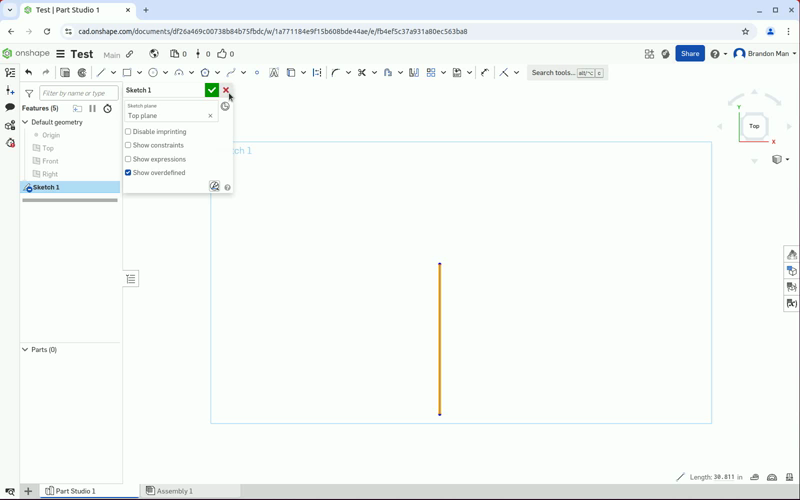
key(shift+h)
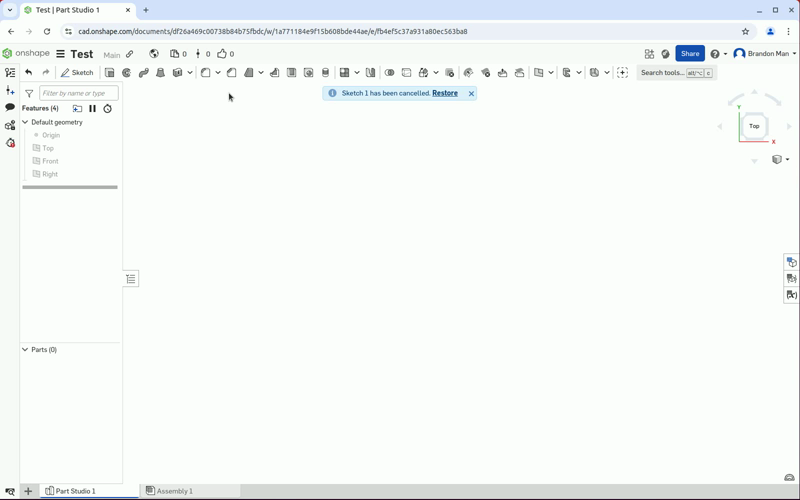
mouse_move(73, 352)
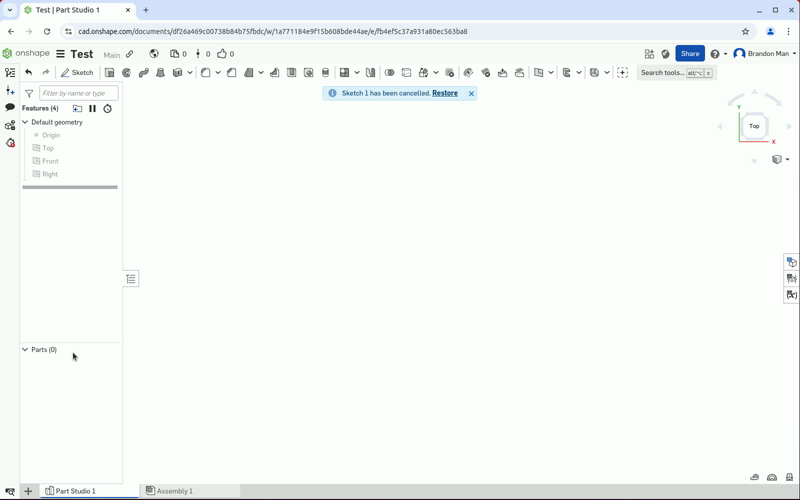
key(y)
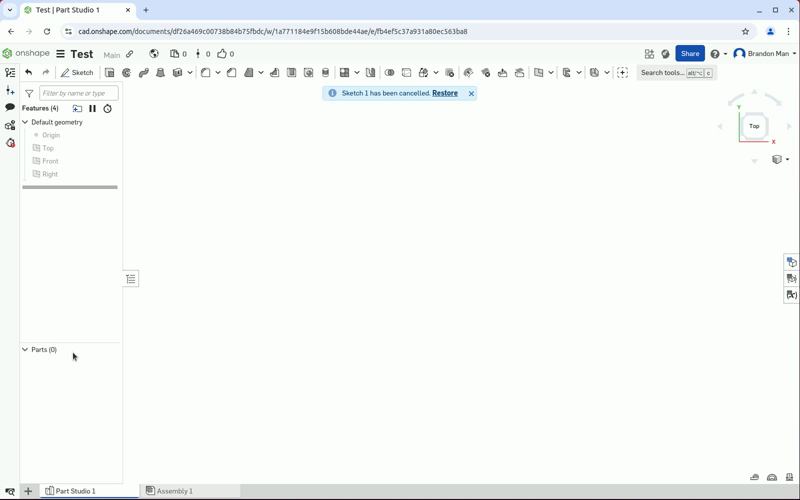
key(shift+p)
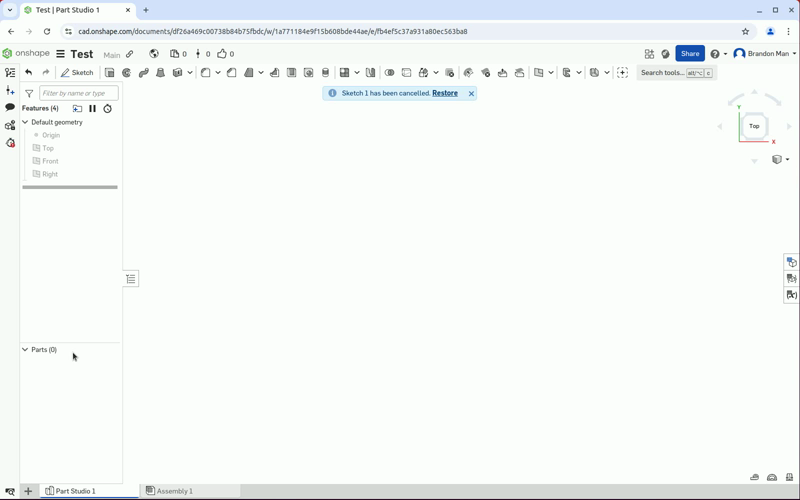
key(space)
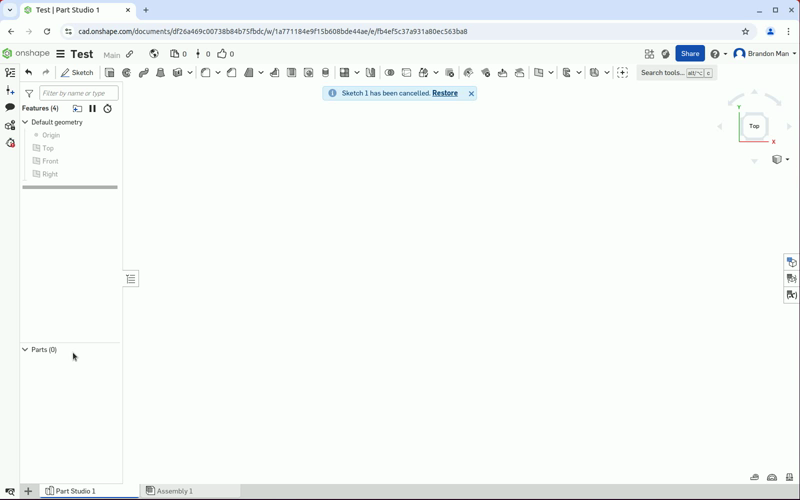
key_down(shift)
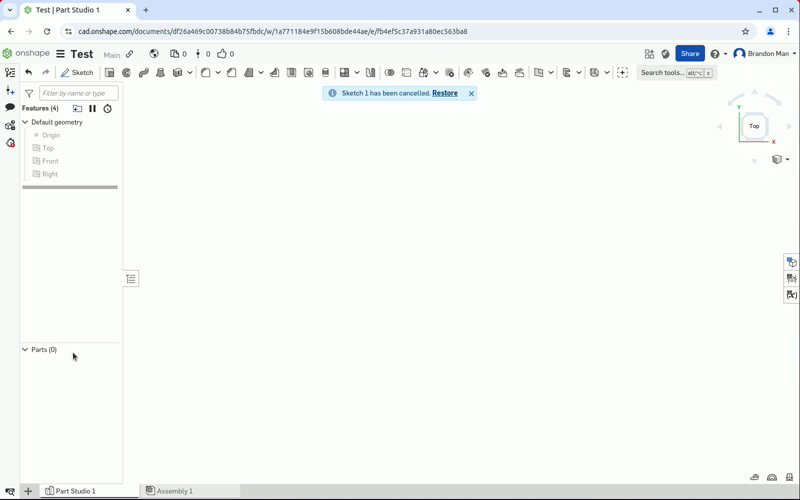
key(up)
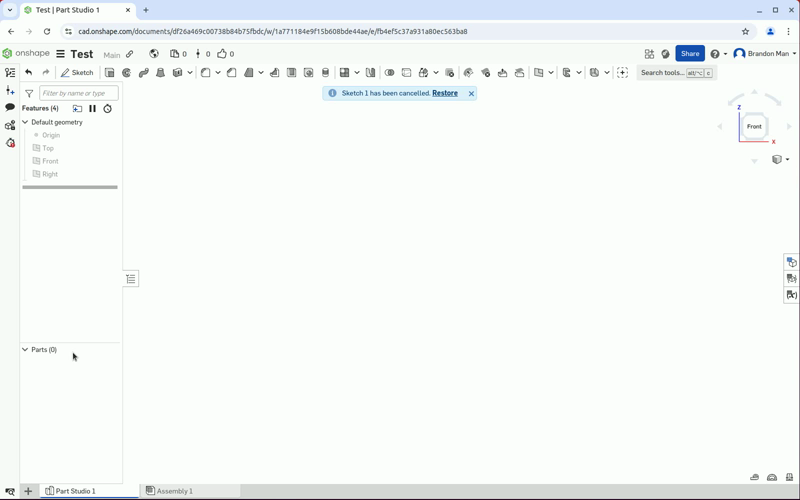
key_up(shift)
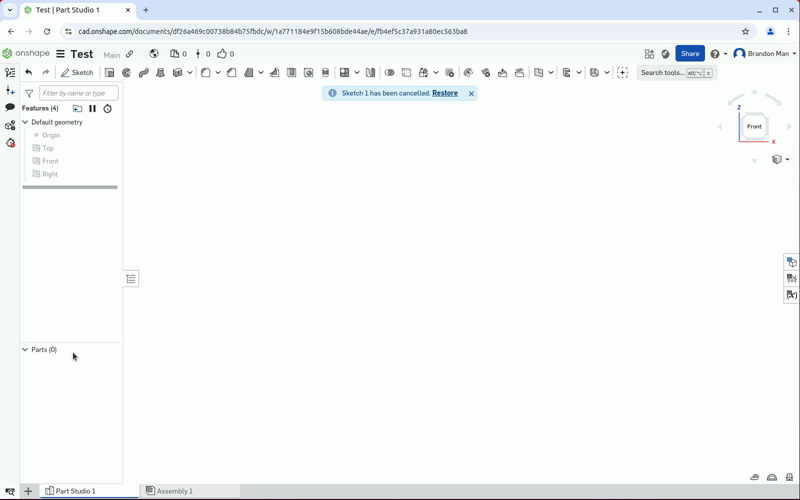
mouse_move(73, 352)
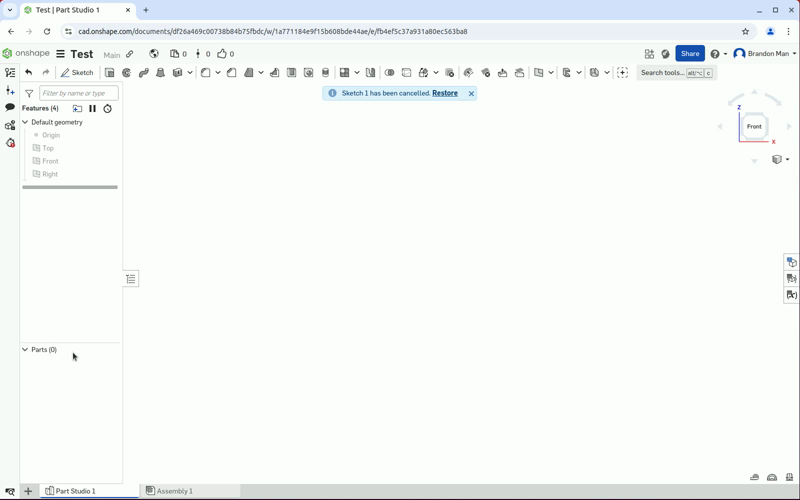
key(shift+y)
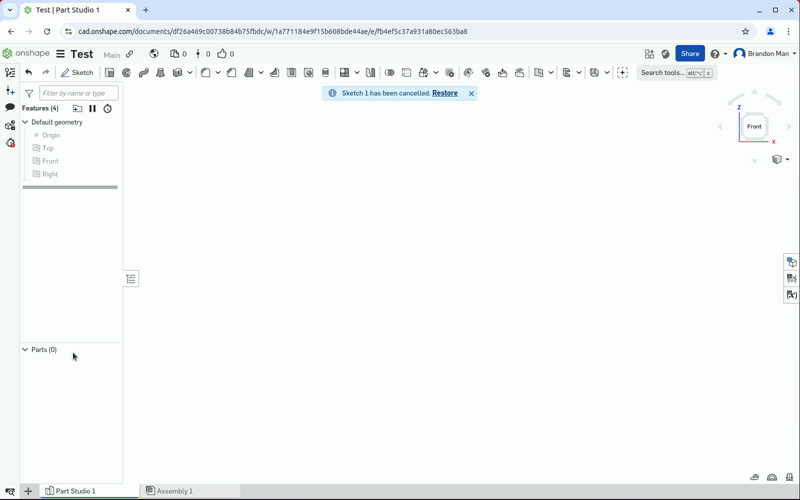
key(shift+s)
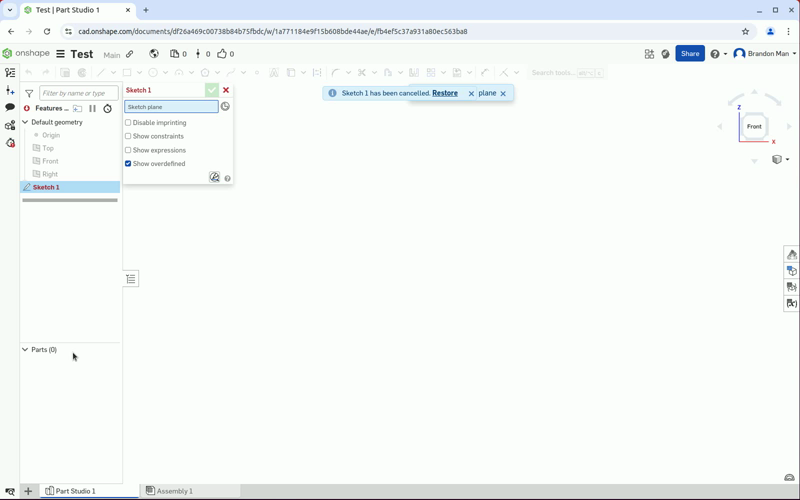
mouse_move(73, 163)
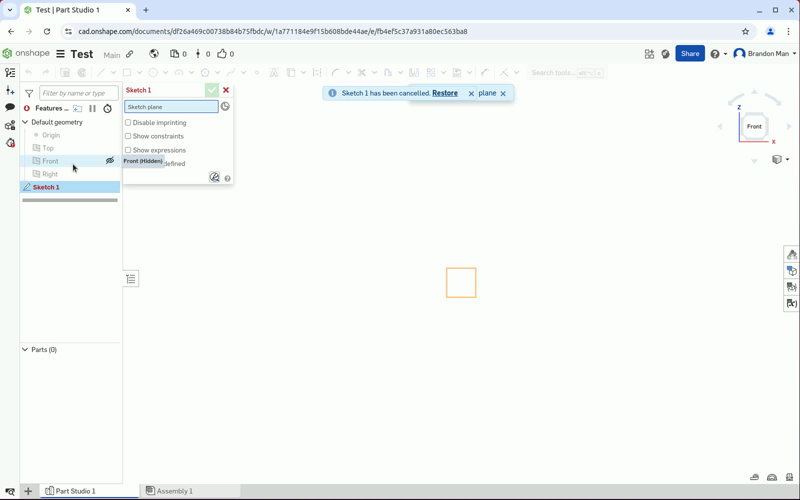
click(73, 163)
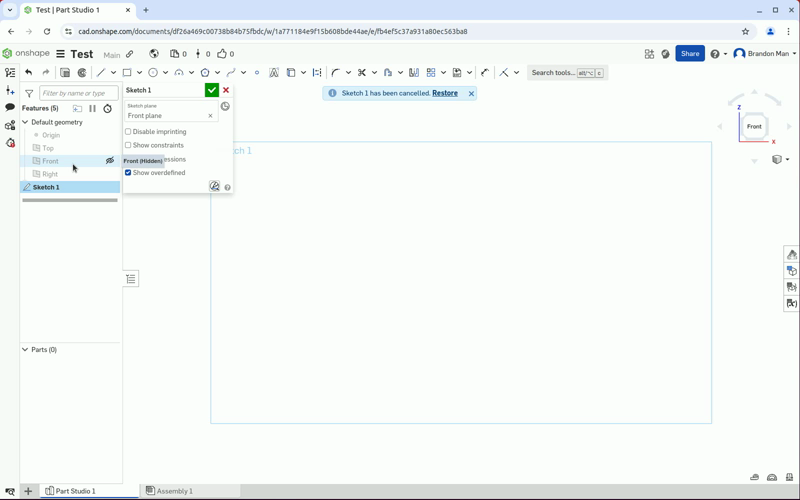
mouse_move(73, 352)
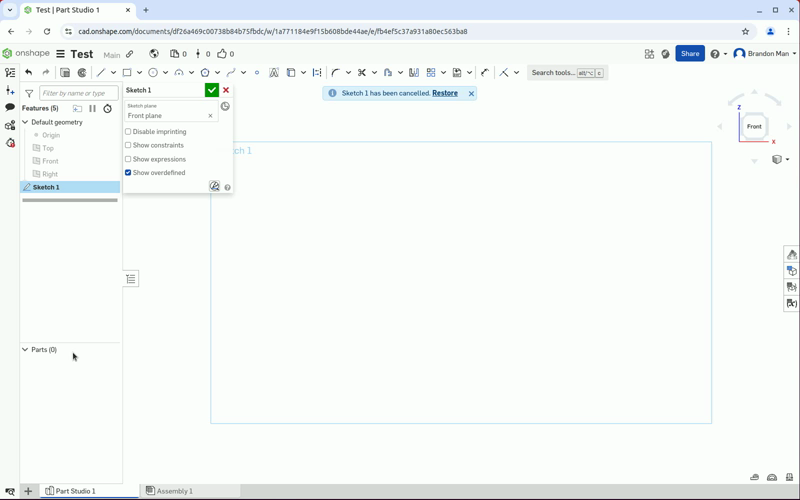
key(y)
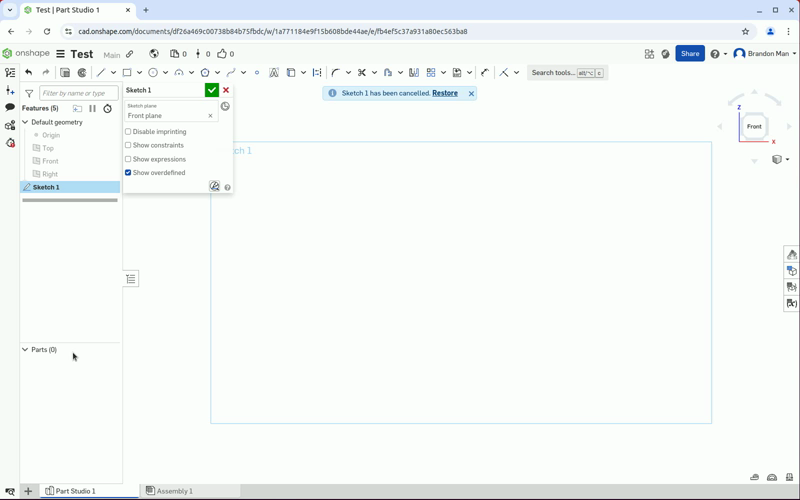
key(c)
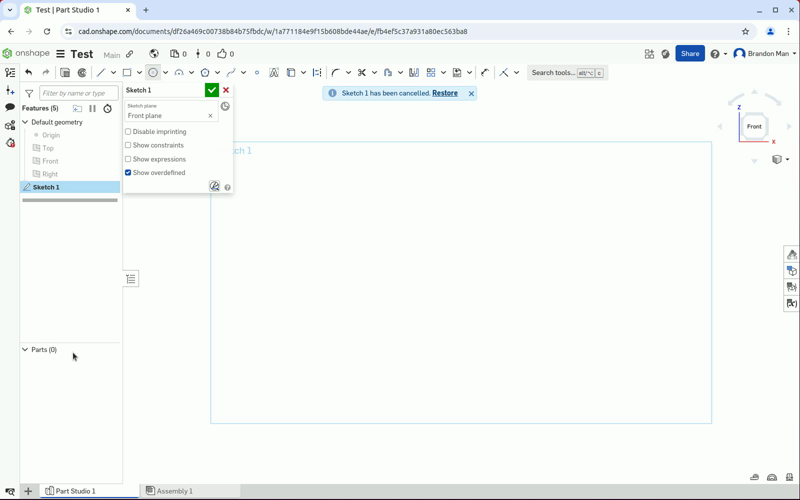
key_down(shift)
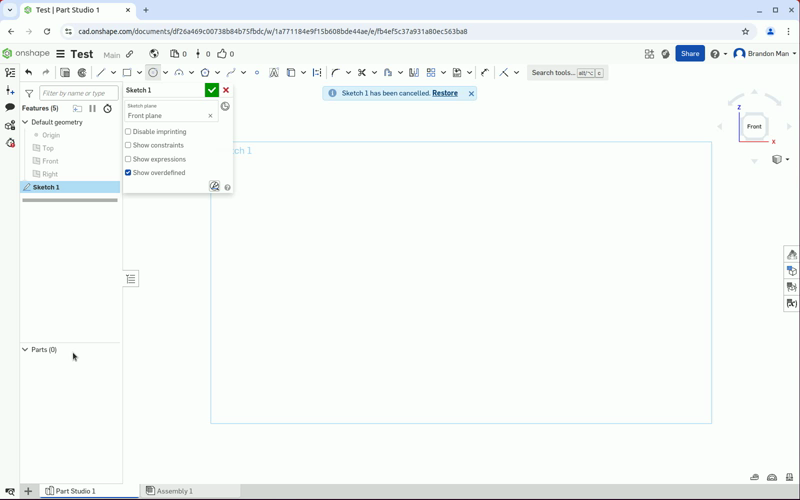
mouse_move(469, 265)
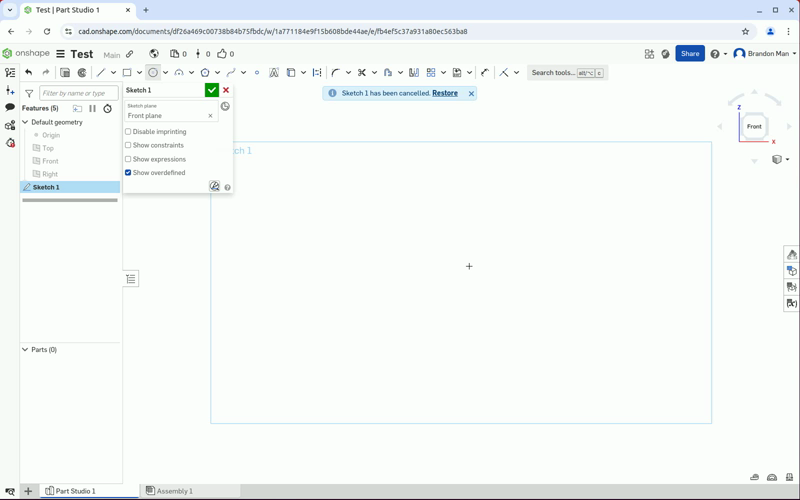
click(469, 265)
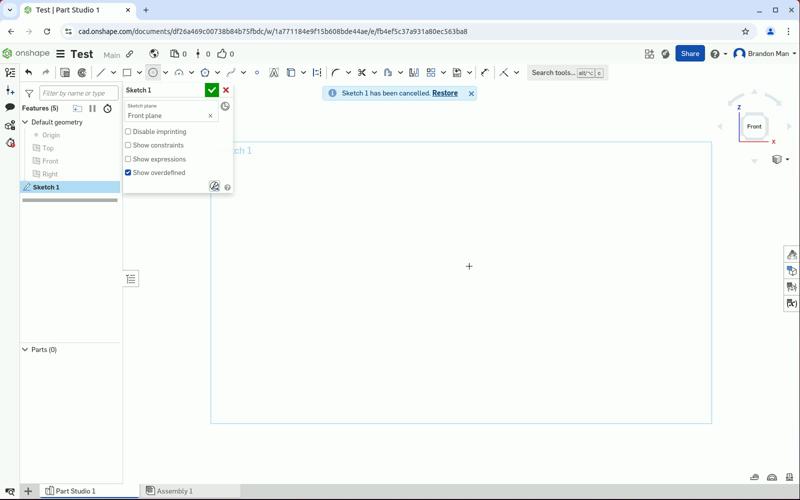
key_up(shift)
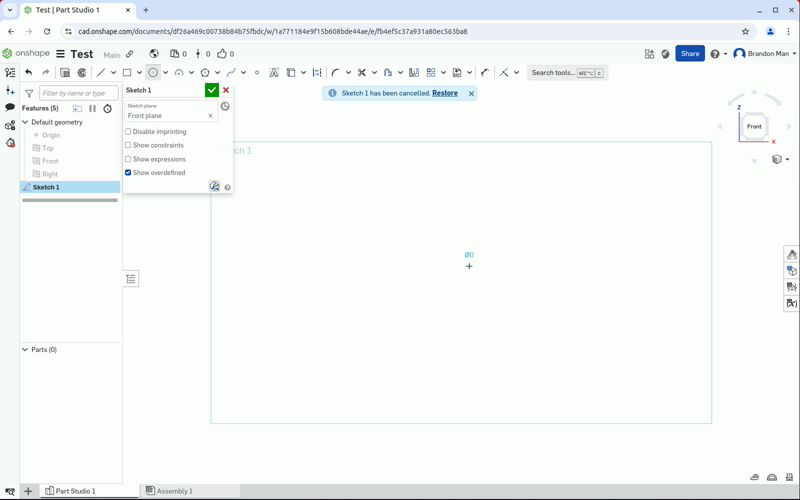
mouse_move(473, 265)
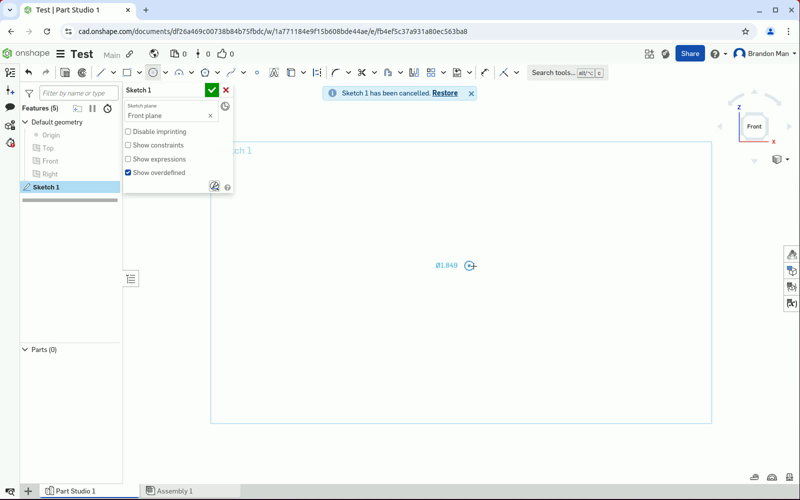
click(473, 265)
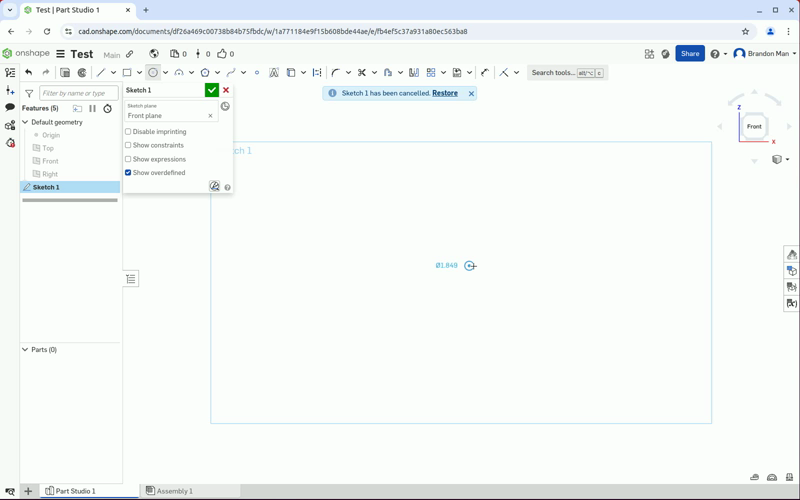
key(esc)
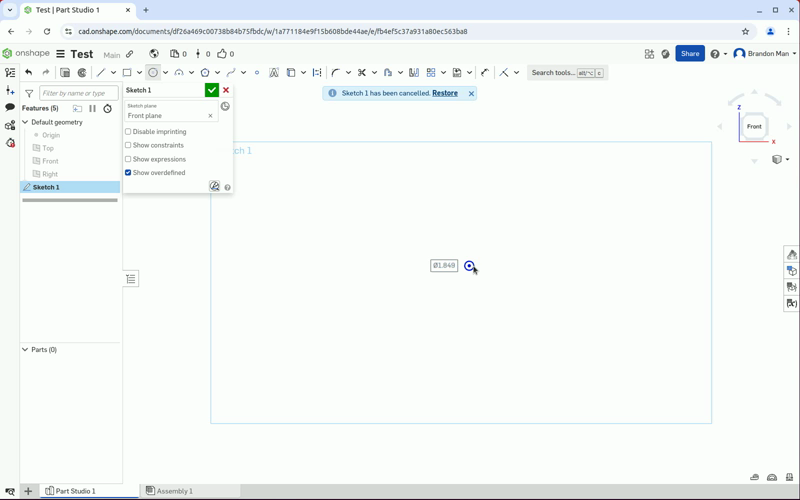
mouse_move(467, 266)
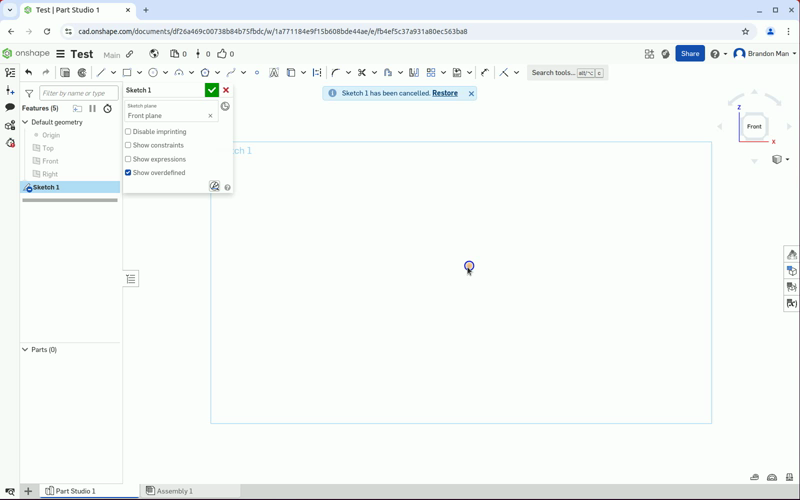
scroll(6)
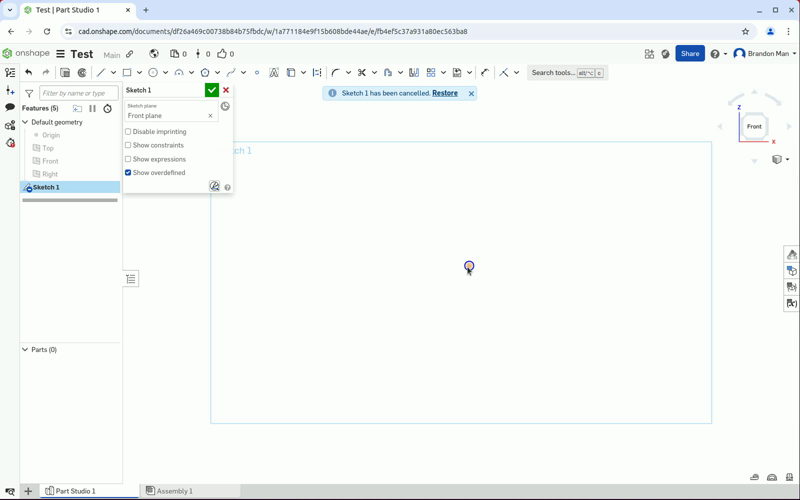
scroll(6)
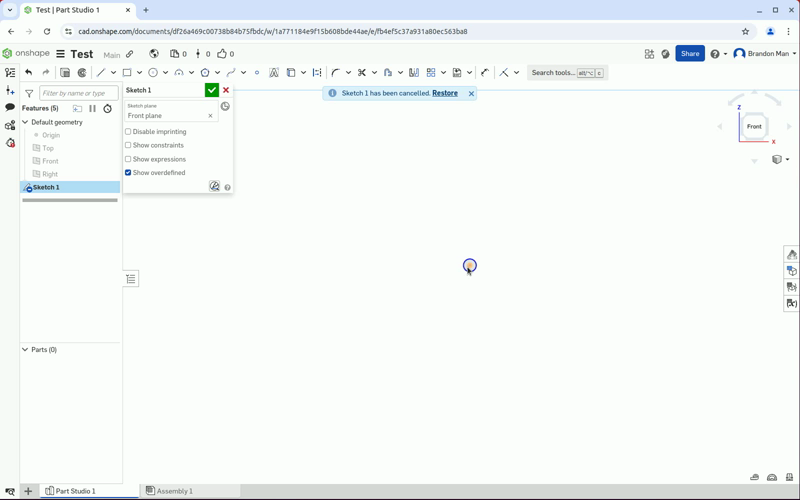
scroll(6)
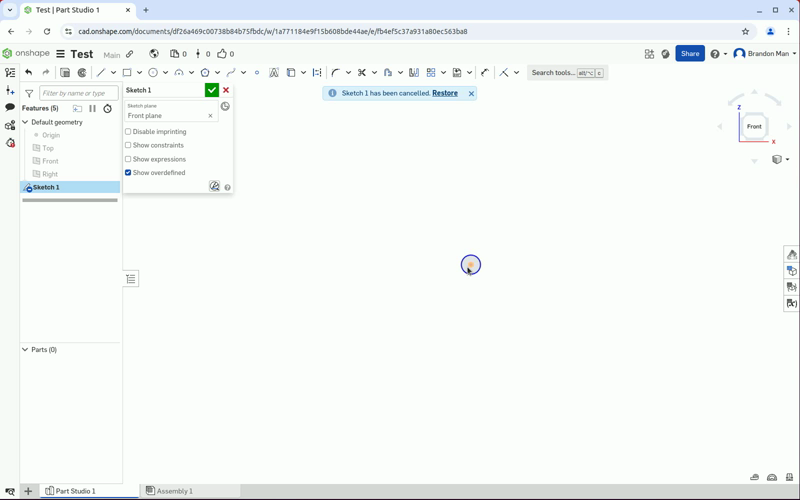
scroll(6)
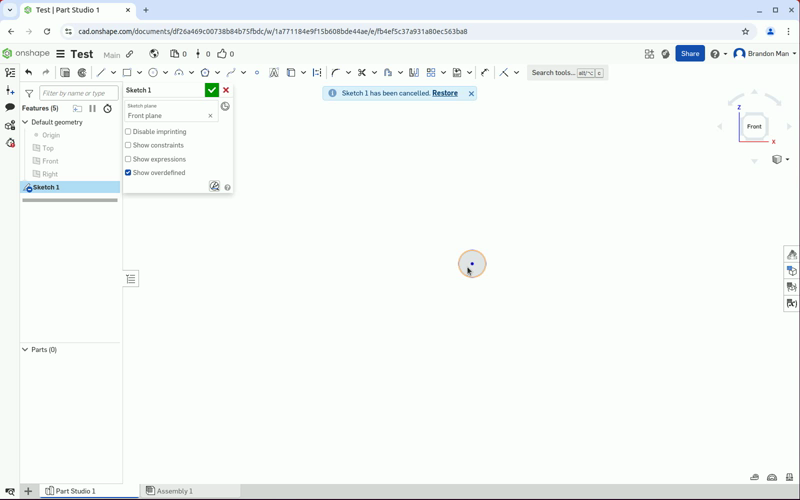
scroll(6)
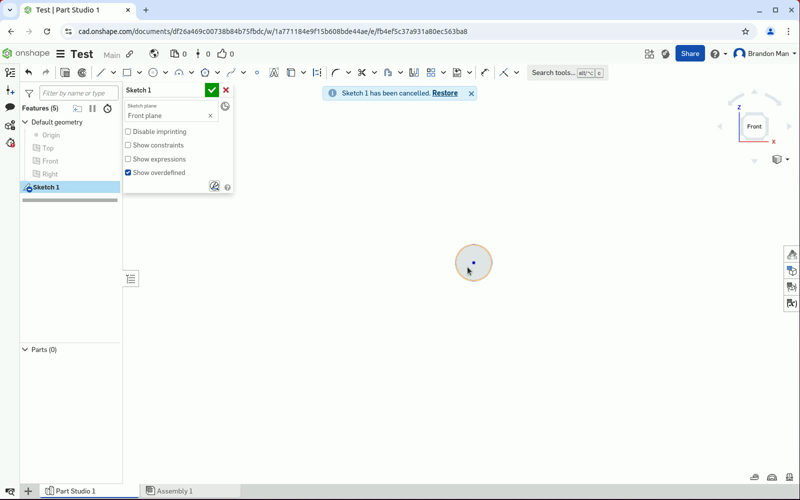
scroll(6)
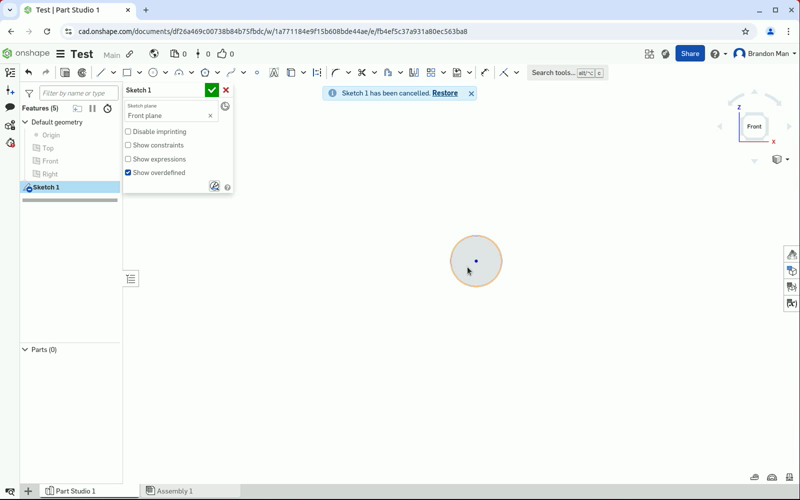
scroll(6)
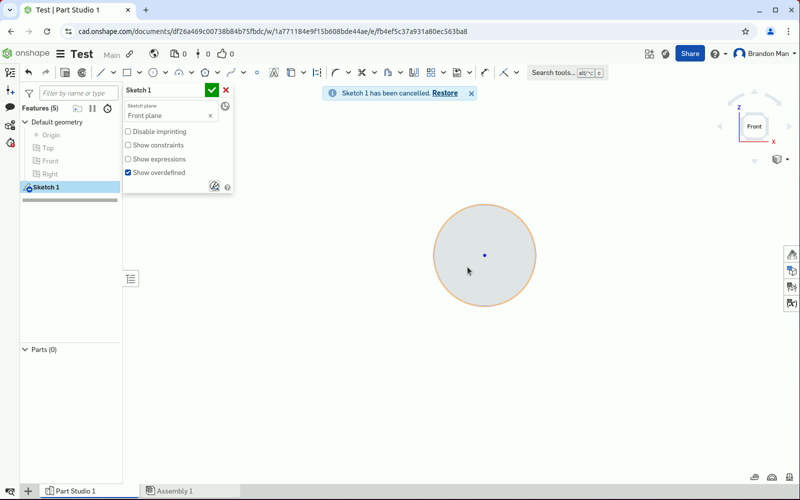
click(467, 266)
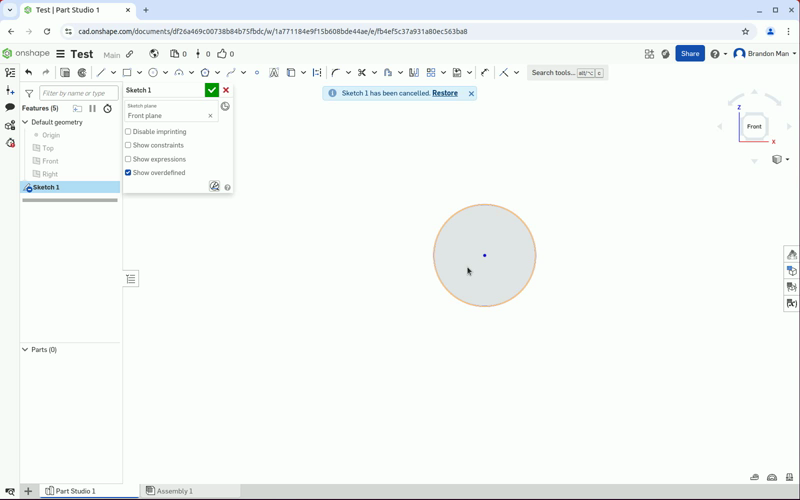
scroll(-6)
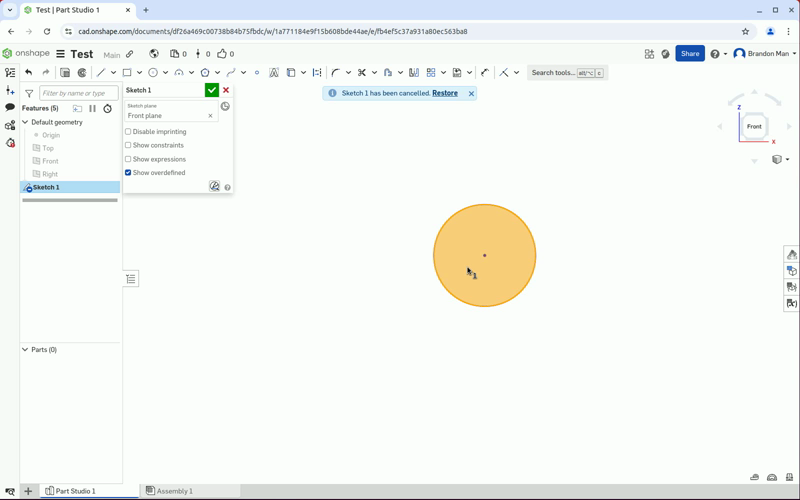
scroll(-6)
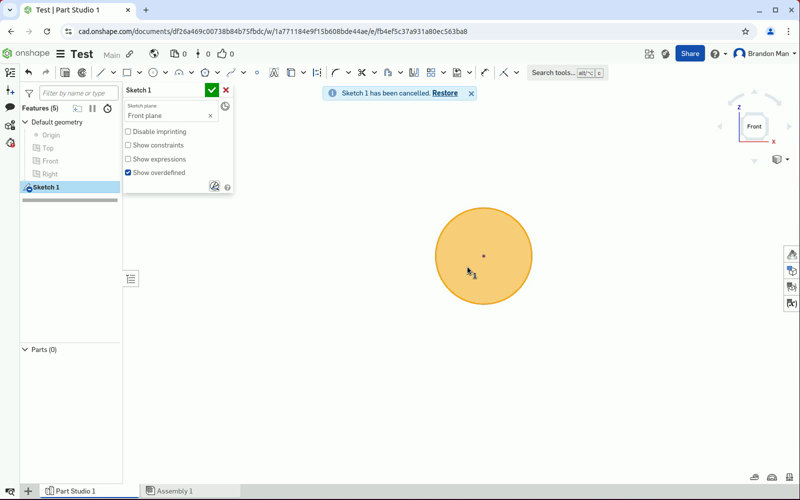
scroll(-6)
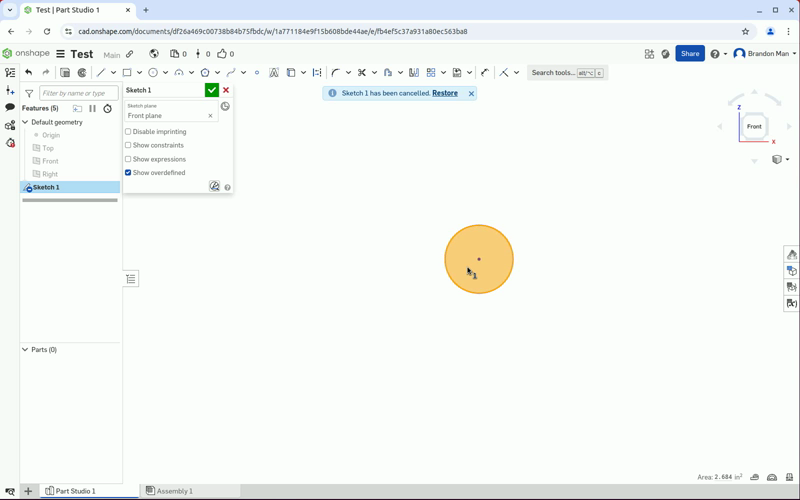
scroll(-6)
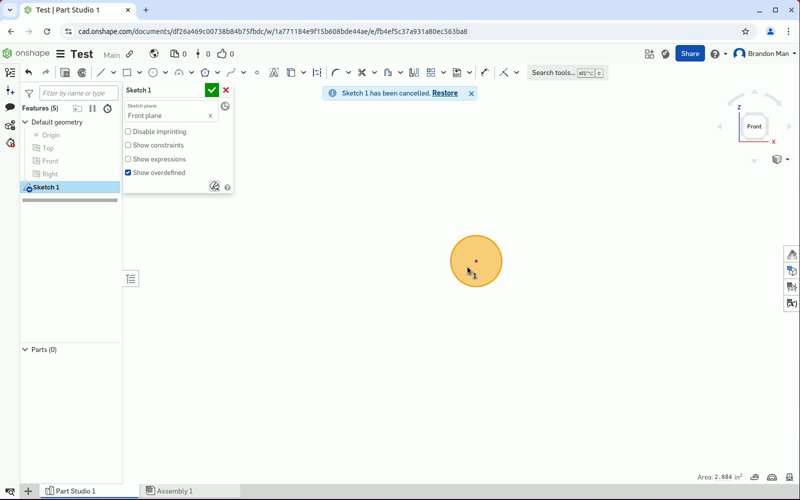
scroll(-6)
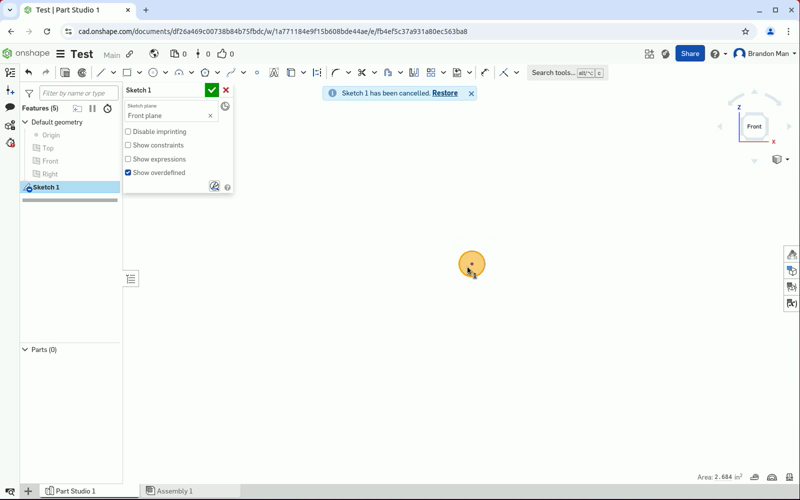
scroll(-6)
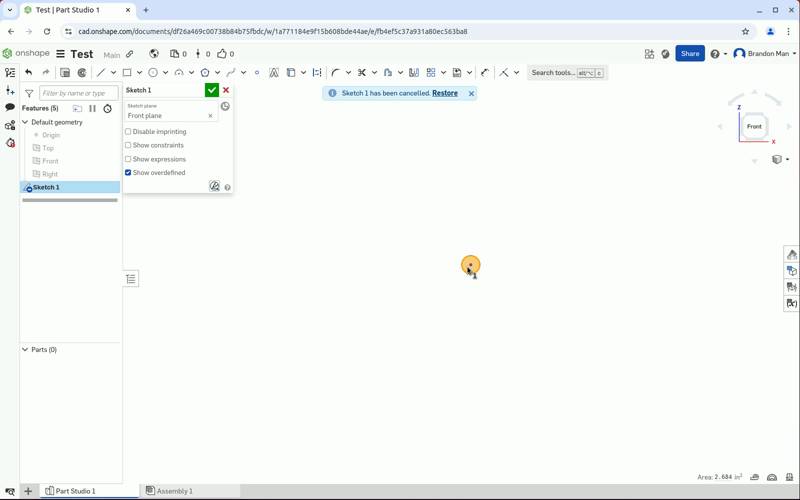
scroll(-6)
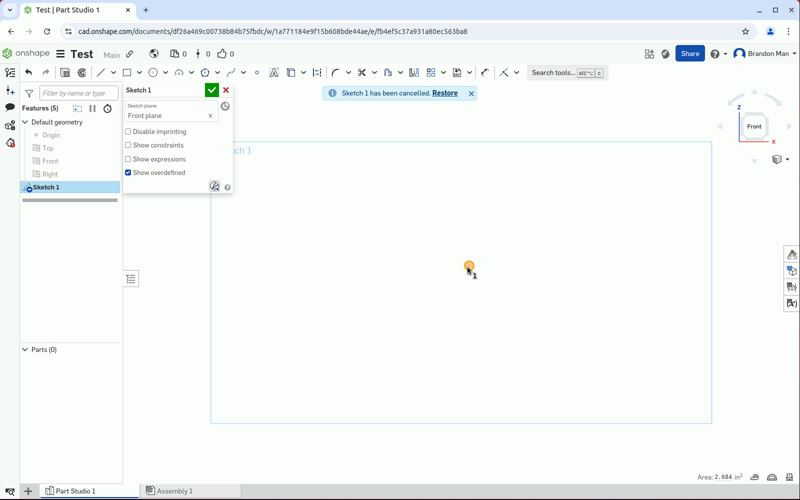
mouse_move(73, 352)
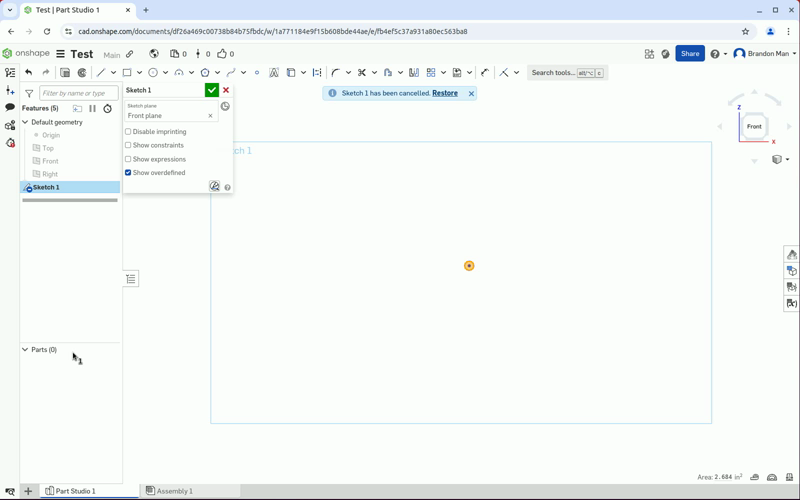
key(shift+y)
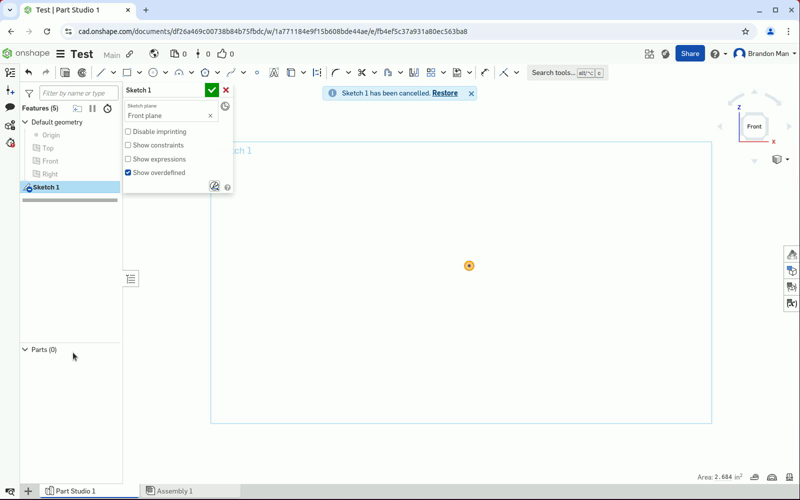
key(shift+e)
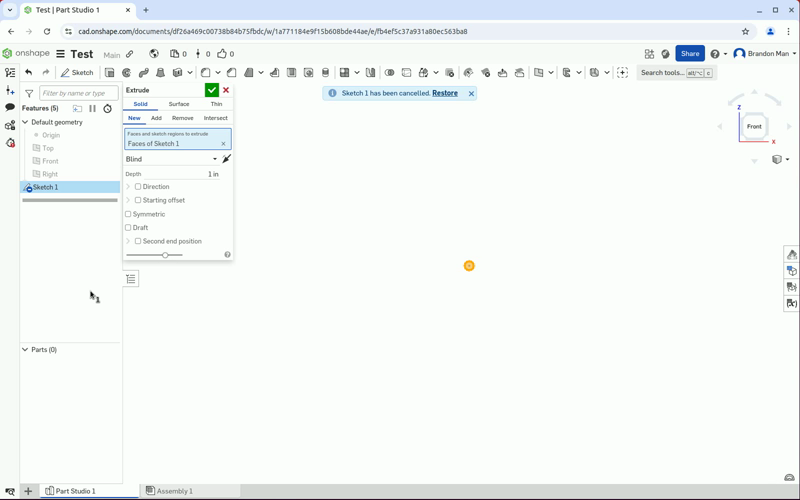
mouse_move(143, 106)
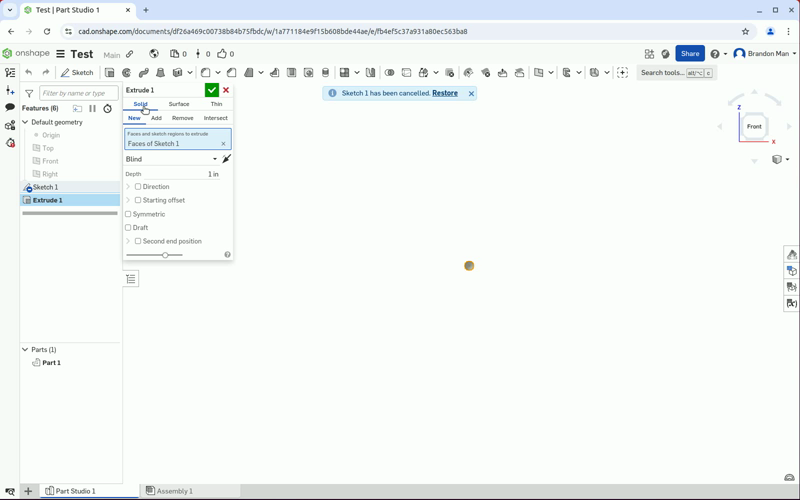
click(143, 106)
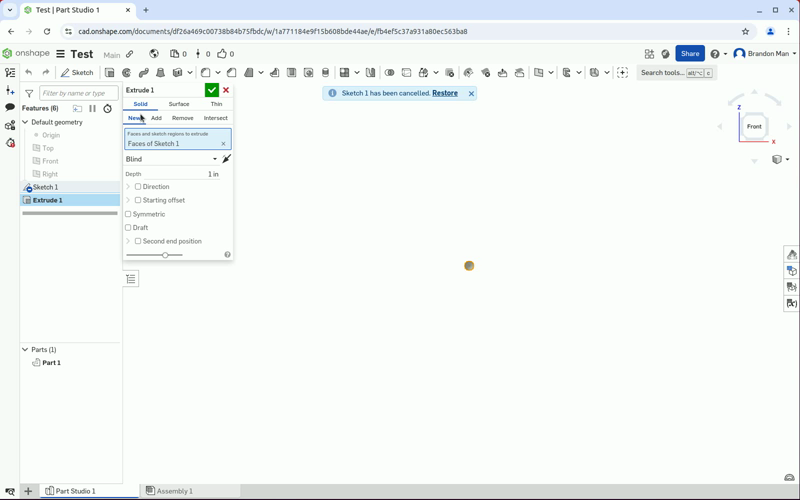
mouse_move(137, 120)
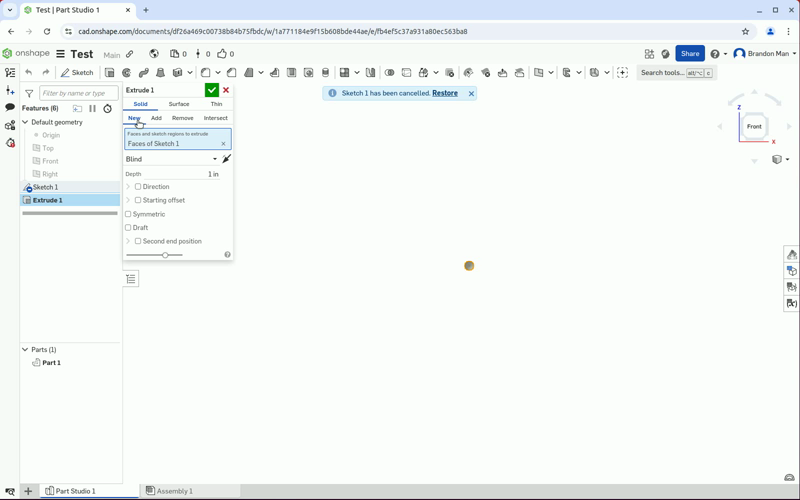
click(137, 120)
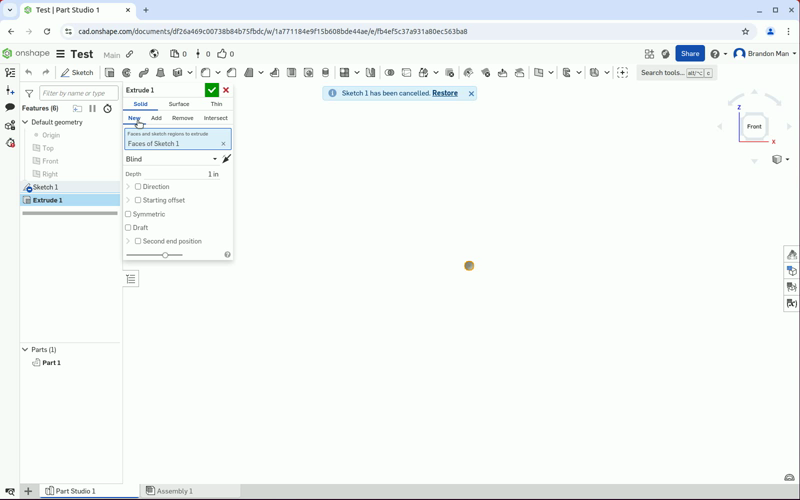
key(tab, 4)
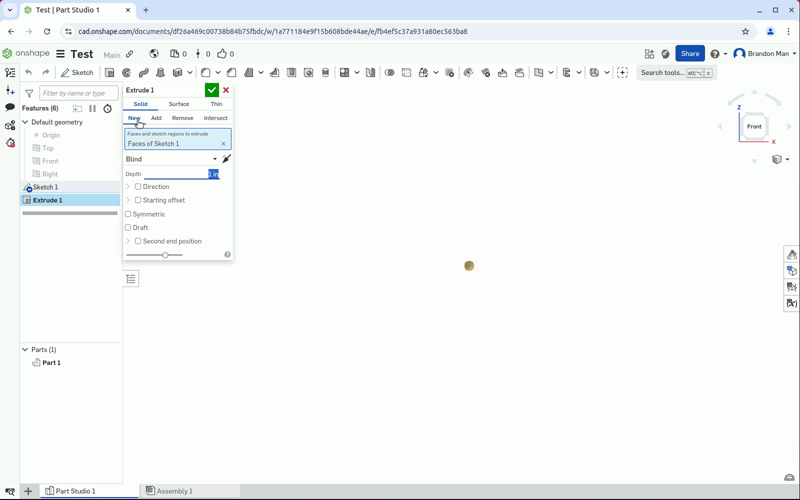
text(1.444)
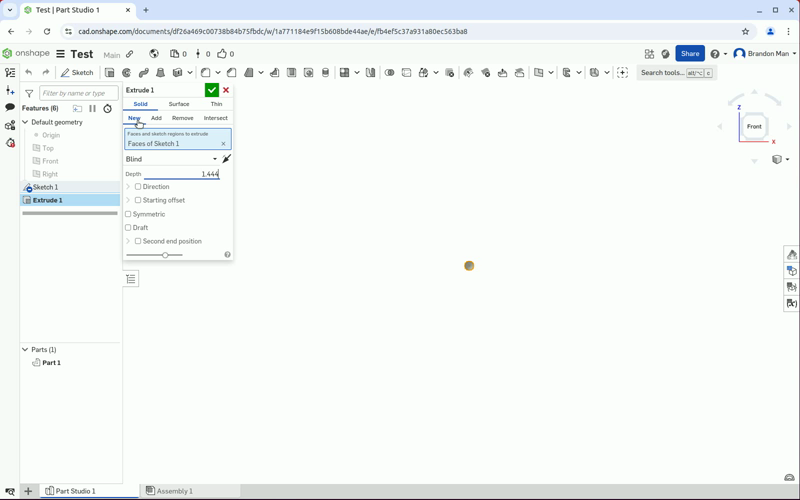
key(enter)
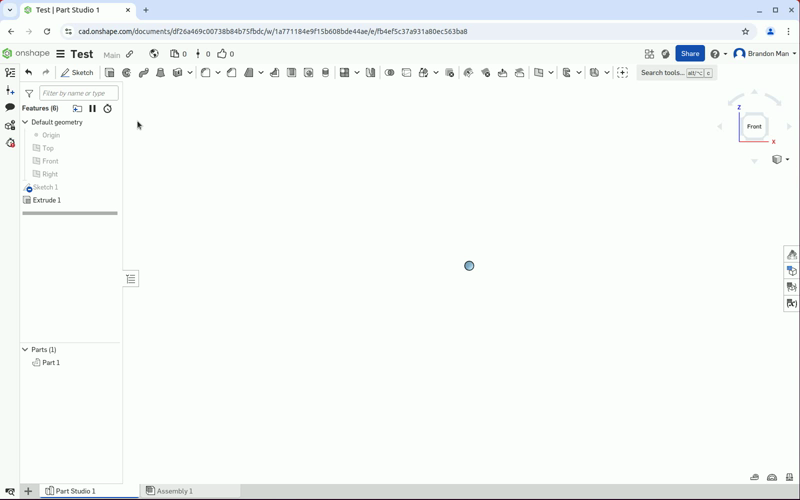
key(shift+h)
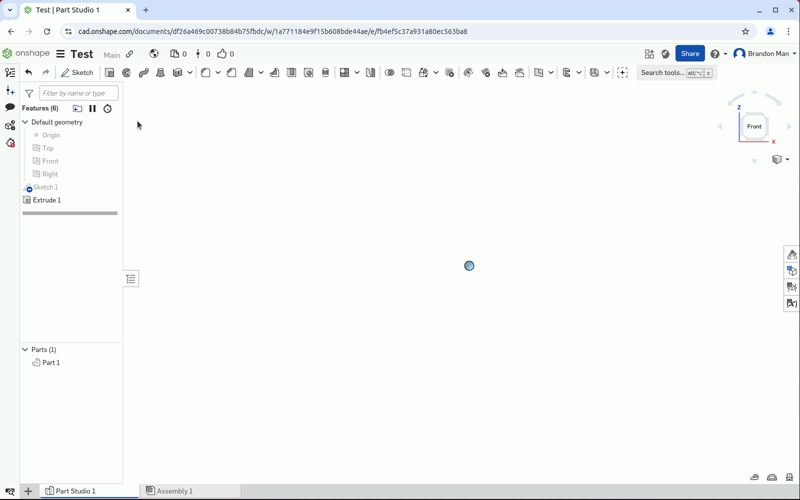
key(shift+h)
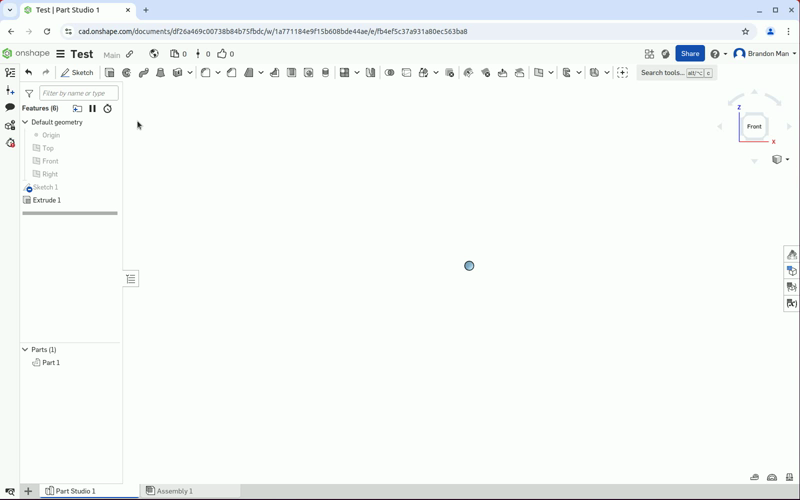
mouse_move(73, 189)
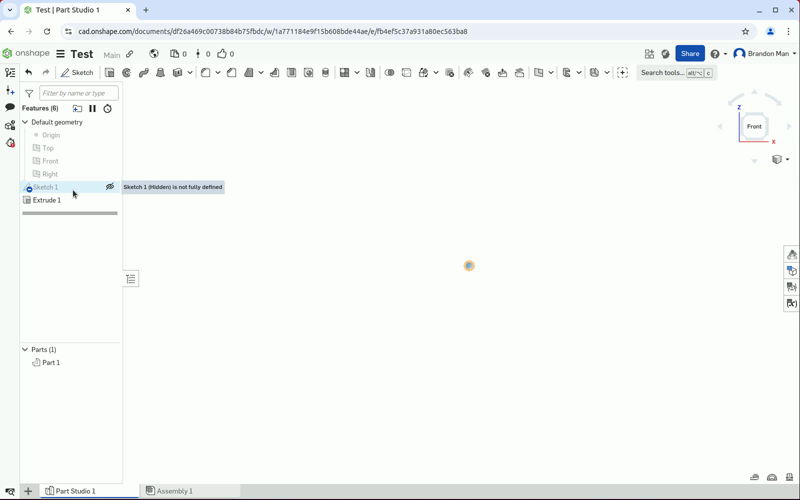
click(73, 189)
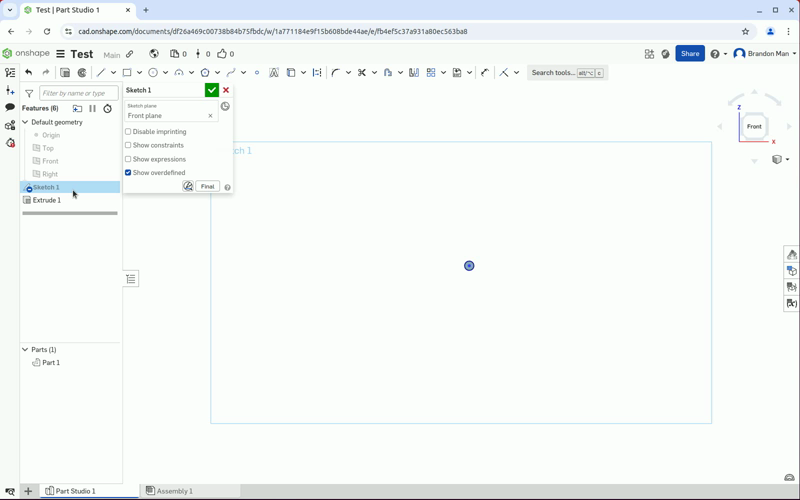
mouse_move(229, 92)
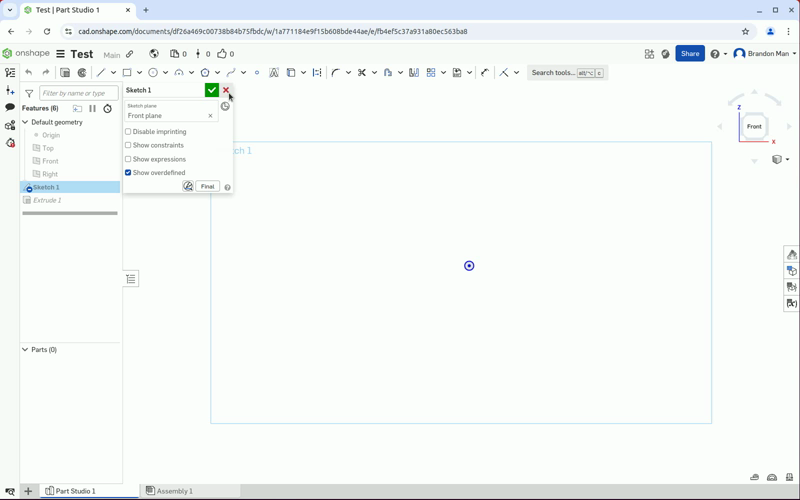
click(229, 92)
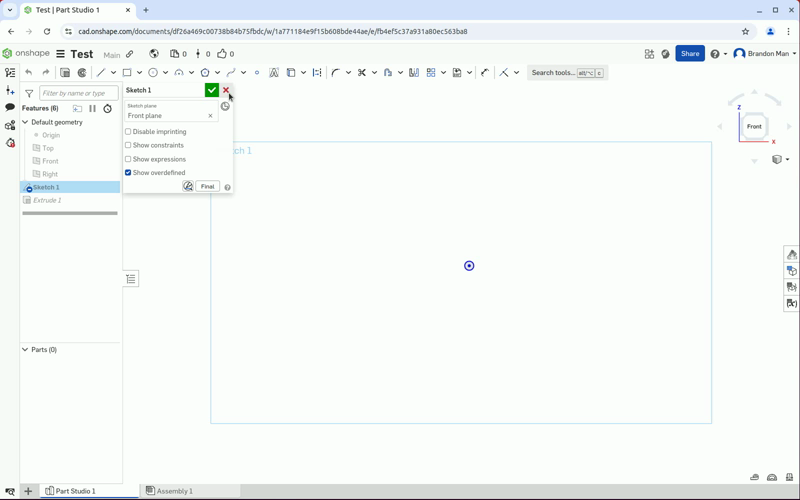
key(shift+s)
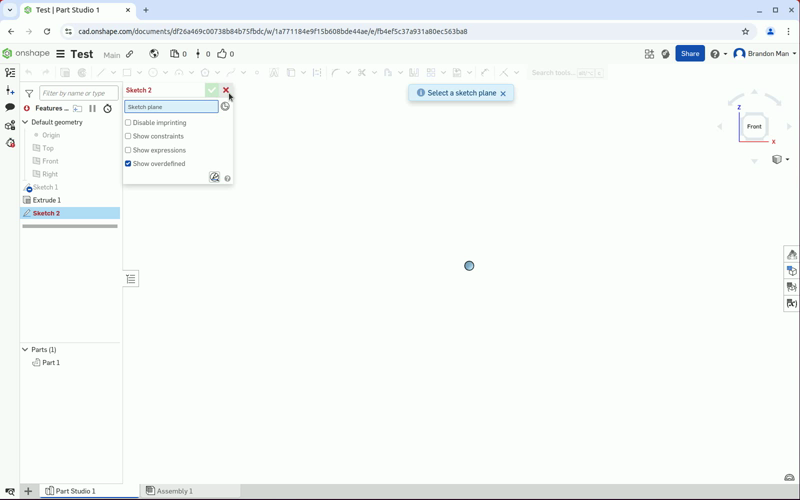
mouse_move(73, 163)
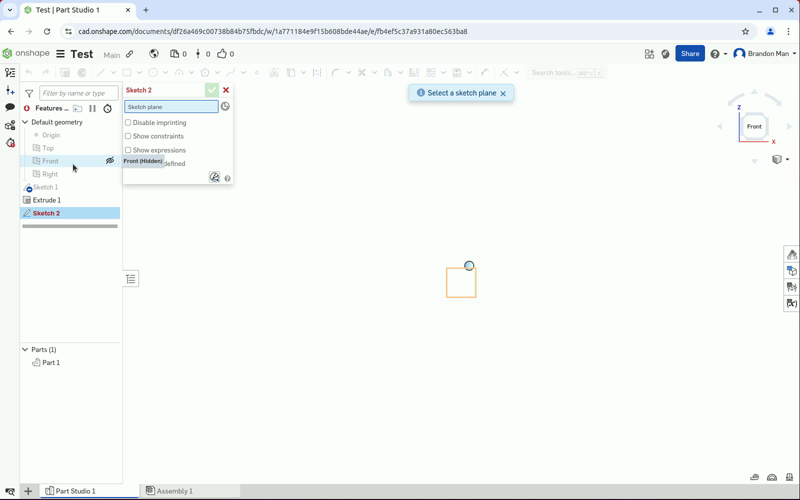
click(73, 163)
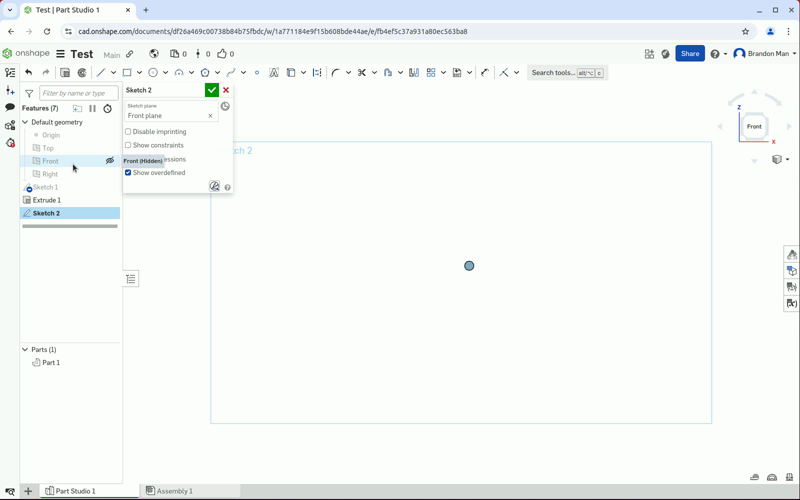
mouse_move(73, 352)
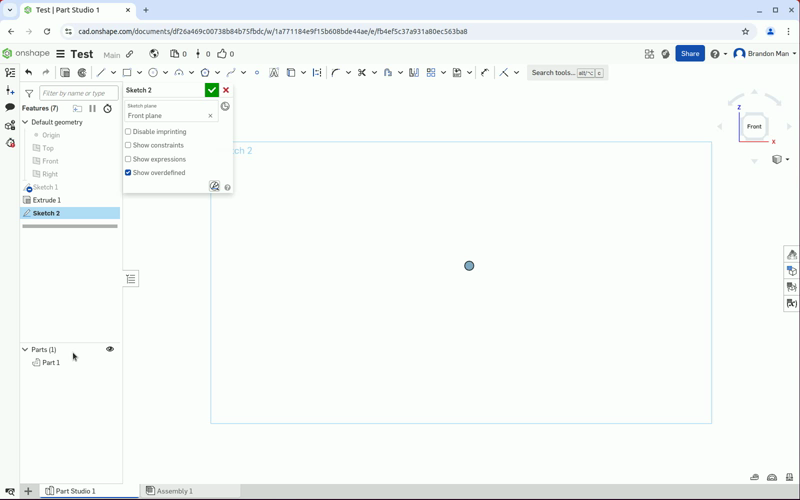
key(y)
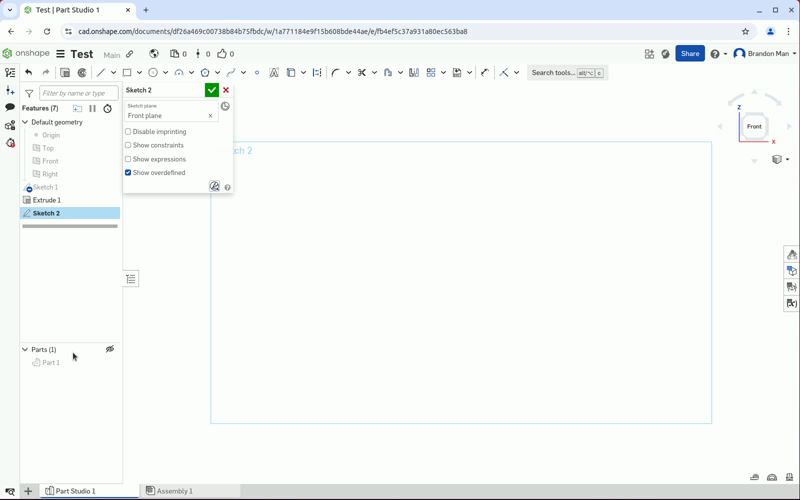
key(c)
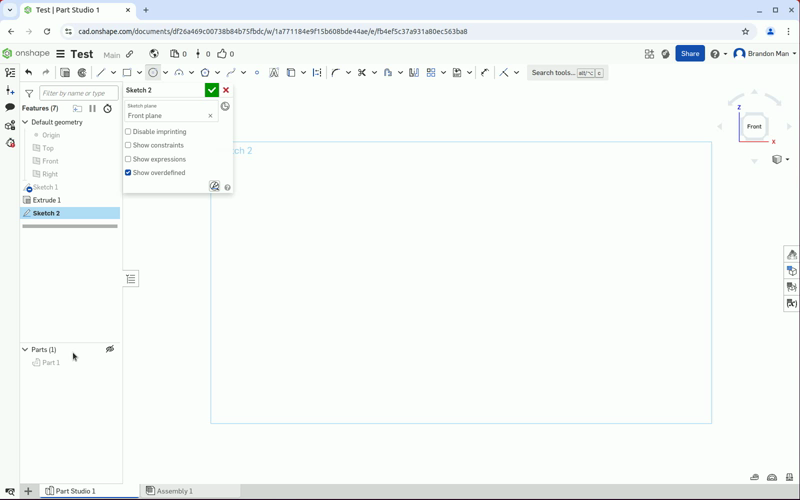
key_down(shift)
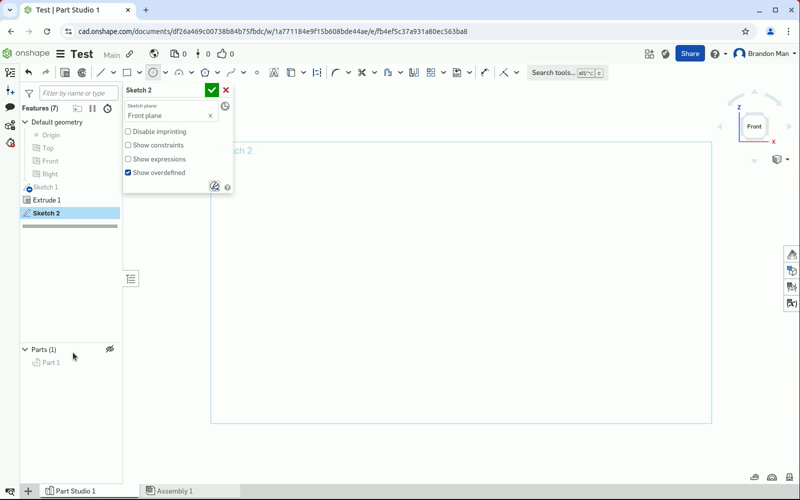
mouse_move(457, 265)
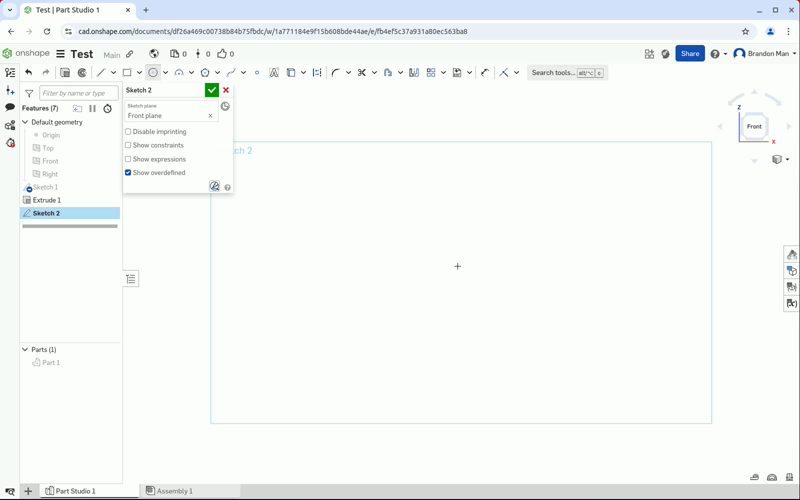
click(457, 265)
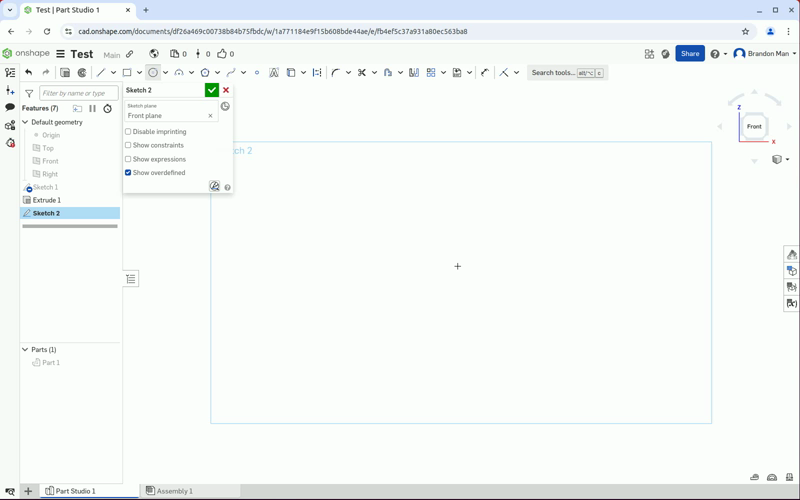
key_up(shift)
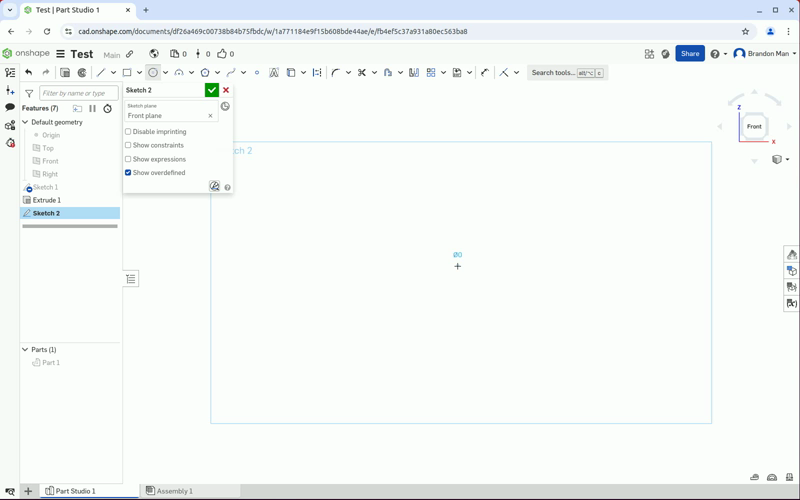
mouse_move(462, 265)
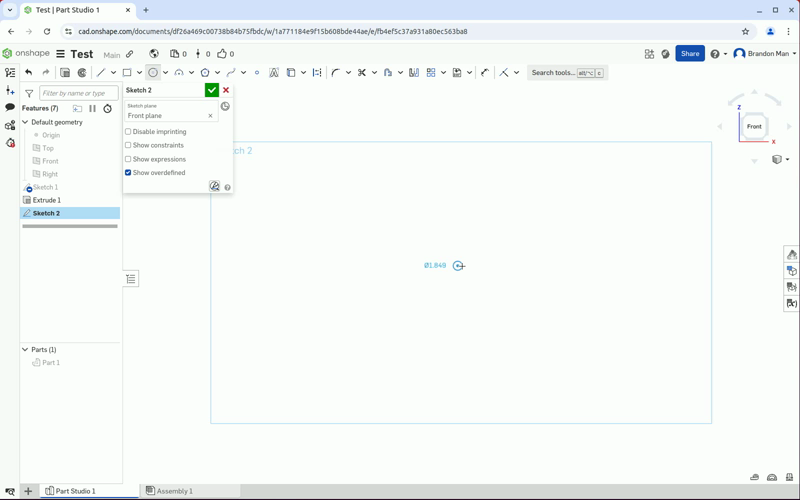
click(462, 265)
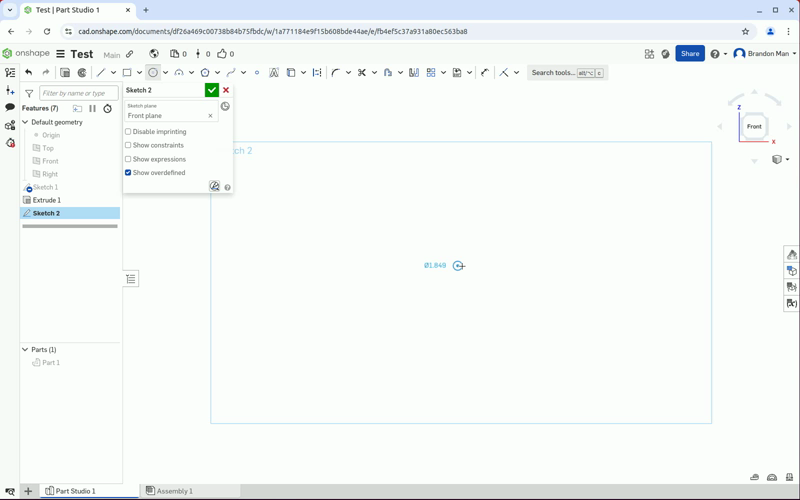
key(esc)
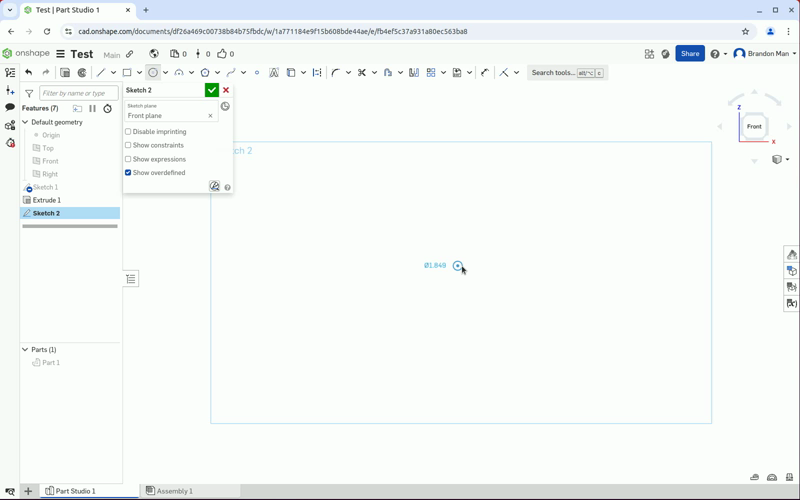
mouse_move(454, 266)
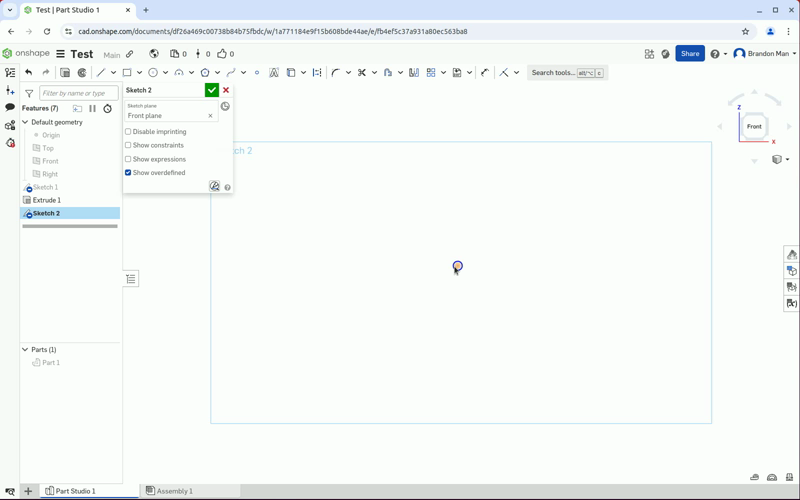
scroll(6)
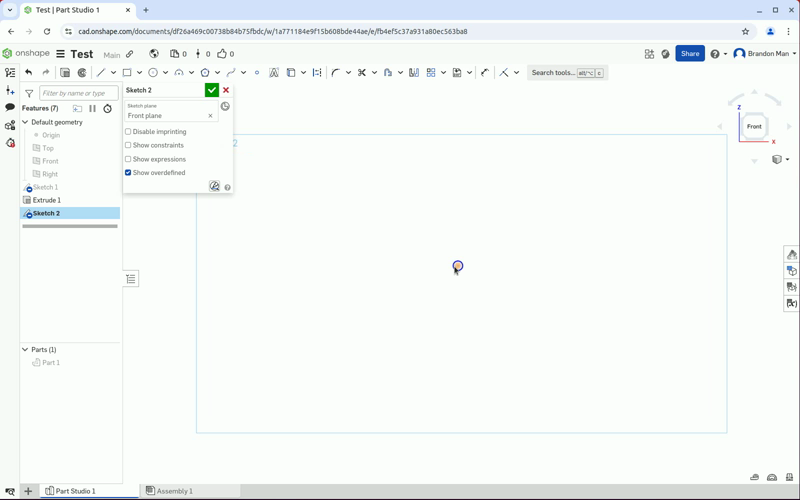
scroll(6)
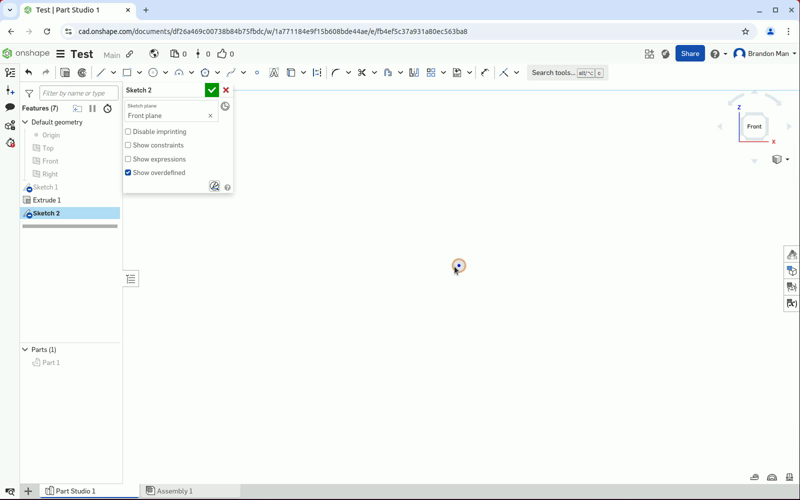
scroll(6)
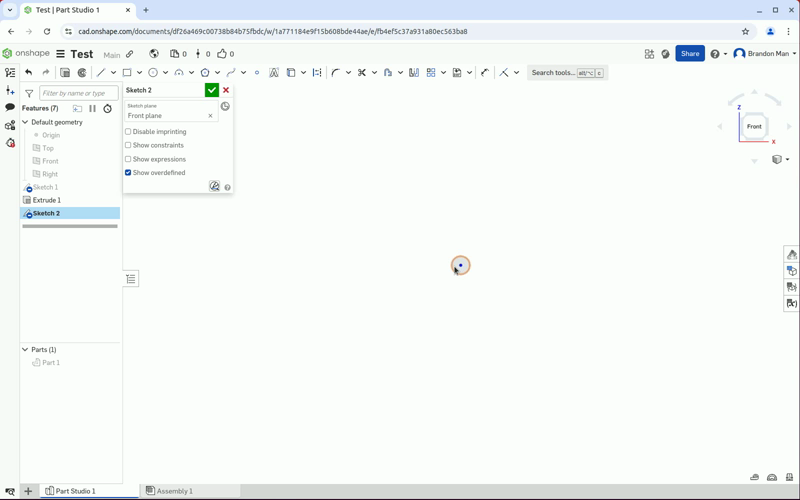
scroll(6)
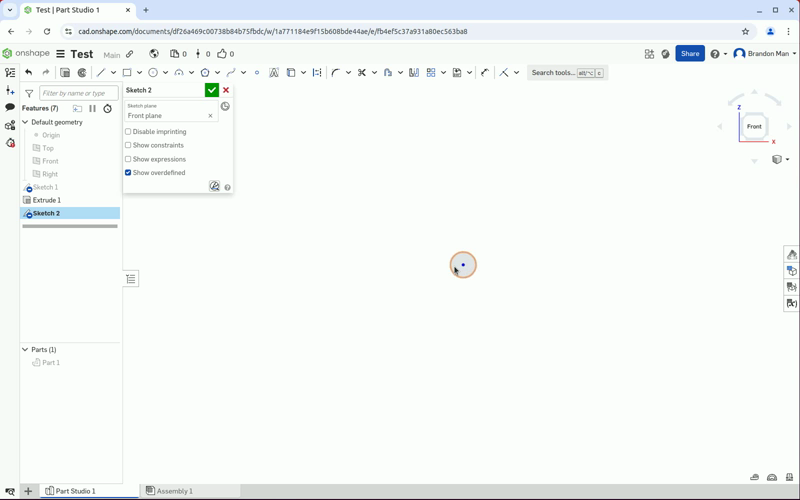
scroll(6)
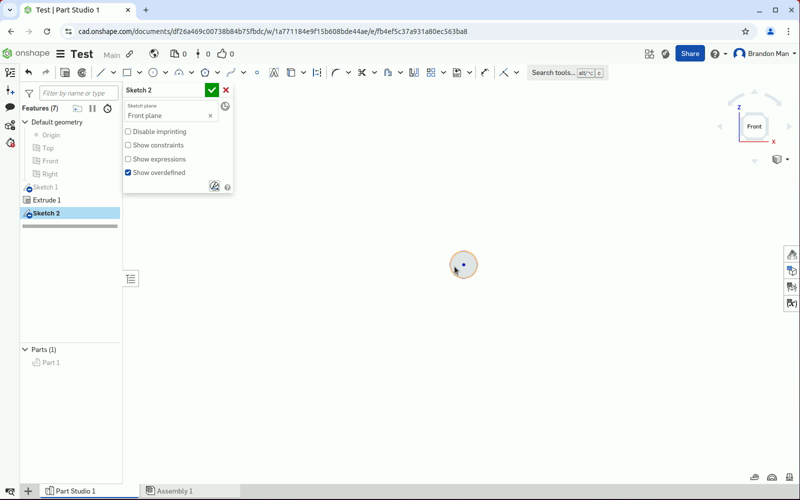
scroll(6)
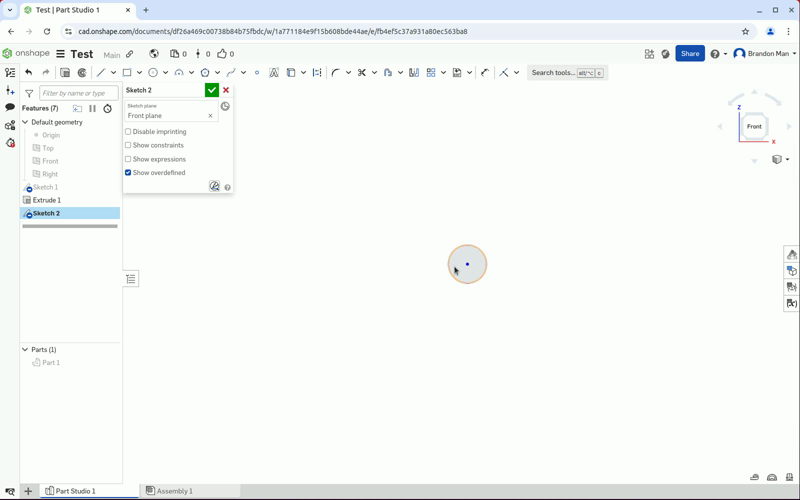
scroll(6)
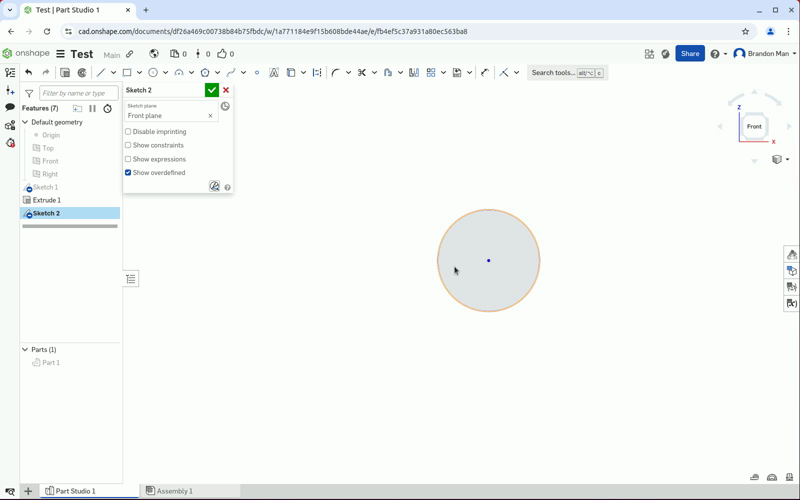
click(454, 266)
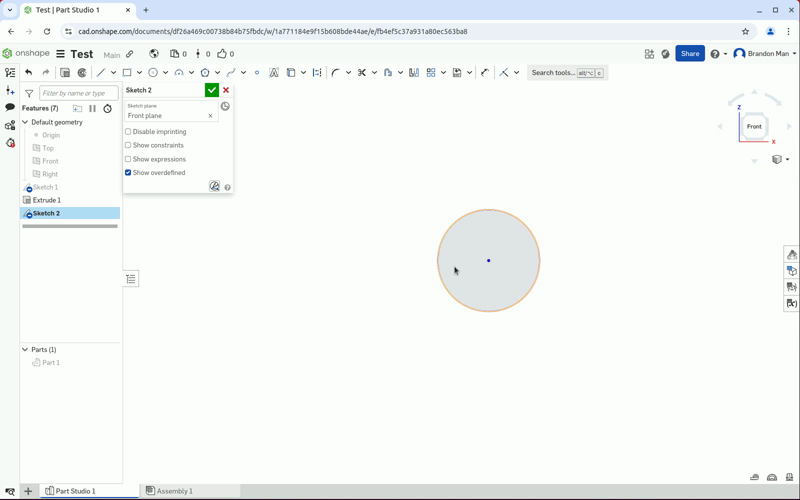
scroll(-6)
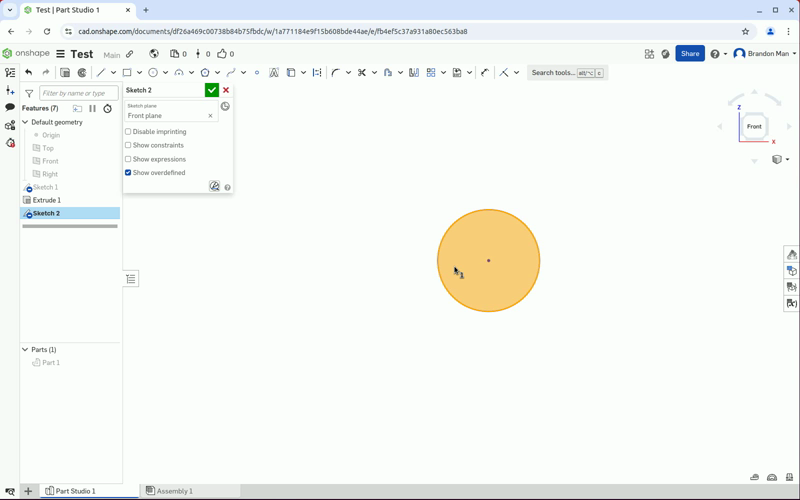
scroll(-6)
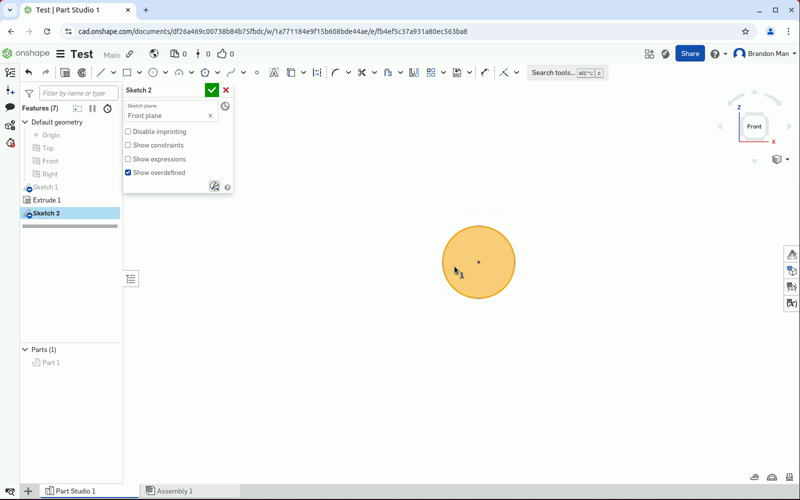
scroll(-6)
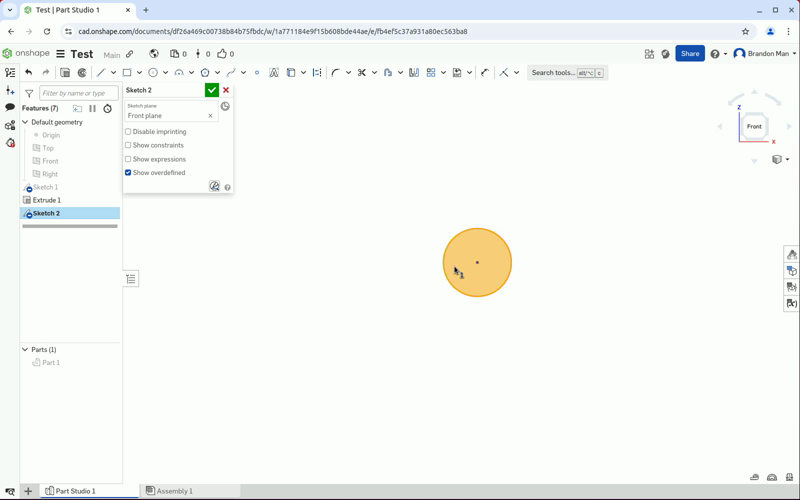
scroll(-6)
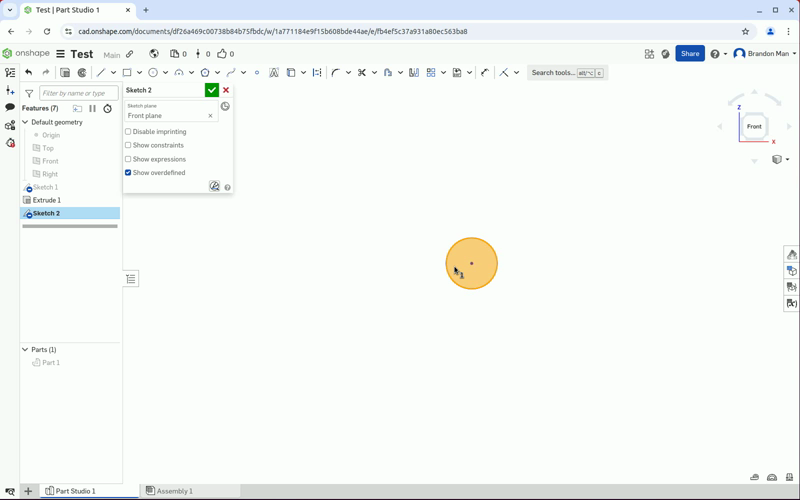
scroll(-6)
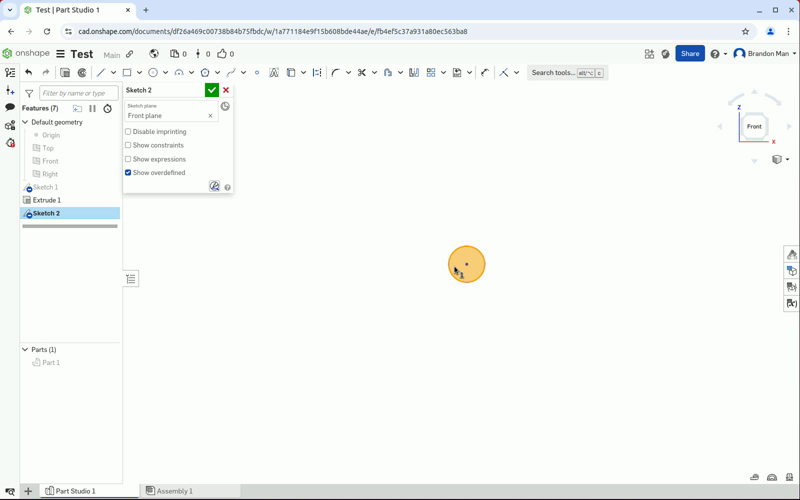
scroll(-6)
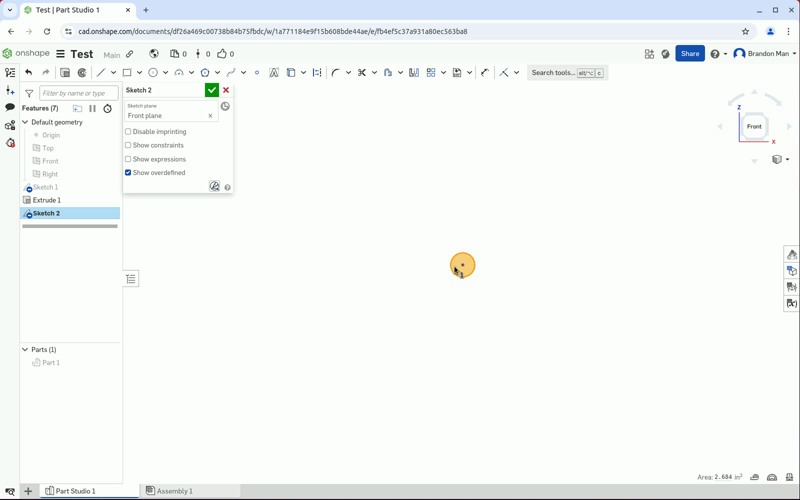
scroll(-6)
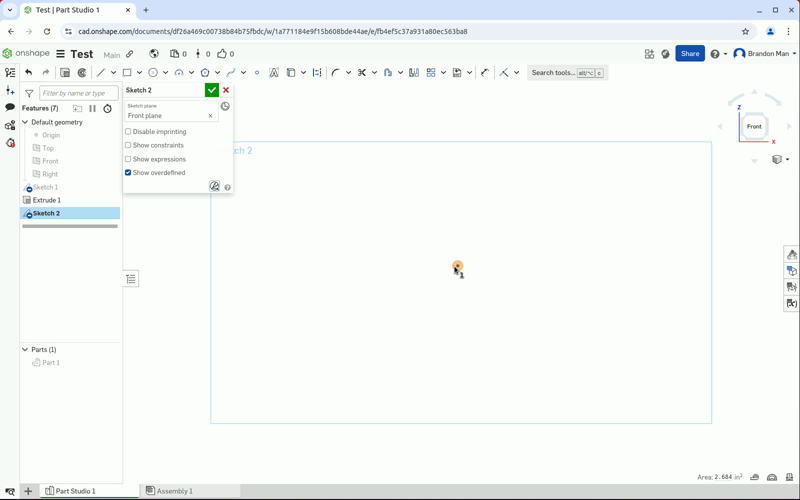
mouse_move(73, 352)
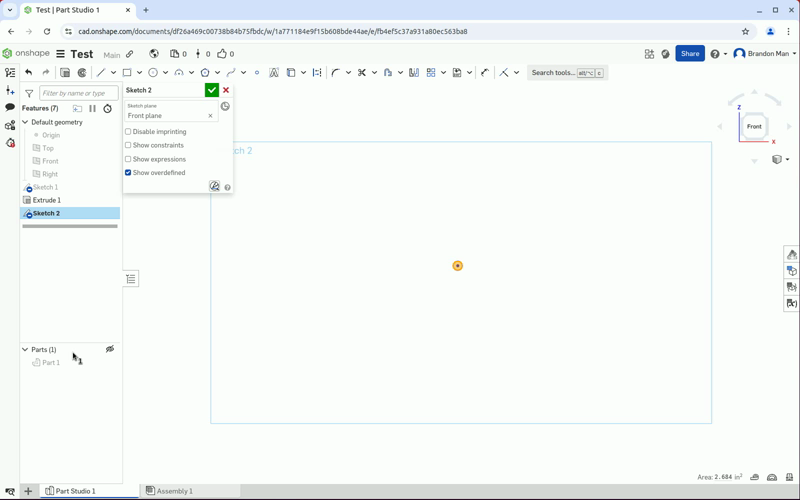
key(shift+y)
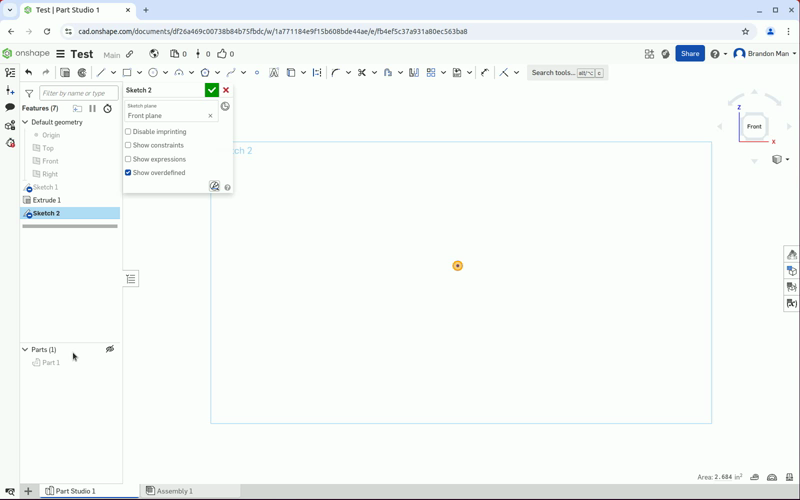
key(shift+e)
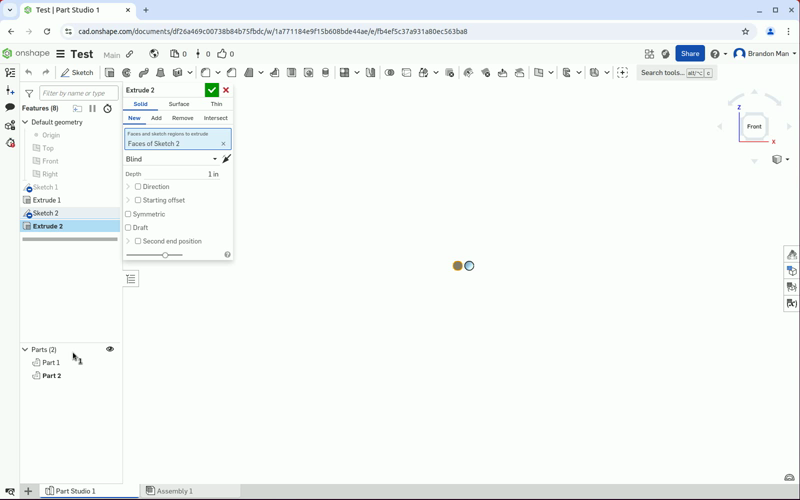
mouse_move(143, 106)
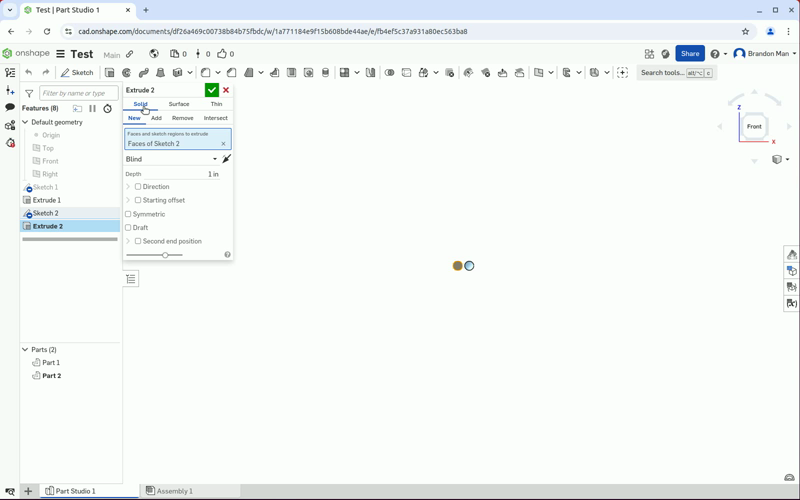
click(143, 106)
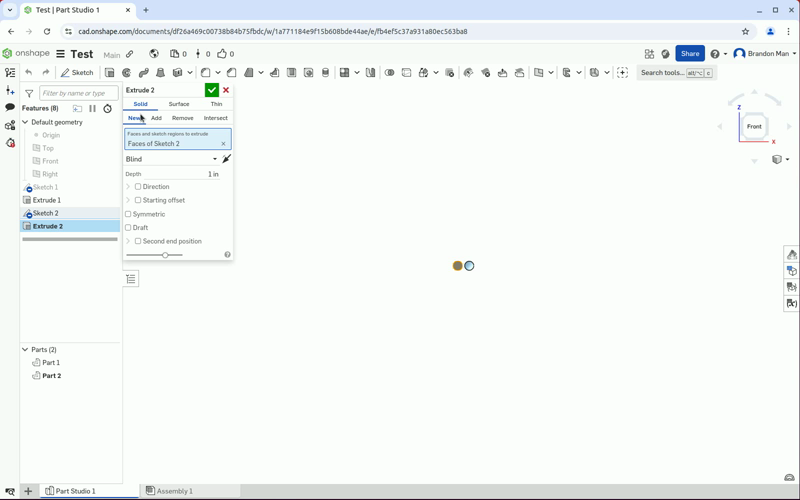
mouse_move(137, 120)
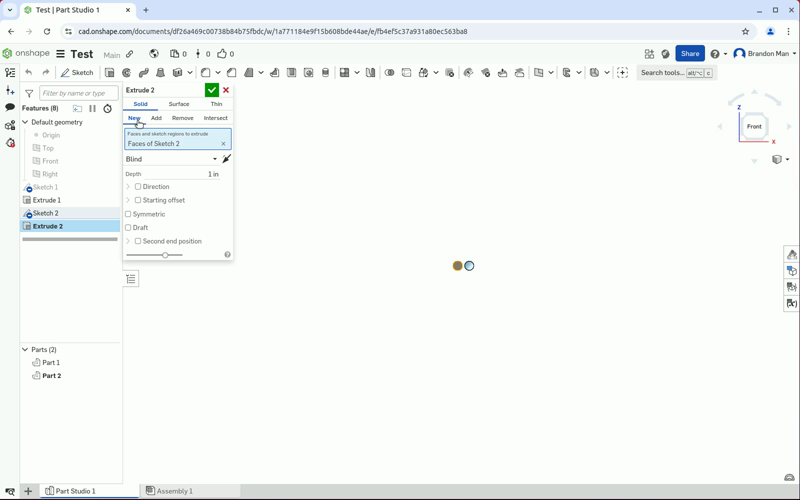
click(137, 120)
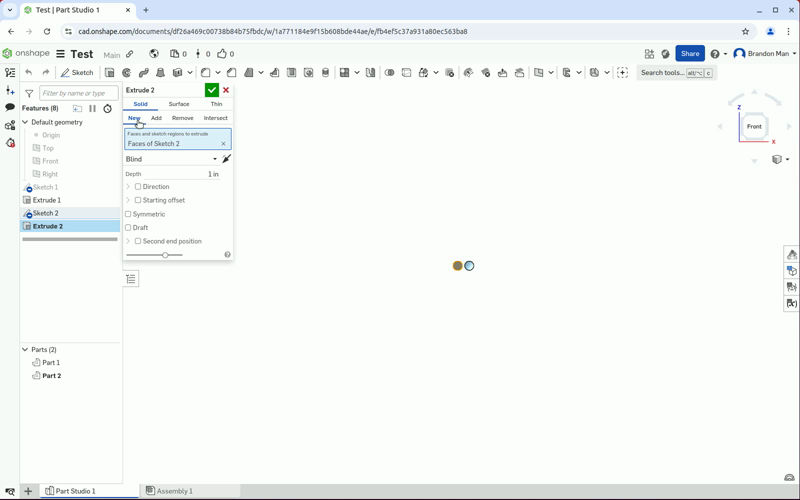
key(tab, 4)
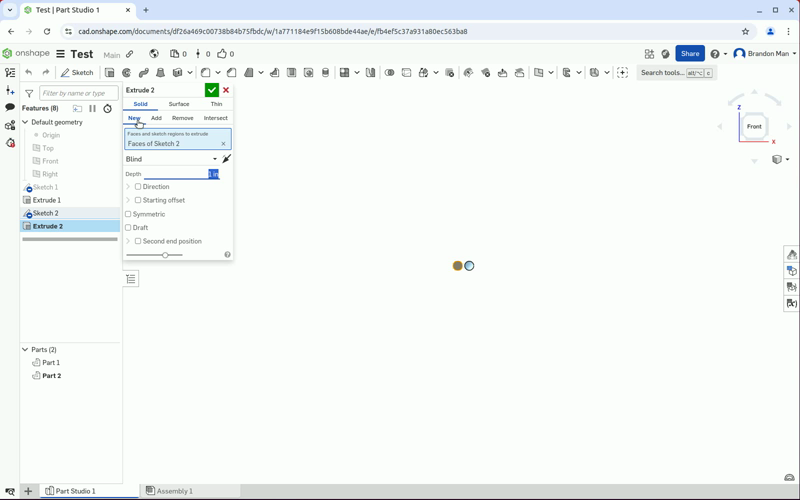
text(1.444)
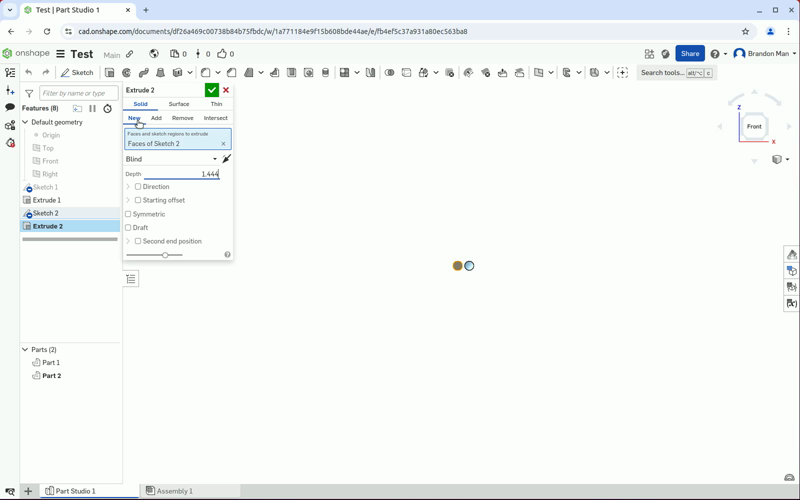
key(enter)
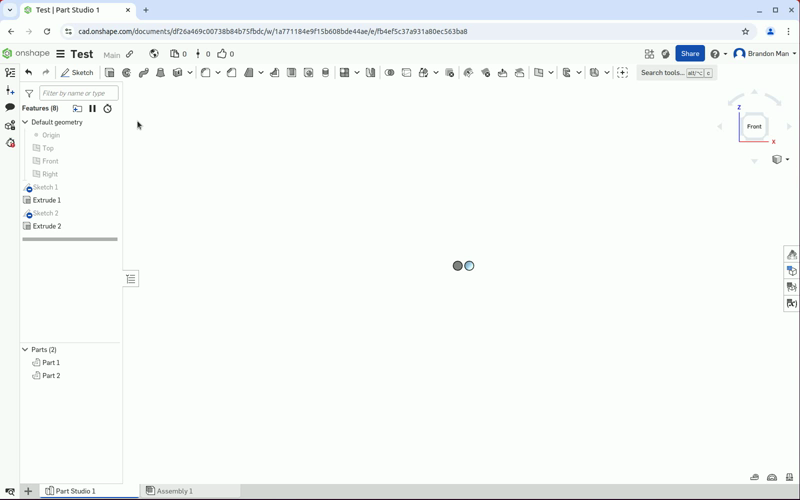
key(shift+h)
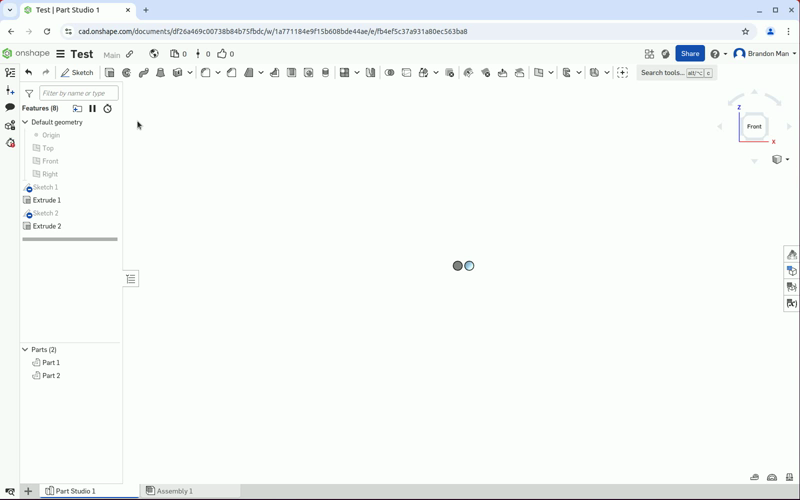
key(shift+h)
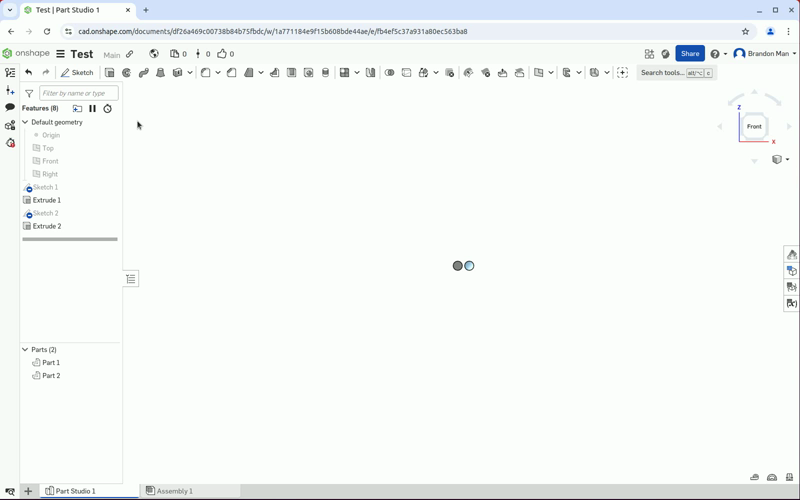
mouse_move(73, 189)
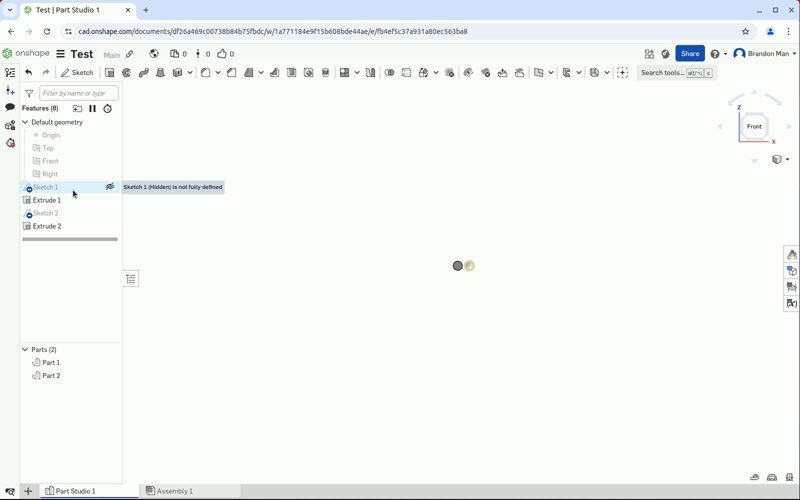
click(73, 189)
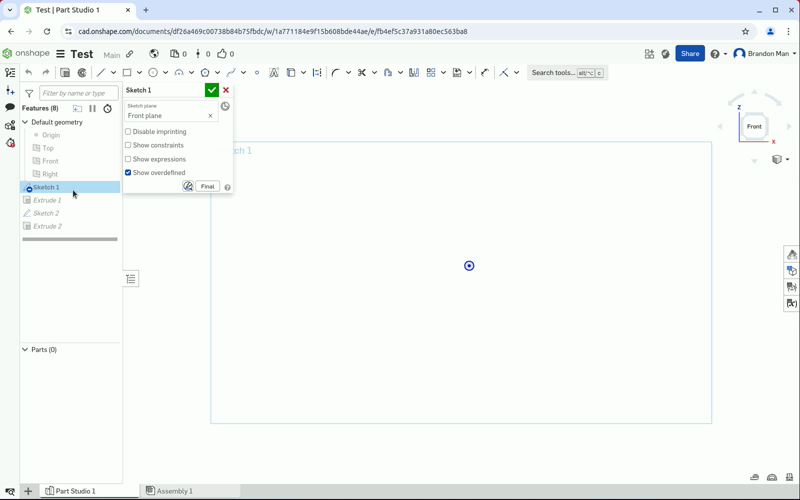
mouse_move(229, 92)
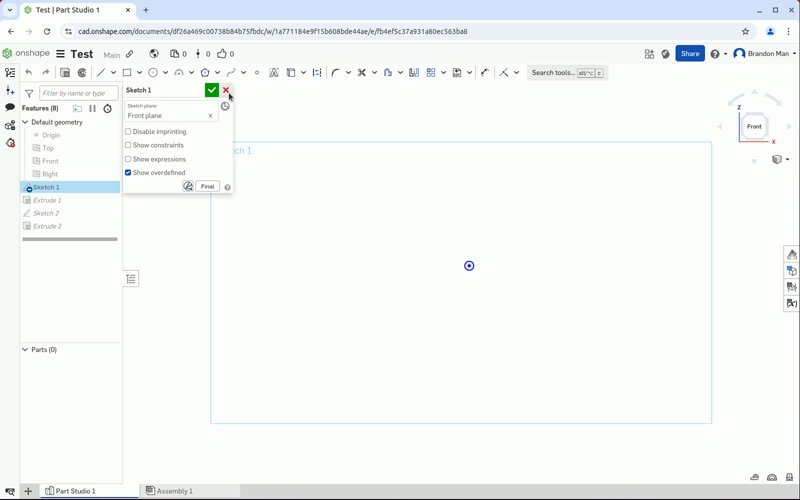
click(229, 92)
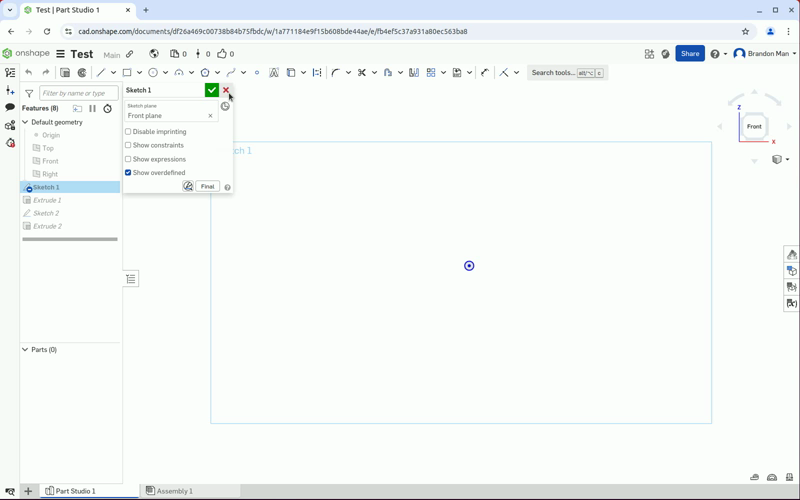
key(shift+s)
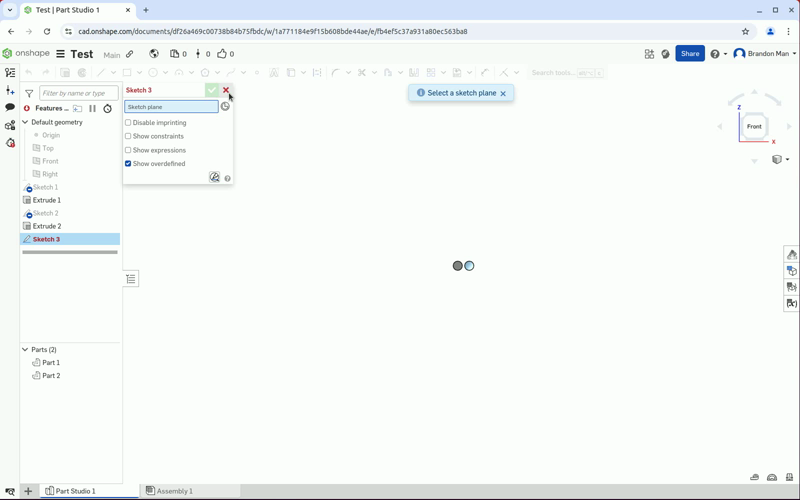
mouse_move(73, 163)
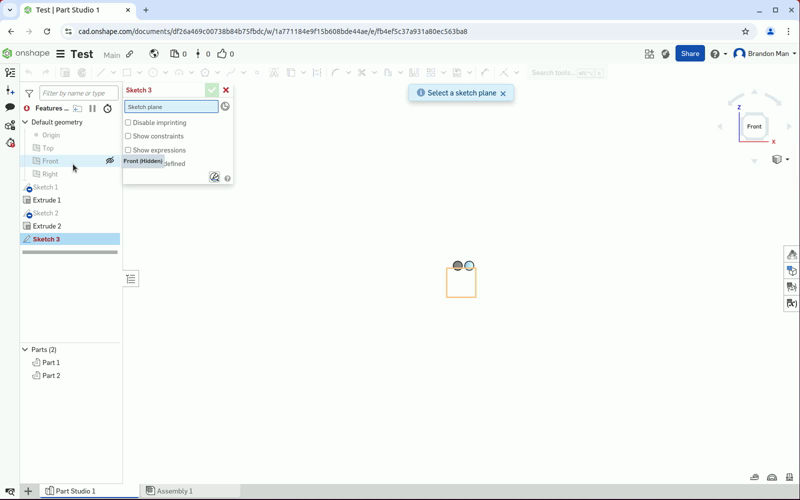
click(73, 163)
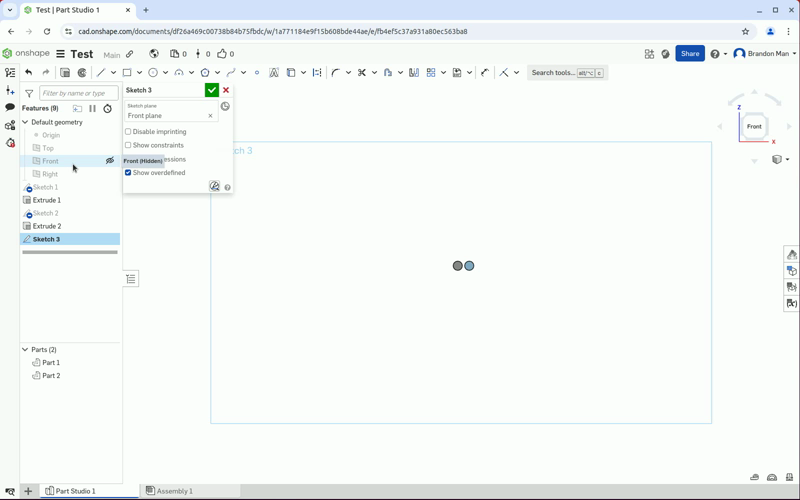
mouse_move(73, 352)
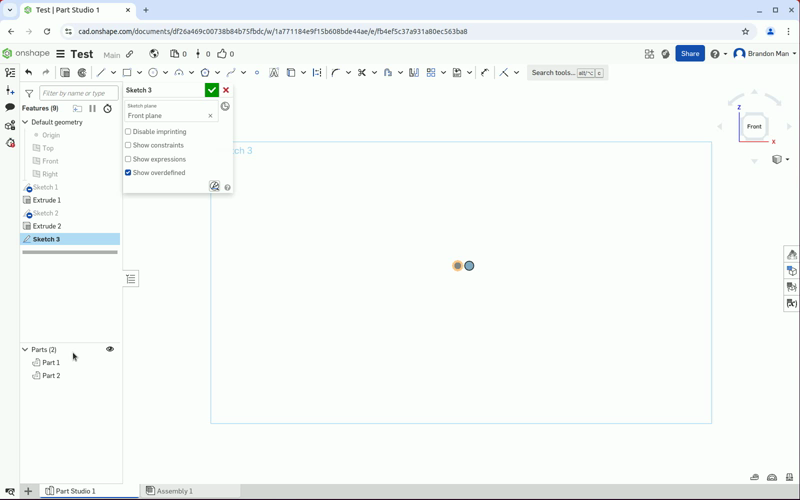
key(y)
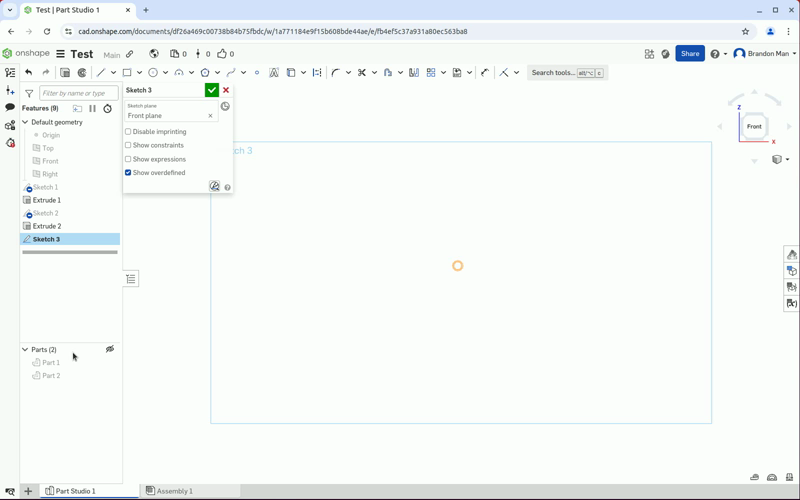
key(a)
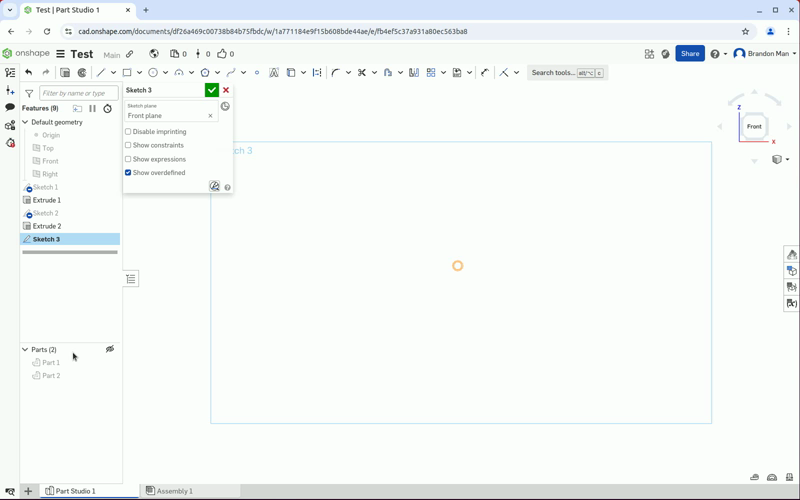
key_down(shift)
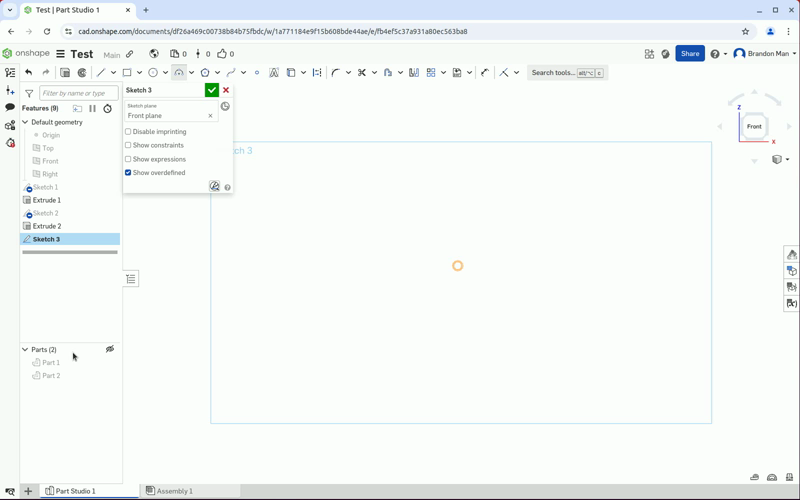
mouse_move(453, 265)
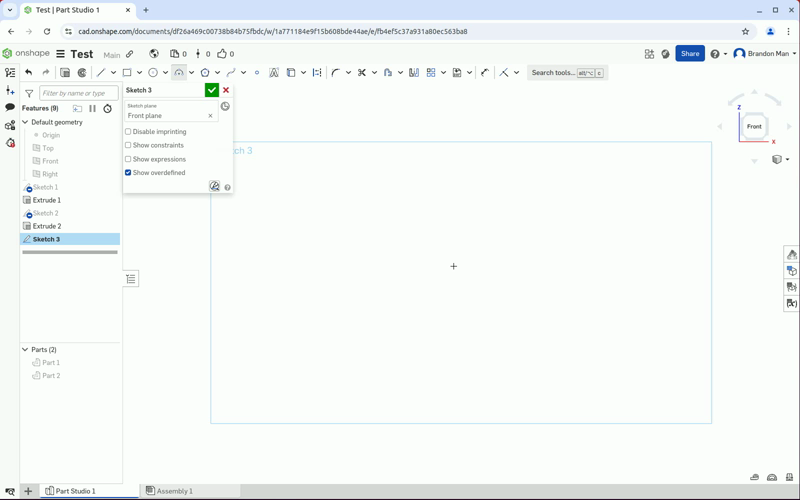
click(453, 265)
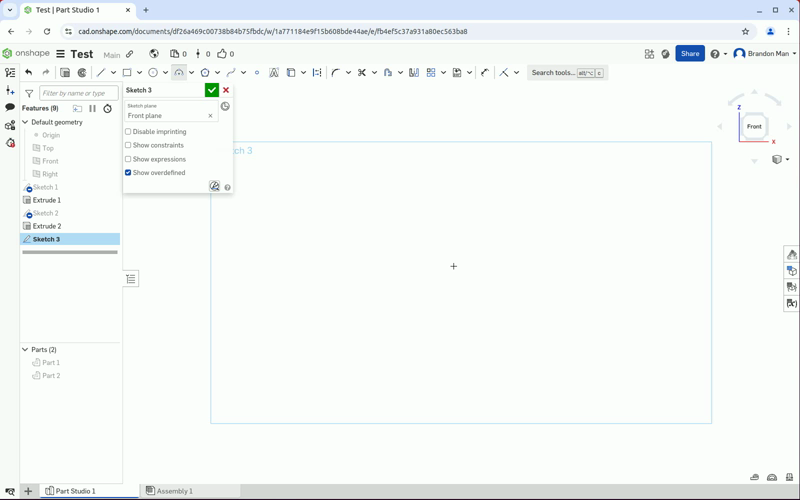
key_up(shift)
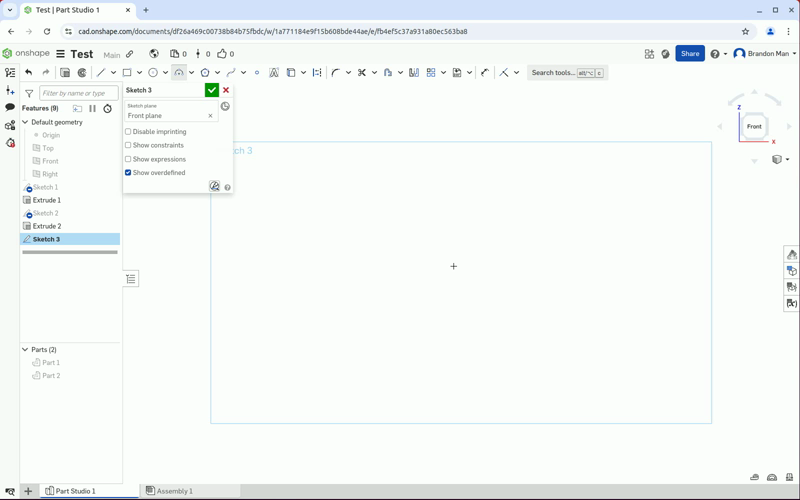
key_down(shift)
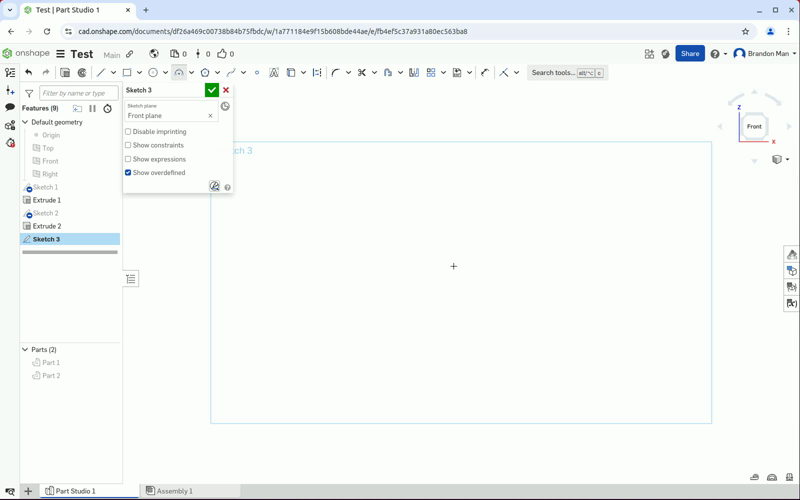
mouse_move(460, 266)
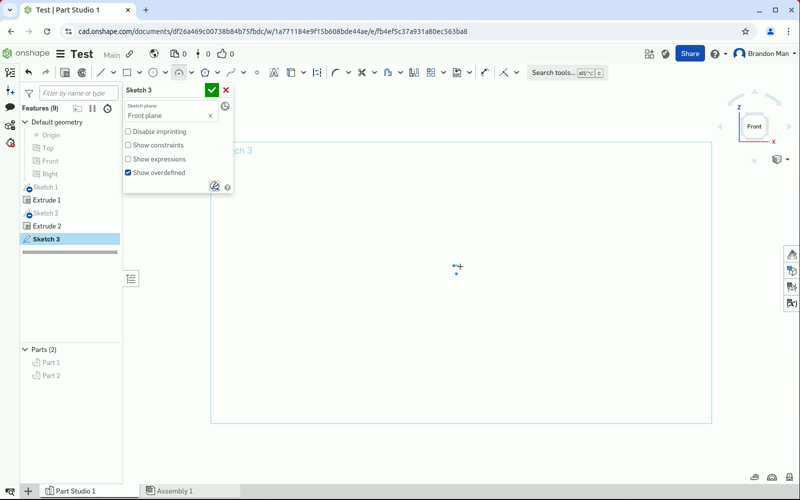
scroll(6)
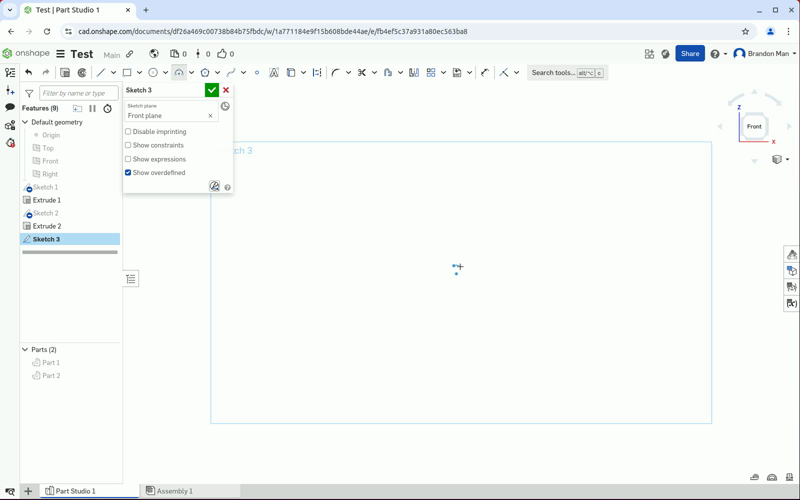
scroll(6)
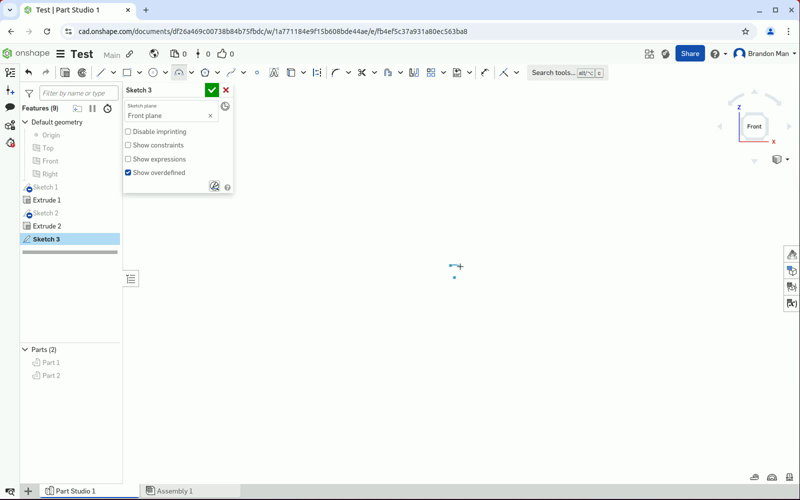
scroll(6)
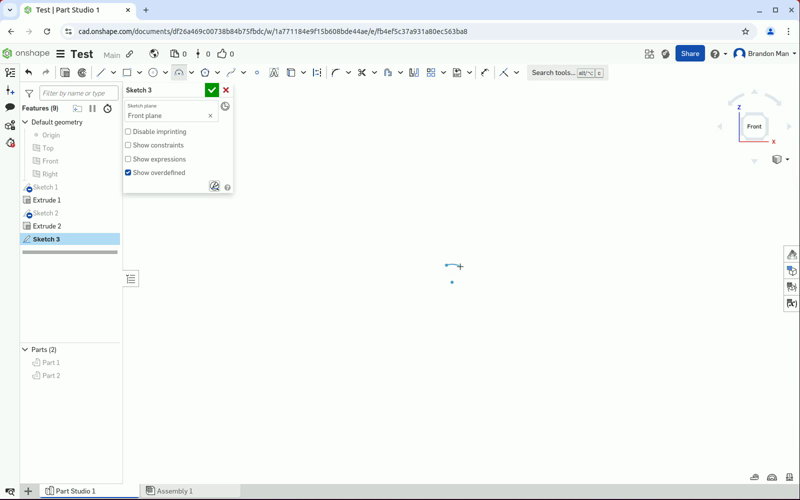
scroll(6)
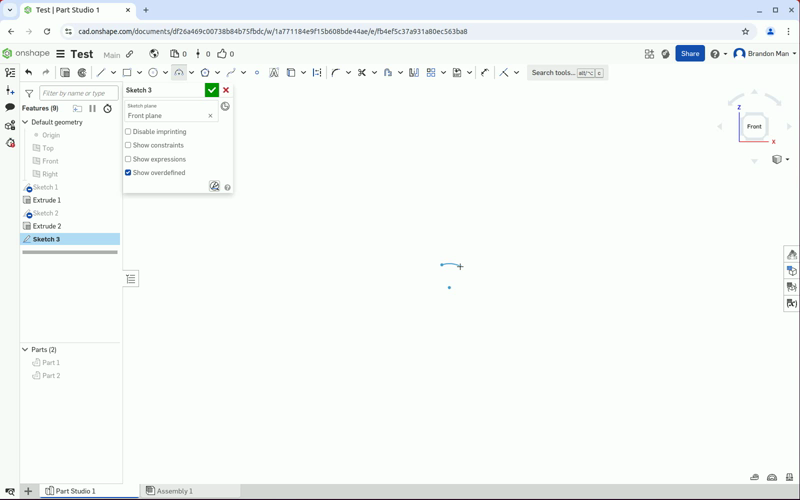
scroll(6)
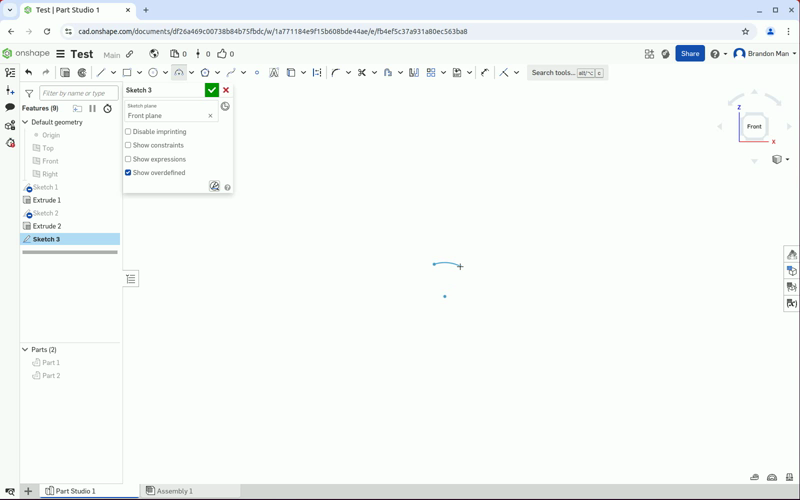
scroll(6)
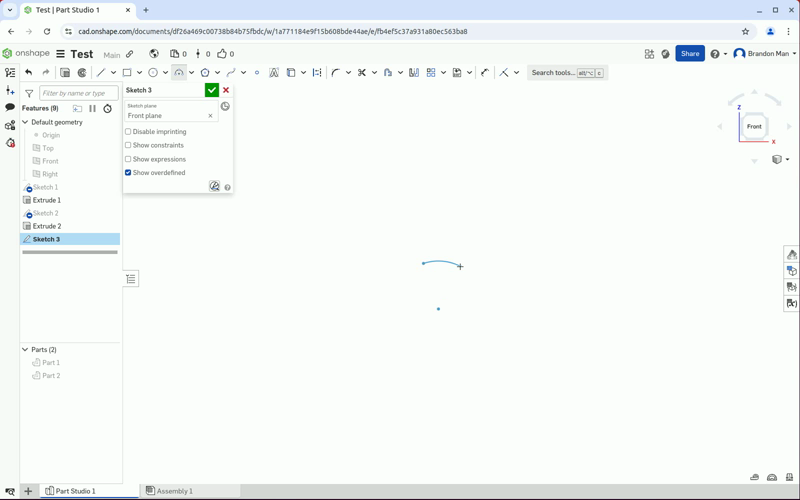
scroll(6)
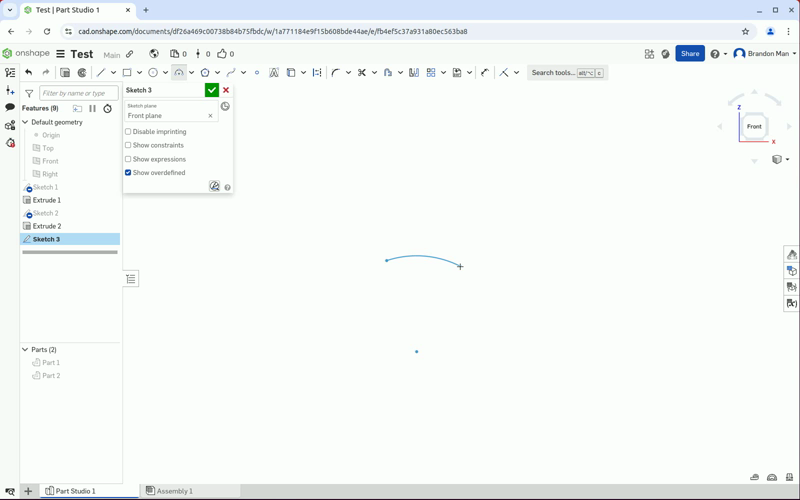
click(460, 266)
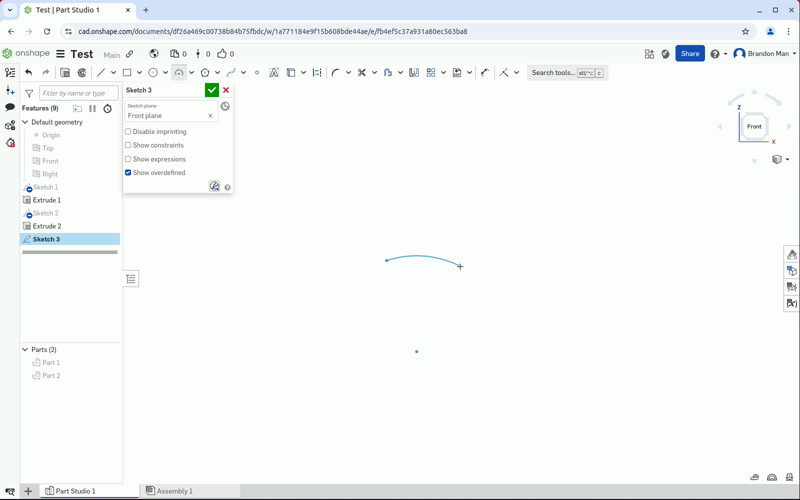
scroll(-6)
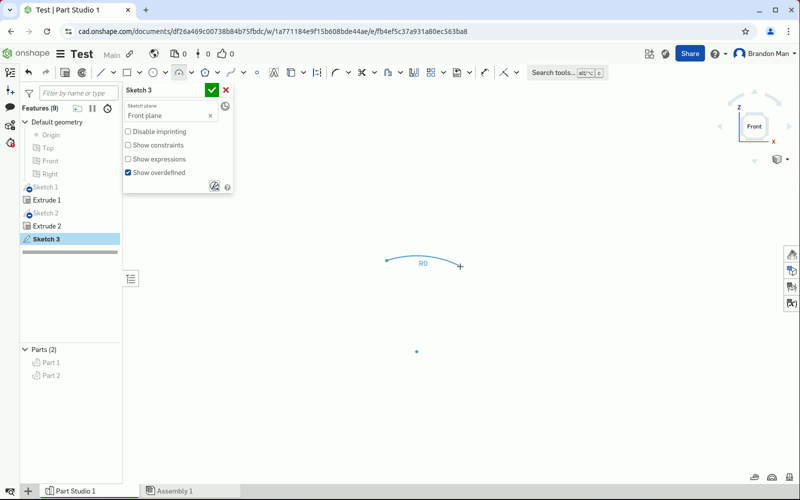
scroll(-6)
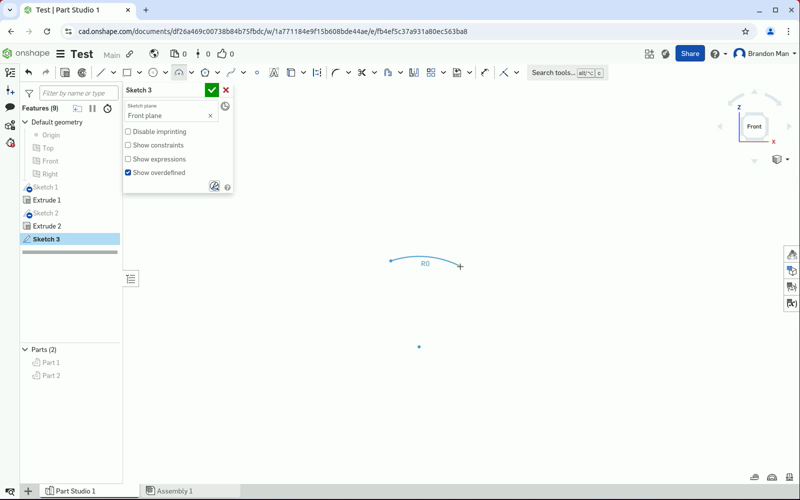
scroll(-6)
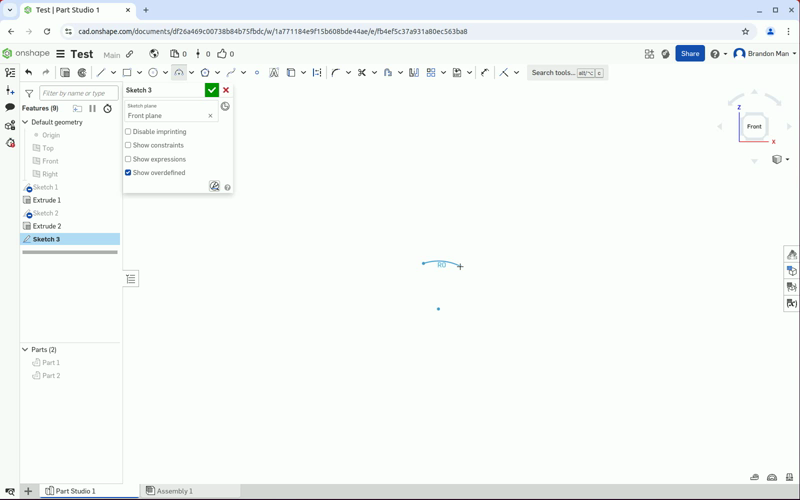
scroll(-6)
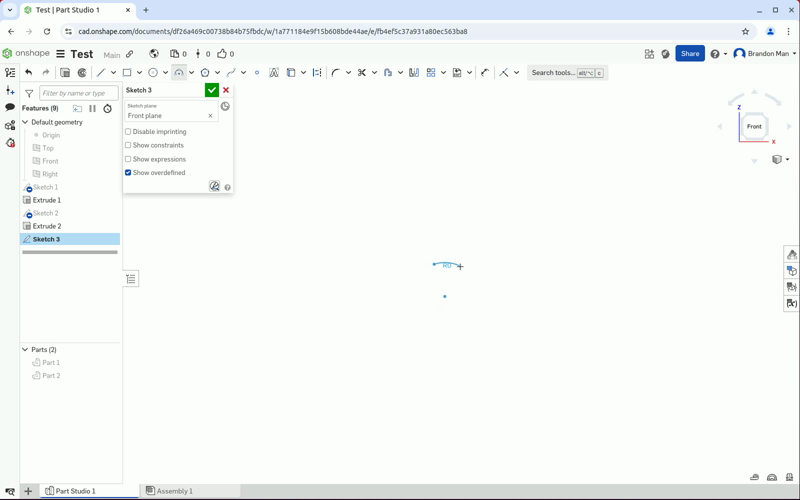
scroll(-6)
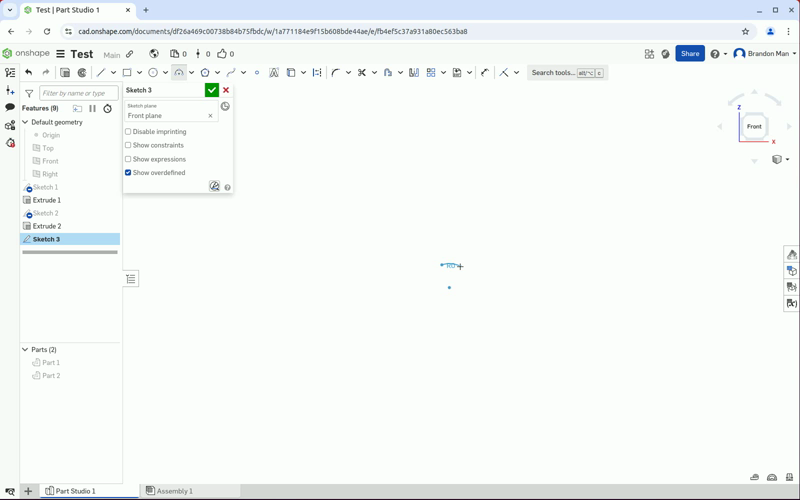
scroll(-6)
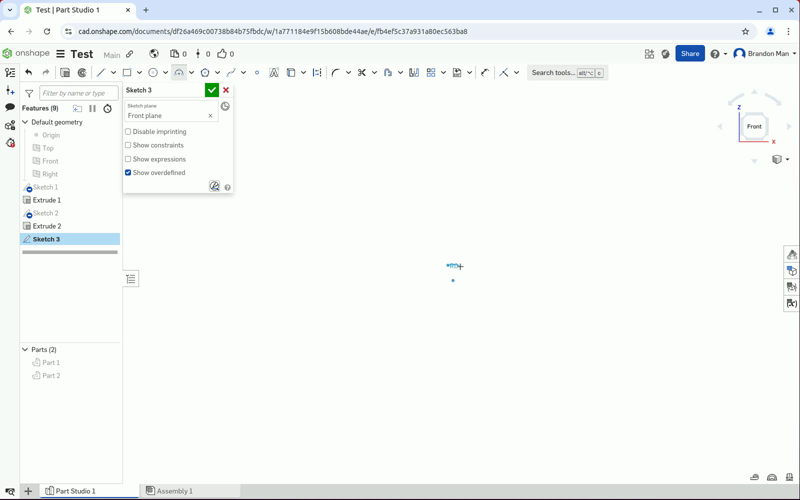
scroll(-6)
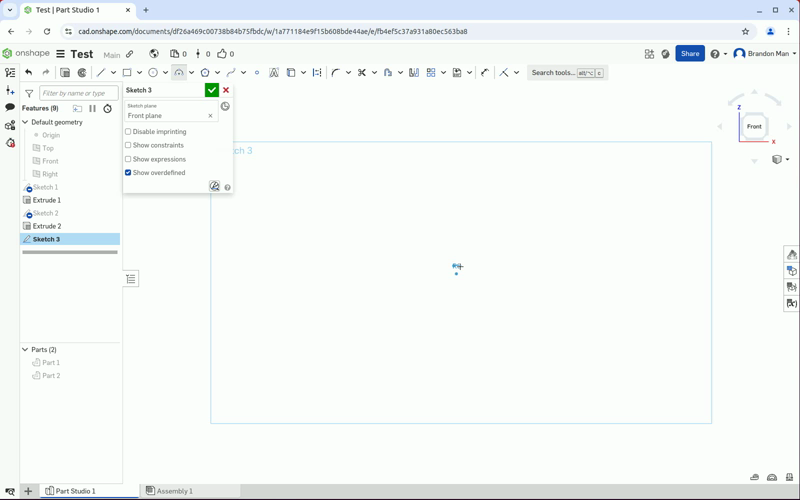
mouse_move(457, 261)
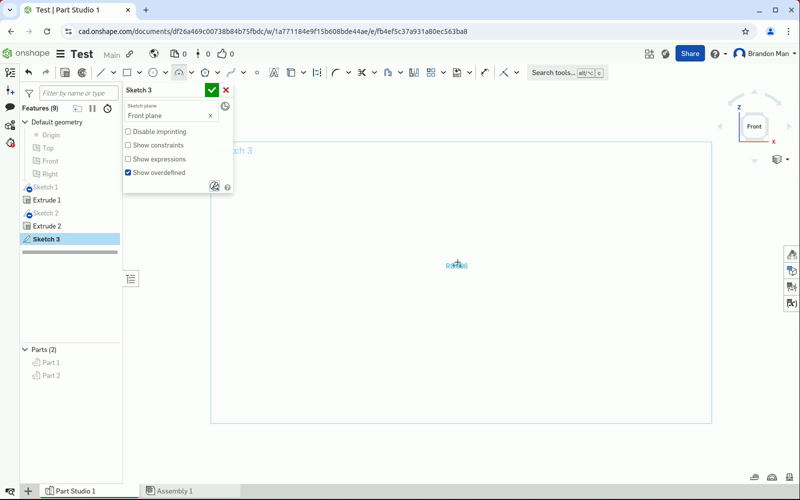
scroll(6)
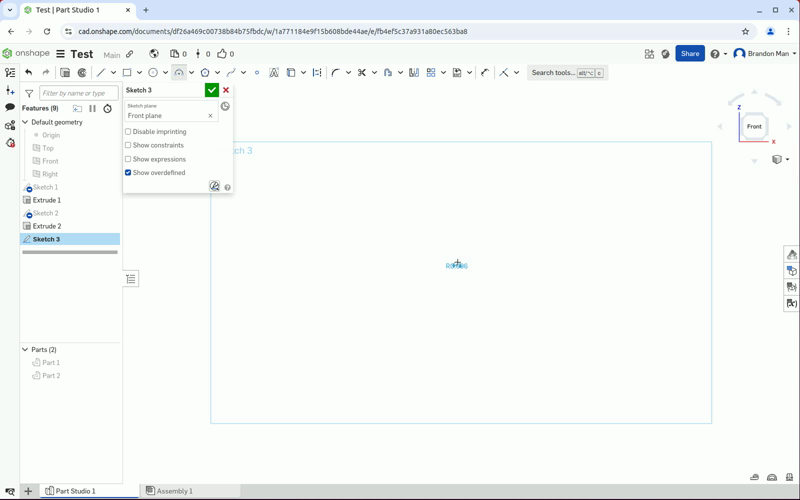
scroll(6)
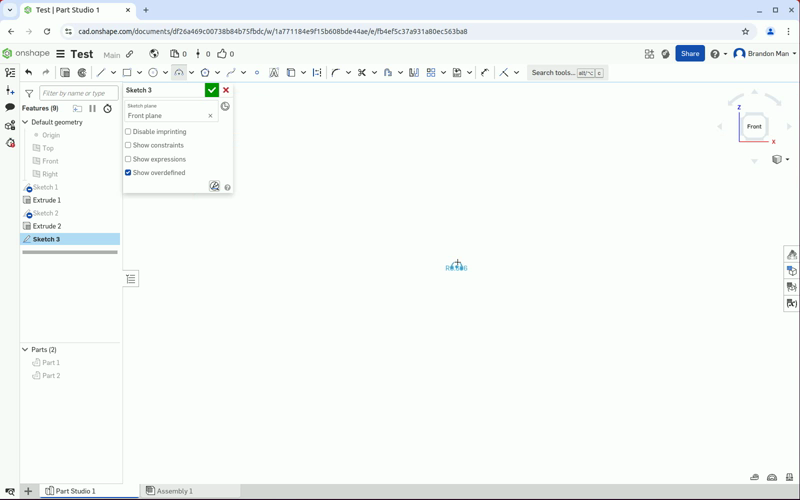
scroll(6)
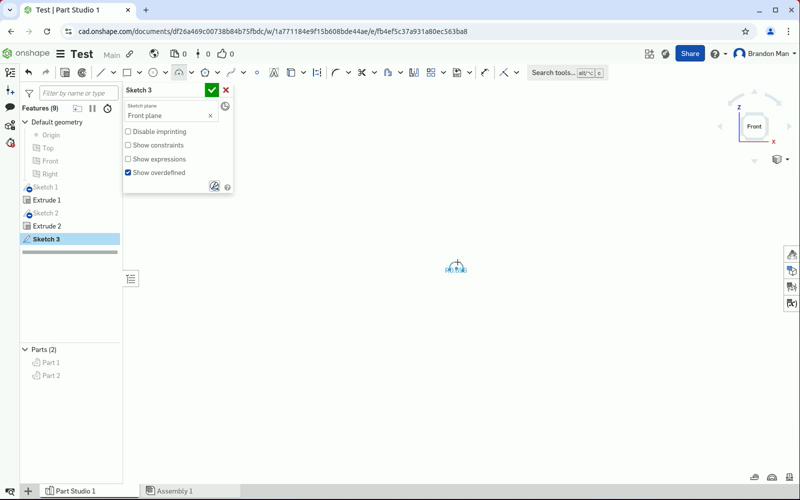
scroll(6)
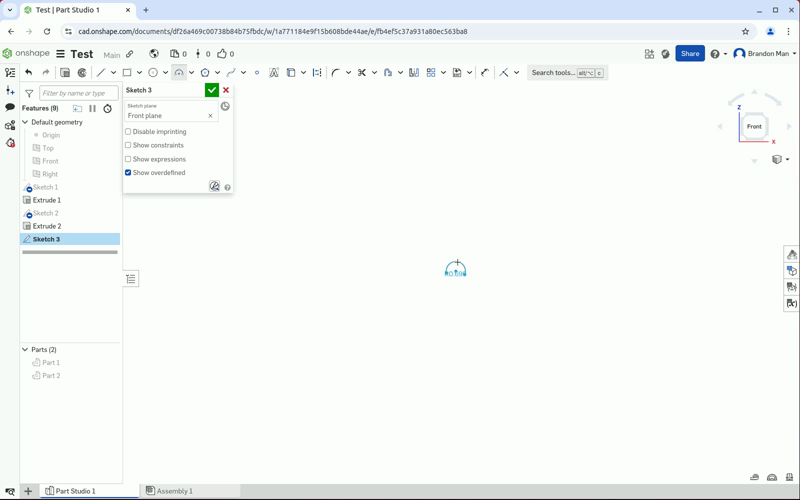
scroll(6)
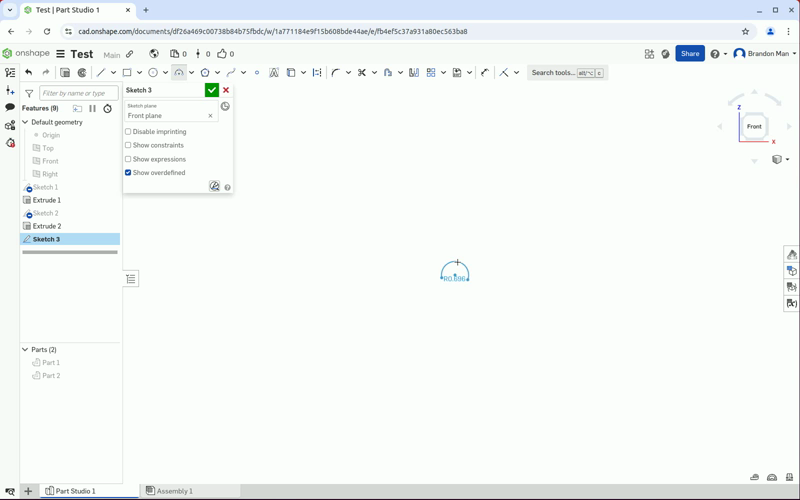
scroll(6)
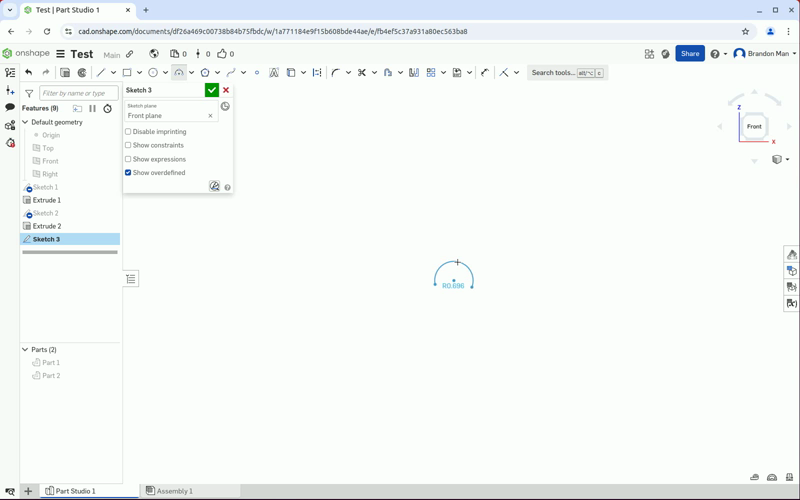
scroll(6)
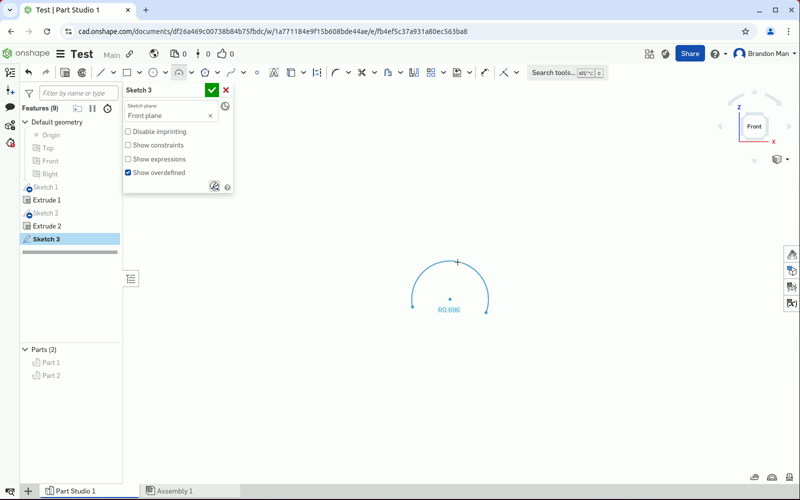
click(457, 261)
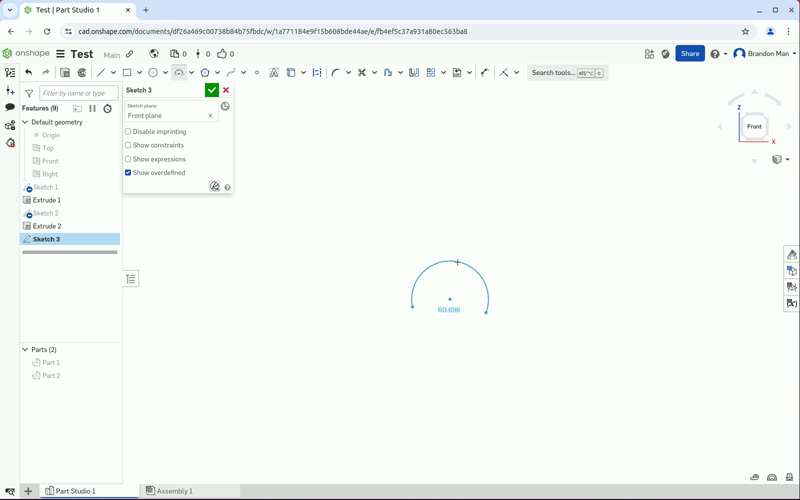
scroll(-6)
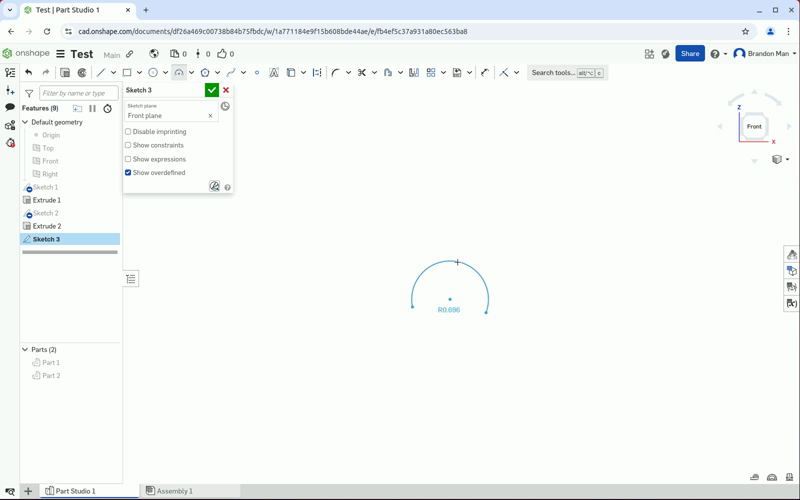
scroll(-6)
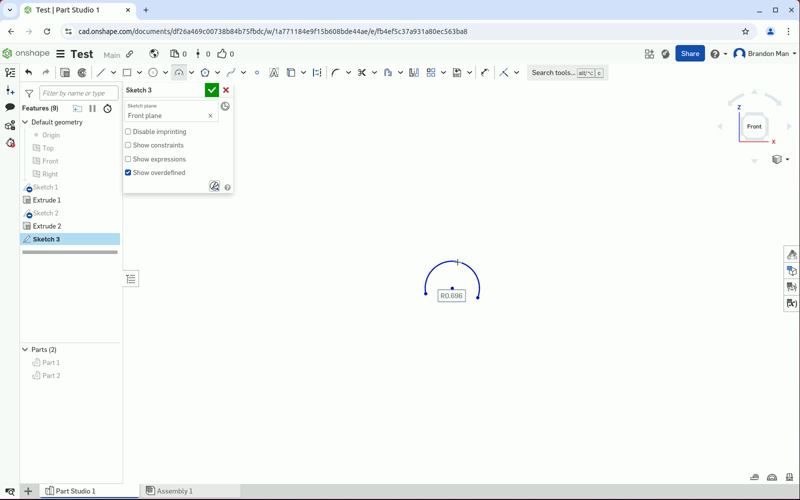
scroll(-6)
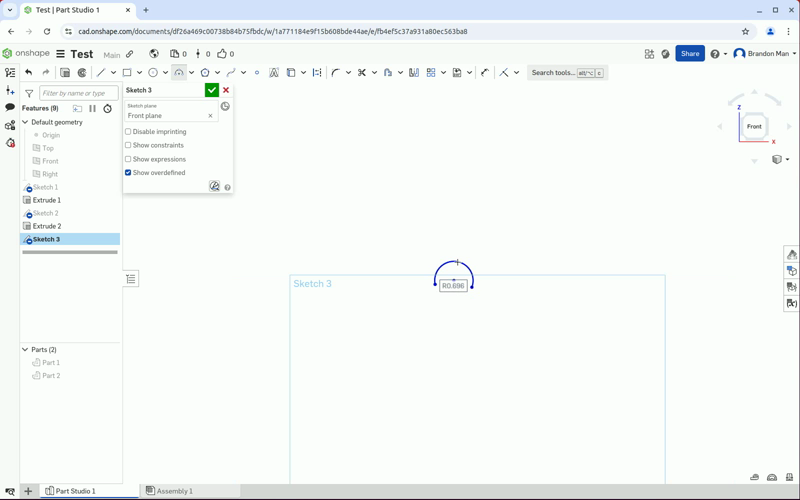
scroll(-6)
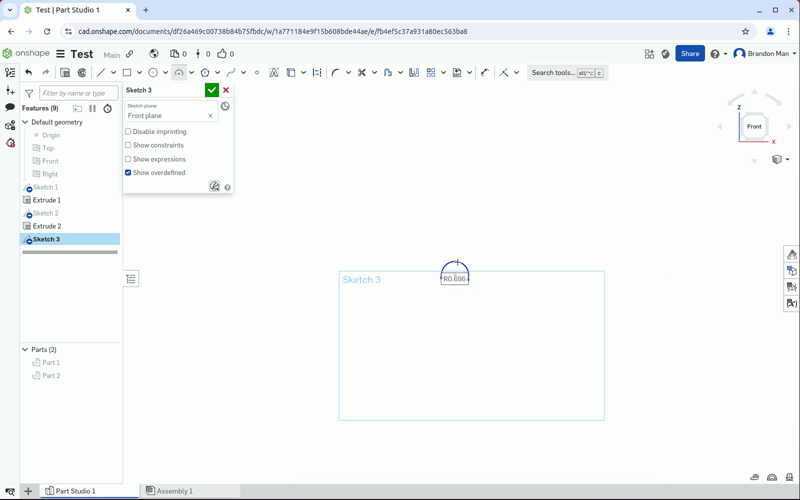
scroll(-6)
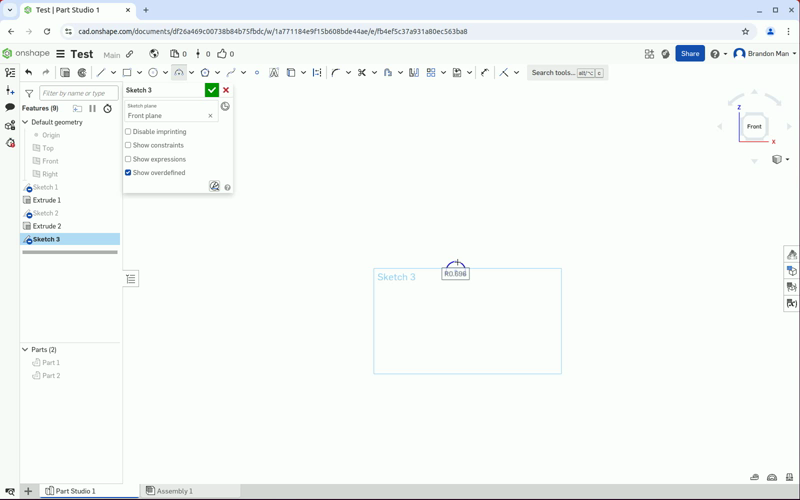
scroll(-6)
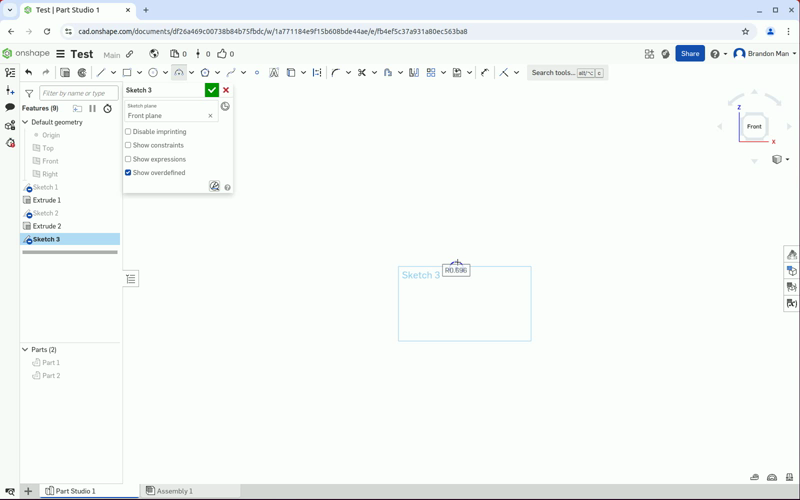
scroll(-6)
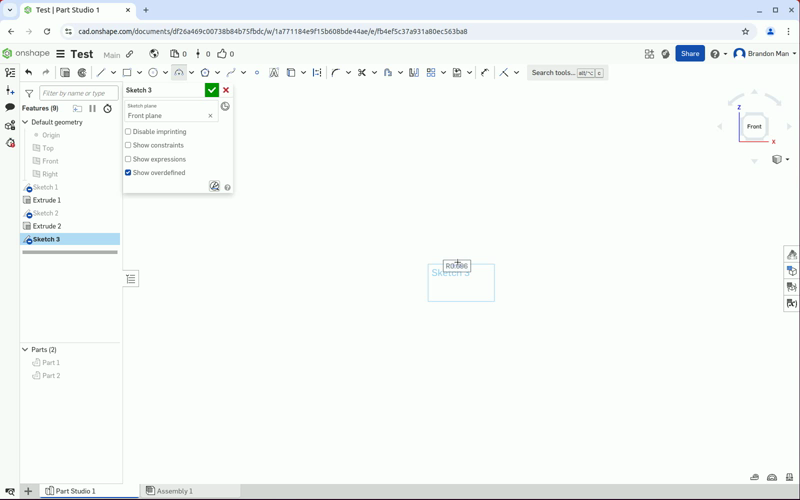
key_up(shift)
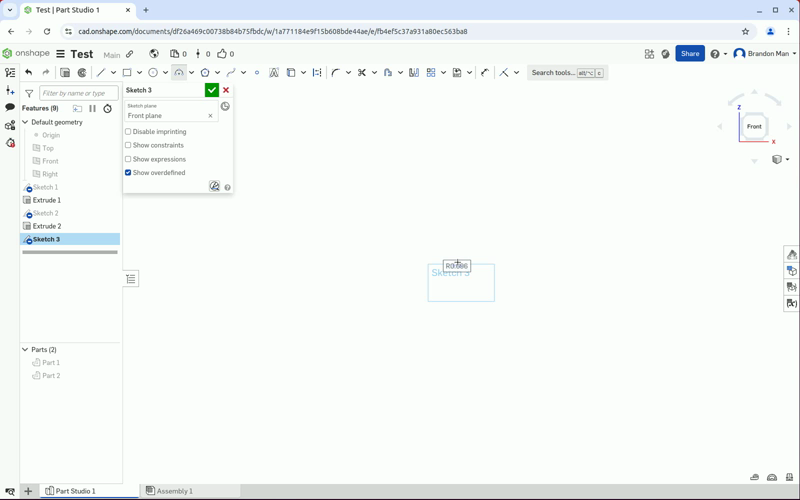
mouse_move(460, 266)
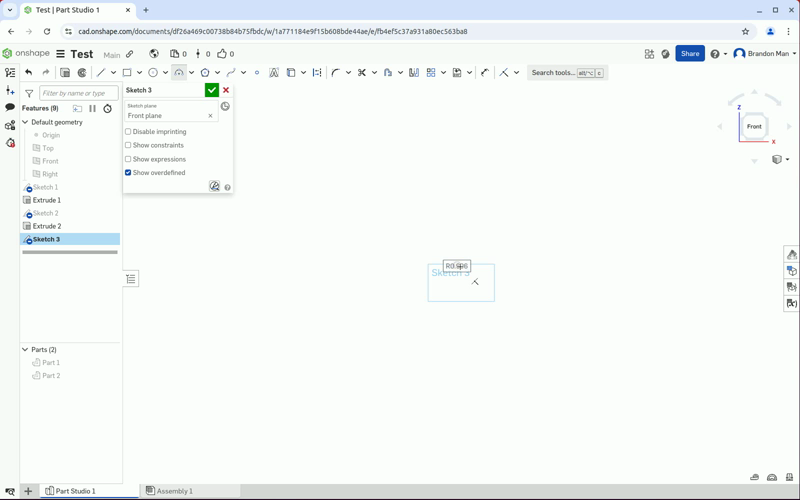
scroll(6)
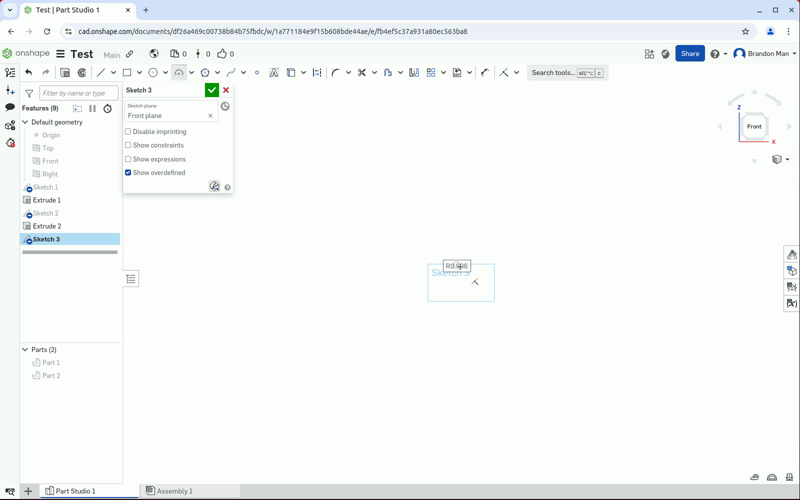
scroll(6)
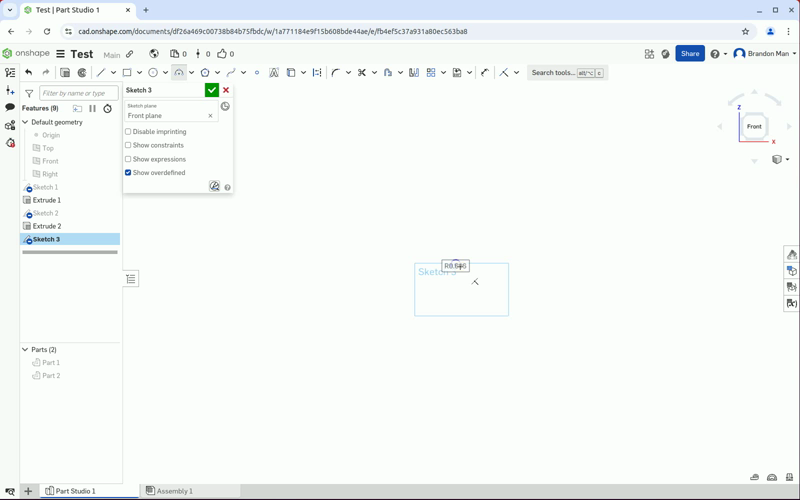
scroll(6)
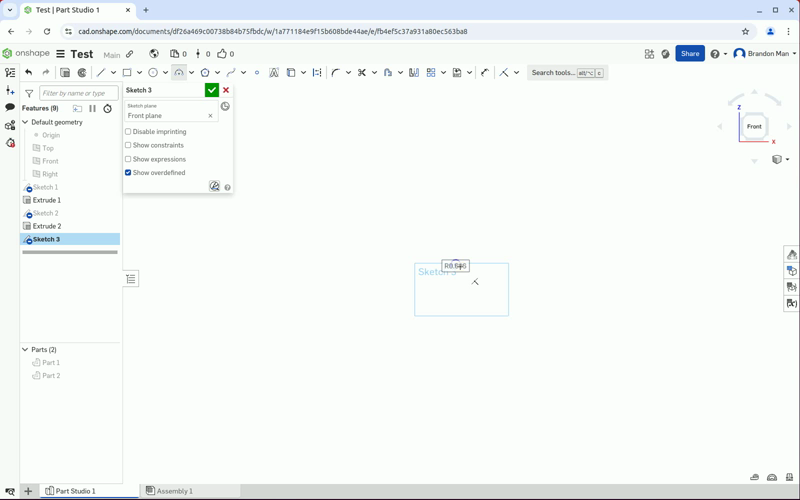
scroll(6)
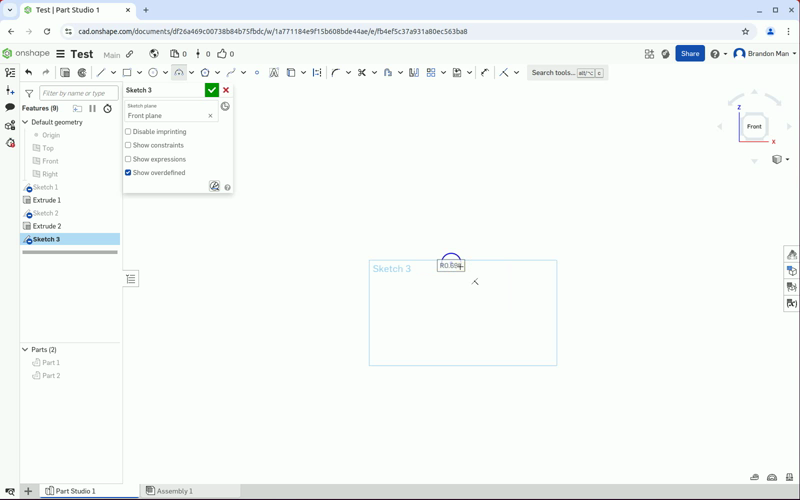
scroll(6)
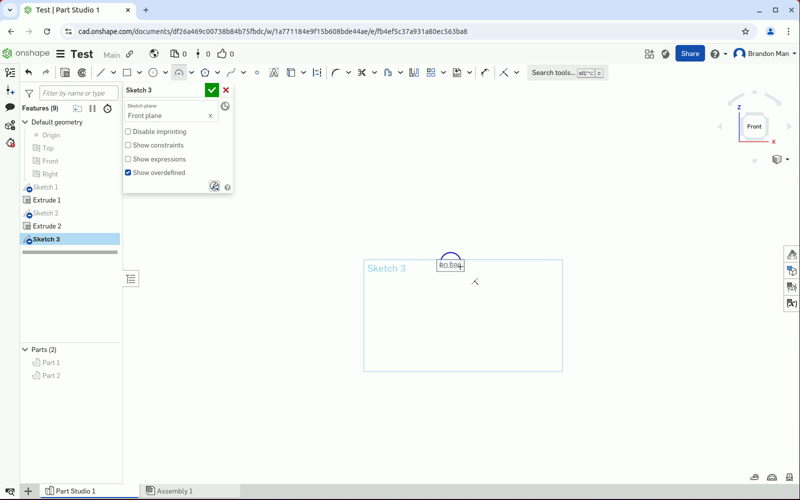
scroll(6)
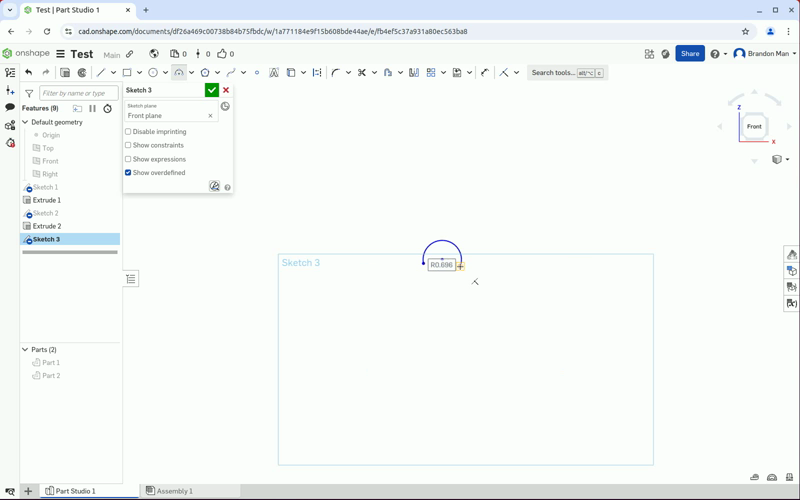
scroll(6)
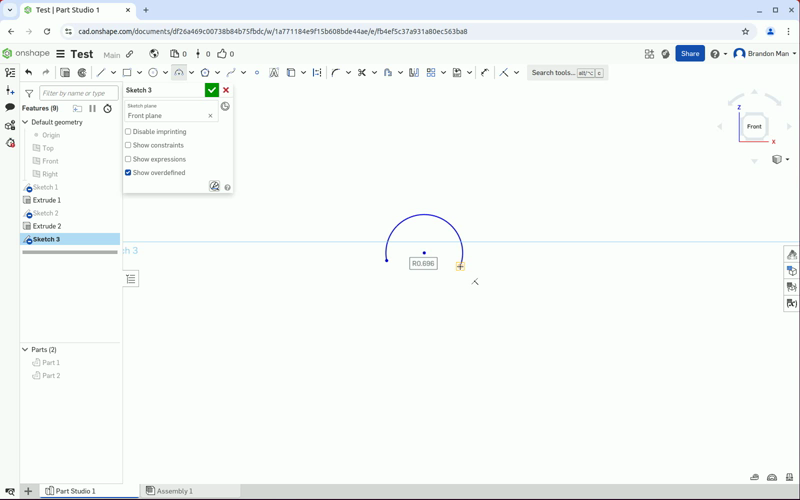
click(460, 266)
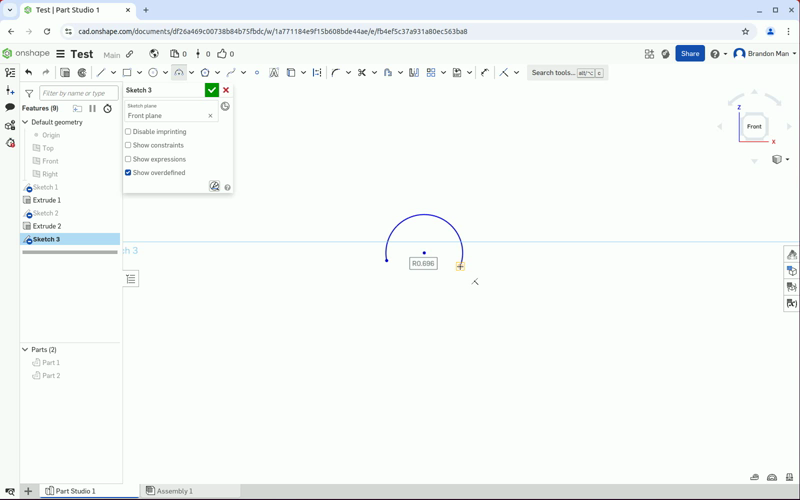
scroll(-6)
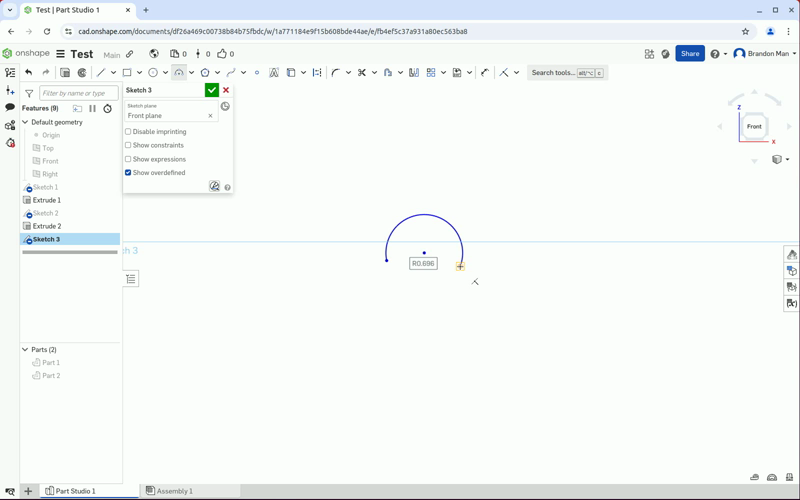
scroll(-6)
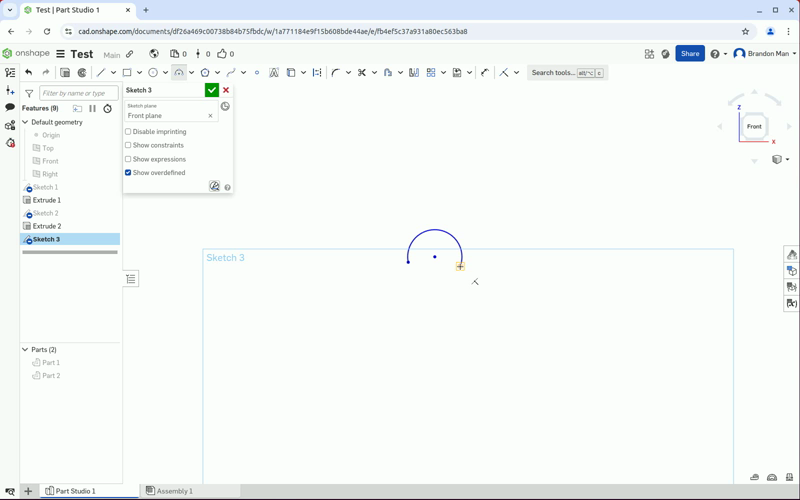
scroll(-6)
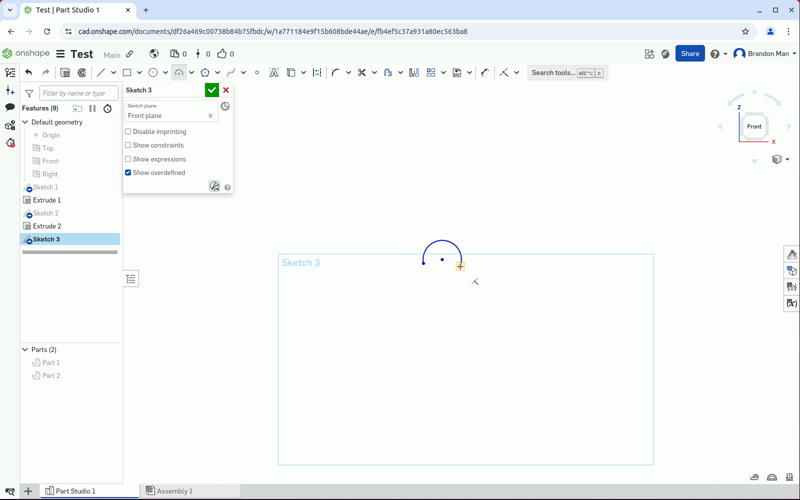
scroll(-6)
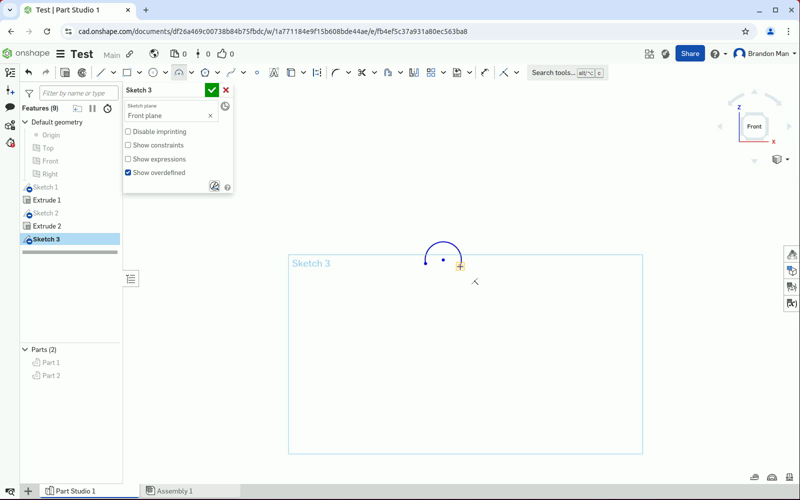
scroll(-6)
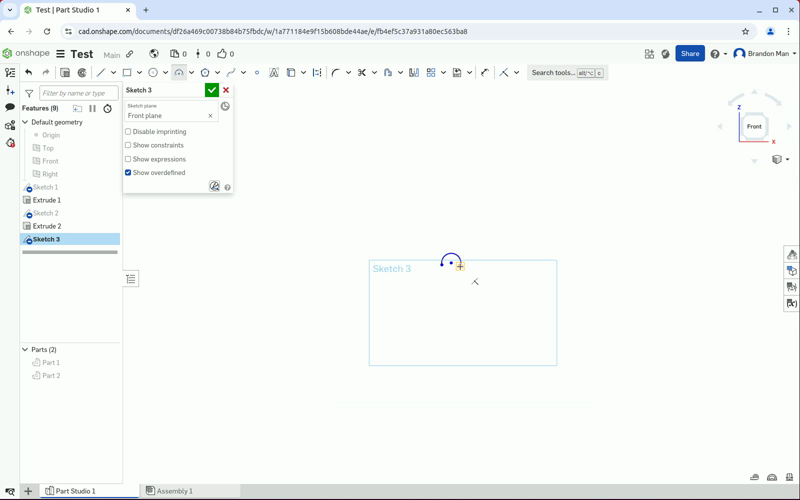
scroll(-6)
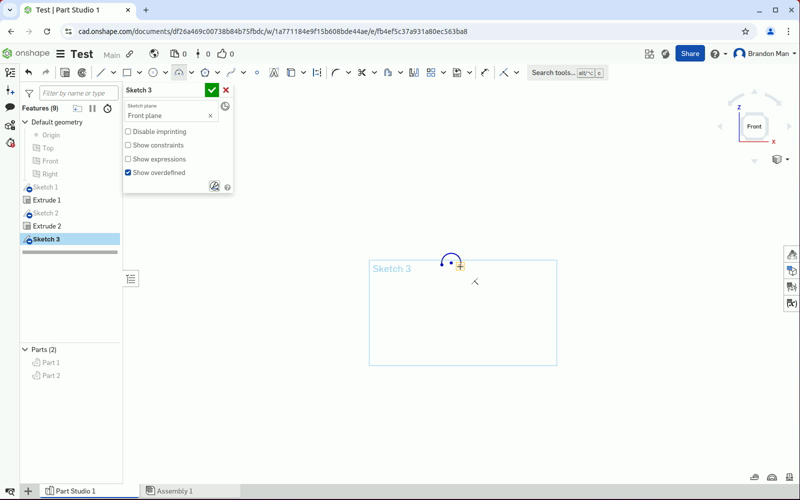
scroll(-6)
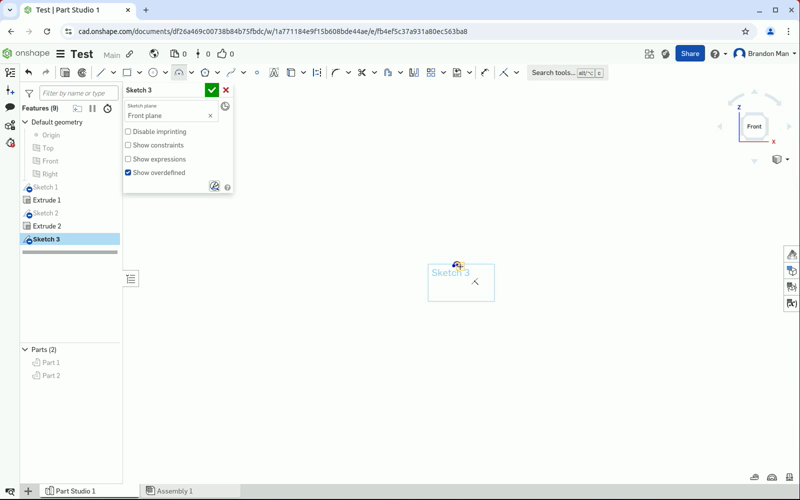
key_down(shift)
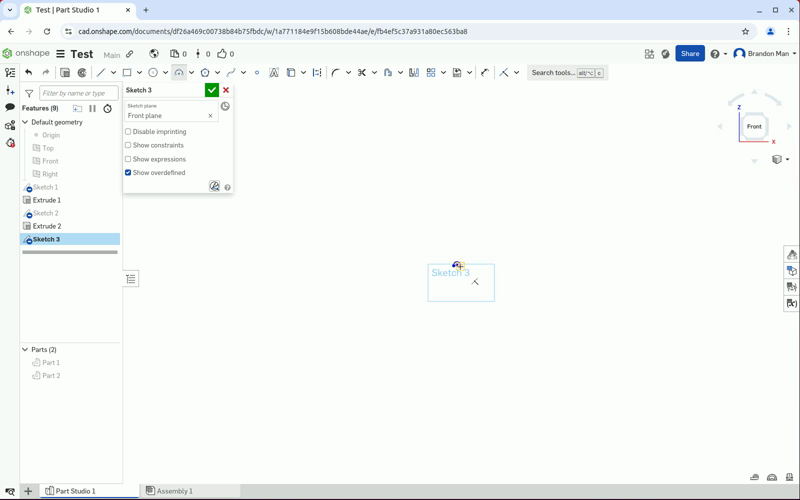
mouse_move(465, 266)
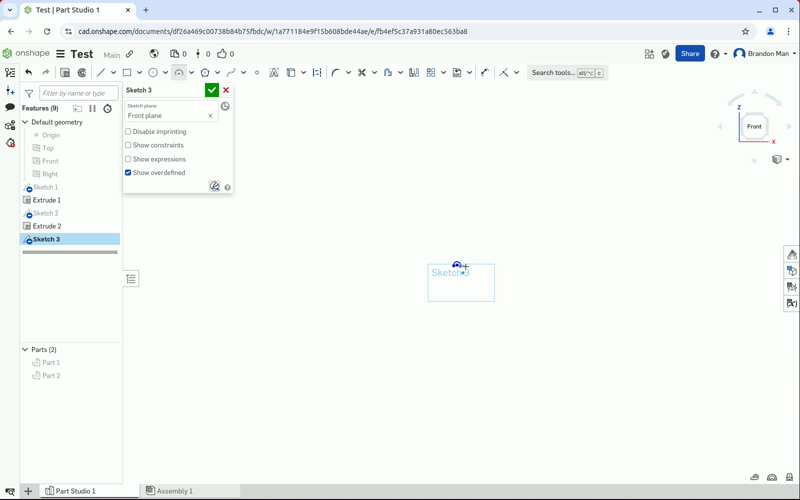
scroll(6)
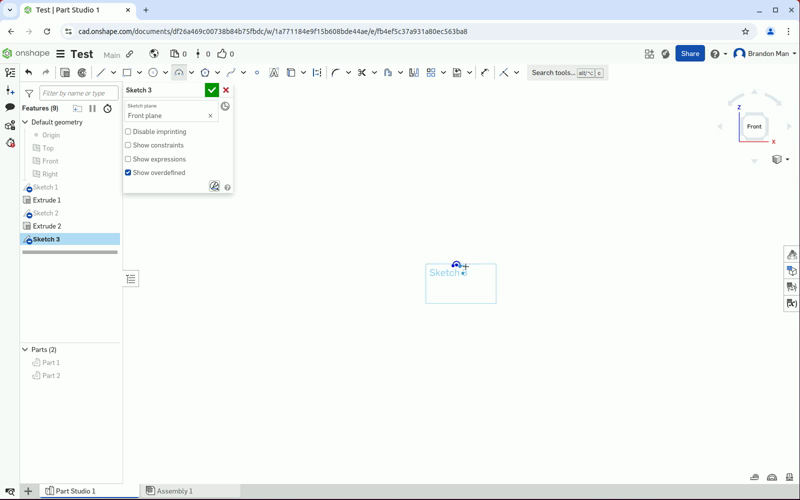
scroll(6)
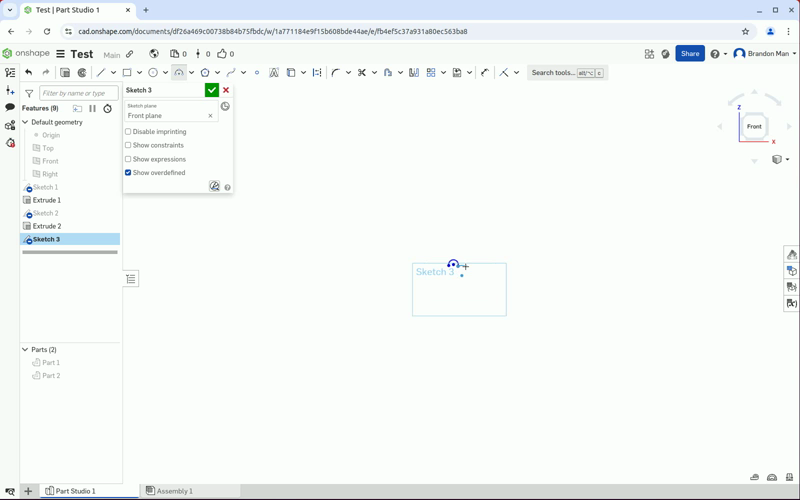
scroll(6)
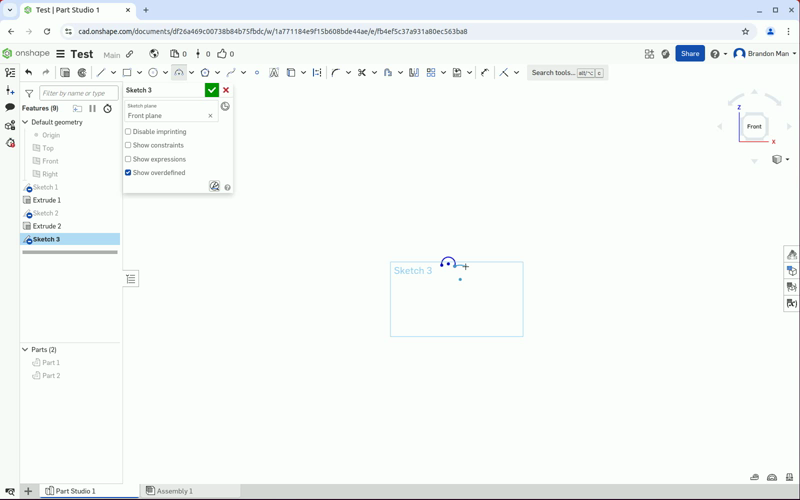
scroll(6)
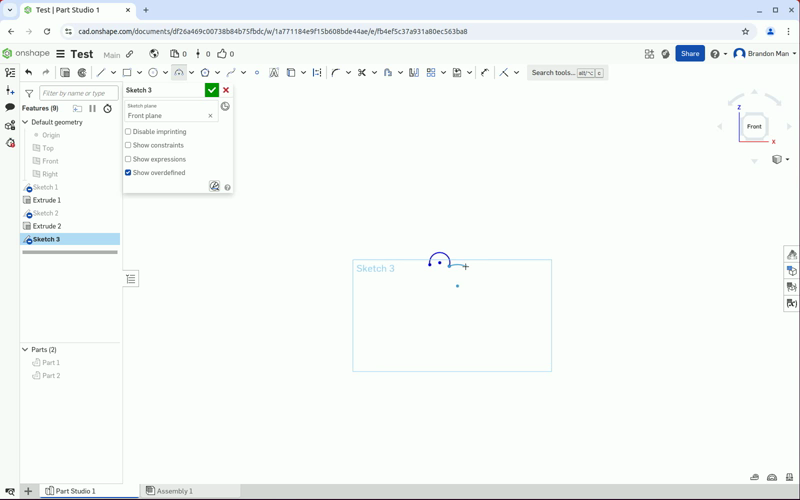
scroll(6)
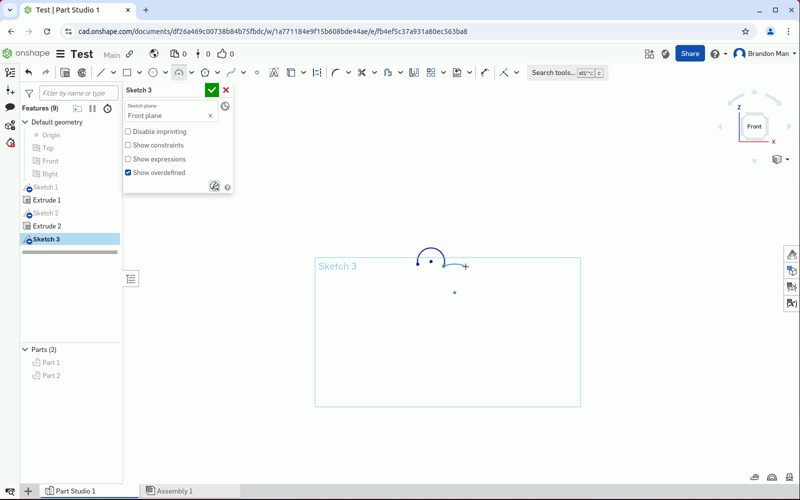
scroll(6)
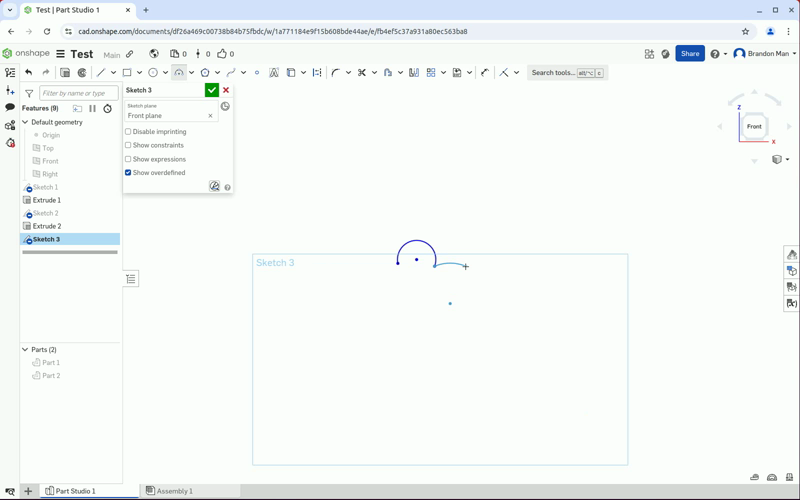
scroll(6)
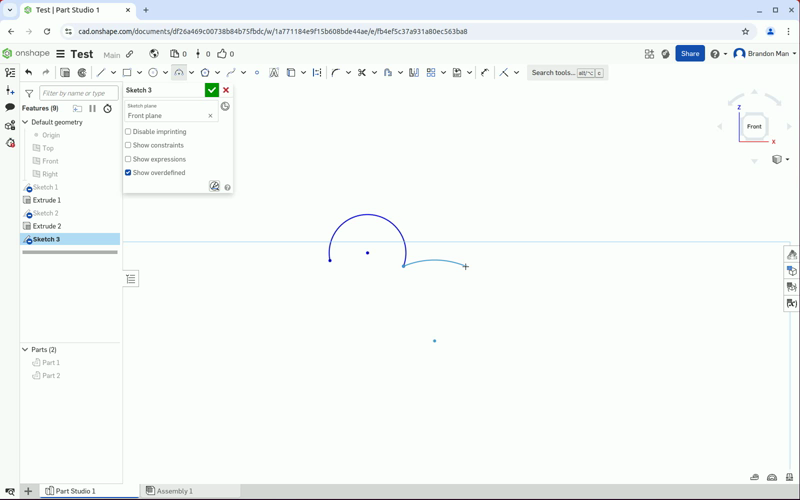
click(465, 266)
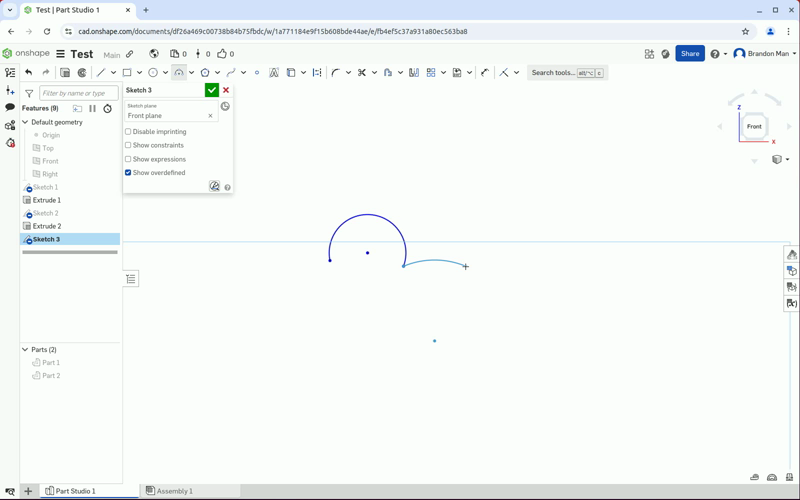
scroll(-6)
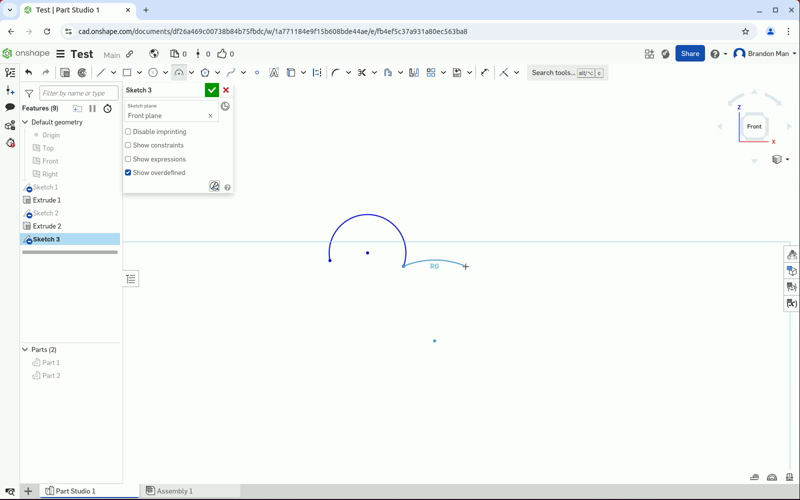
scroll(-6)
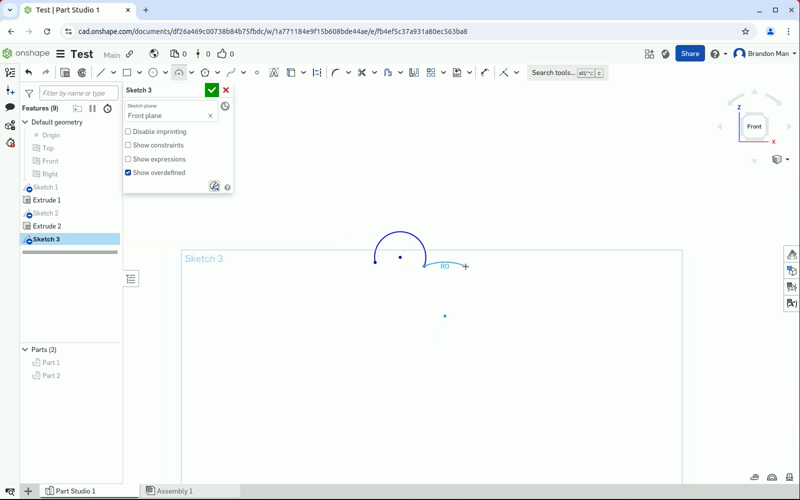
scroll(-6)
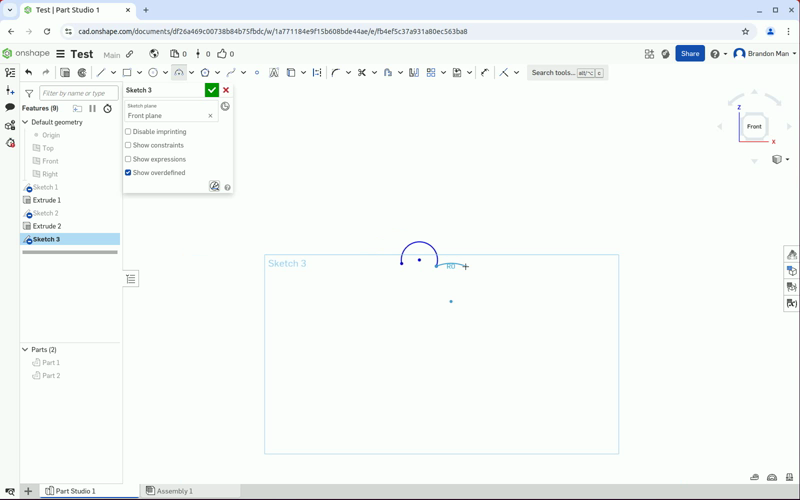
scroll(-6)
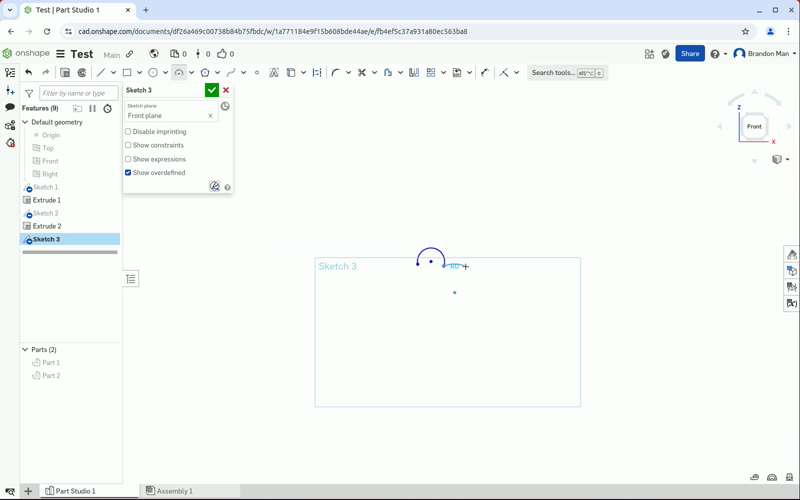
scroll(-6)
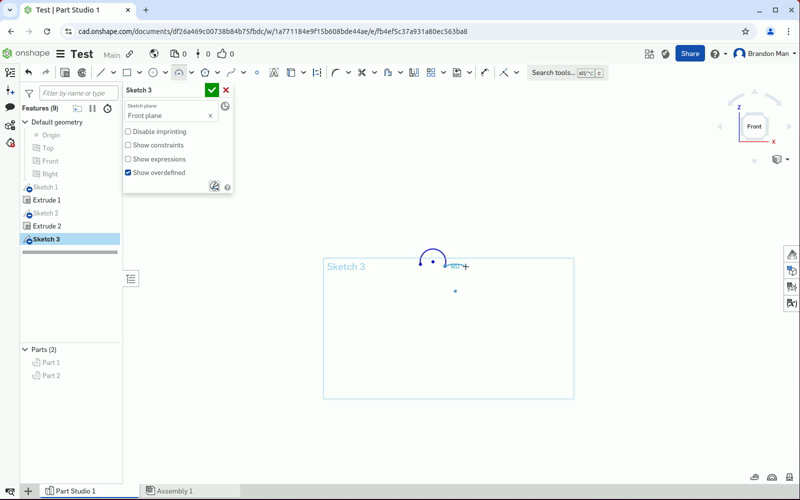
scroll(-6)
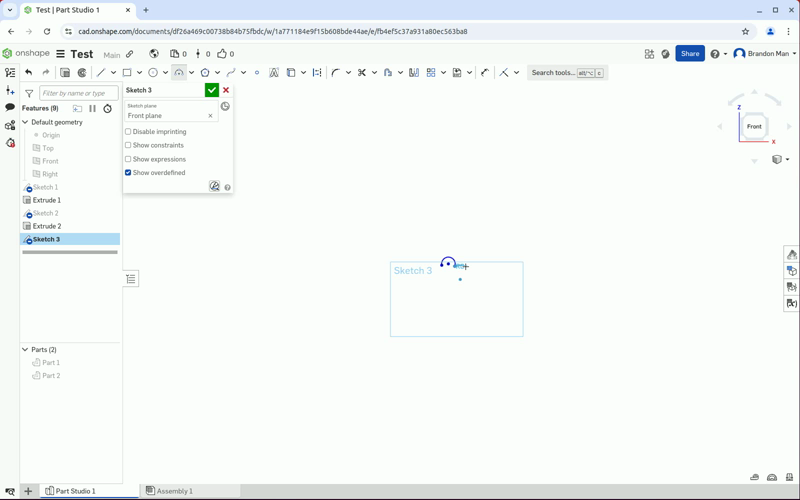
scroll(-6)
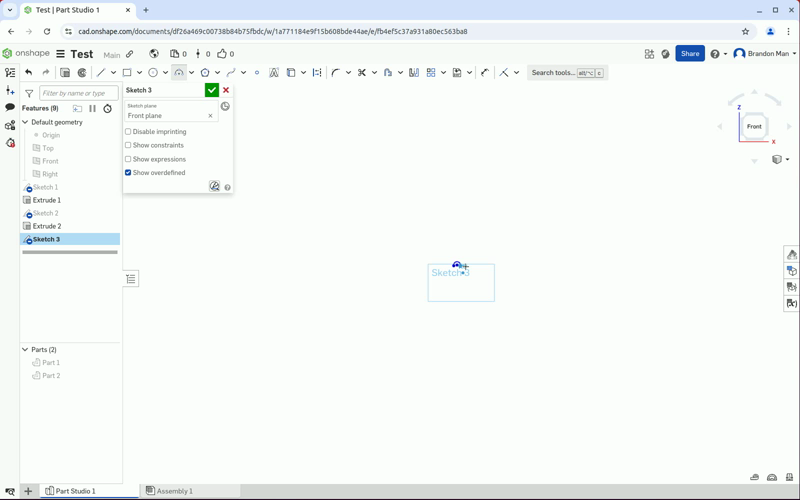
mouse_move(463, 264)
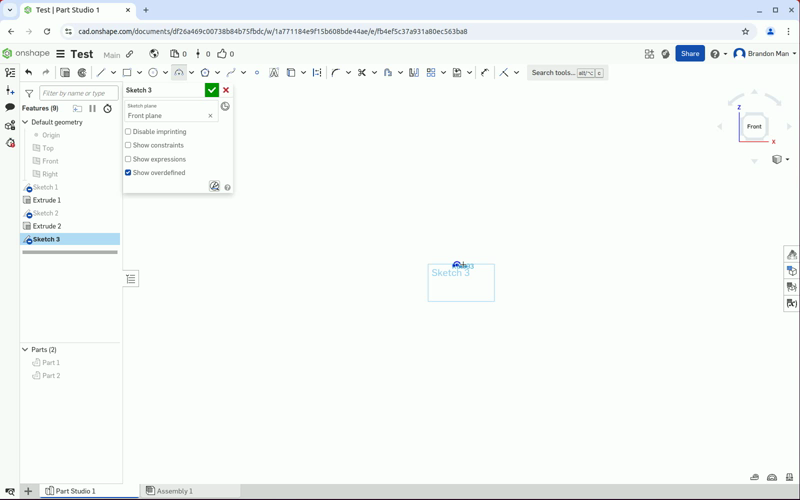
scroll(6)
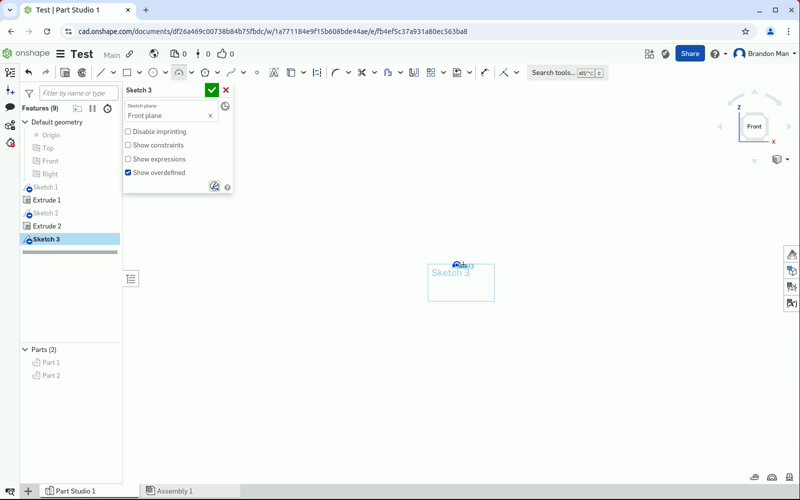
scroll(6)
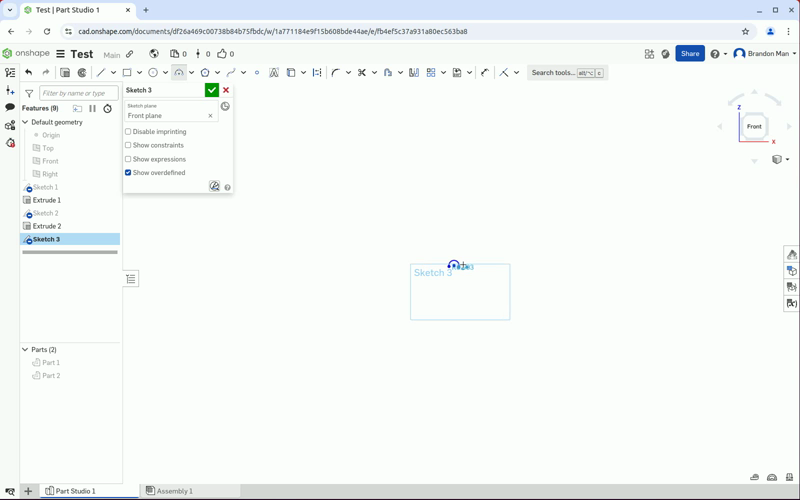
scroll(6)
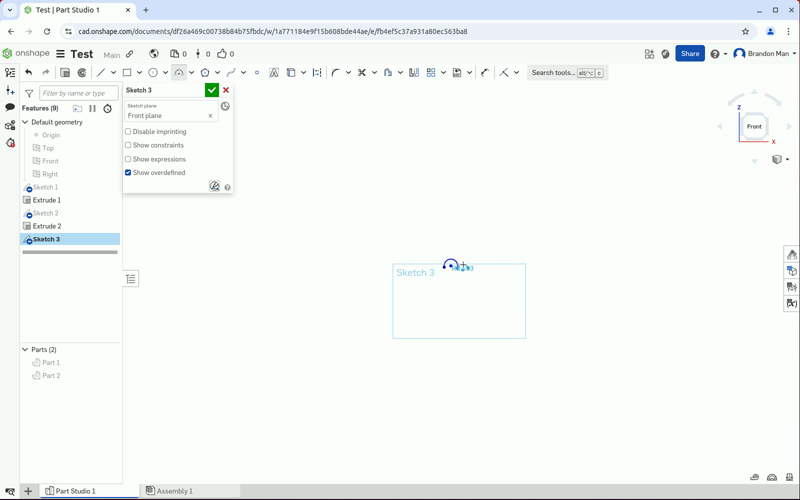
scroll(6)
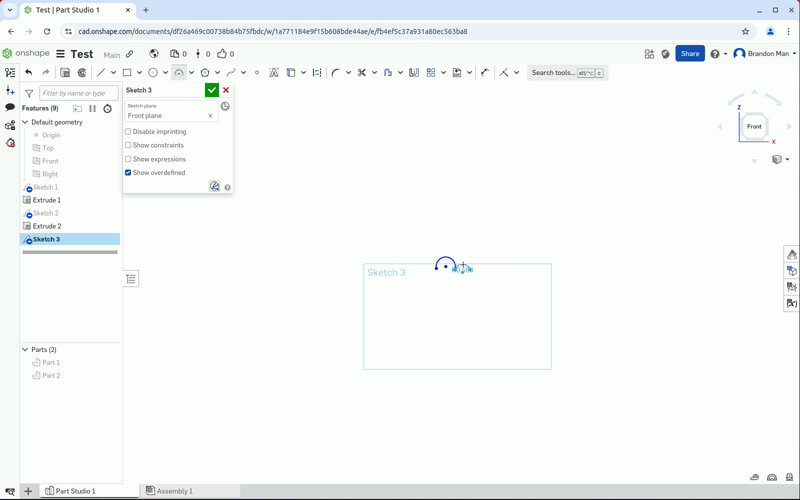
scroll(6)
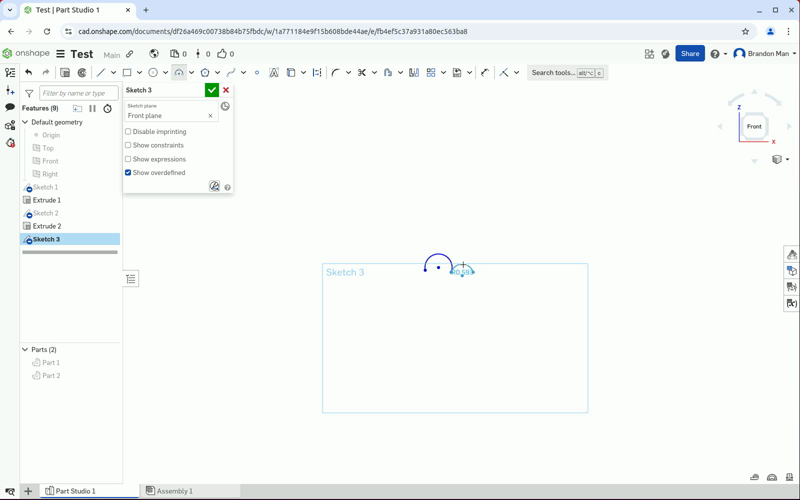
scroll(6)
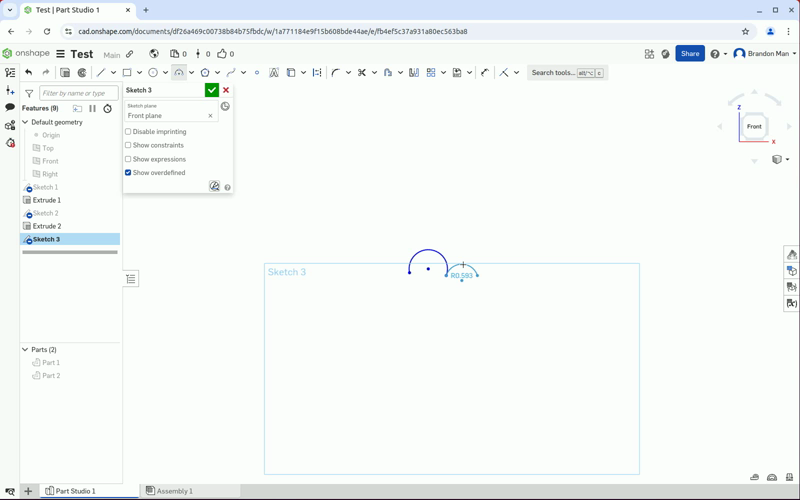
scroll(6)
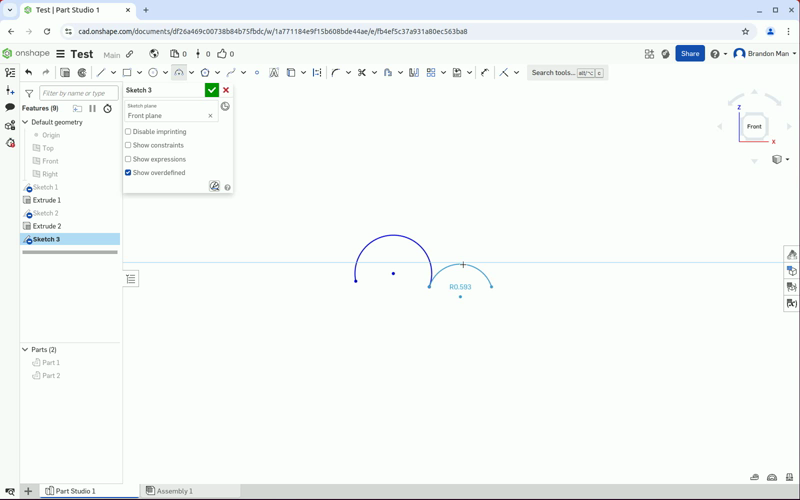
click(463, 264)
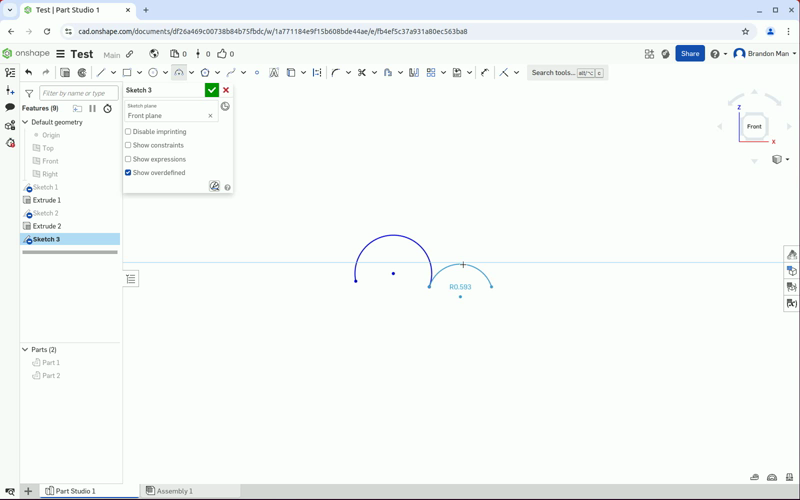
scroll(-6)
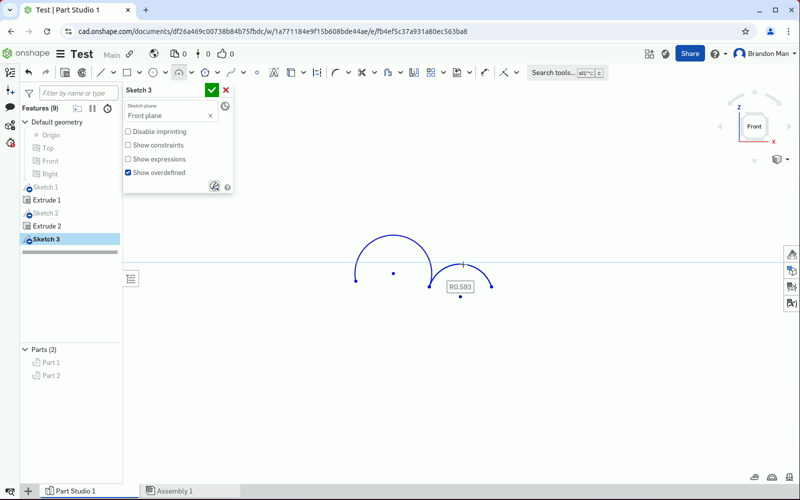
scroll(-6)
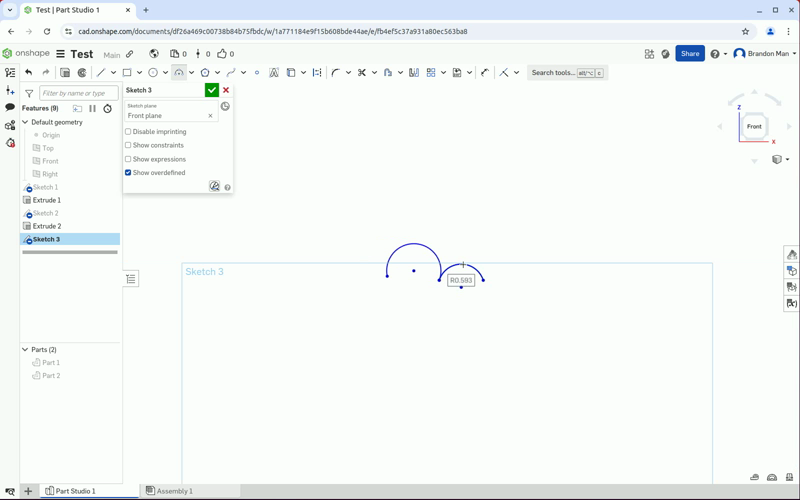
scroll(-6)
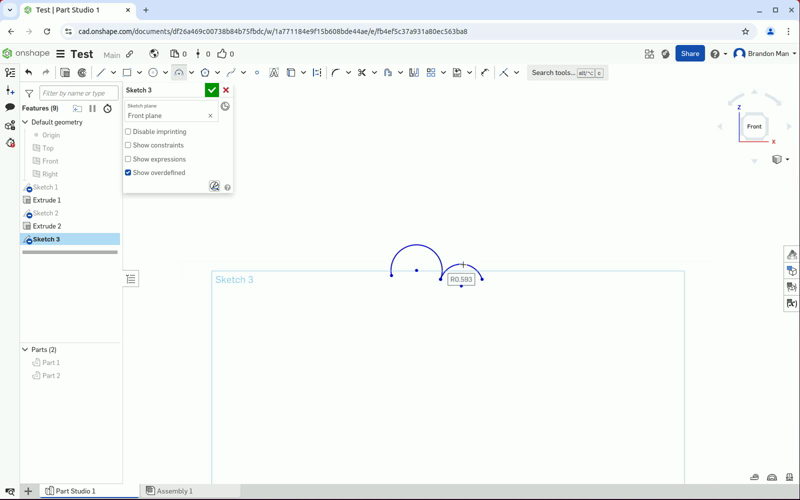
scroll(-6)
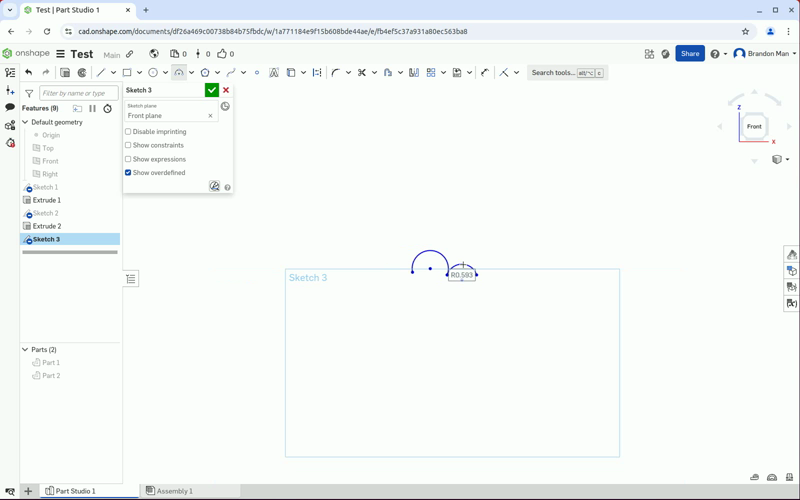
scroll(-6)
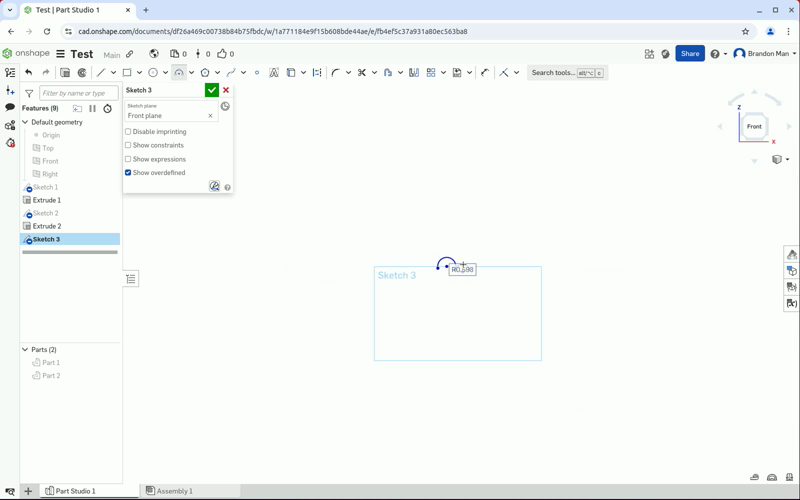
scroll(-6)
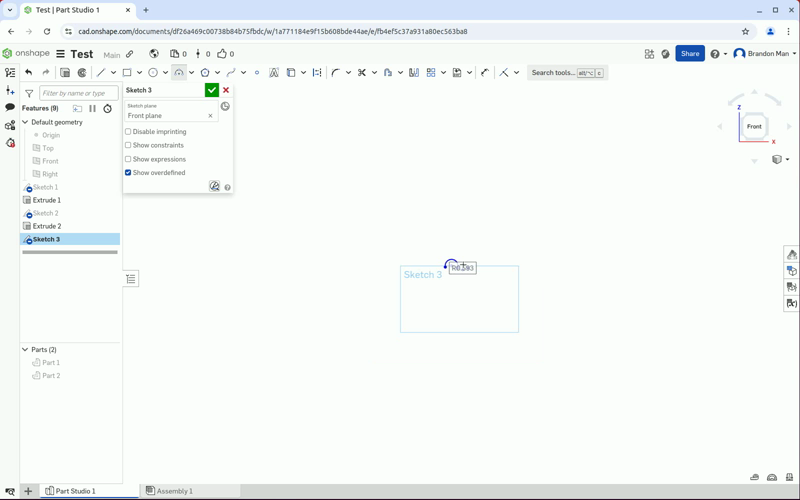
scroll(-6)
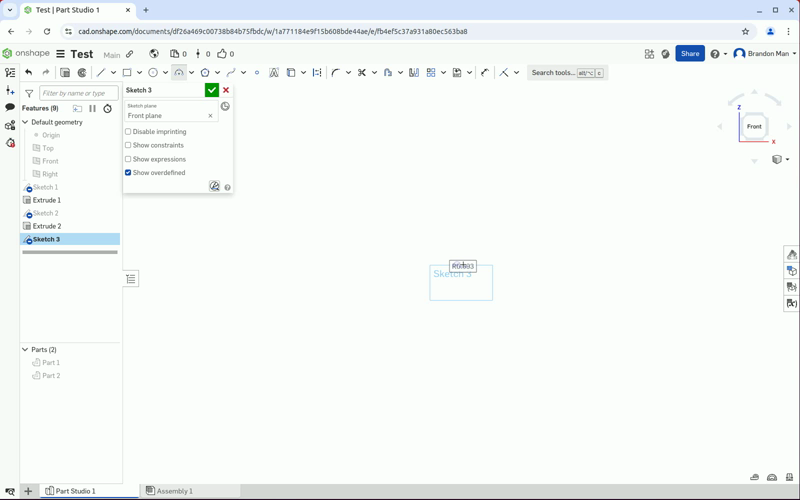
key_up(shift)
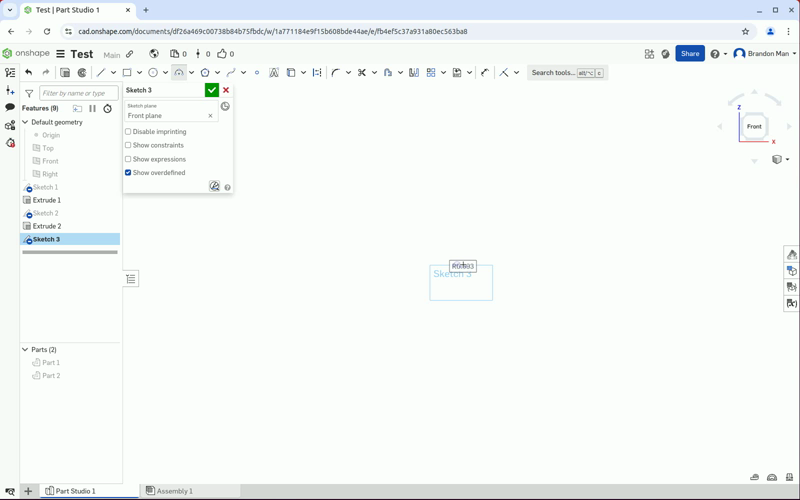
mouse_move(465, 266)
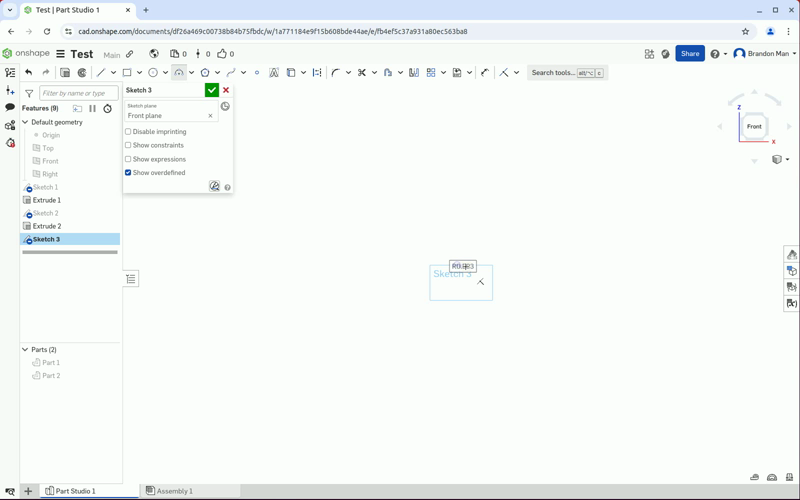
scroll(6)
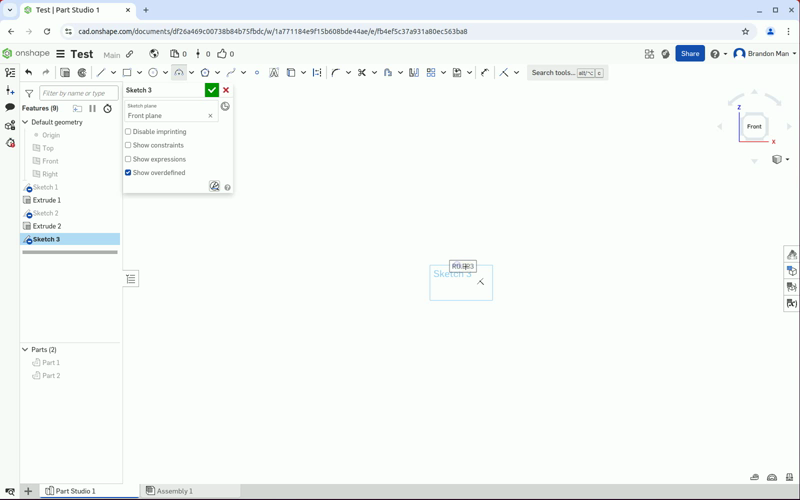
scroll(6)
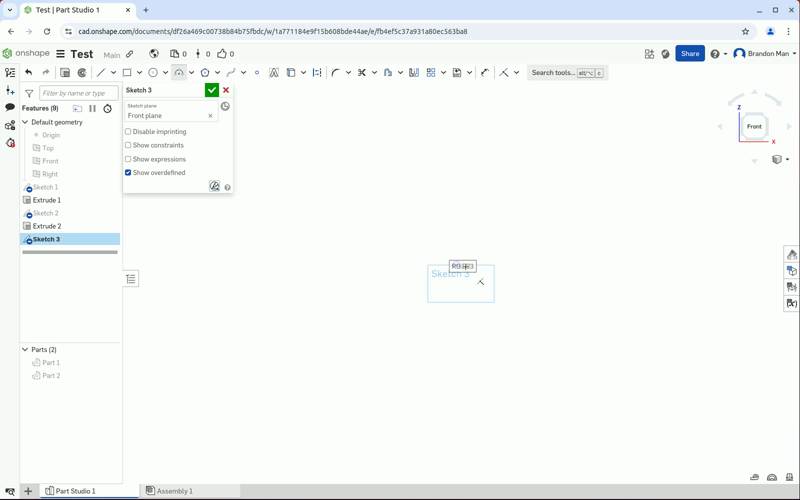
scroll(6)
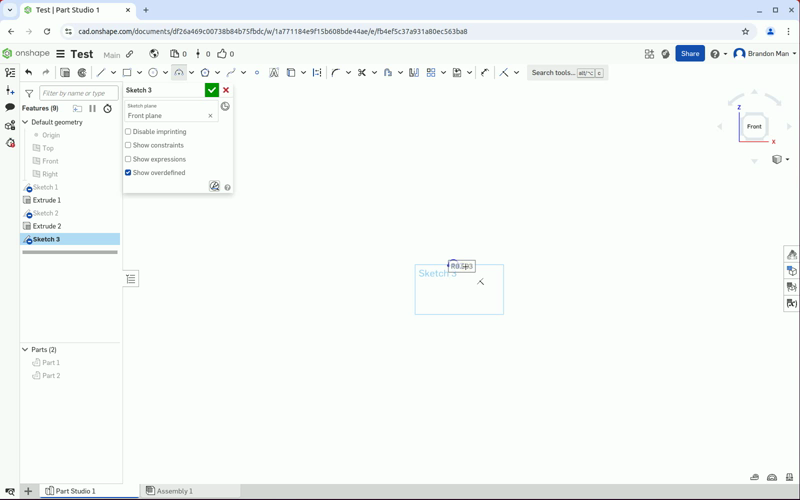
scroll(6)
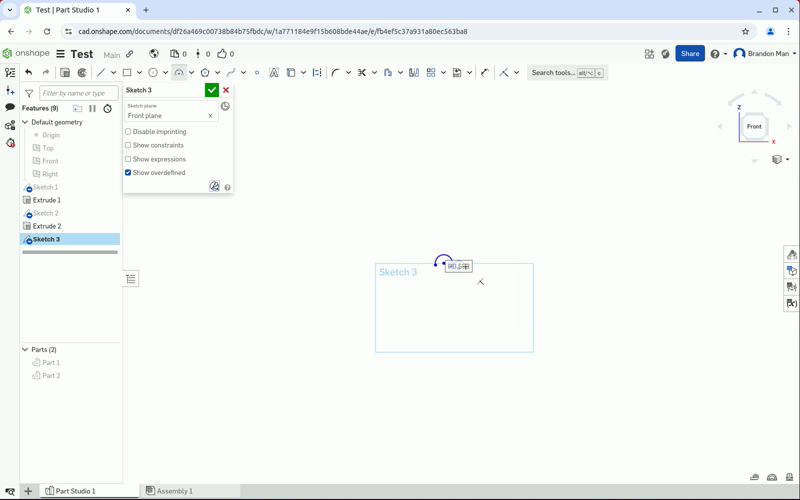
scroll(6)
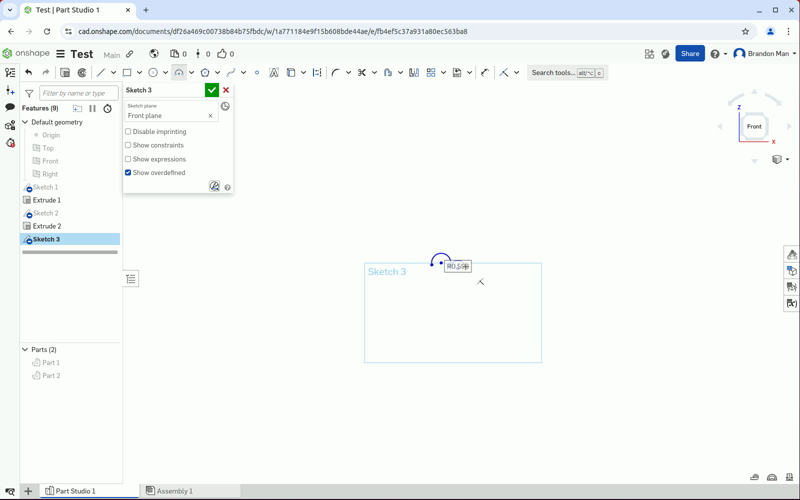
scroll(6)
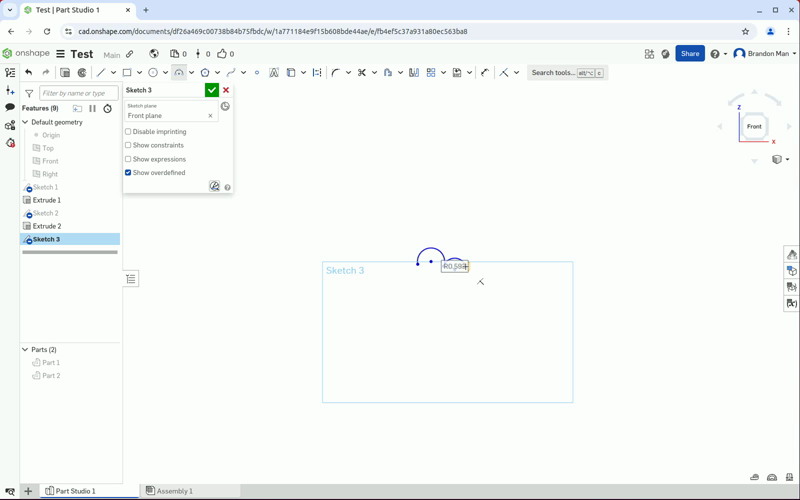
scroll(6)
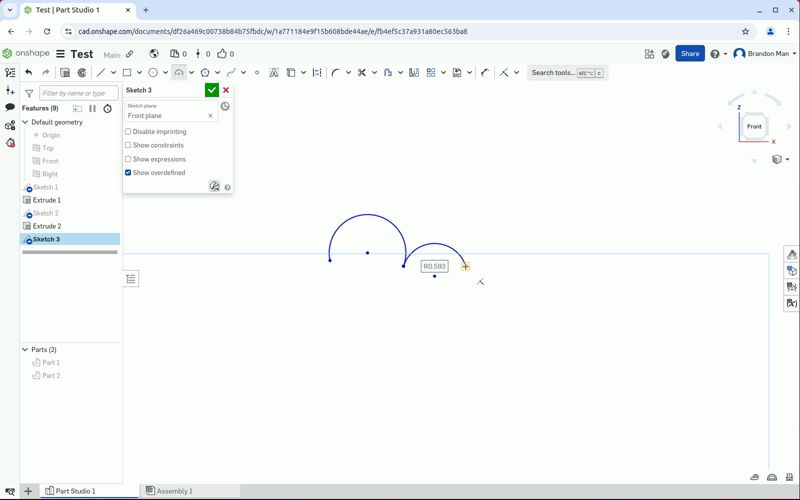
click(465, 266)
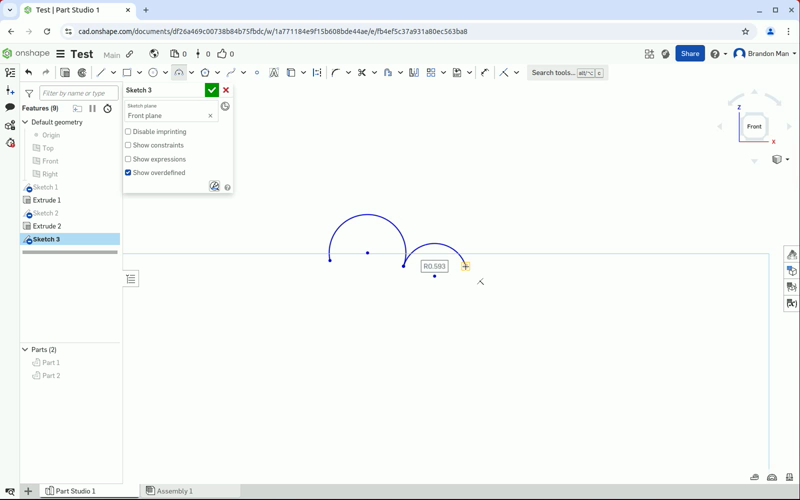
scroll(-6)
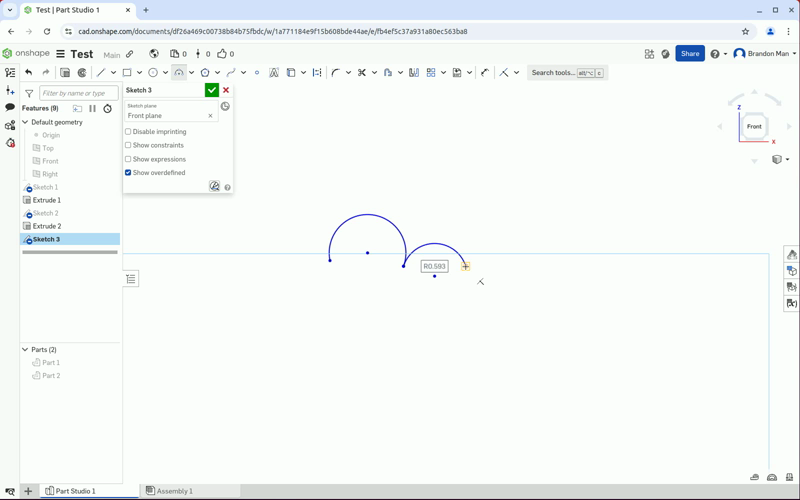
scroll(-6)
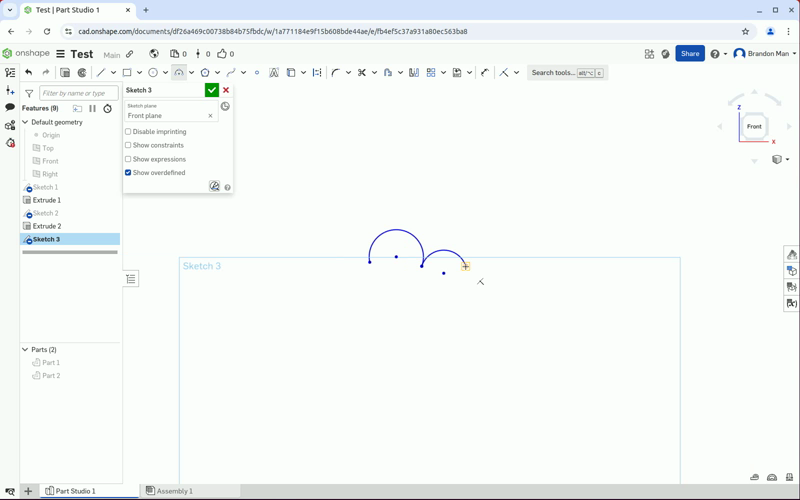
scroll(-6)
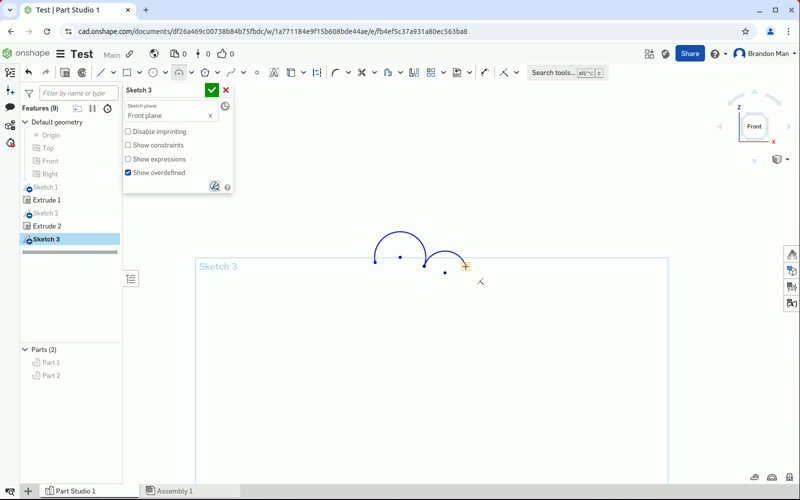
scroll(-6)
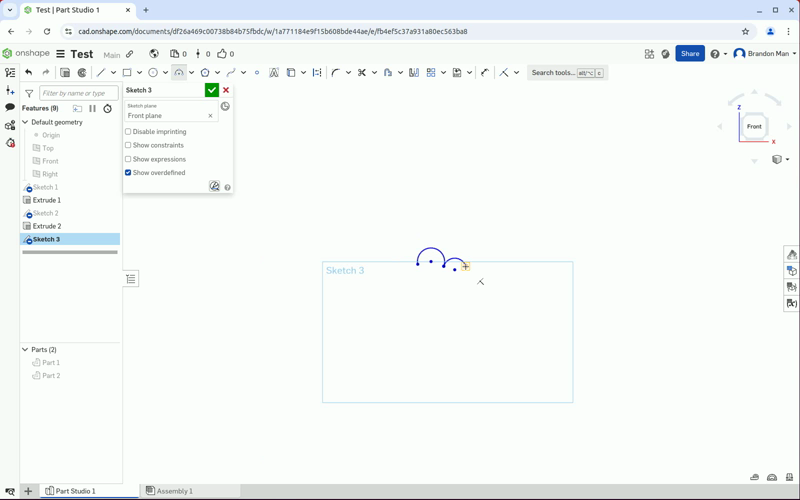
scroll(-6)
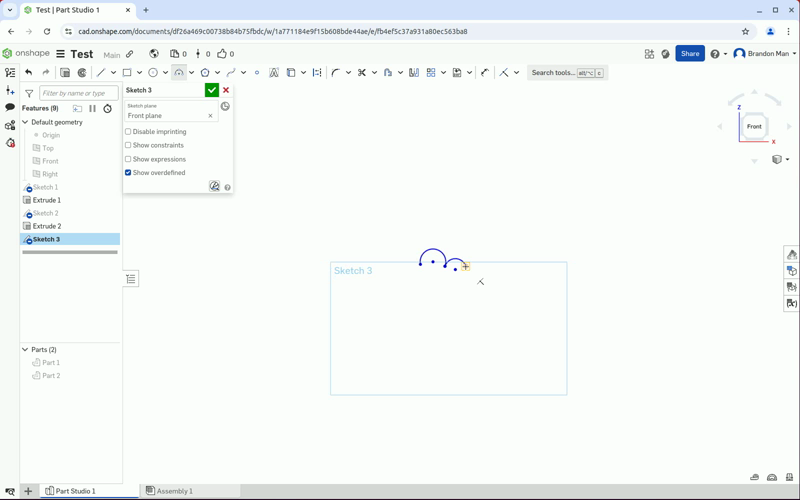
scroll(-6)
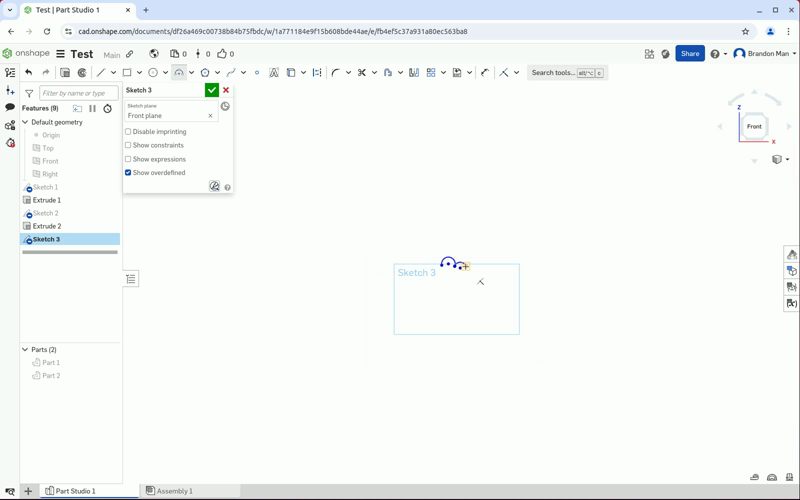
scroll(-6)
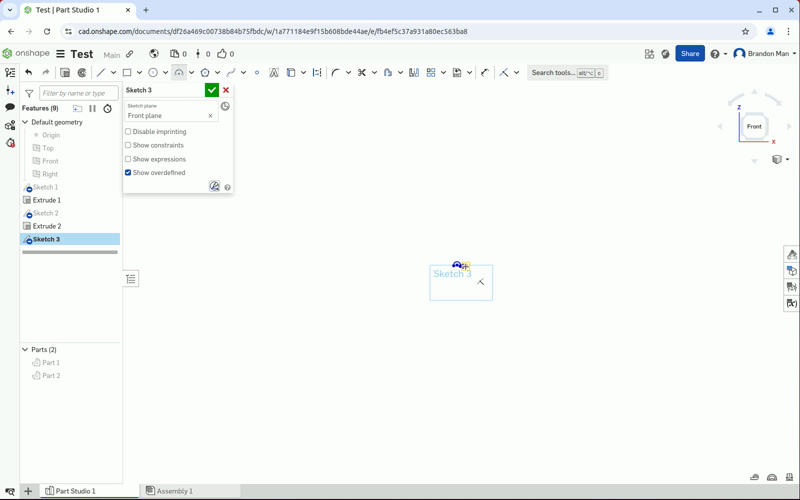
key_down(shift)
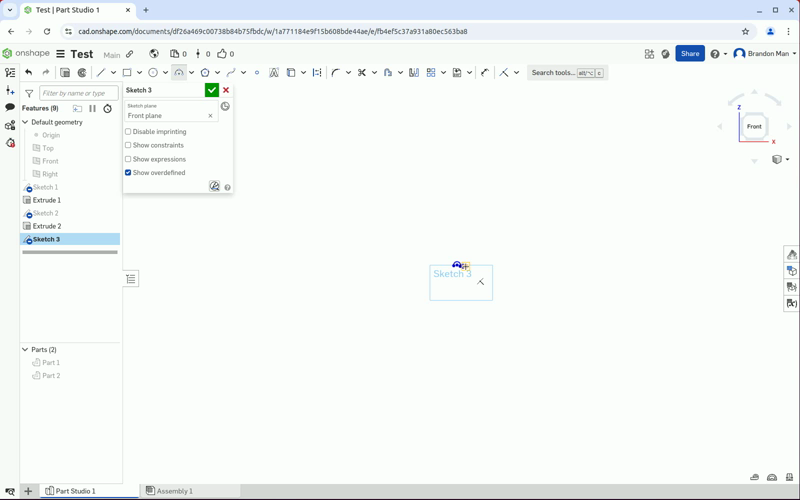
mouse_move(472, 265)
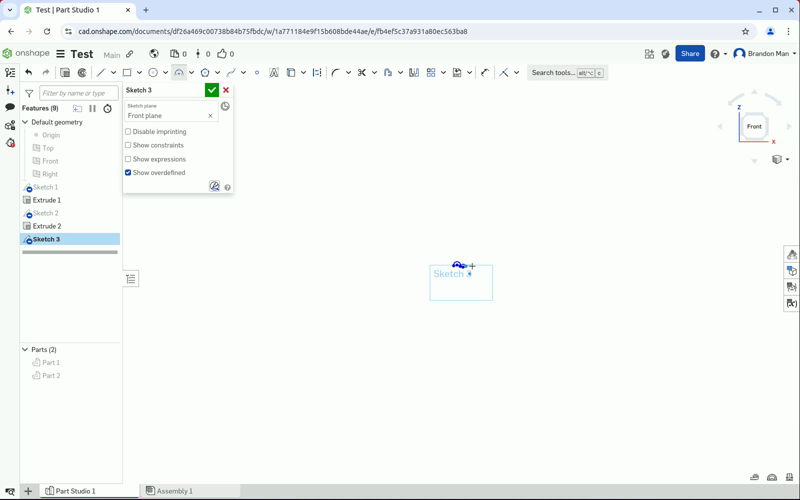
scroll(6)
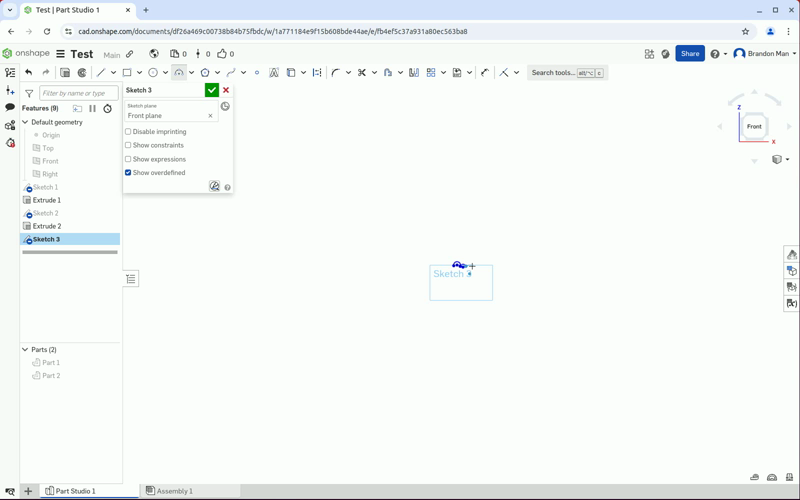
scroll(6)
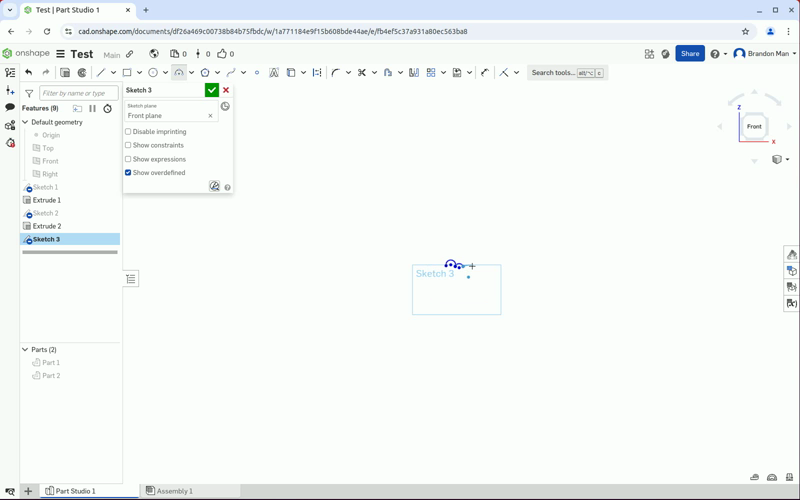
scroll(6)
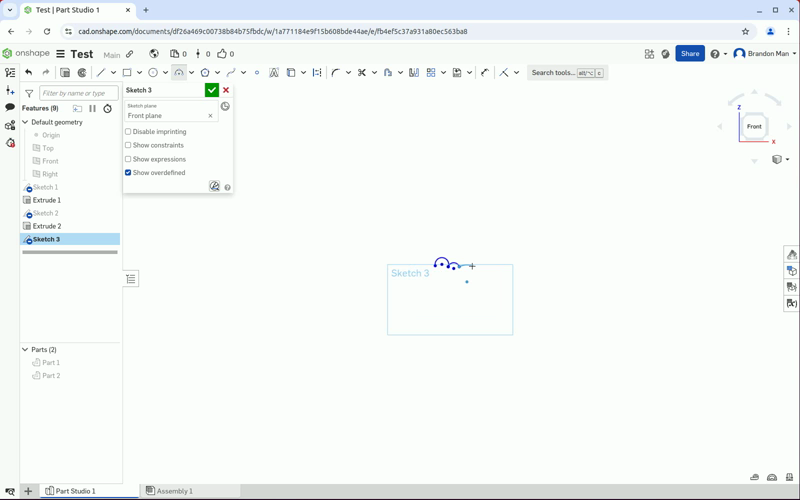
scroll(6)
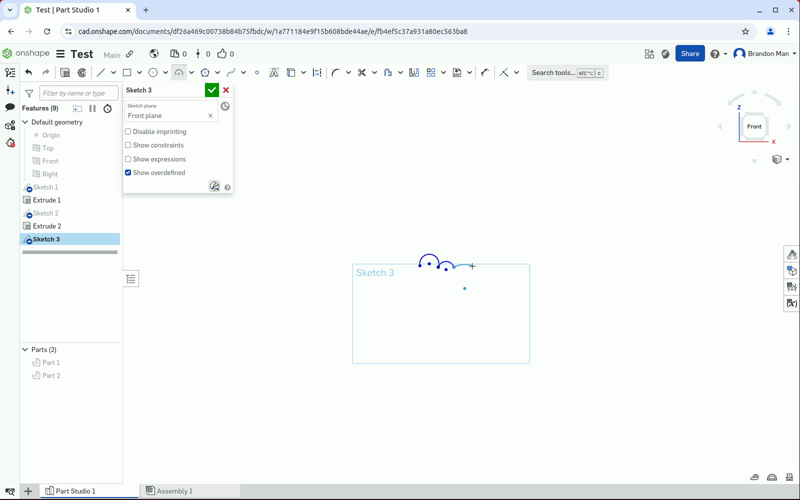
scroll(6)
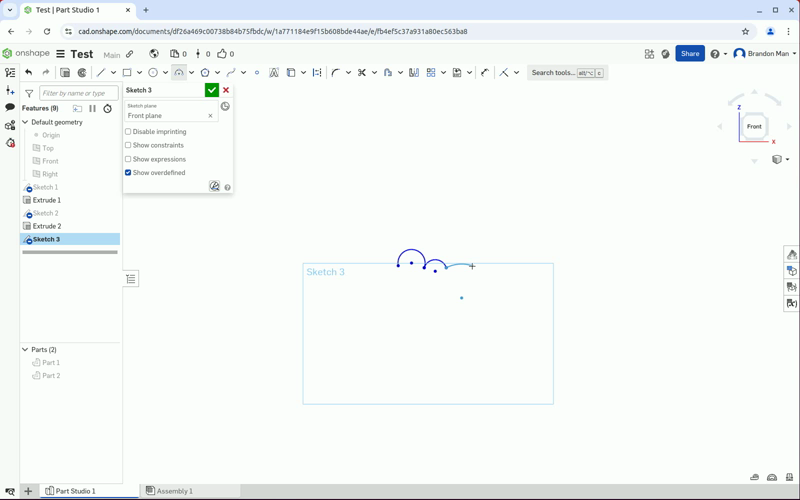
scroll(6)
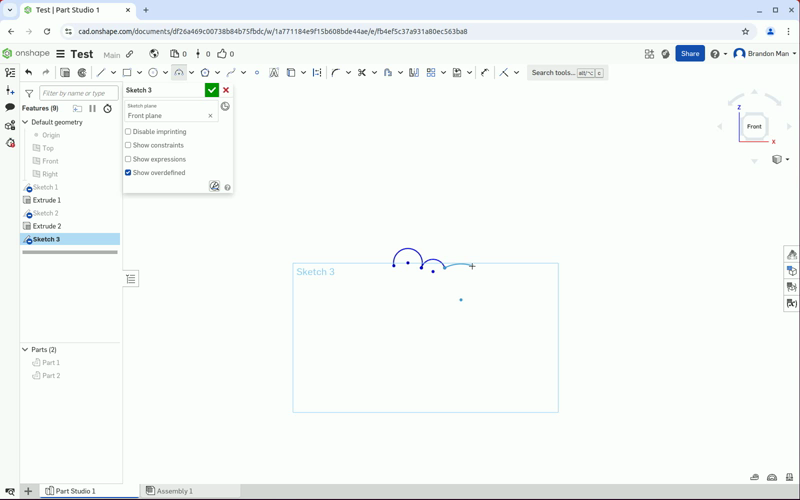
scroll(6)
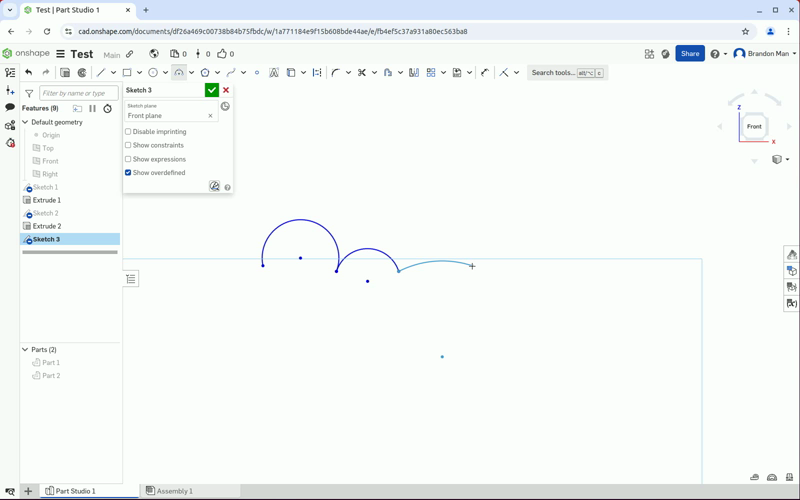
click(472, 265)
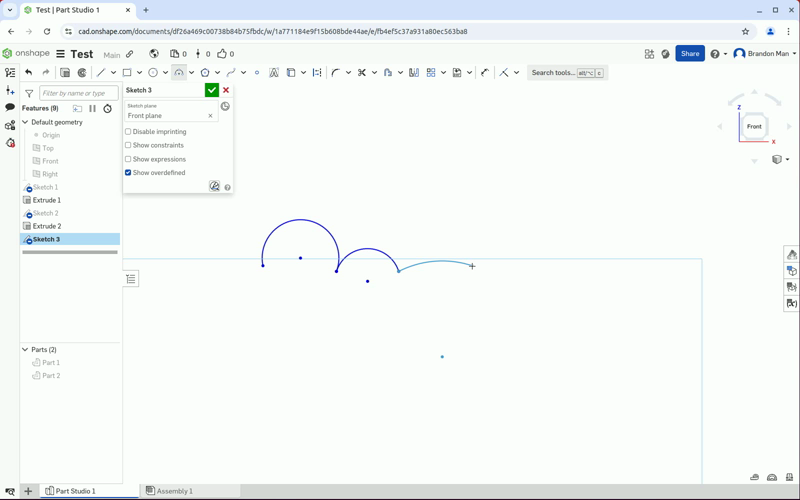
scroll(-6)
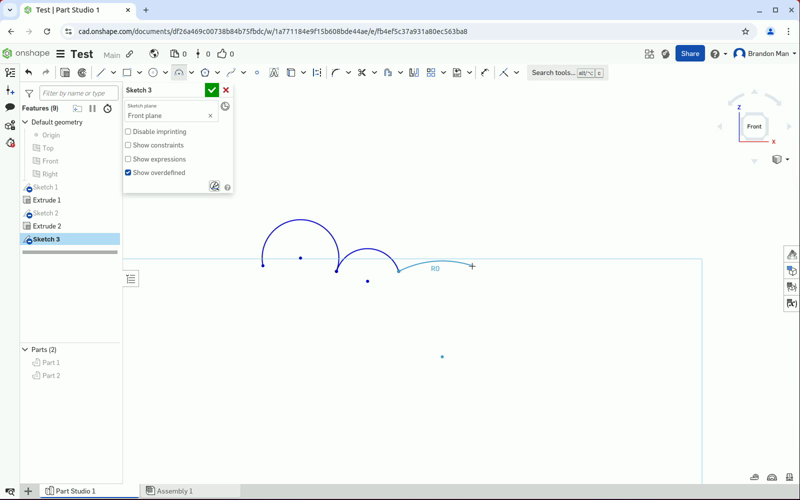
scroll(-6)
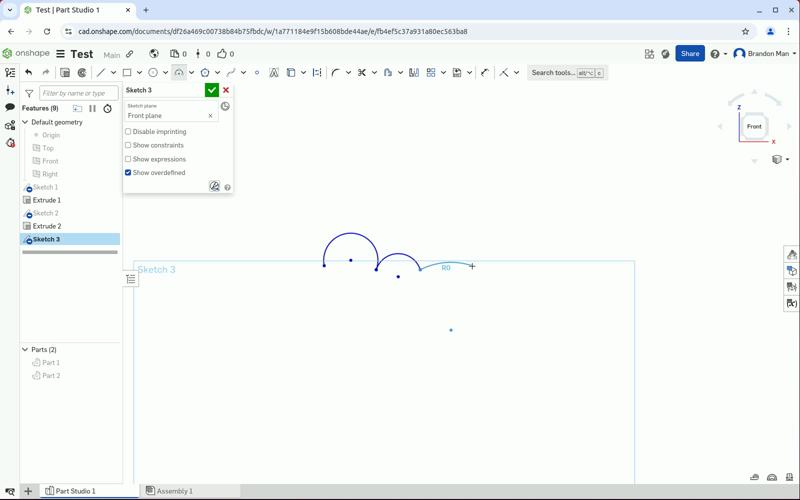
scroll(-6)
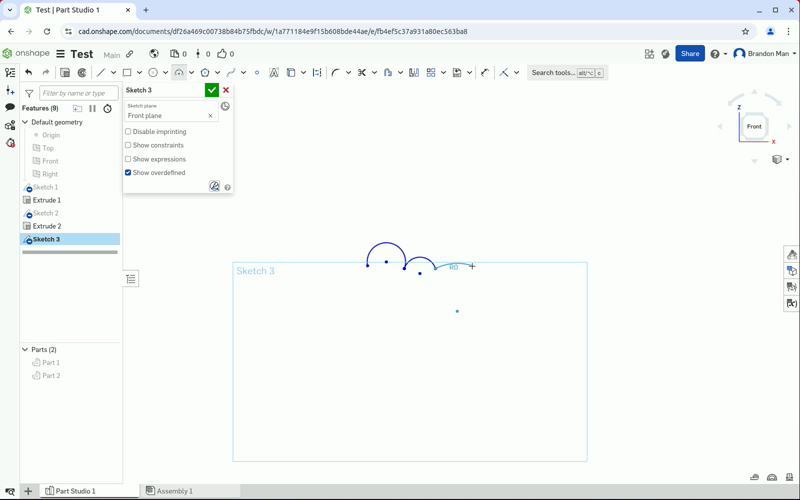
scroll(-6)
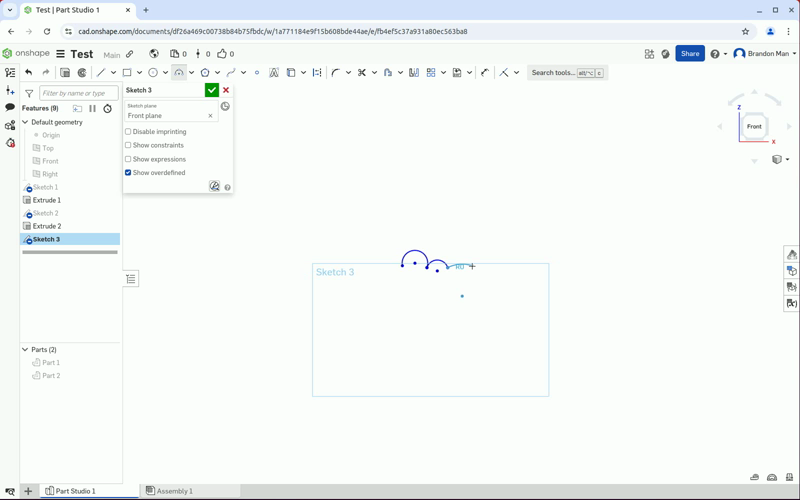
scroll(-6)
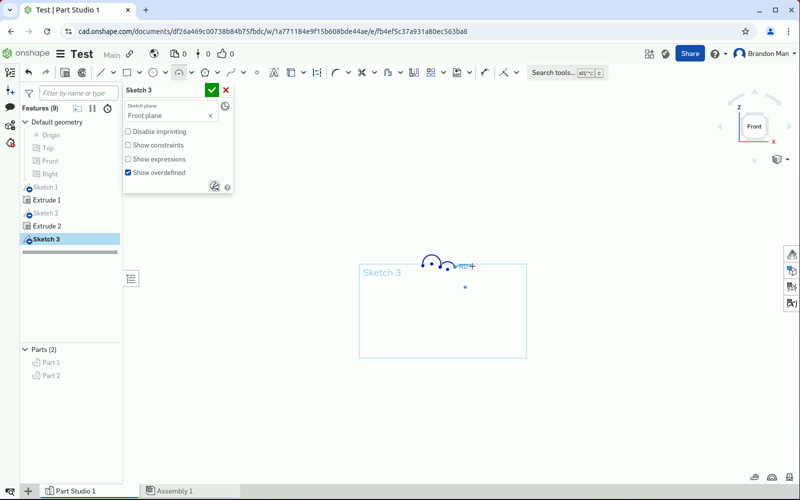
scroll(-6)
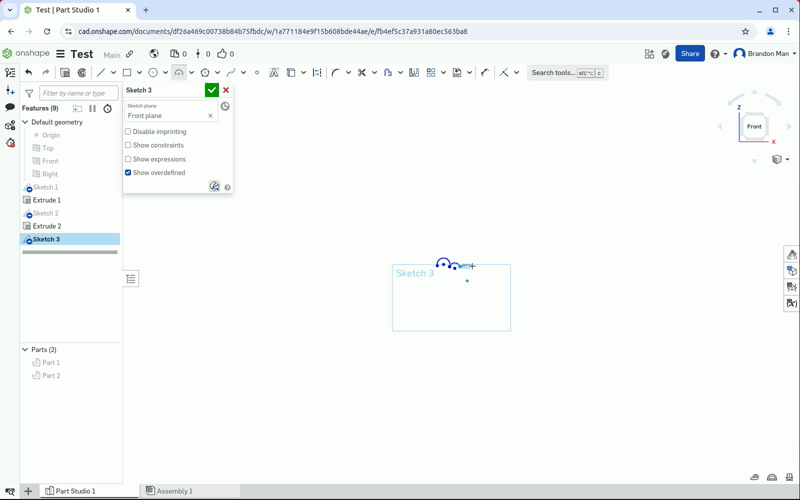
scroll(-6)
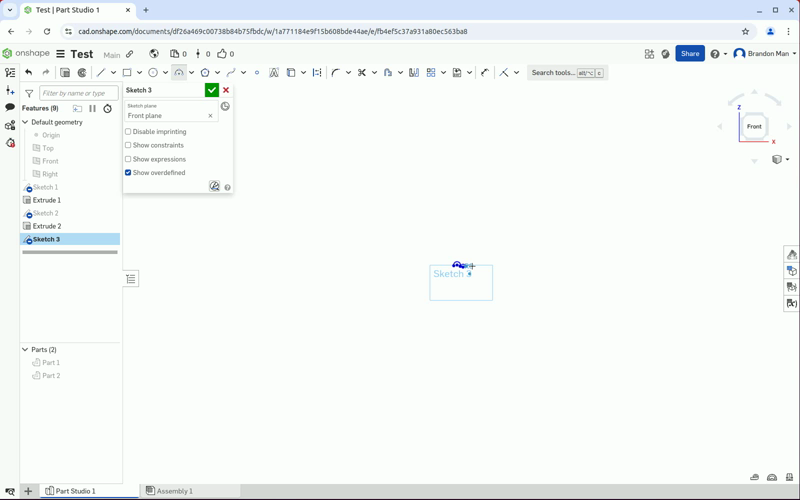
mouse_move(468, 261)
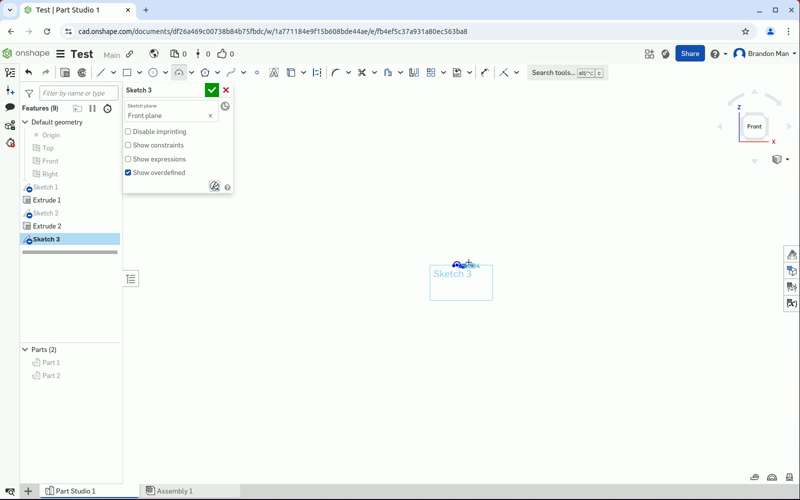
scroll(6)
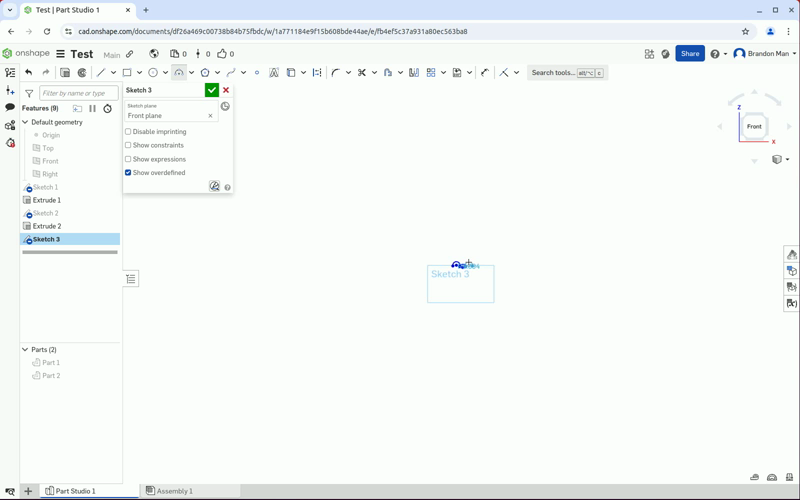
scroll(6)
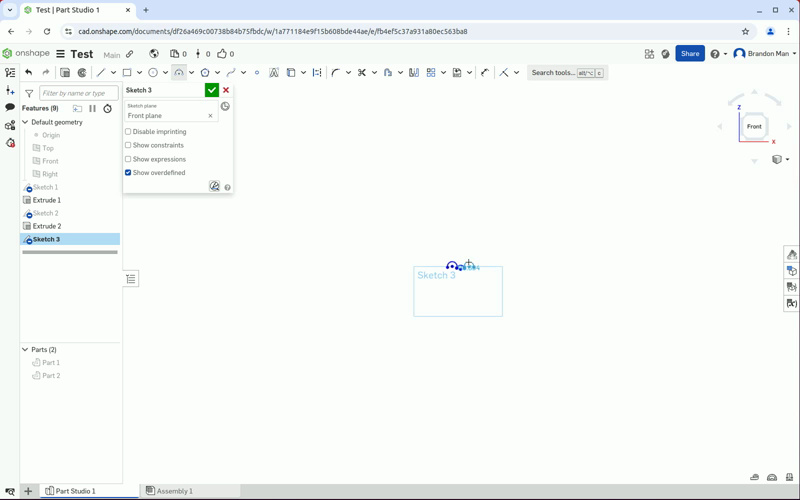
scroll(6)
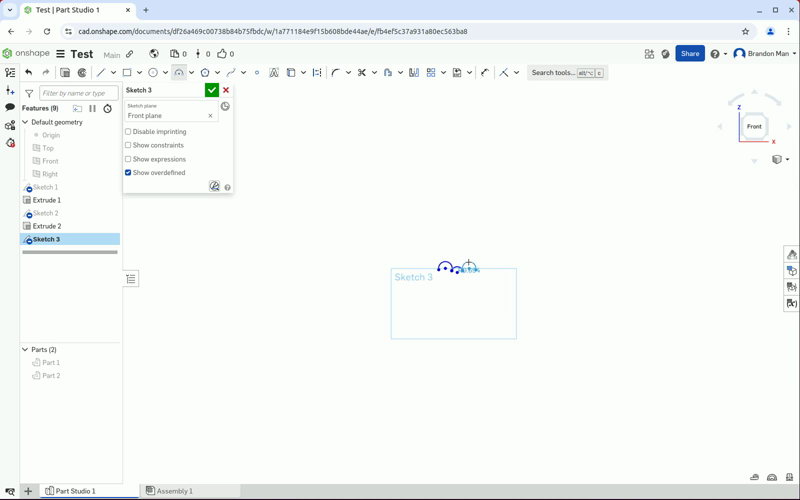
scroll(6)
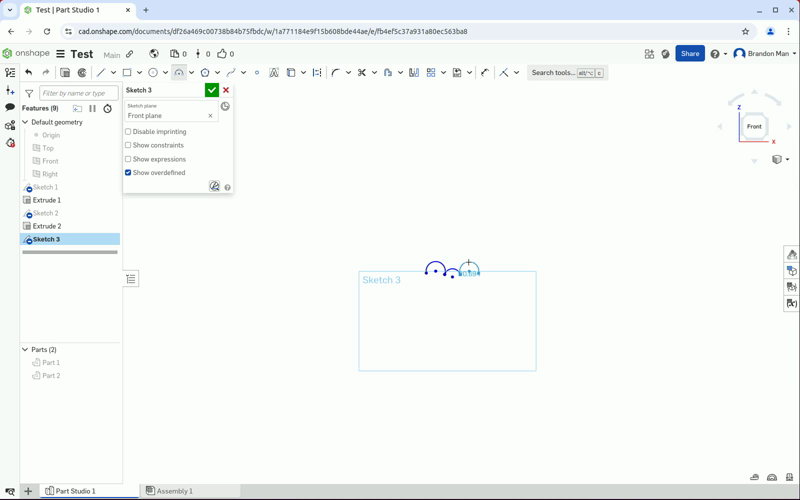
scroll(6)
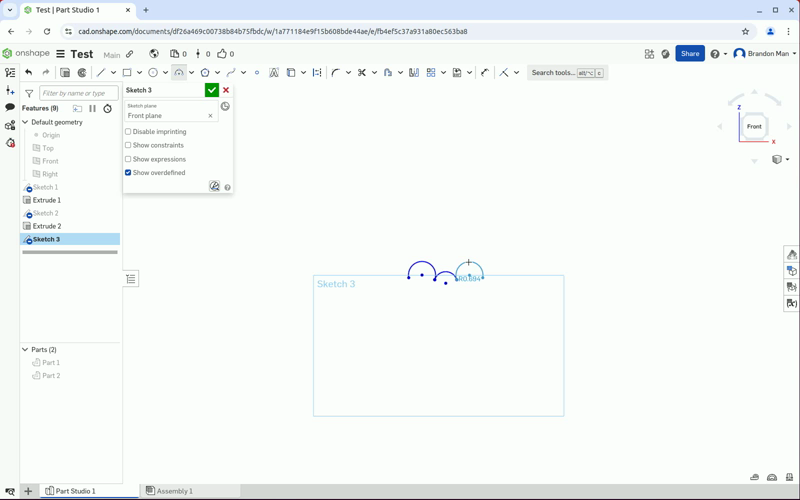
scroll(6)
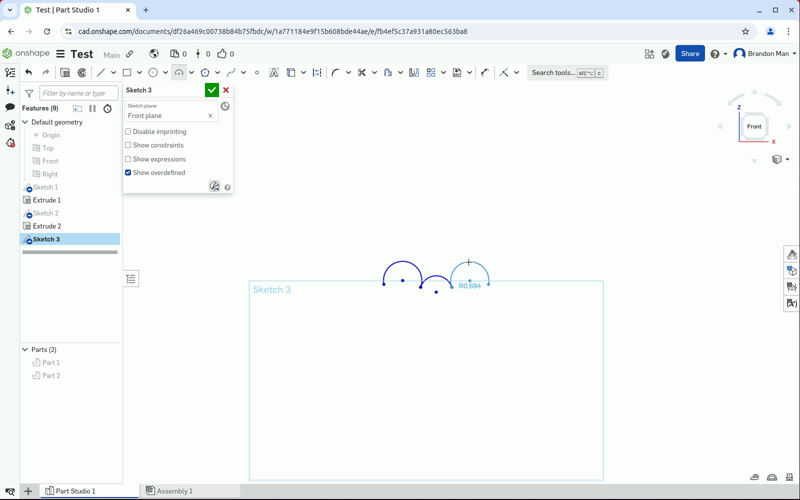
scroll(6)
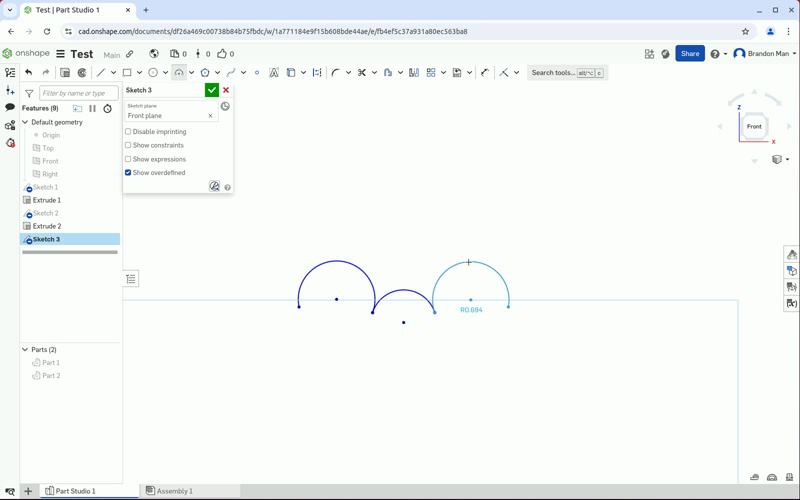
click(468, 261)
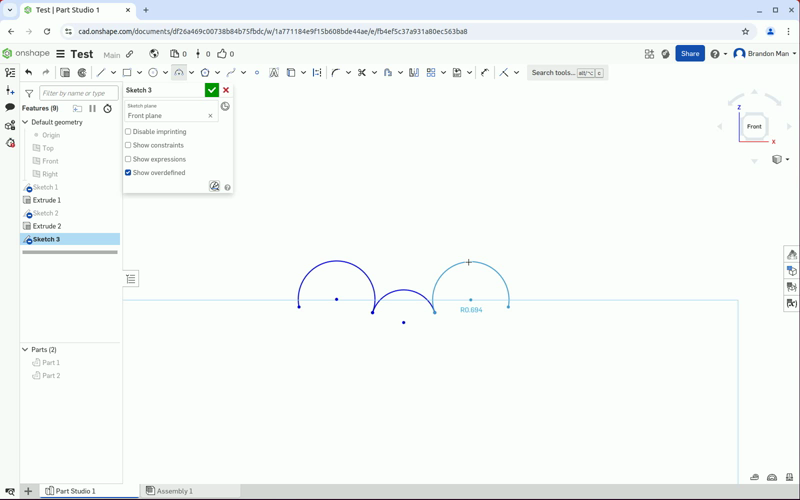
scroll(-6)
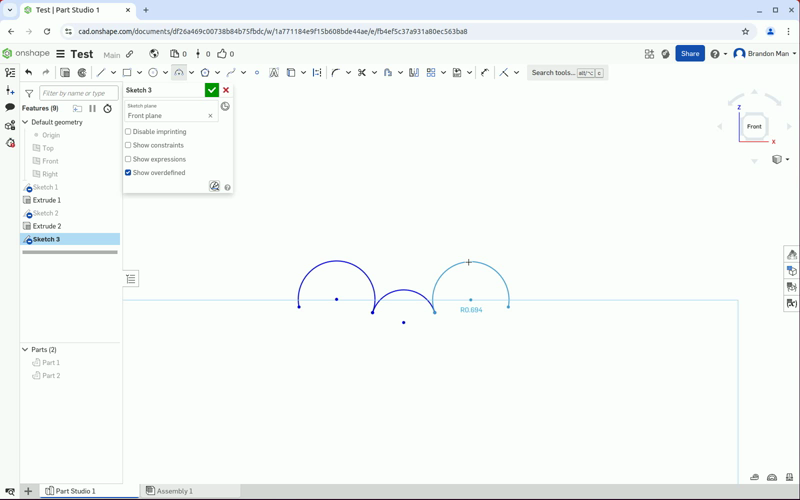
scroll(-6)
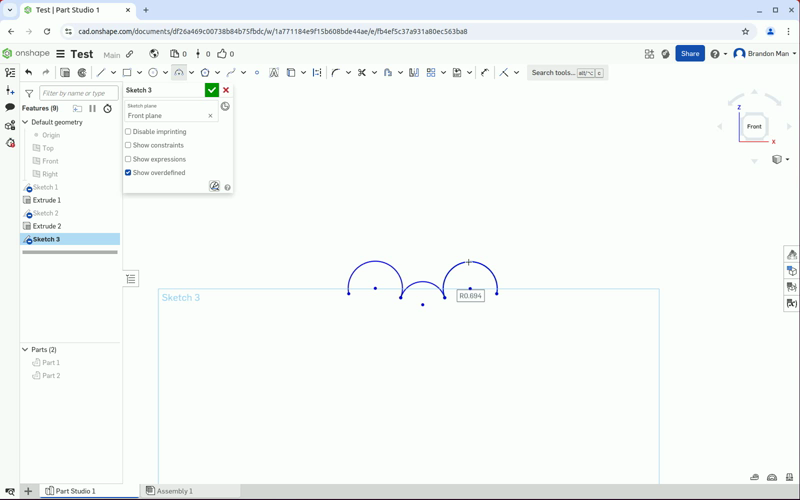
scroll(-6)
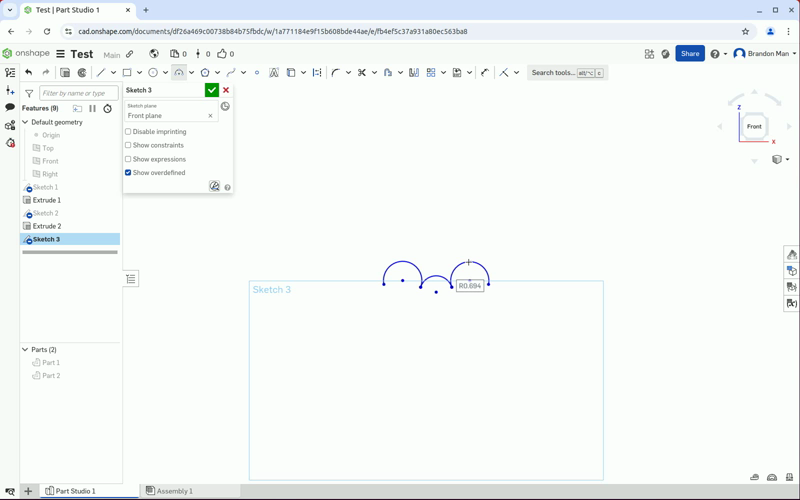
scroll(-6)
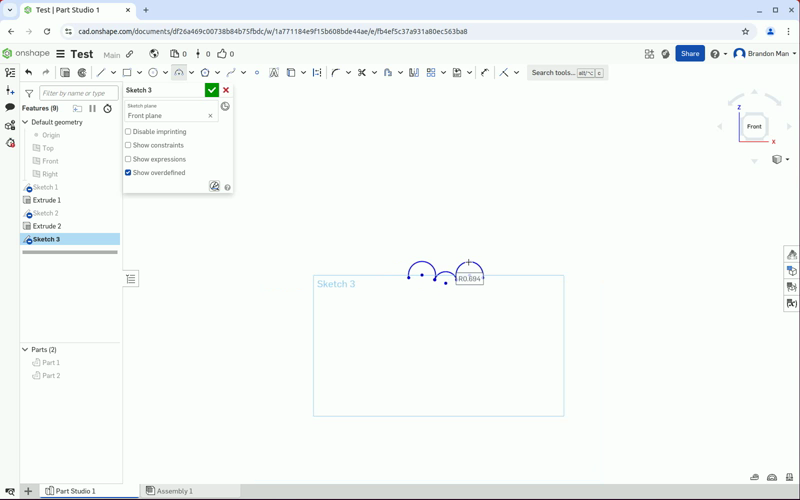
scroll(-6)
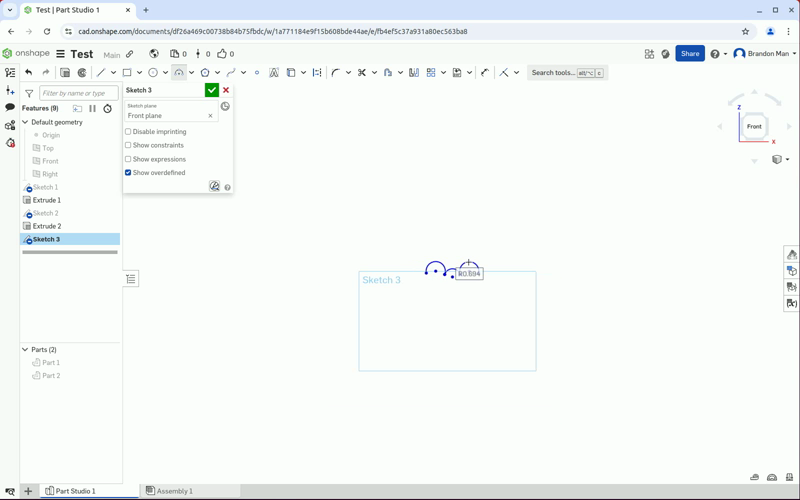
scroll(-6)
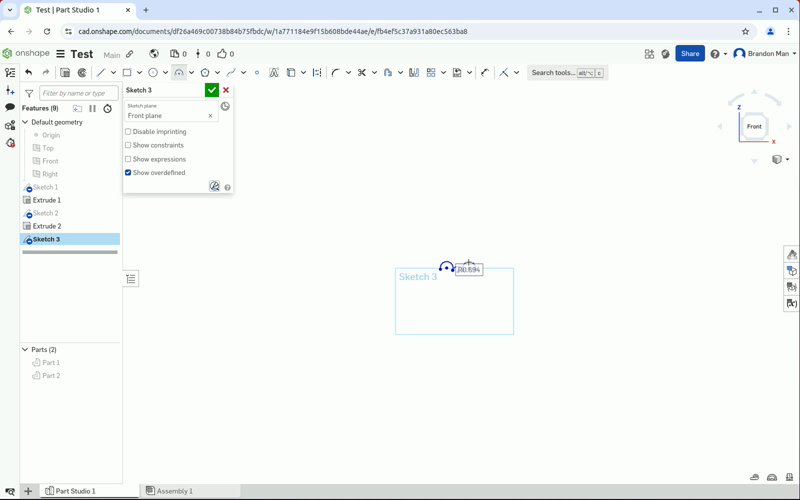
scroll(-6)
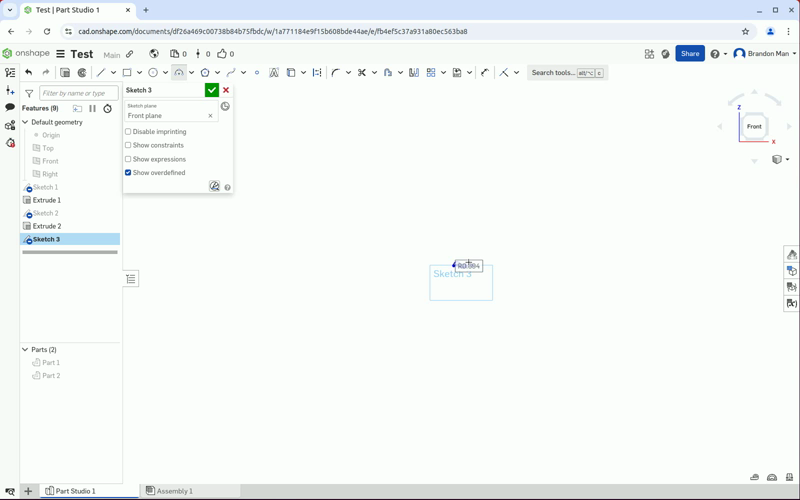
key_up(shift)
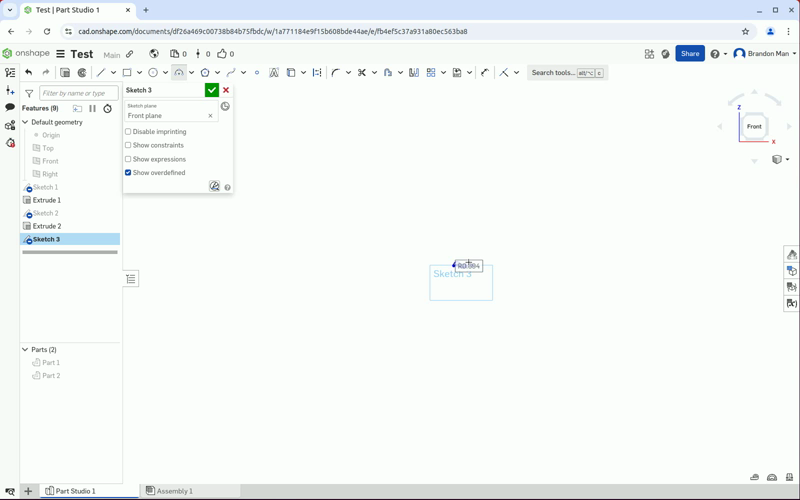
key(esc)
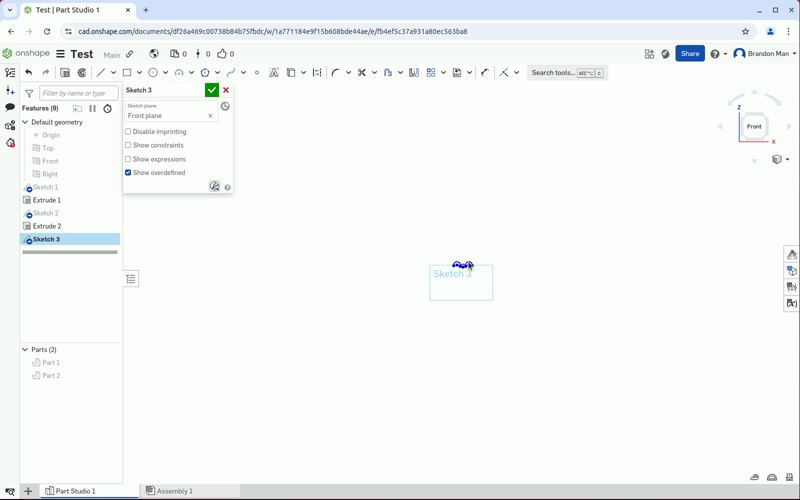
key(l)
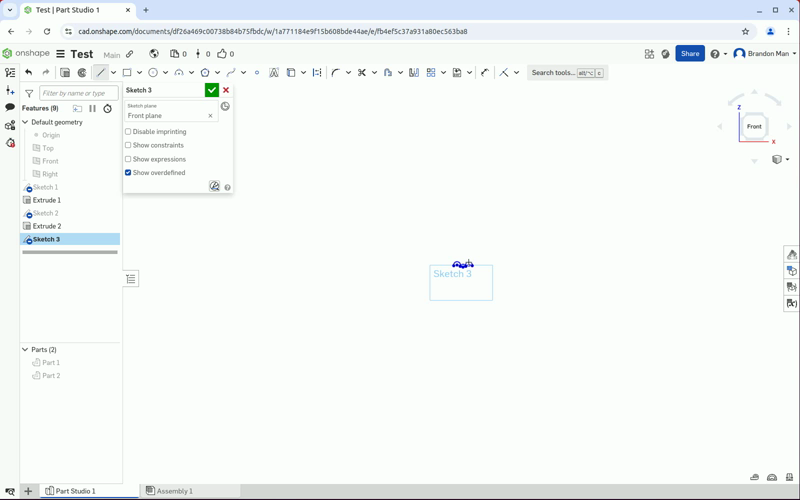
mouse_move(472, 265)
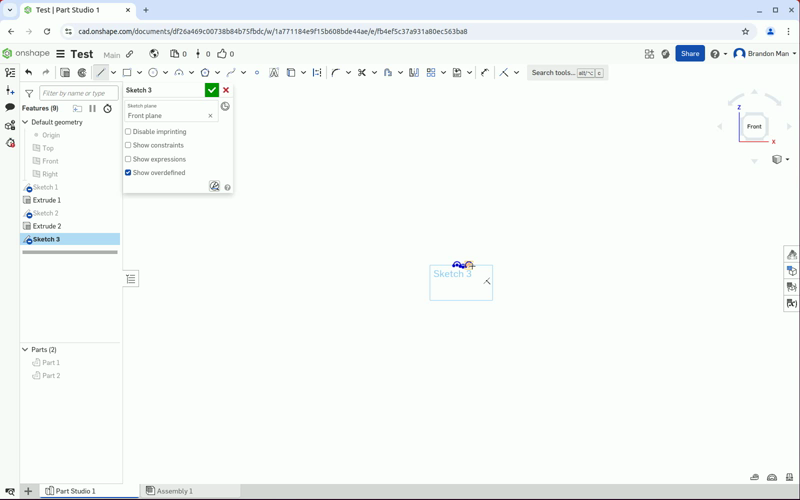
scroll(6)
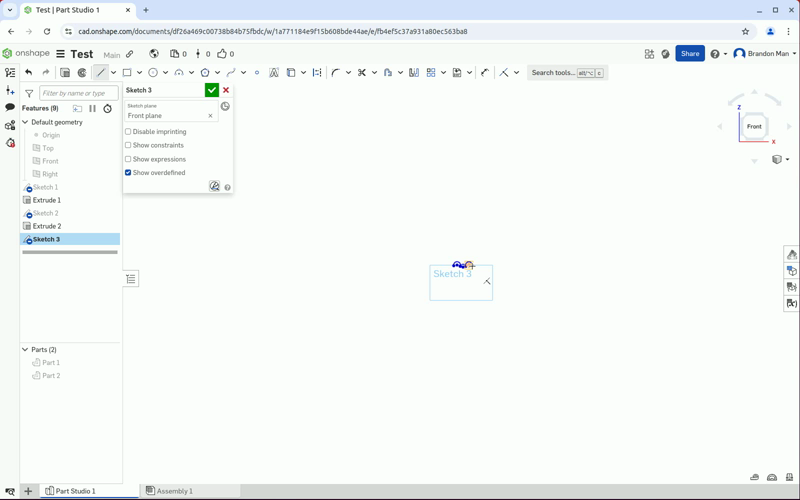
scroll(6)
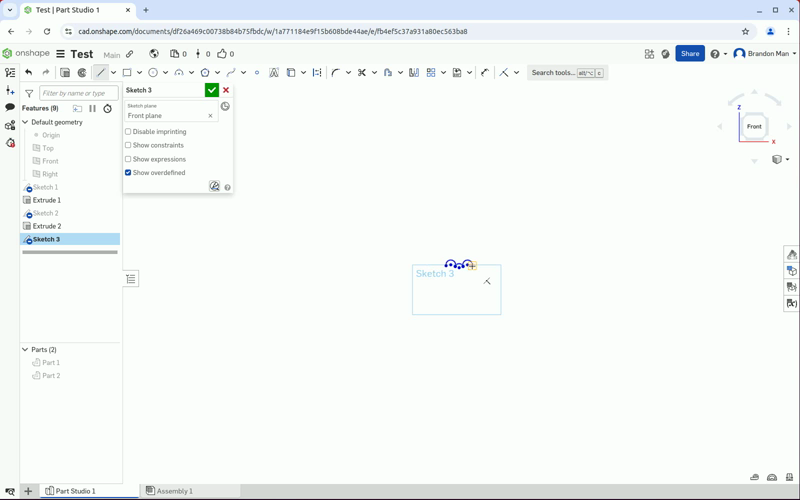
scroll(6)
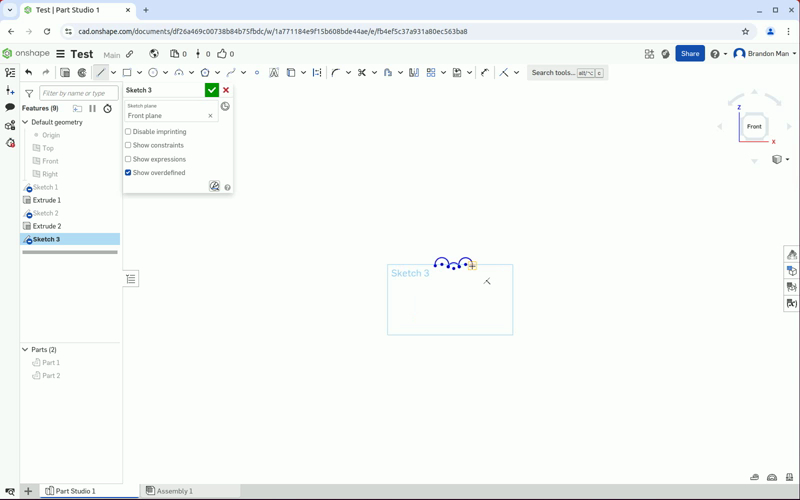
scroll(6)
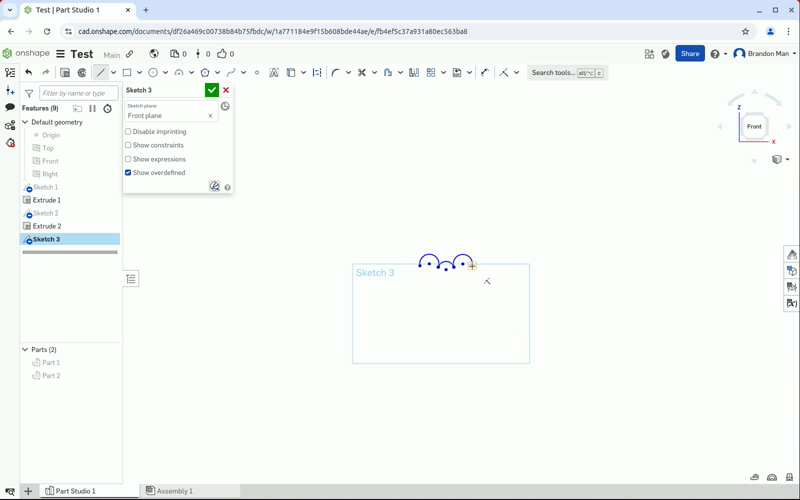
scroll(6)
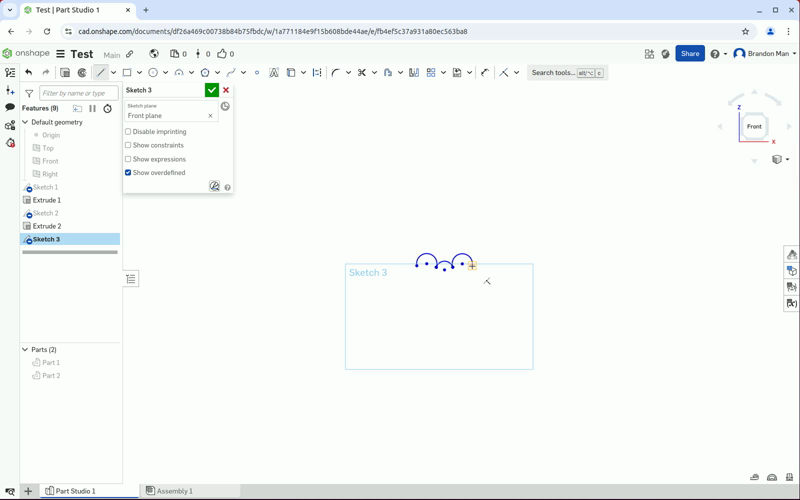
scroll(6)
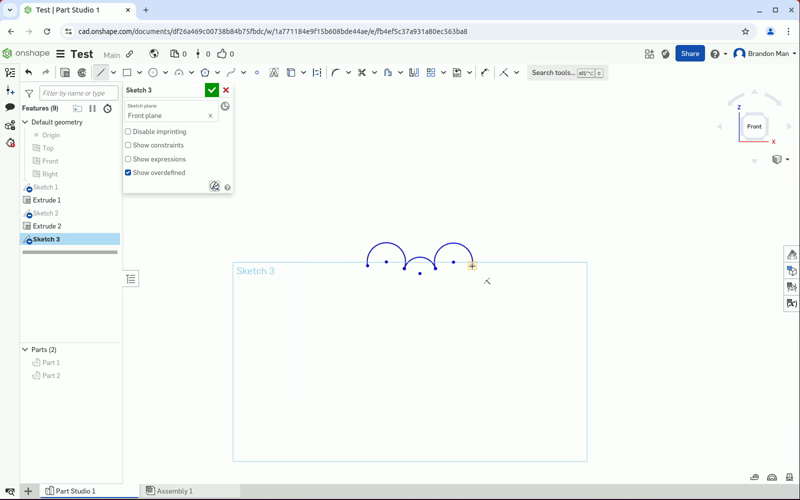
scroll(6)
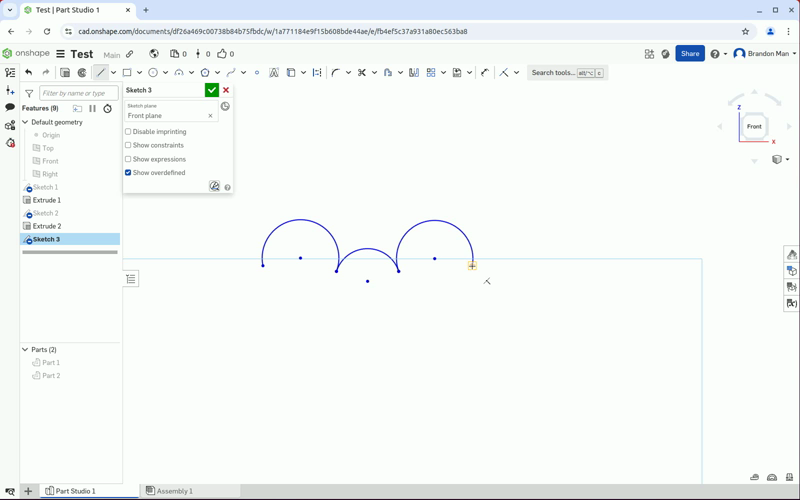
click(472, 265)
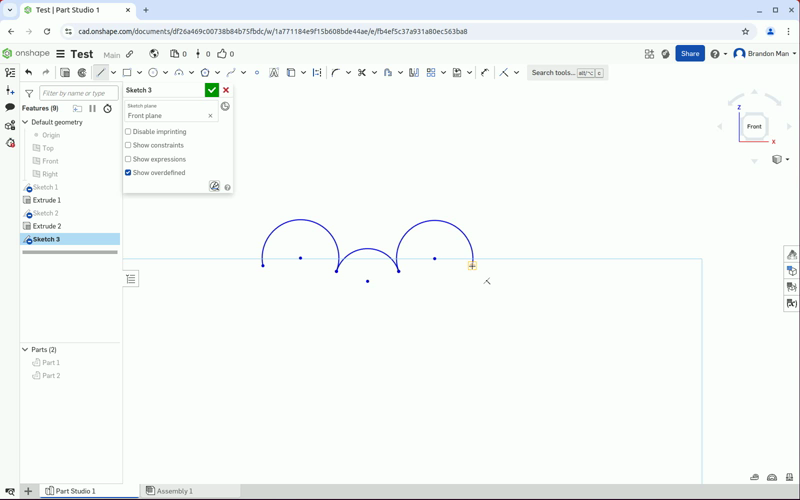
scroll(-6)
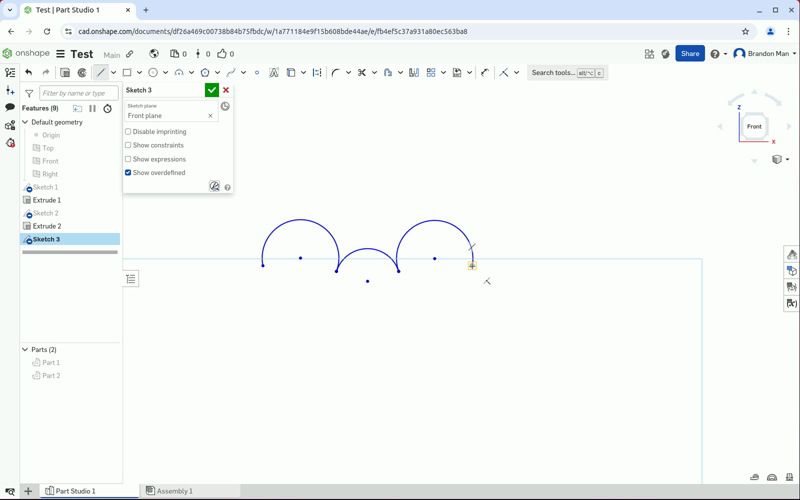
scroll(-6)
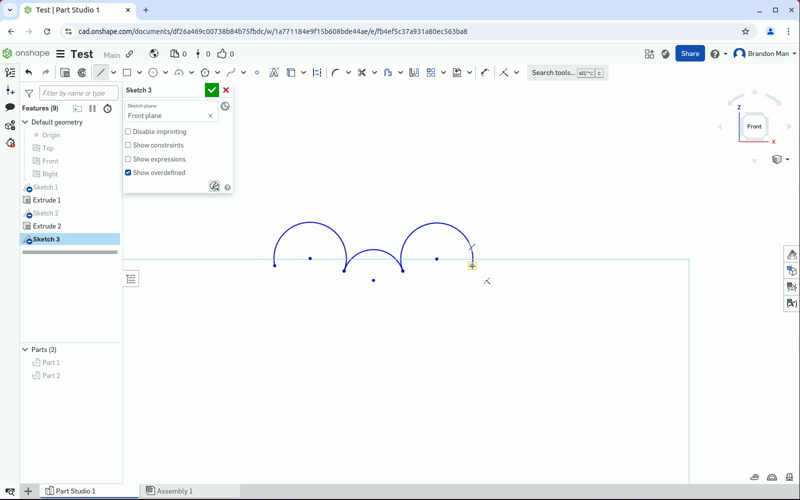
scroll(-6)
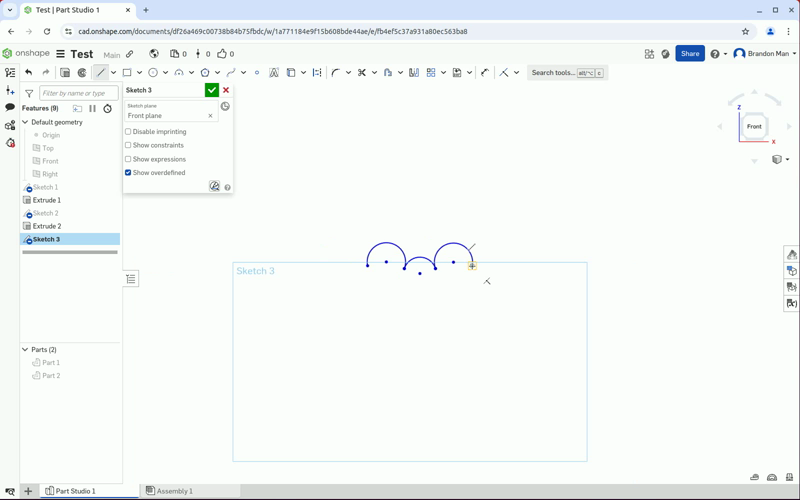
scroll(-6)
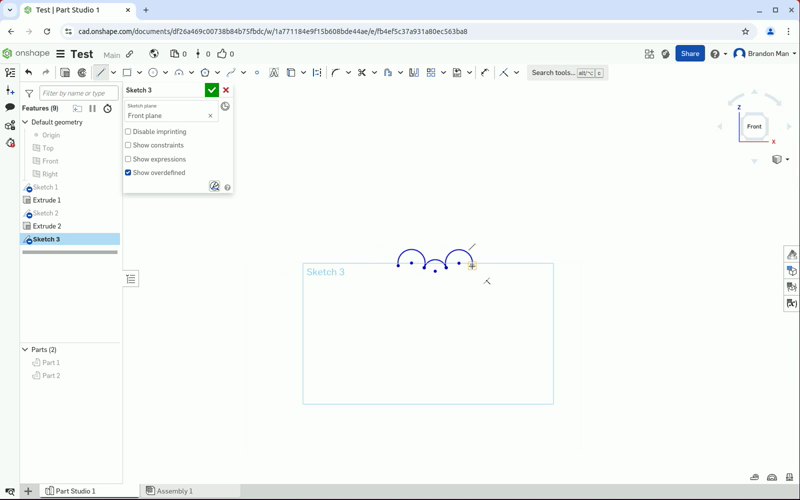
scroll(-6)
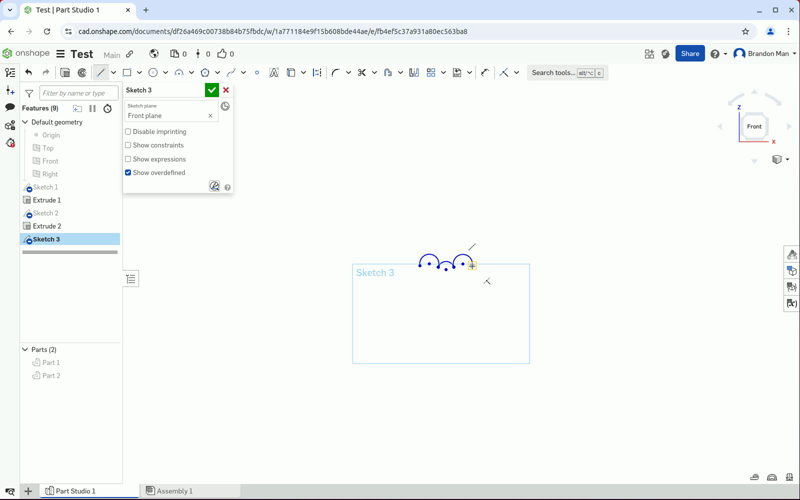
scroll(-6)
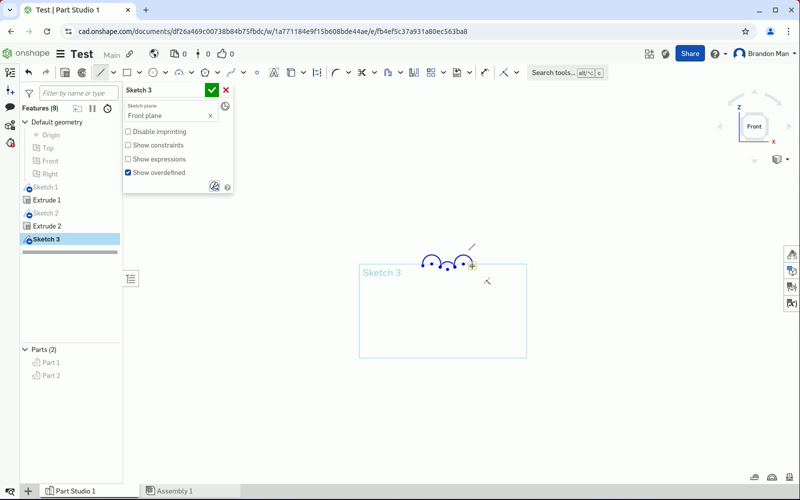
scroll(-6)
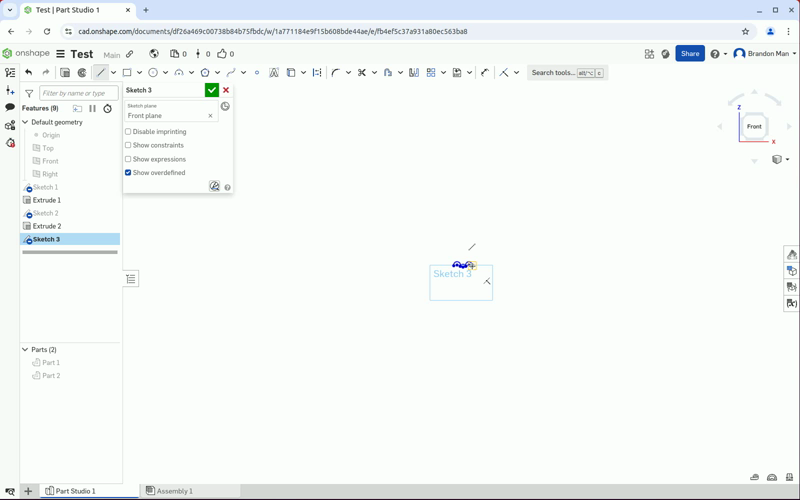
key_down(shift)
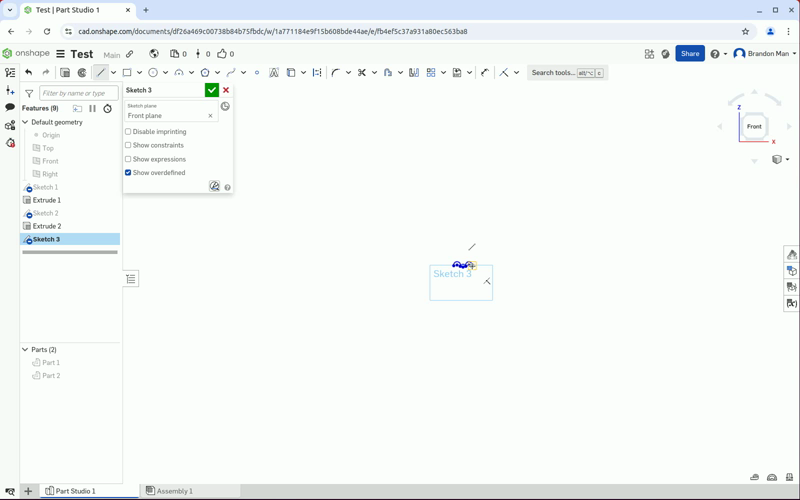
mouse_move(467, 176)
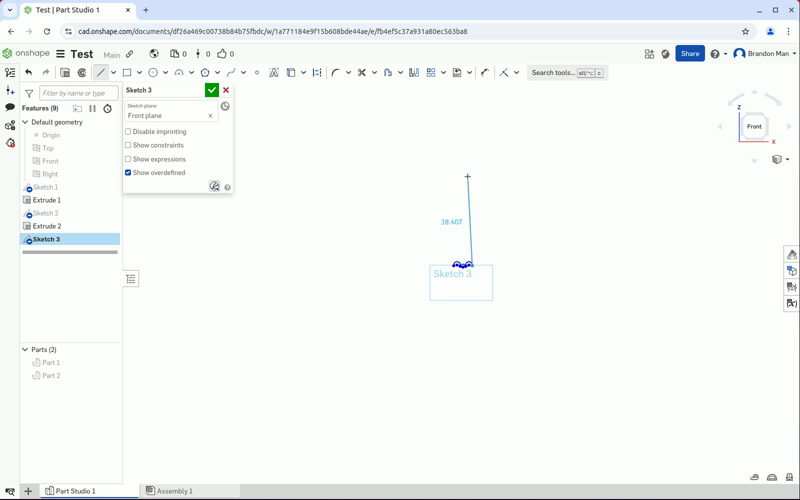
click(467, 176)
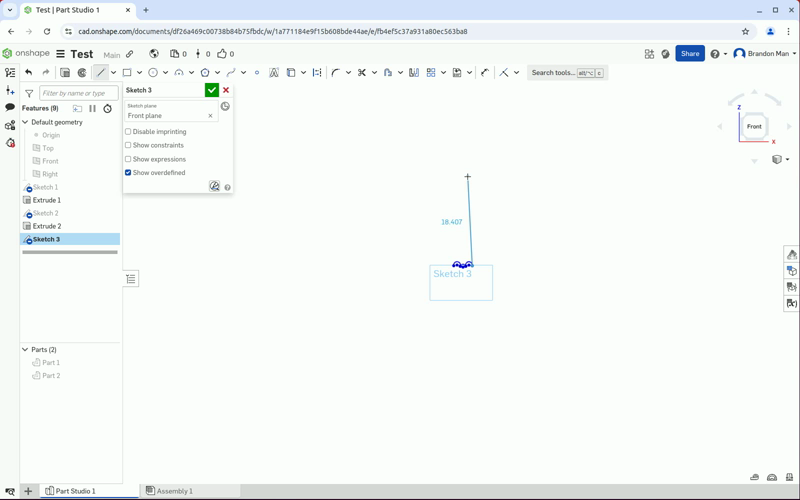
key_up(shift)
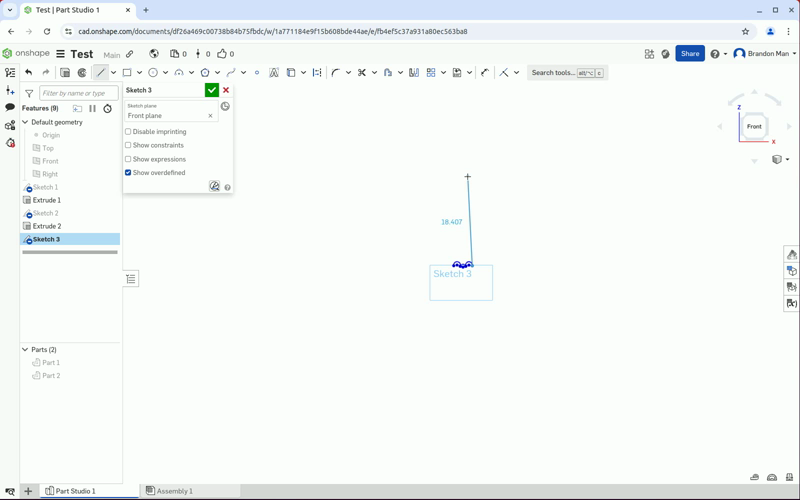
key(esc)
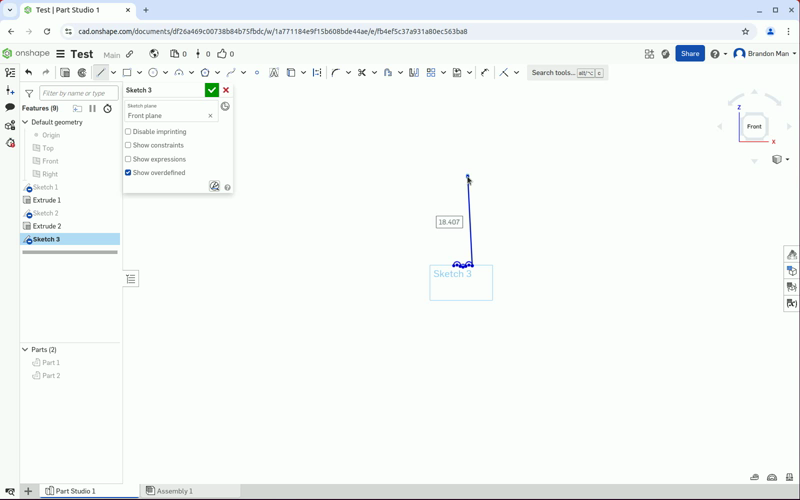
key(a)
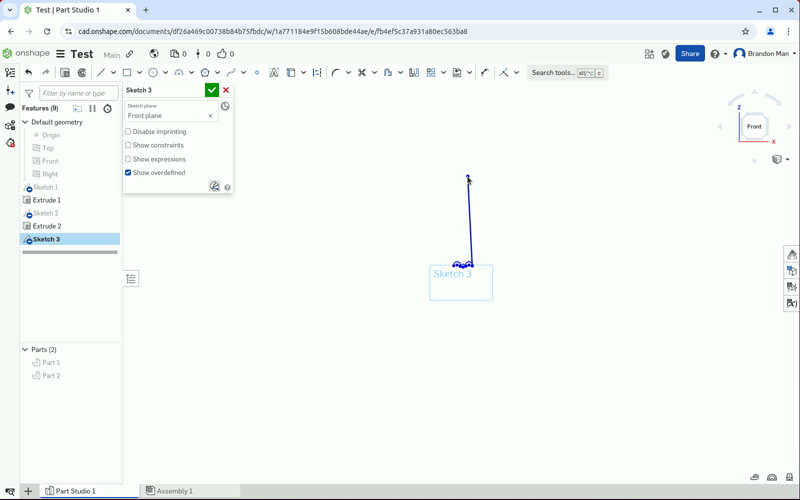
mouse_move(467, 176)
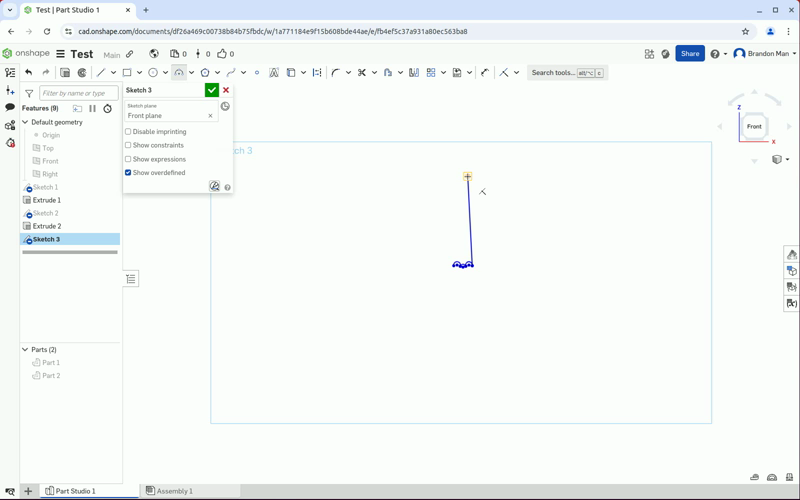
click(467, 176)
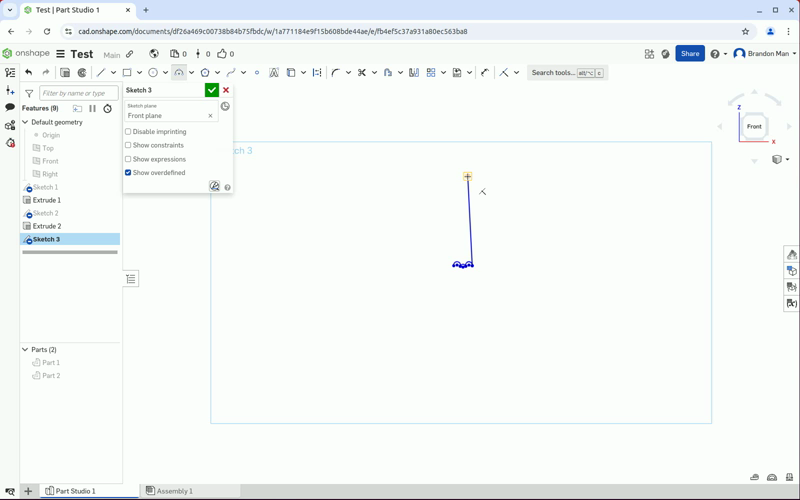
key_down(shift)
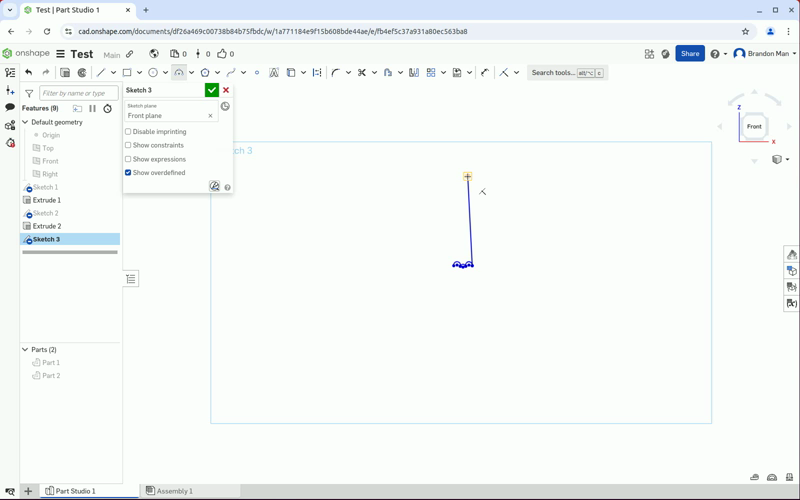
mouse_move(453, 176)
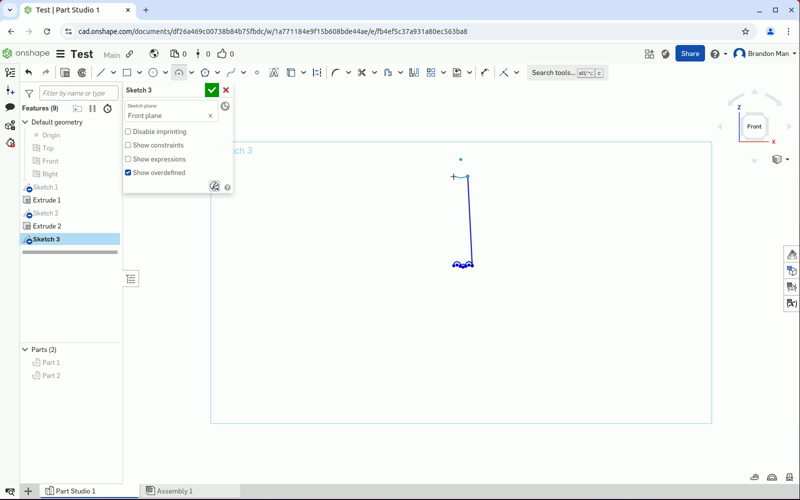
click(453, 176)
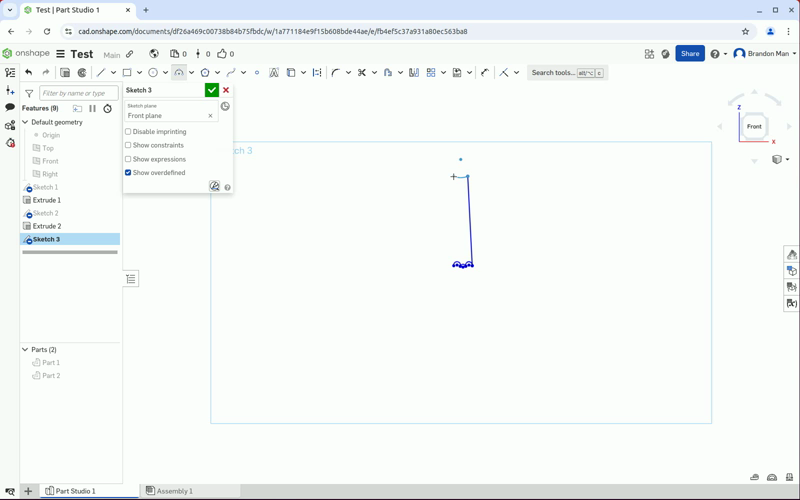
mouse_move(460, 183)
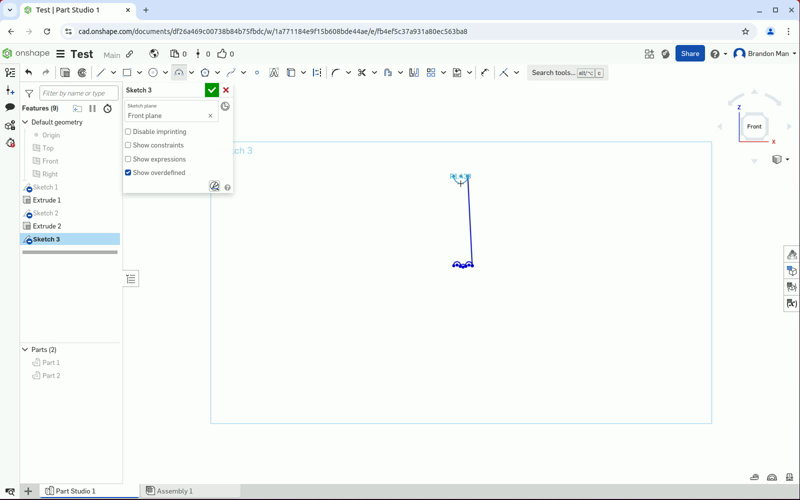
click(460, 183)
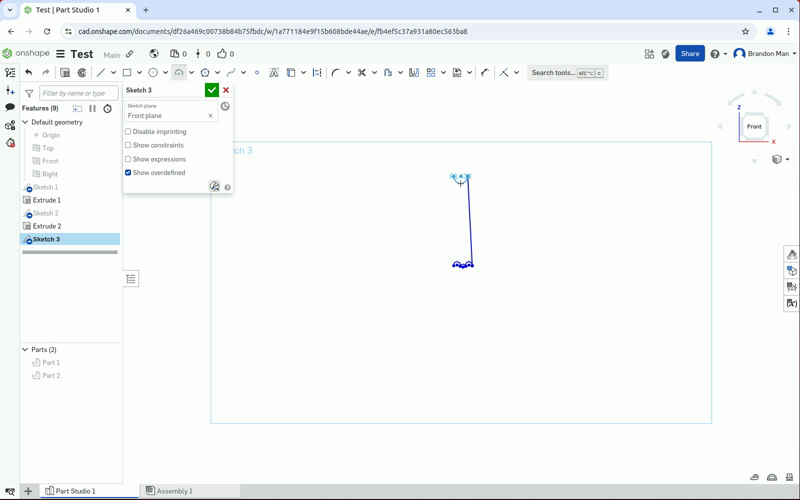
key_up(shift)
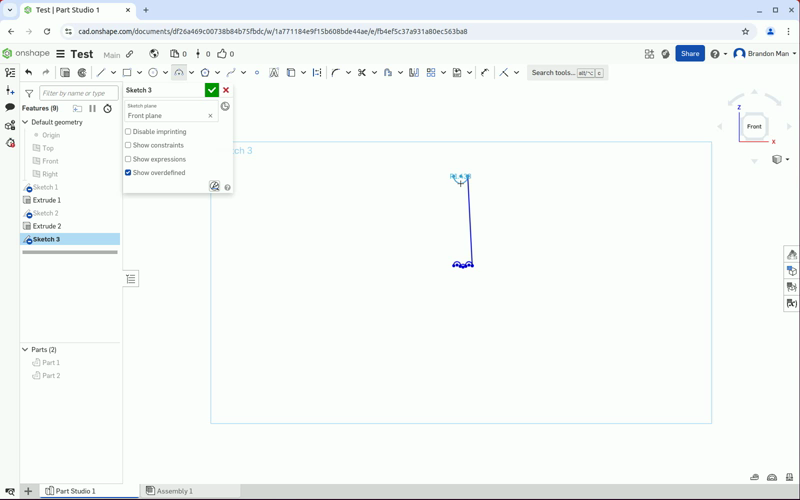
key(esc)
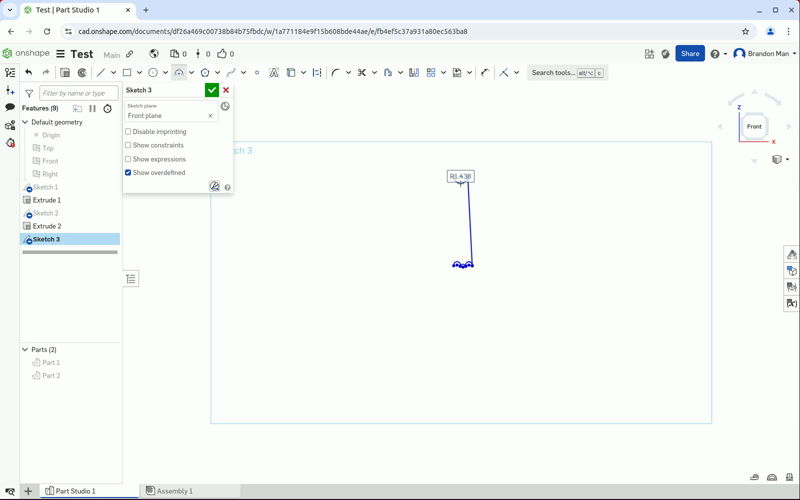
key(l)
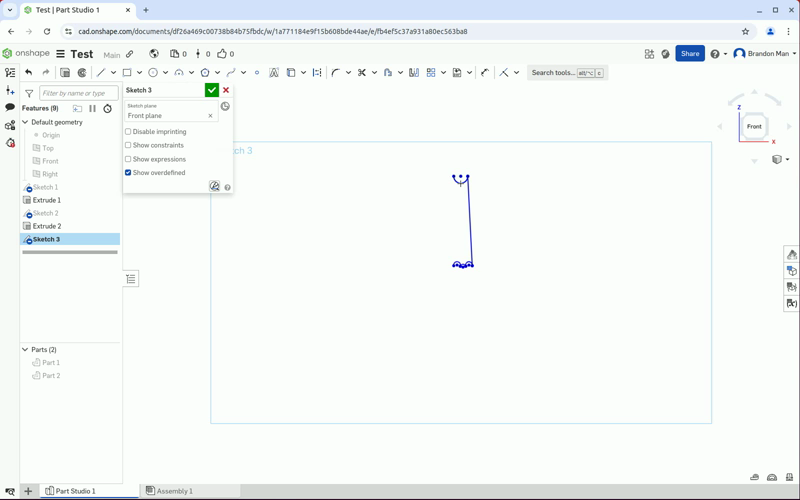
mouse_move(453, 176)
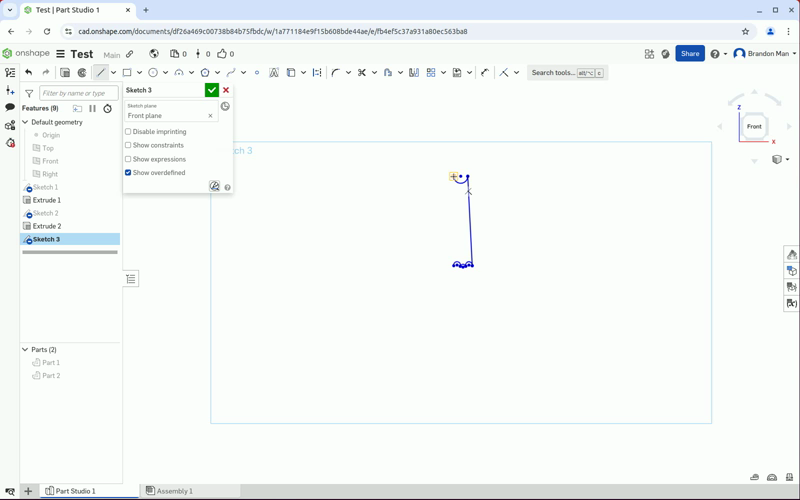
click(453, 176)
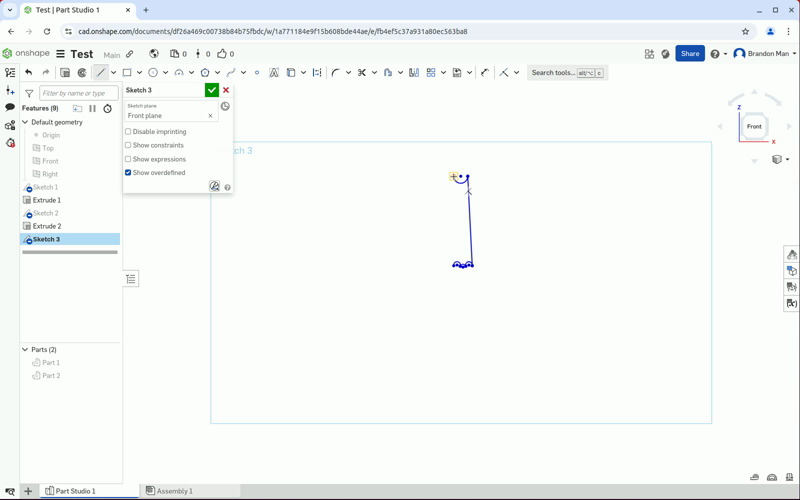
key_down(shift)
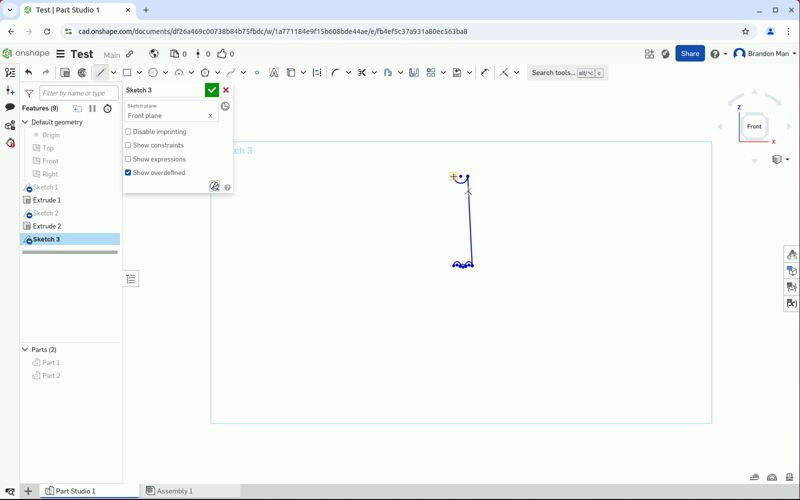
mouse_move(453, 265)
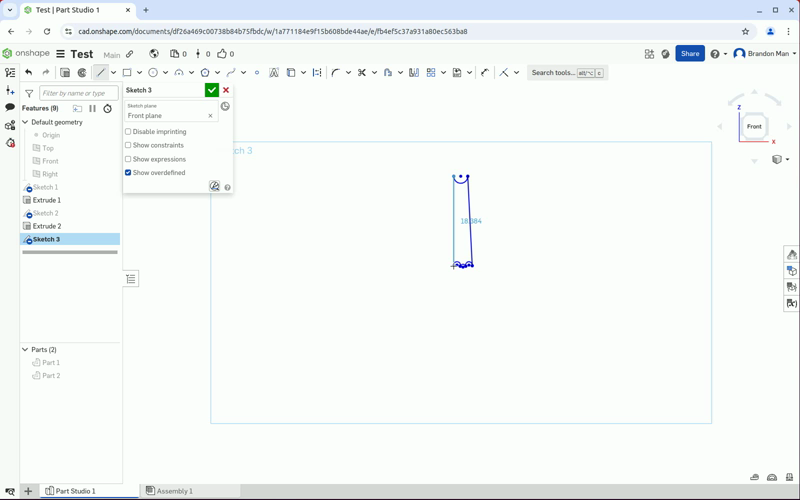
scroll(6)
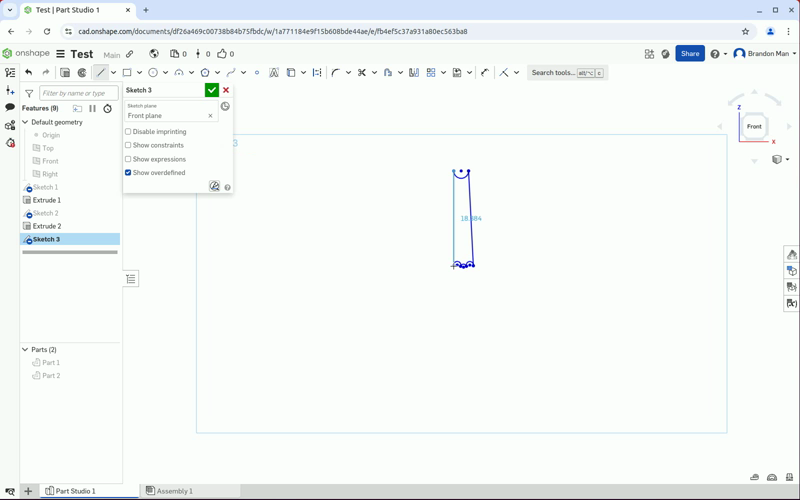
scroll(6)
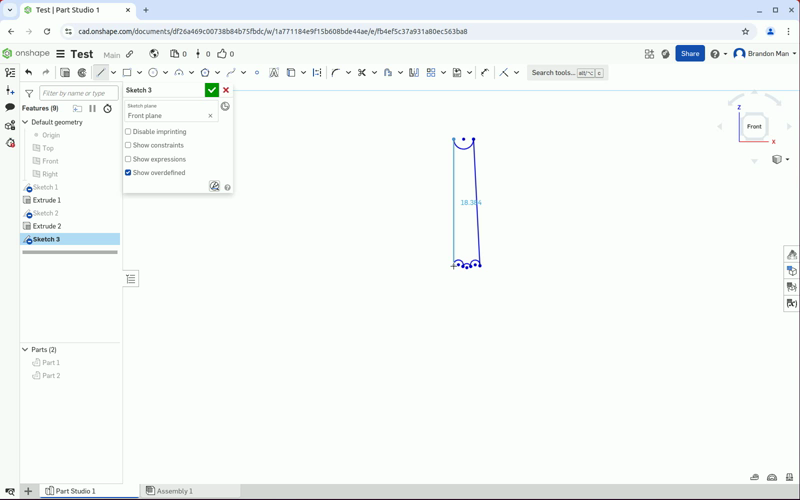
scroll(6)
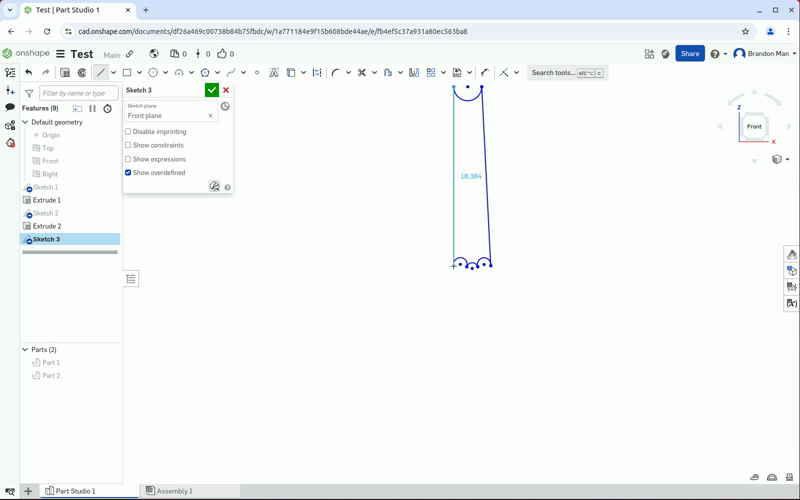
scroll(6)
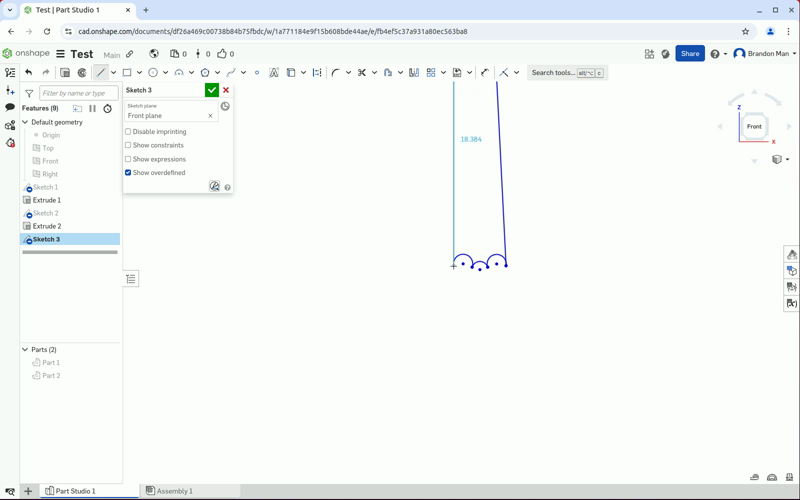
scroll(6)
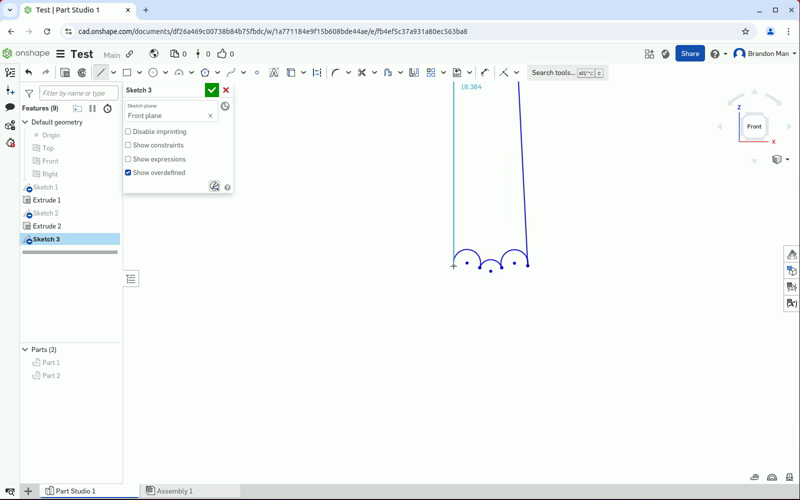
scroll(6)
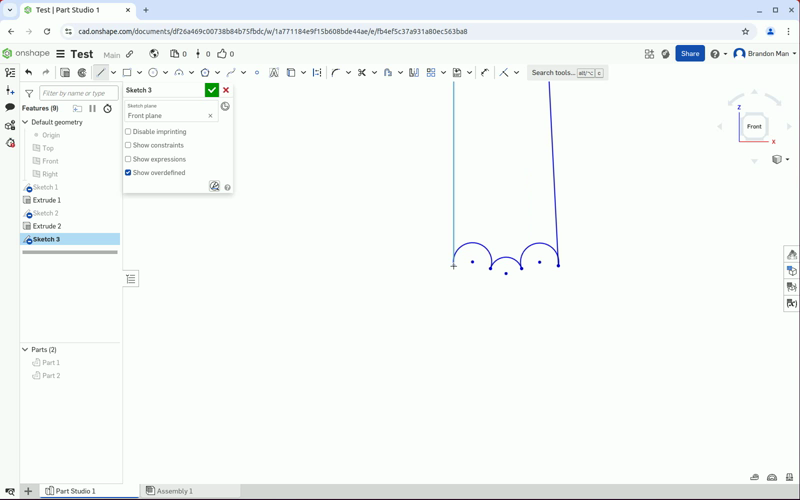
scroll(6)
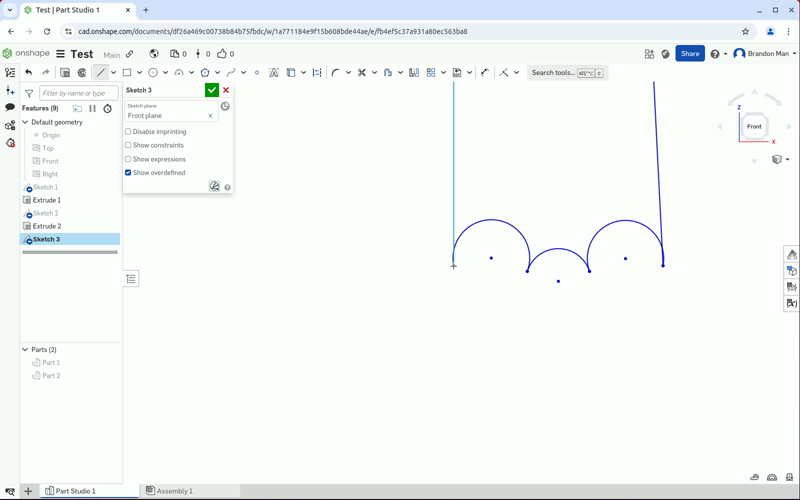
key_up(shift)
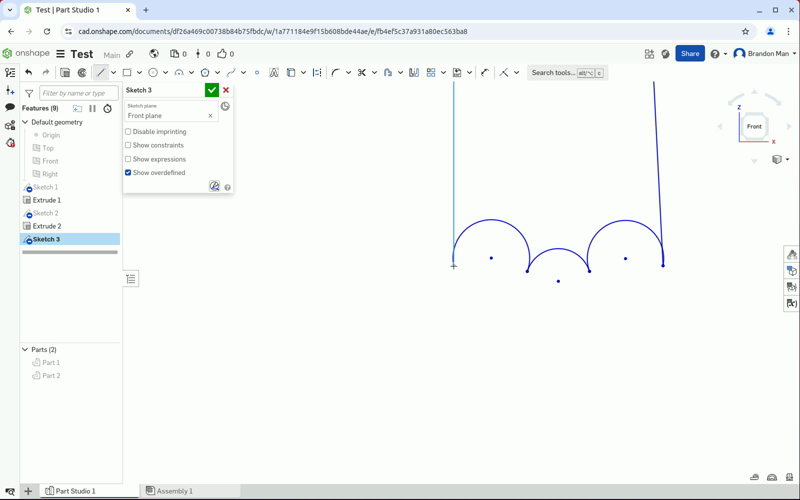
click(453, 265)
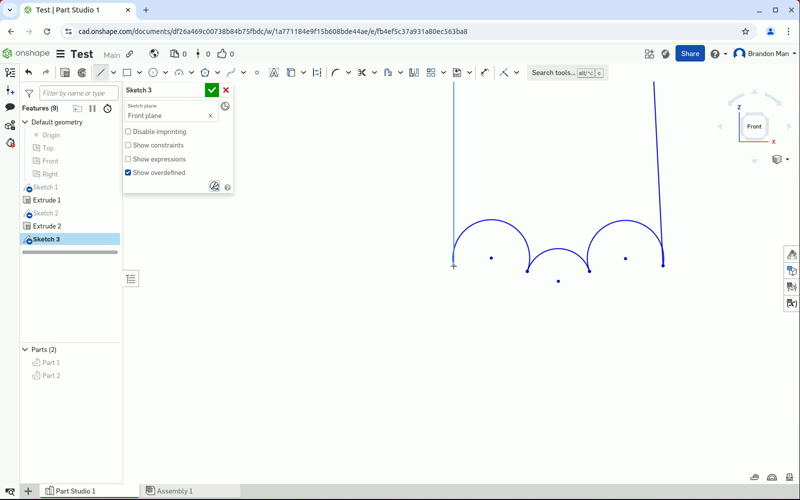
scroll(-6)
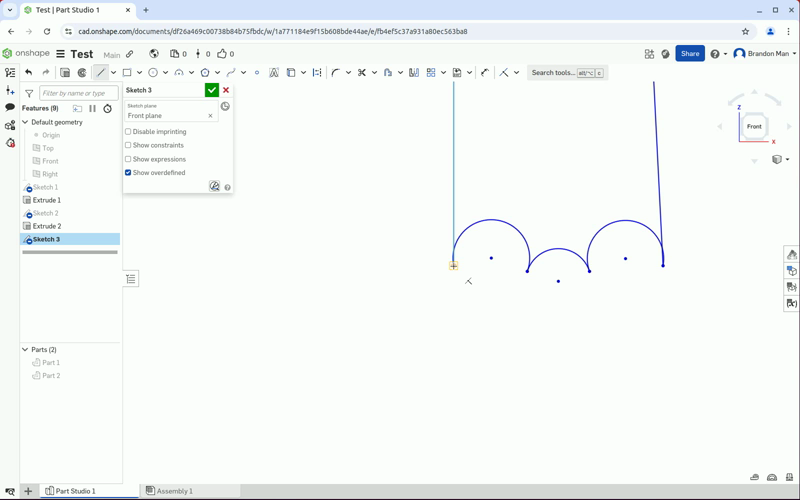
scroll(-6)
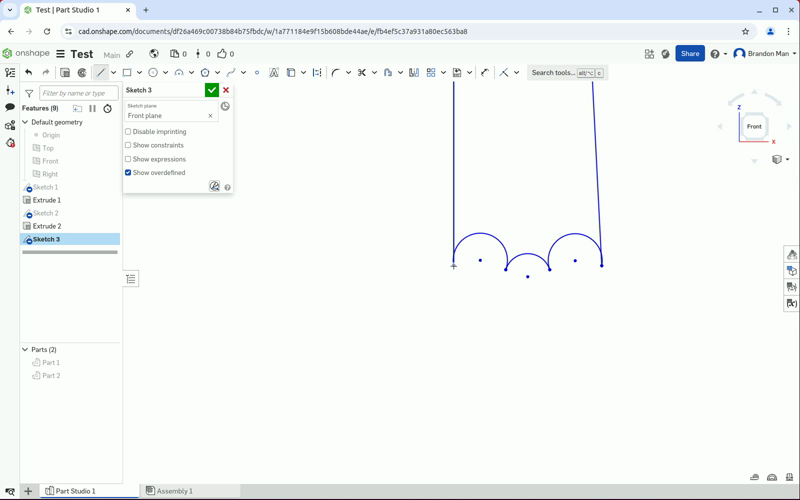
scroll(-6)
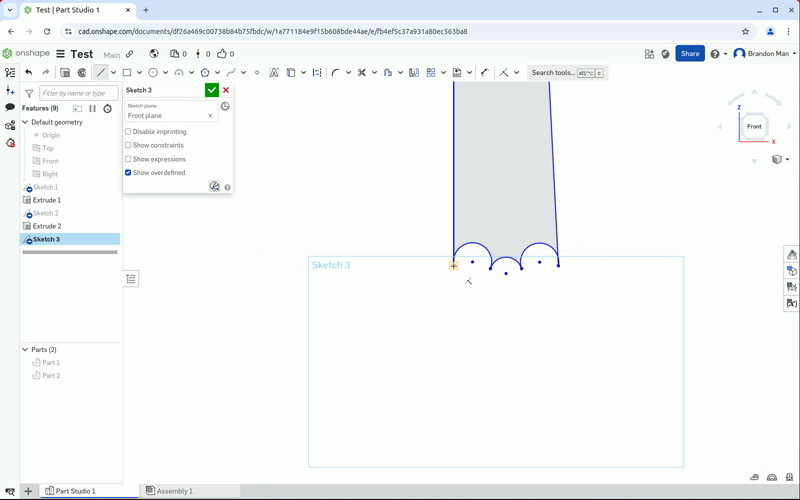
scroll(-6)
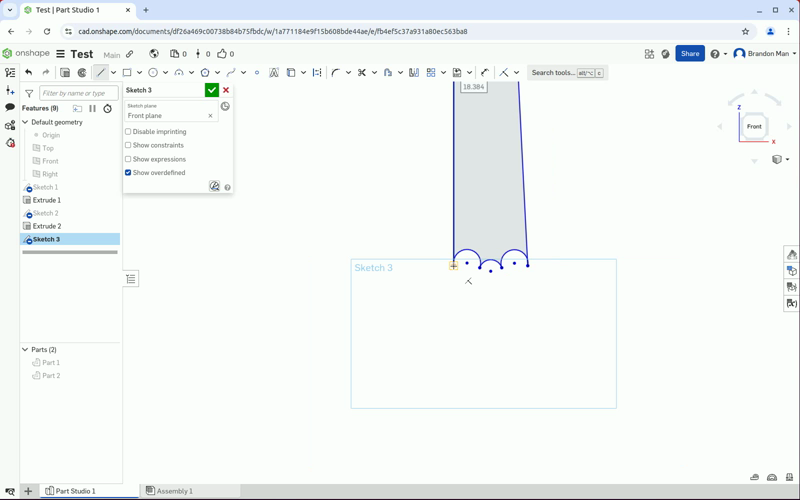
scroll(-6)
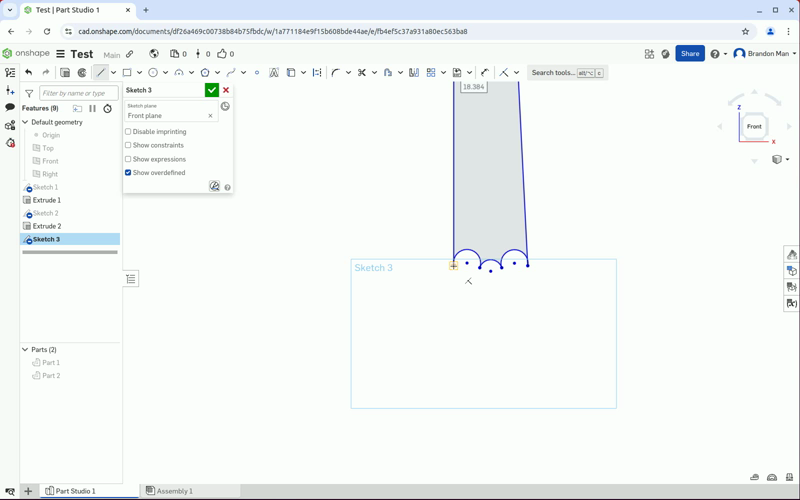
scroll(-6)
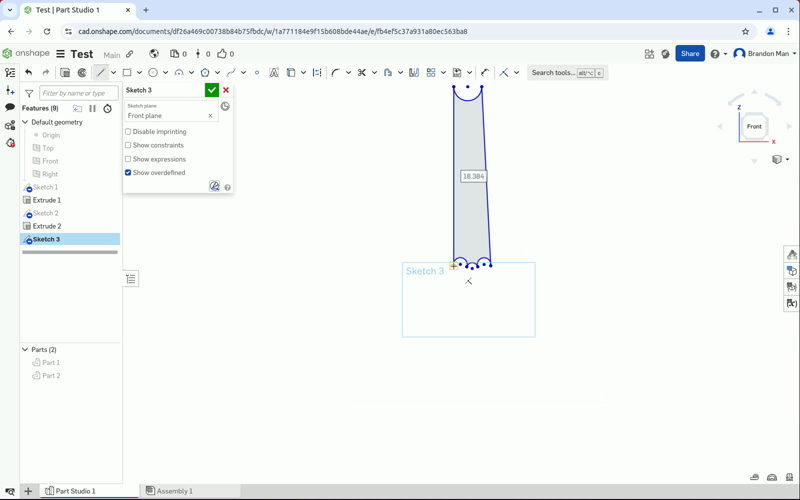
scroll(-6)
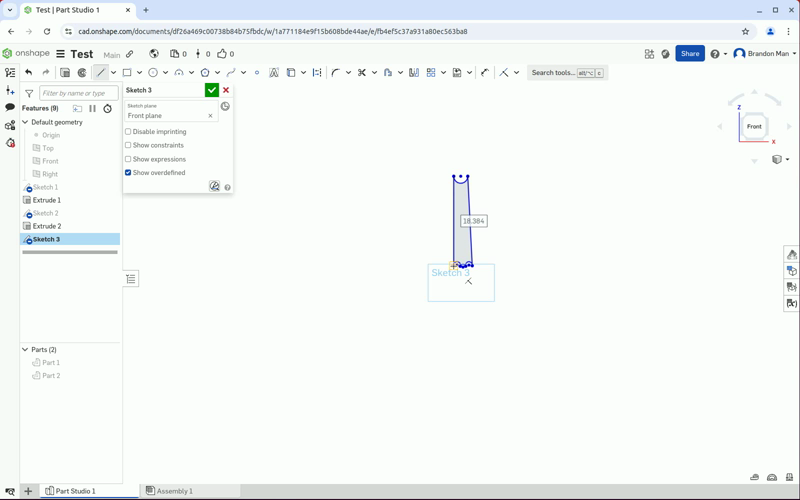
key(esc)
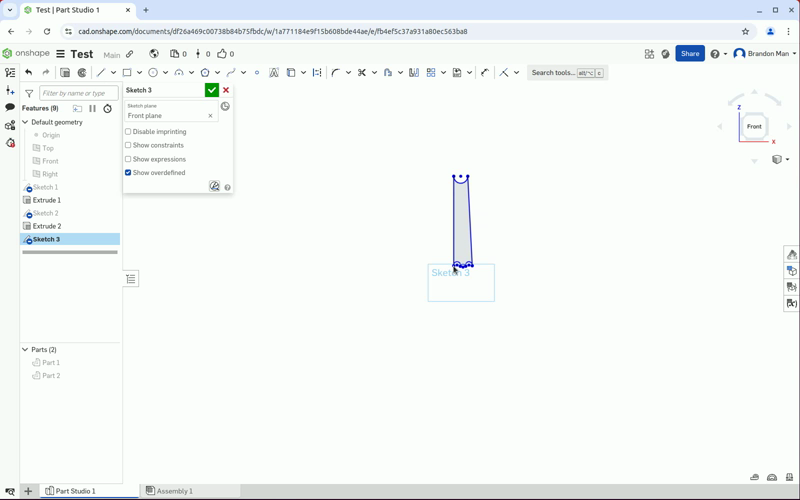
mouse_move(469, 248)
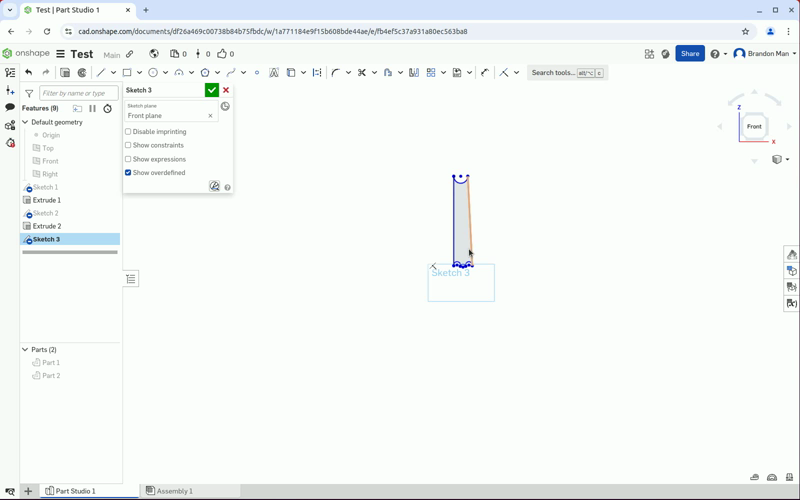
scroll(6)
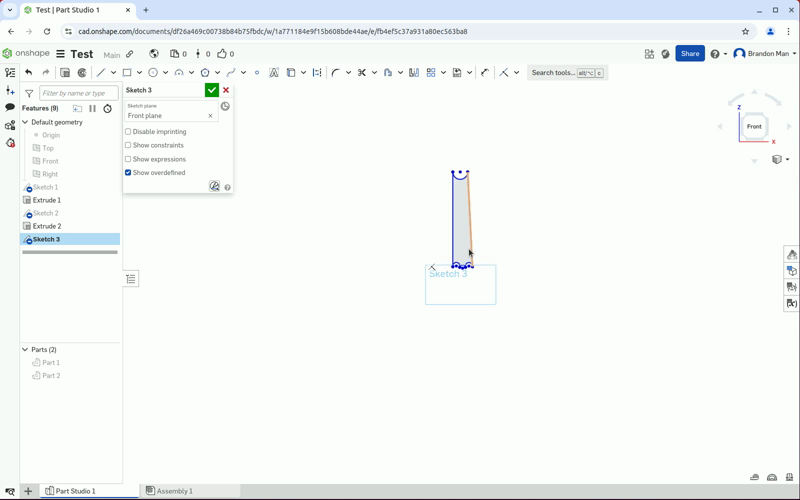
scroll(6)
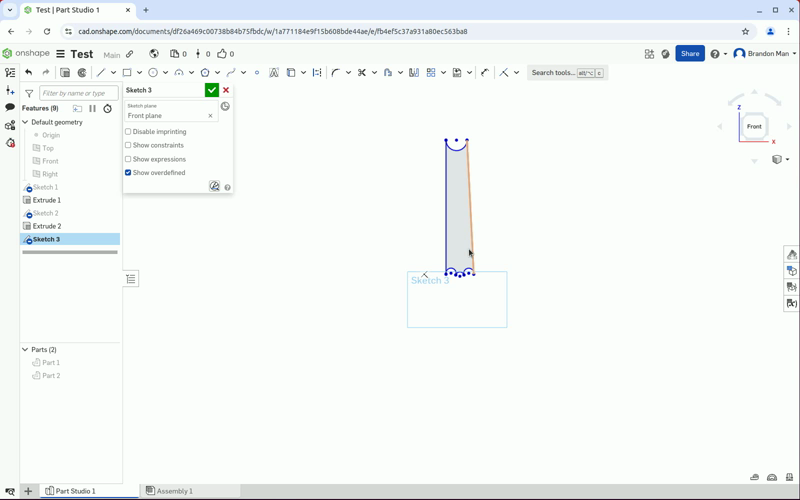
scroll(6)
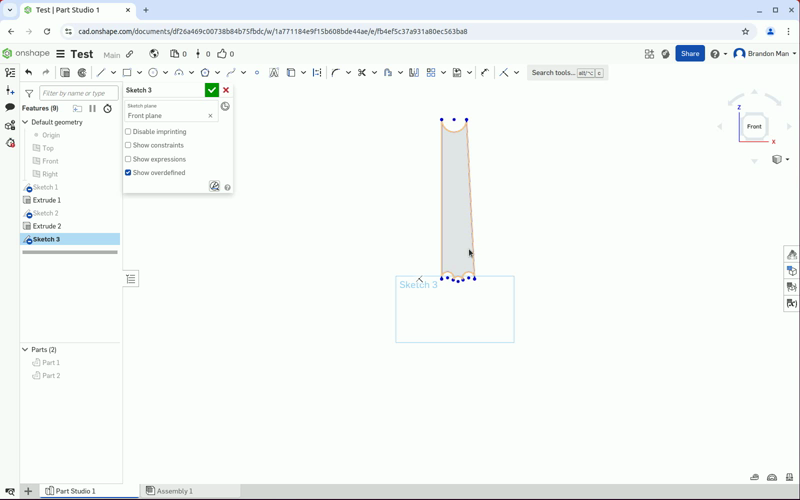
scroll(6)
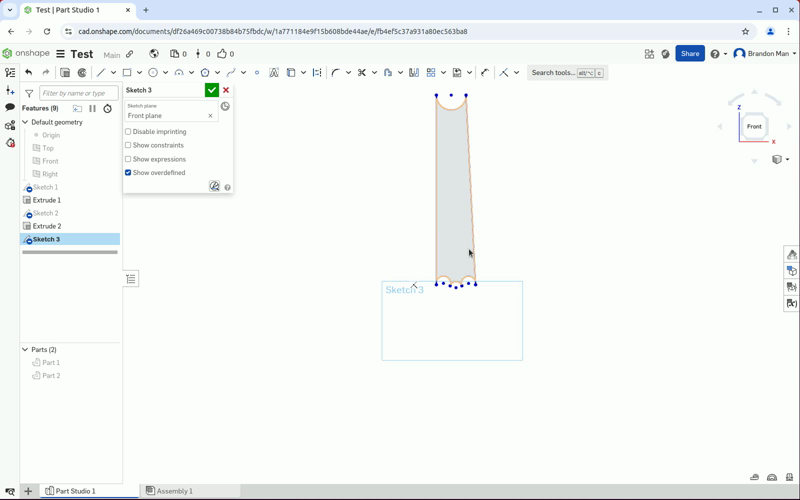
scroll(6)
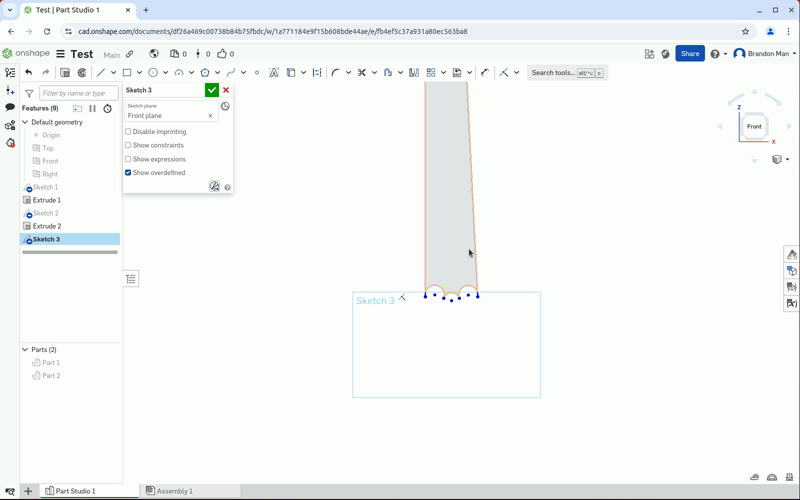
scroll(6)
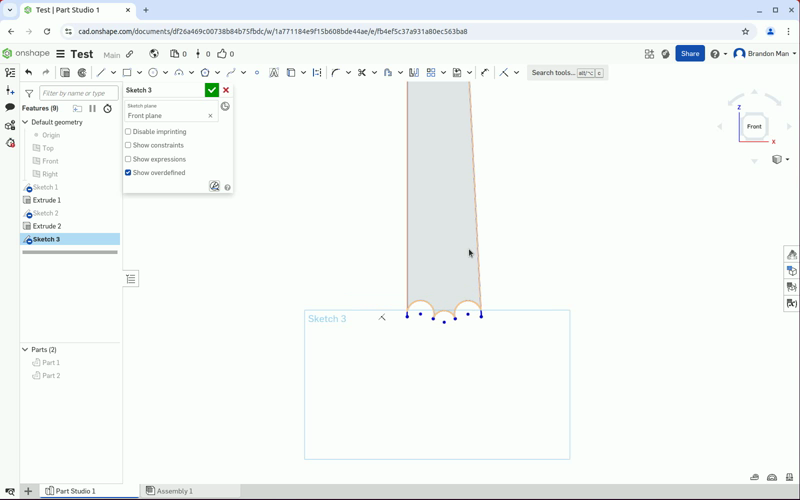
scroll(6)
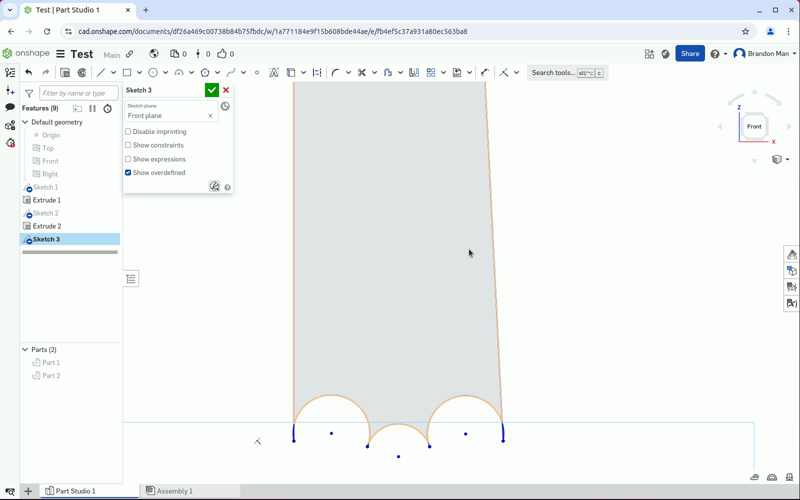
click(469, 248)
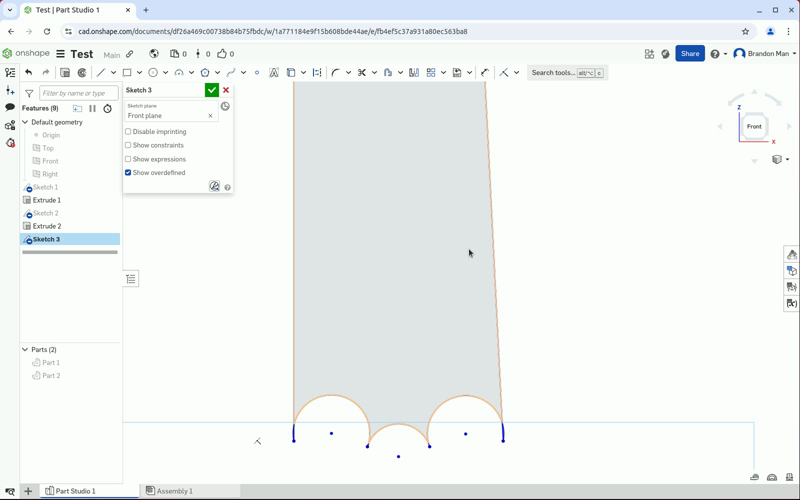
scroll(-6)
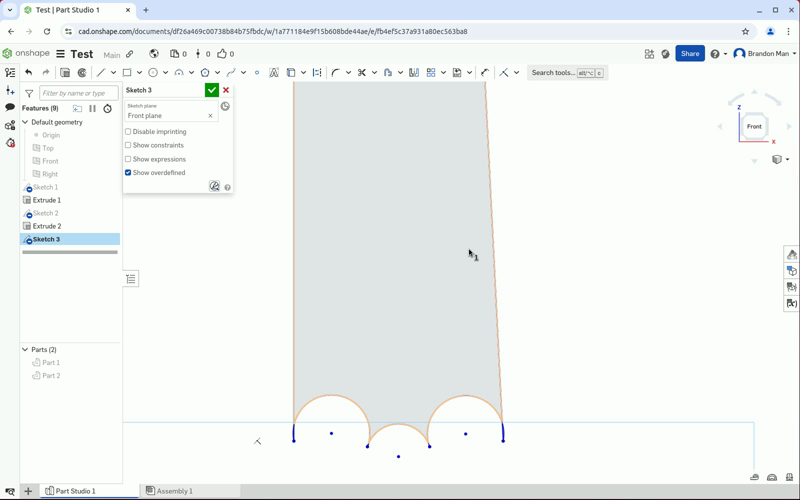
scroll(-6)
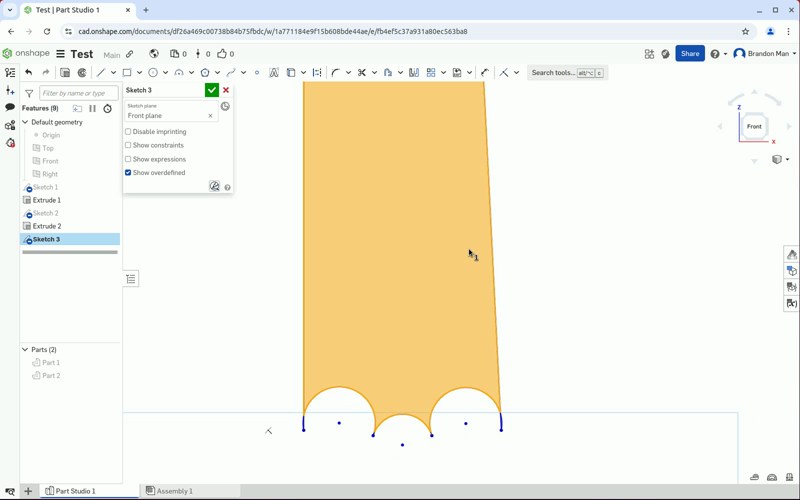
scroll(-6)
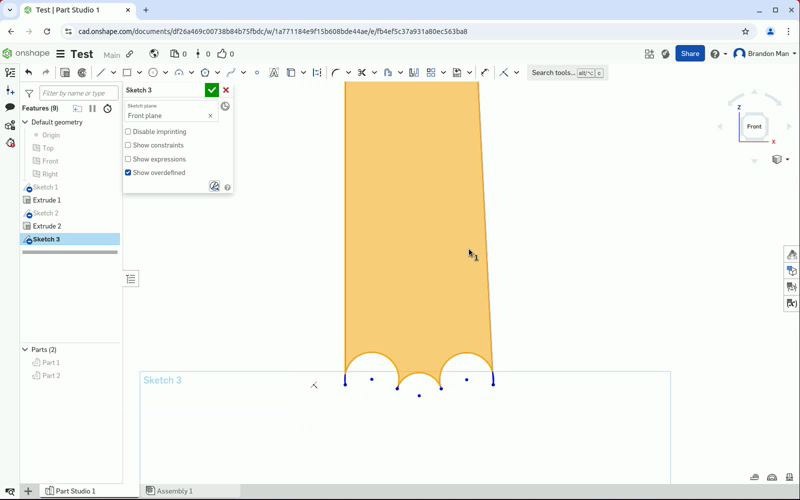
scroll(-6)
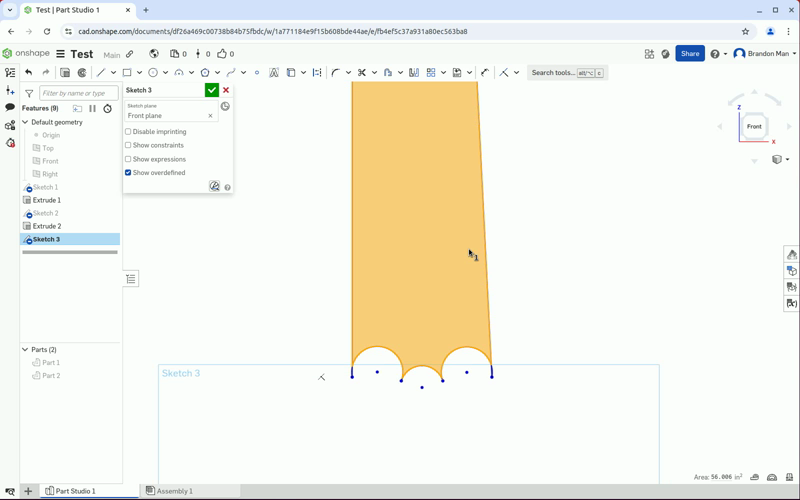
scroll(-6)
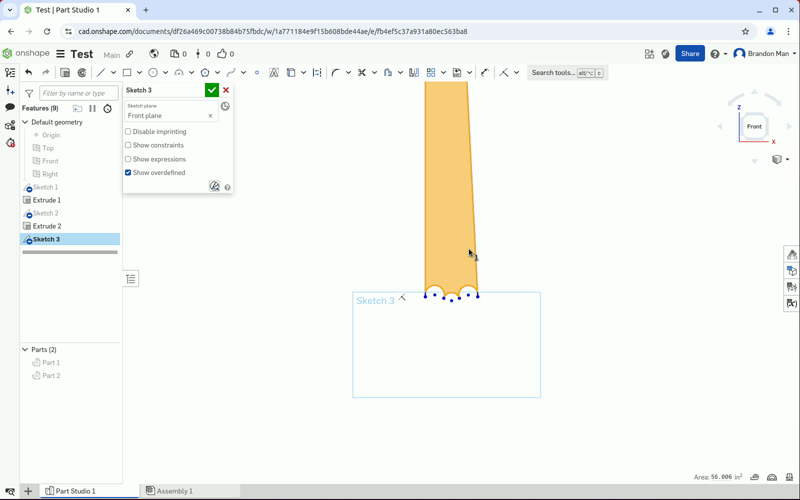
scroll(-6)
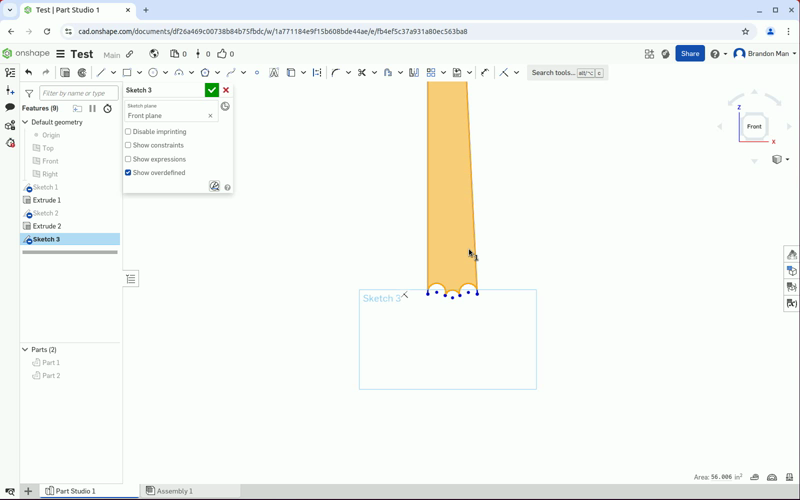
scroll(-6)
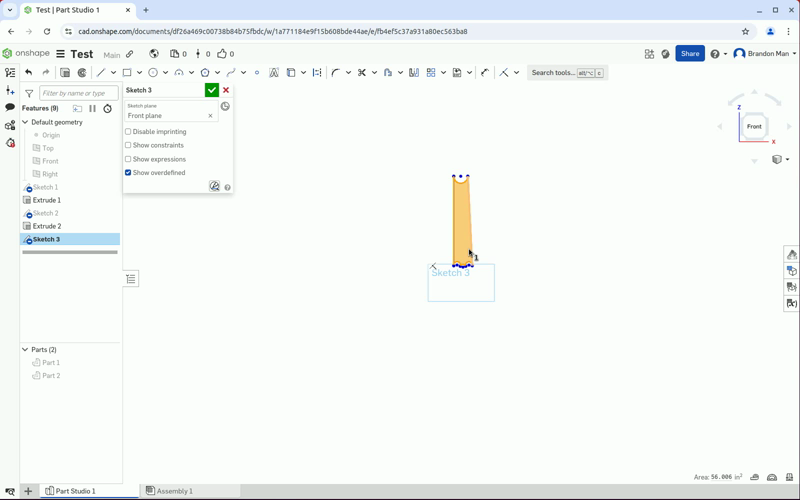
mouse_move(73, 352)
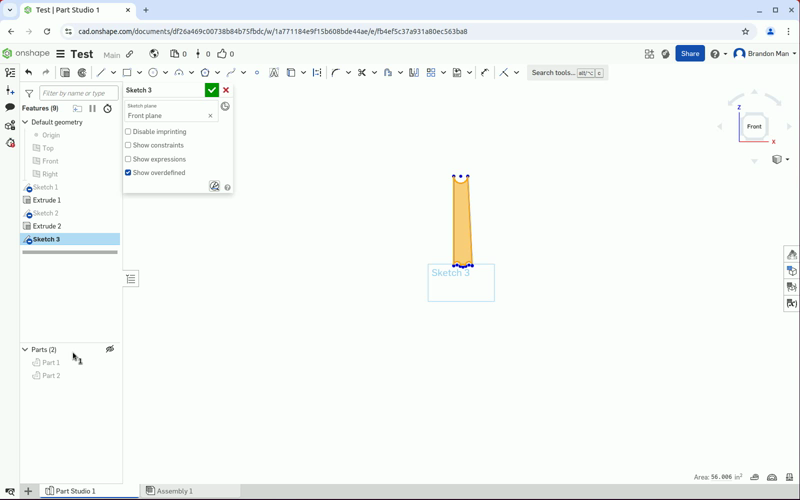
key(shift+y)
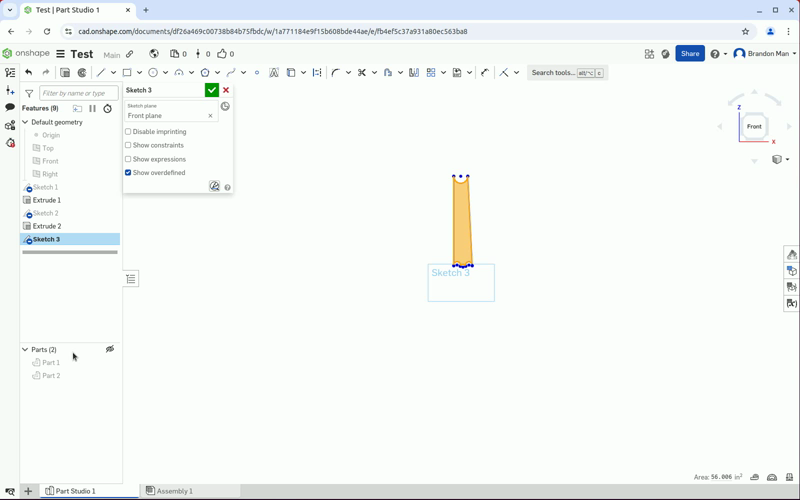
key(shift+e)
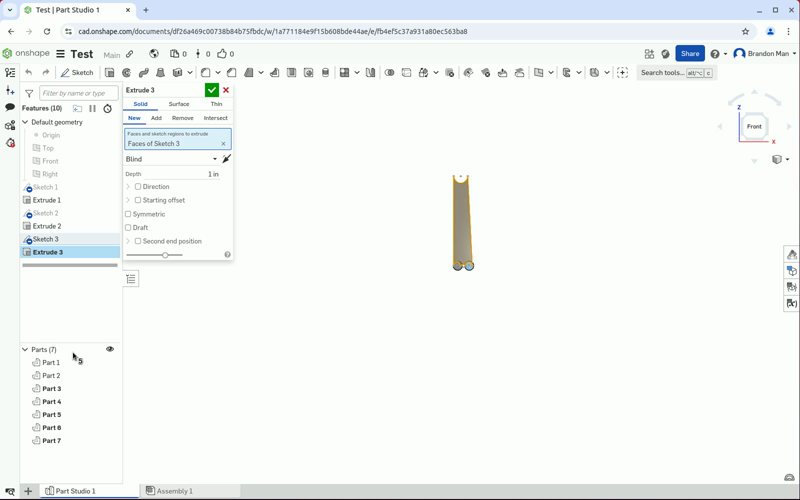
mouse_move(143, 106)
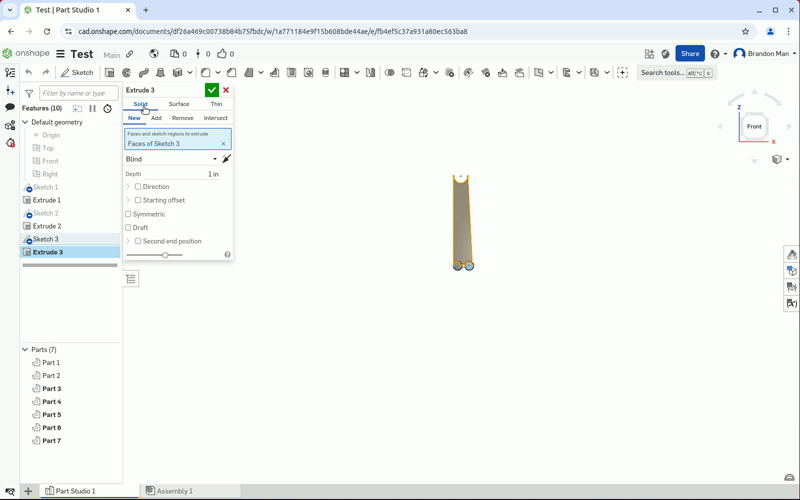
click(143, 106)
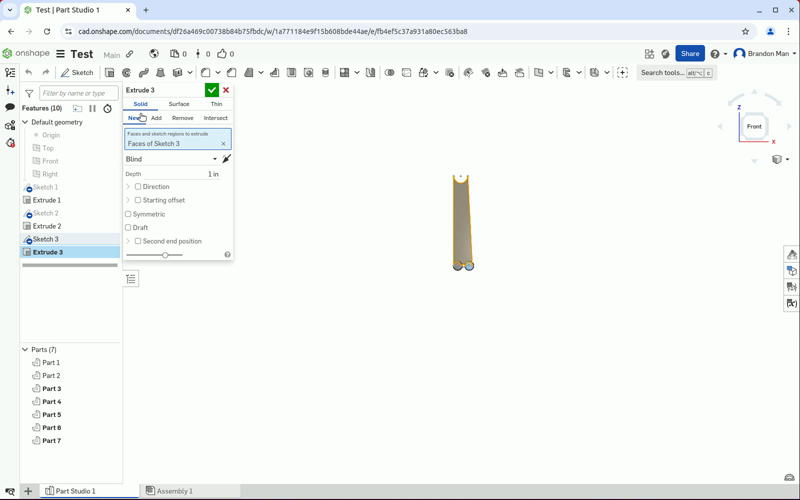
mouse_move(137, 120)
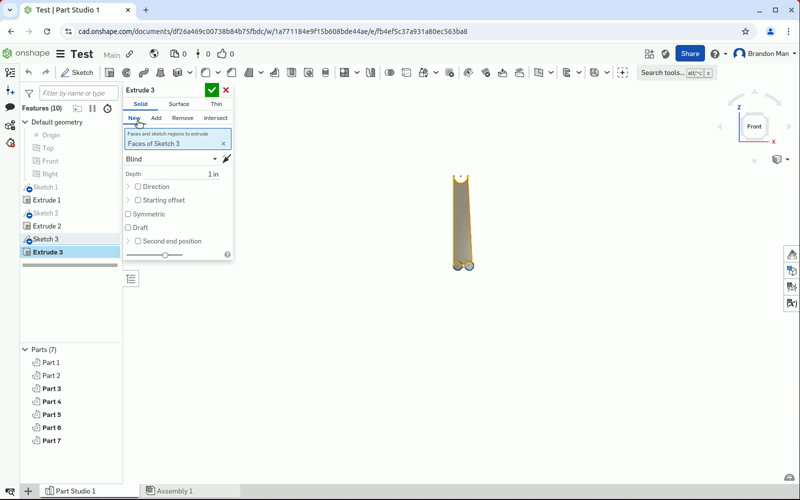
click(137, 120)
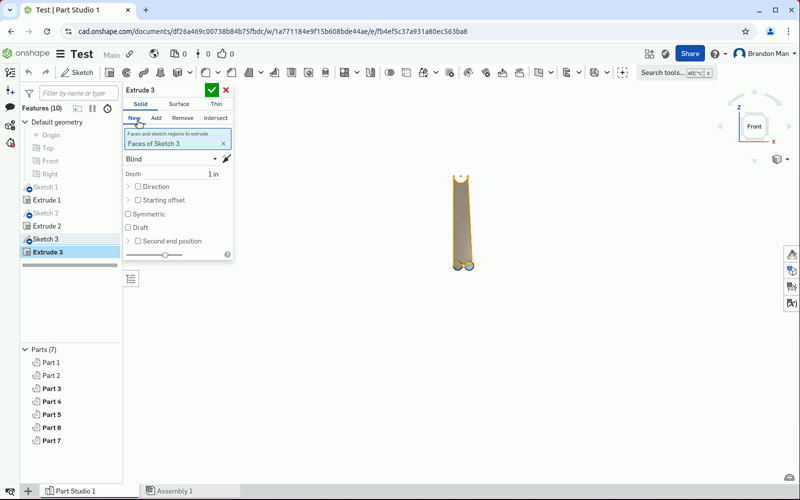
key(tab, 4)
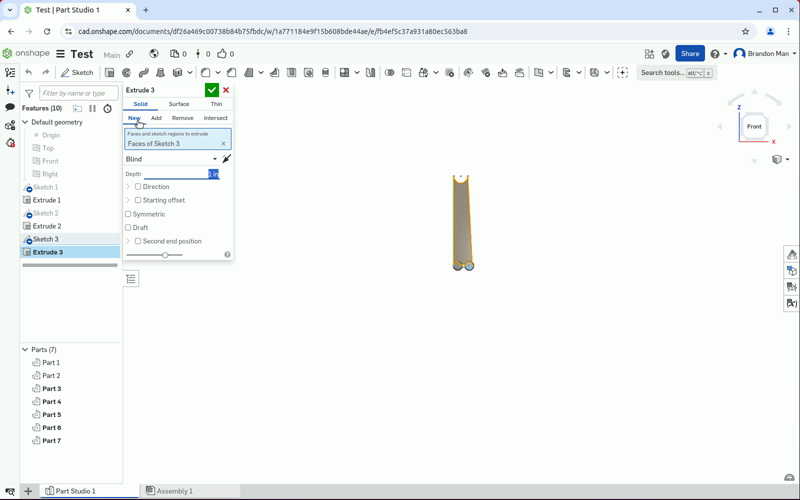
text(1.444)
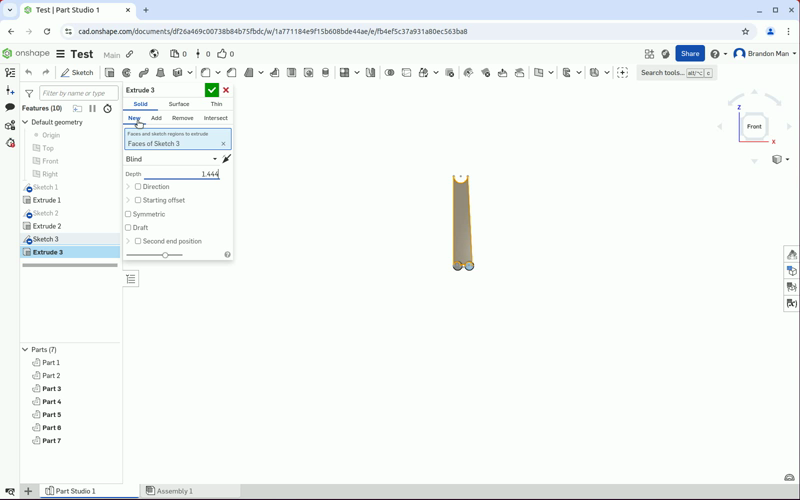
key(enter)
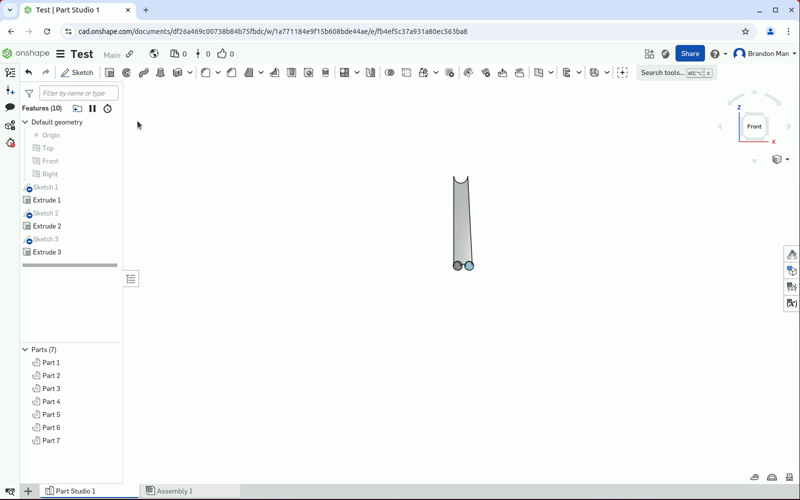
key(shift+h)
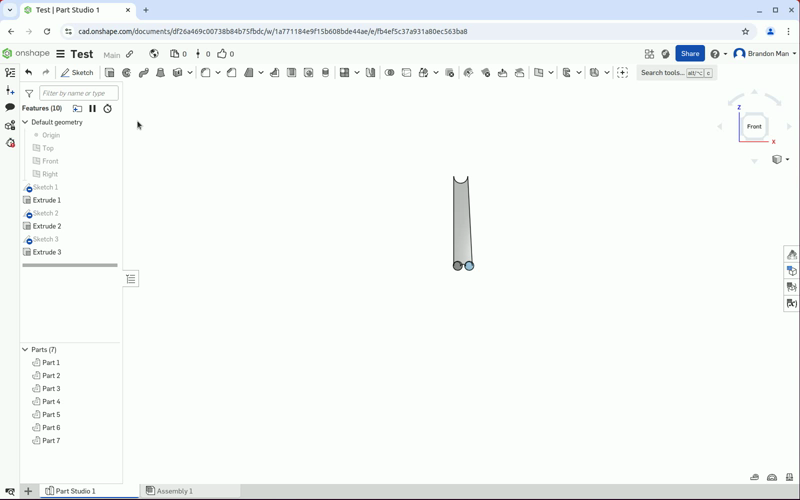
key(shift+h)
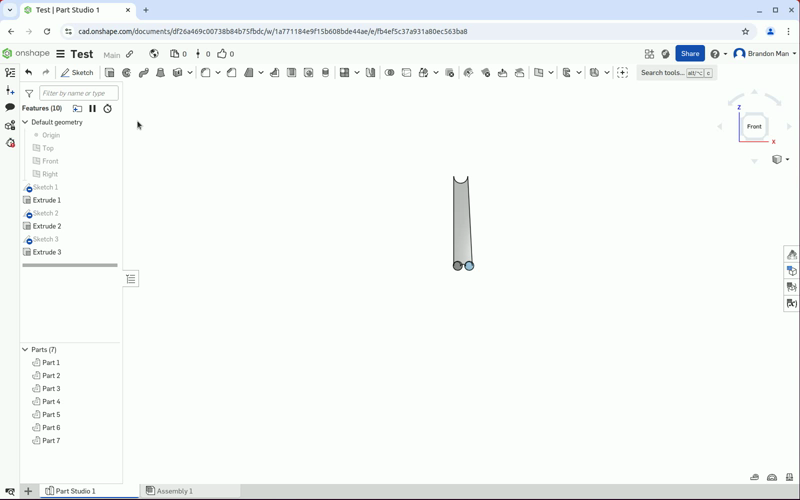
mouse_move(73, 189)
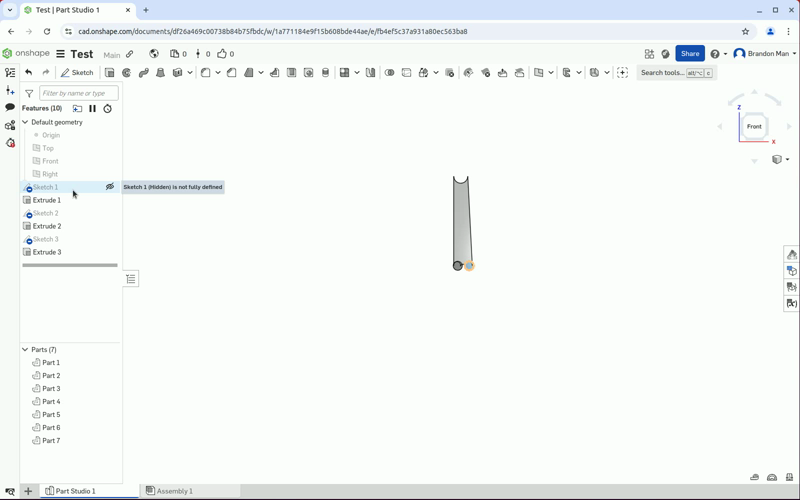
click(73, 189)
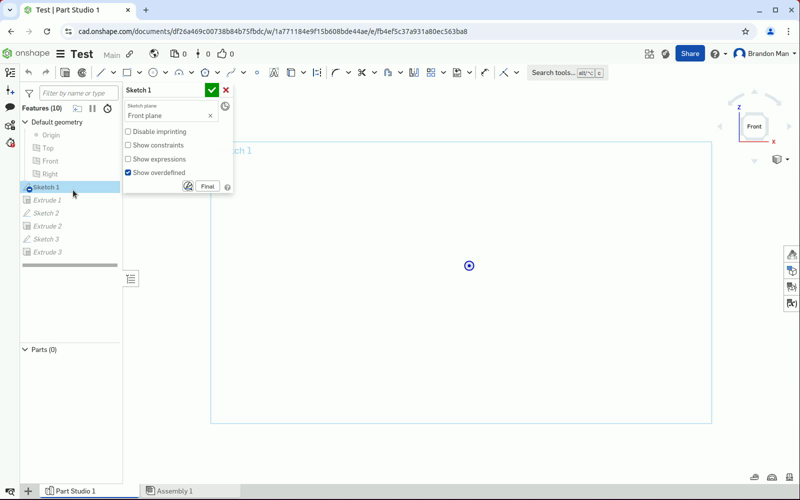
mouse_move(229, 92)
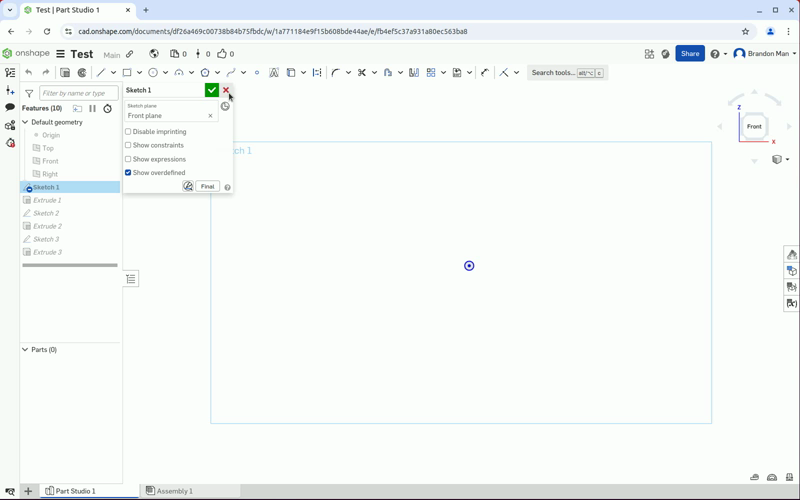
click(229, 92)
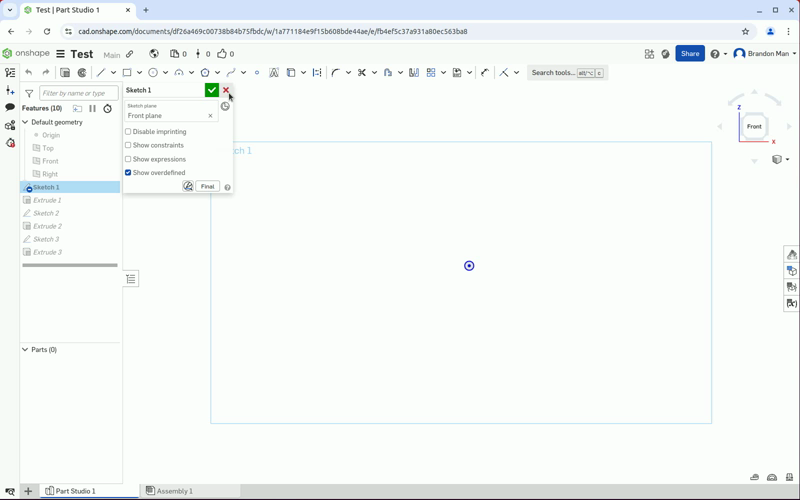
key(shift+s)
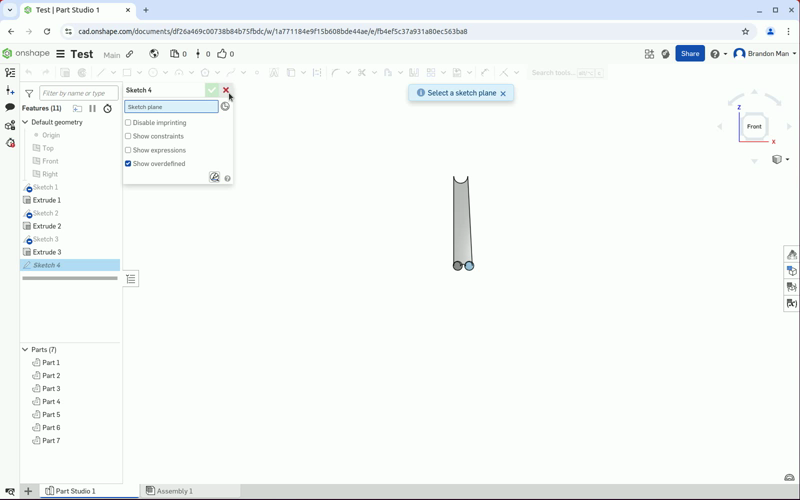
mouse_move(73, 163)
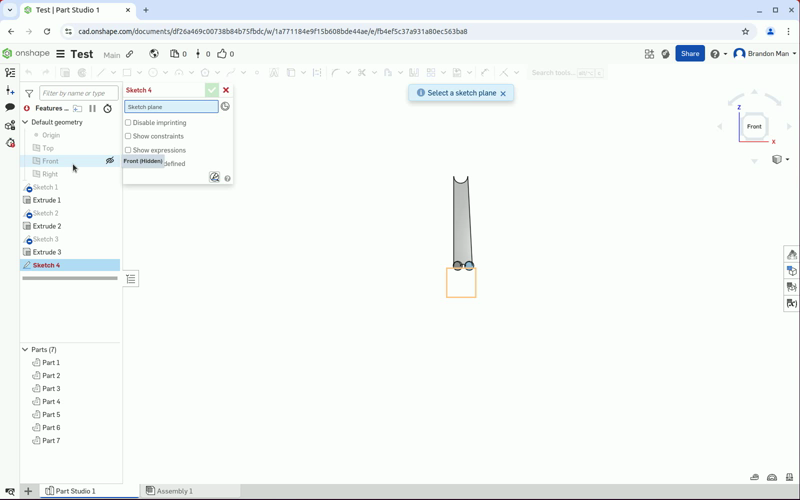
click(73, 163)
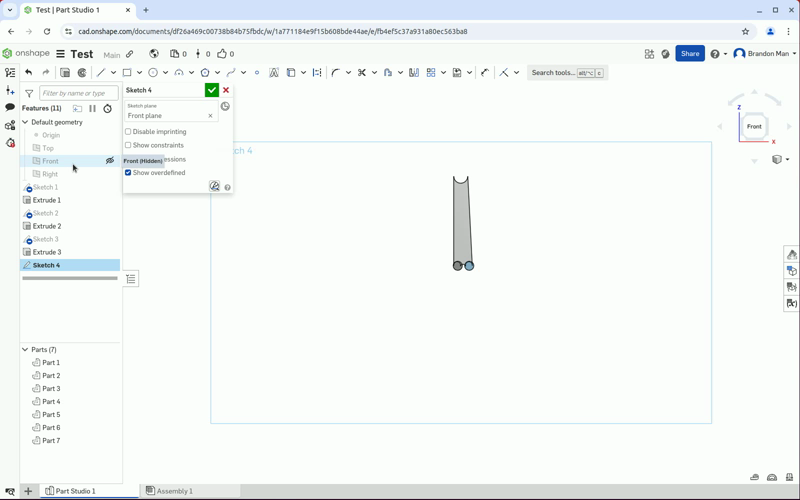
mouse_move(73, 352)
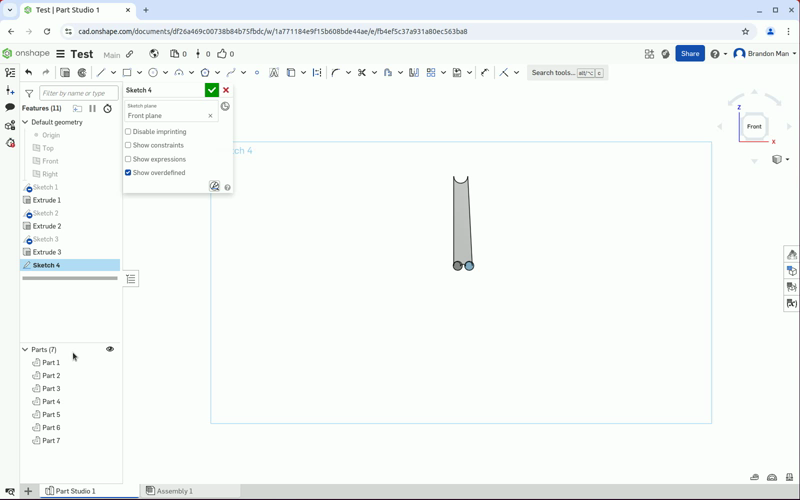
key(y)
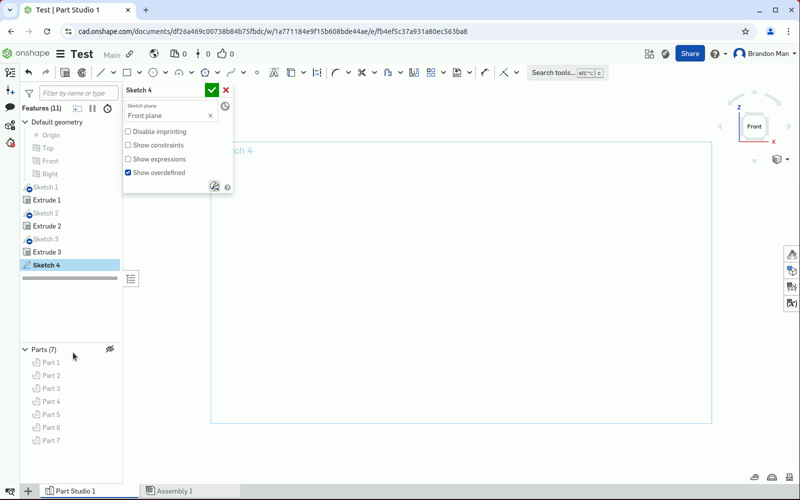
key(c)
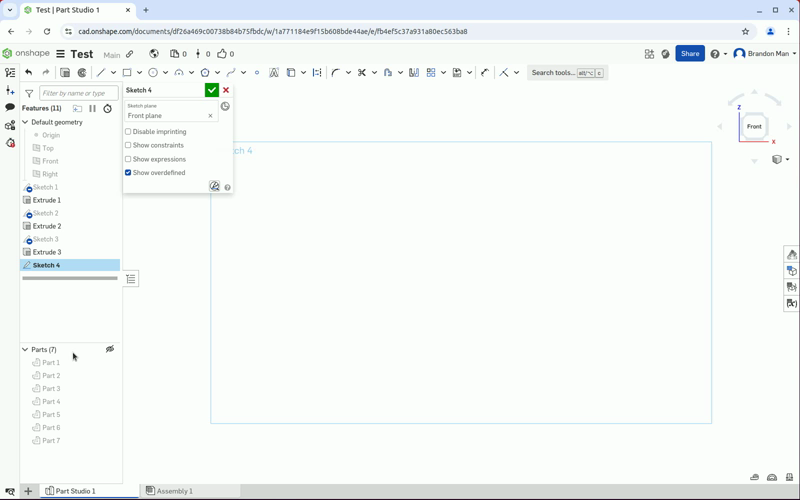
key_down(shift)
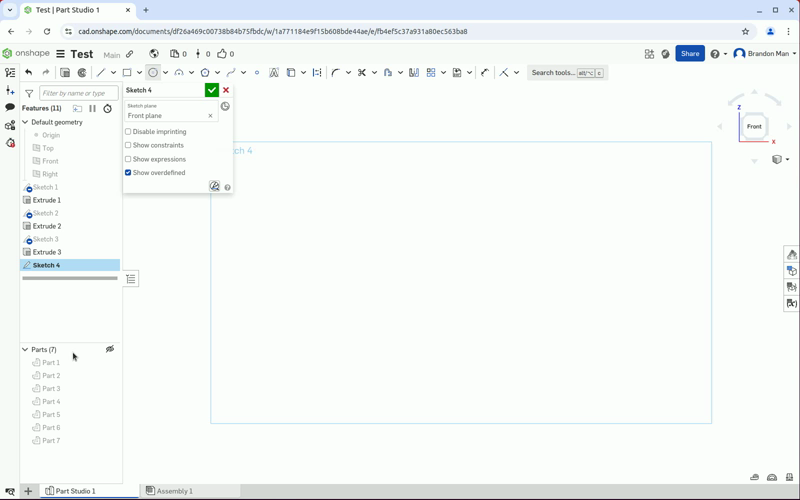
mouse_move(461, 177)
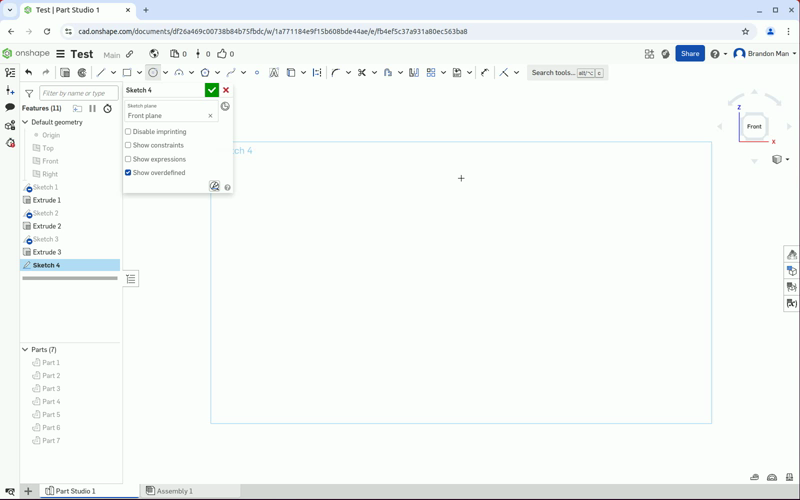
click(461, 177)
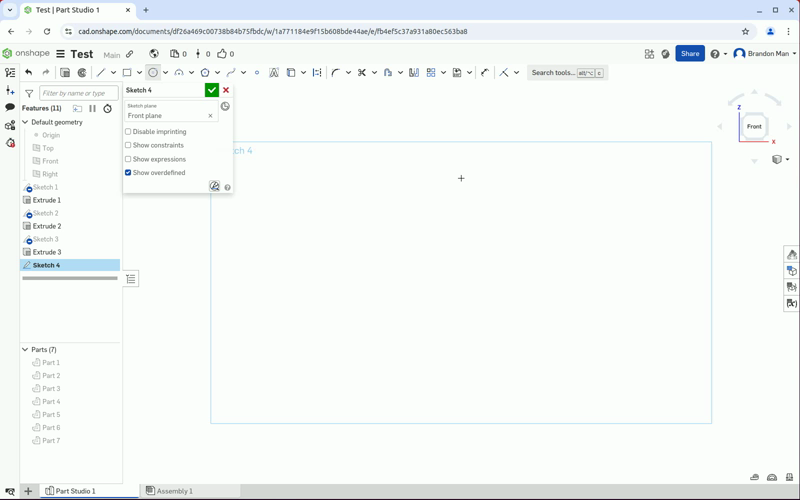
key_up(shift)
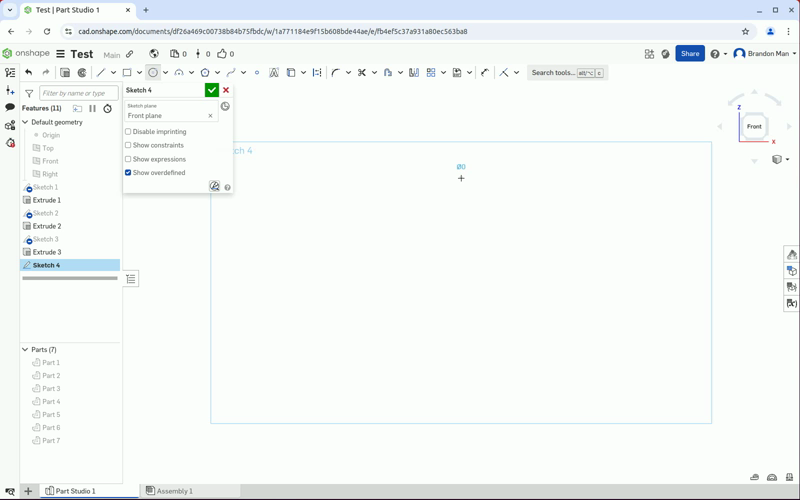
mouse_move(468, 177)
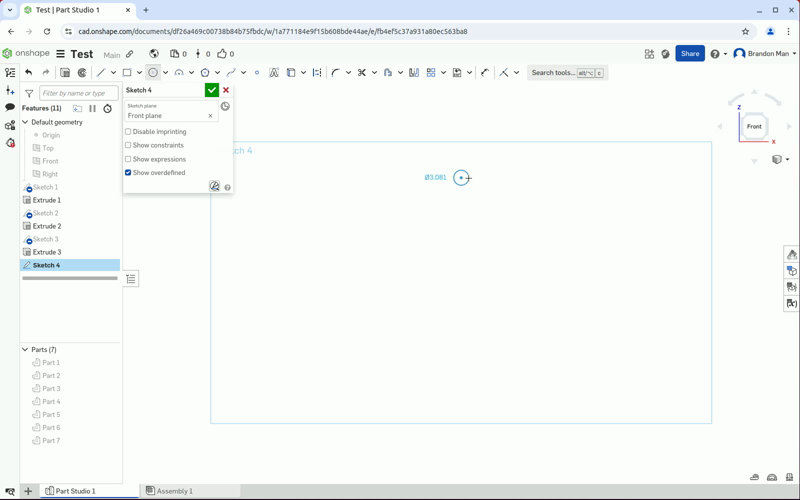
click(468, 177)
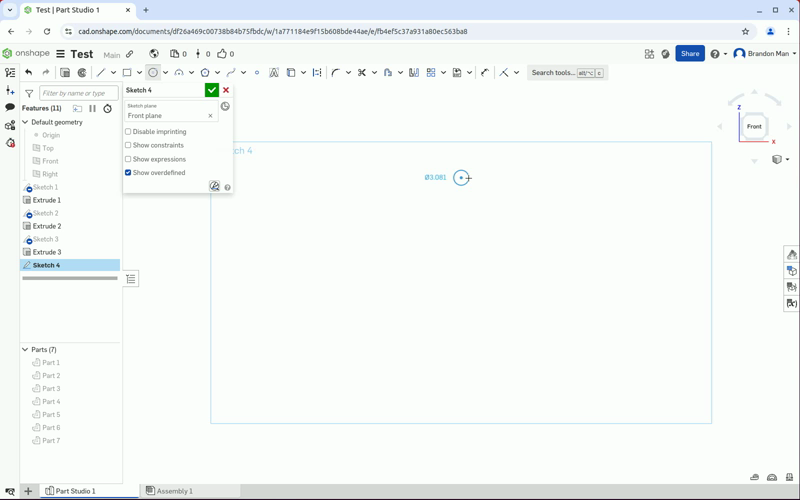
key(esc)
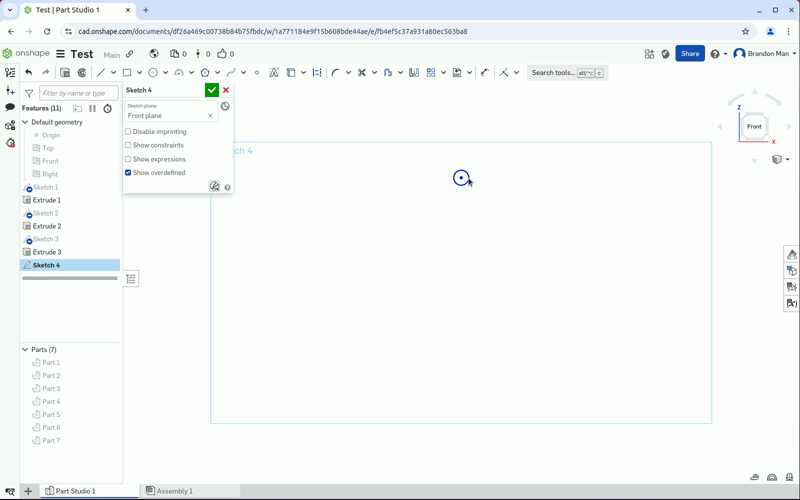
key(c)
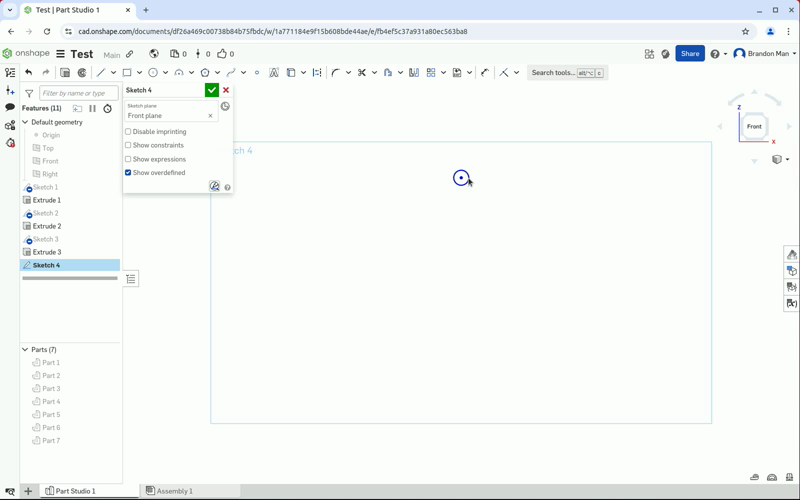
key_down(shift)
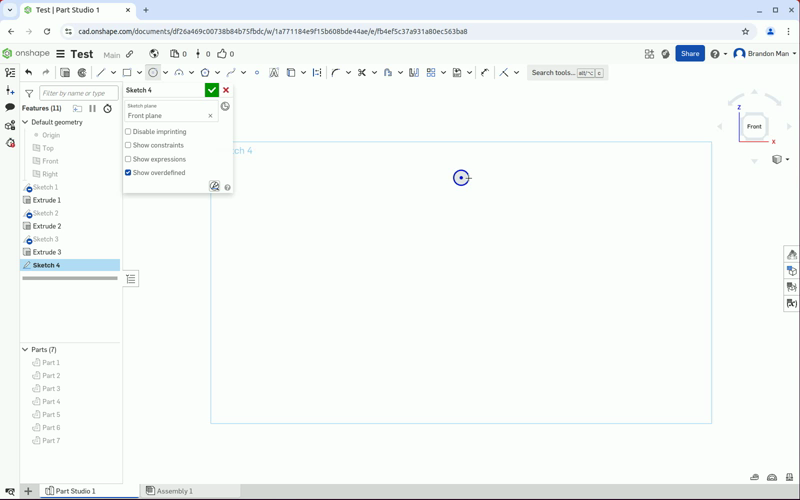
mouse_move(461, 177)
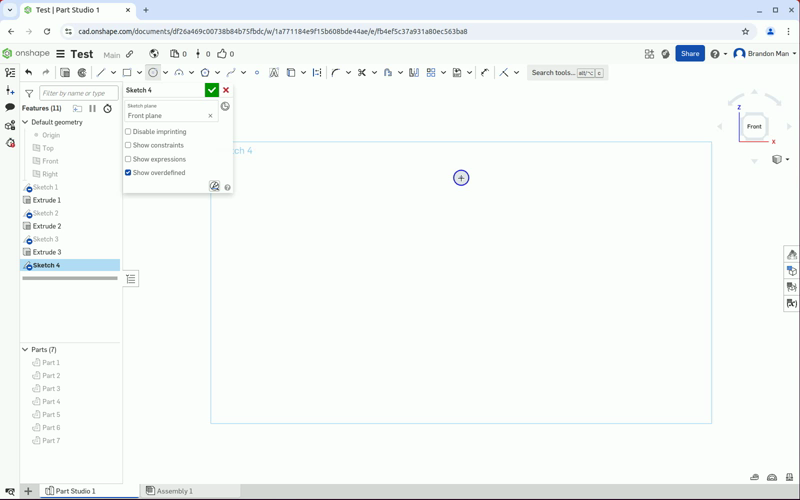
click(461, 177)
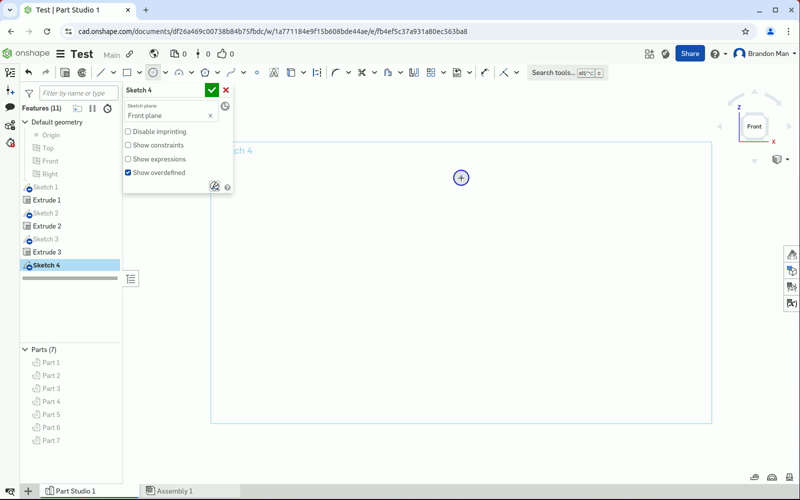
key_up(shift)
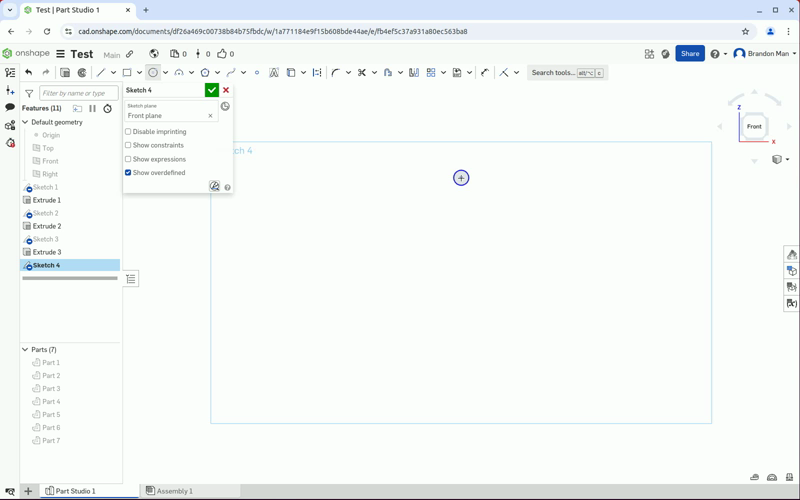
mouse_move(465, 177)
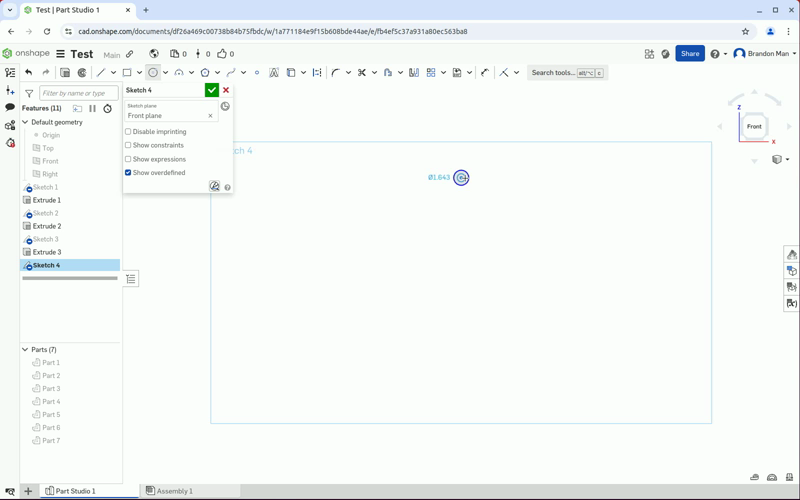
scroll(6)
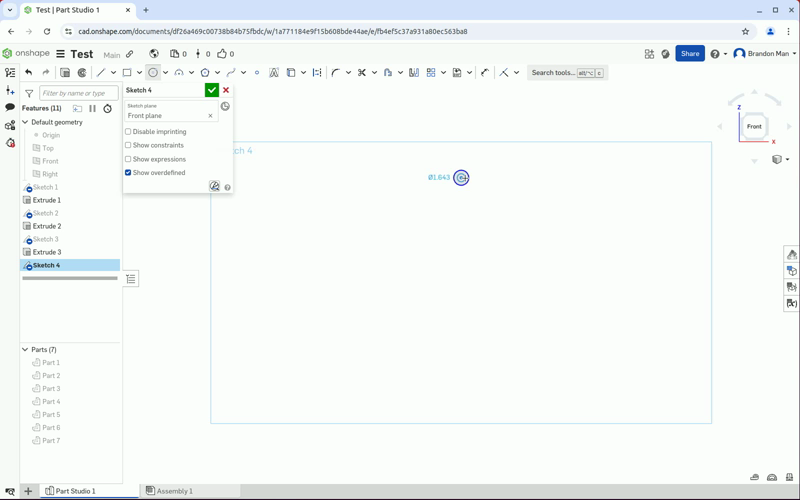
scroll(6)
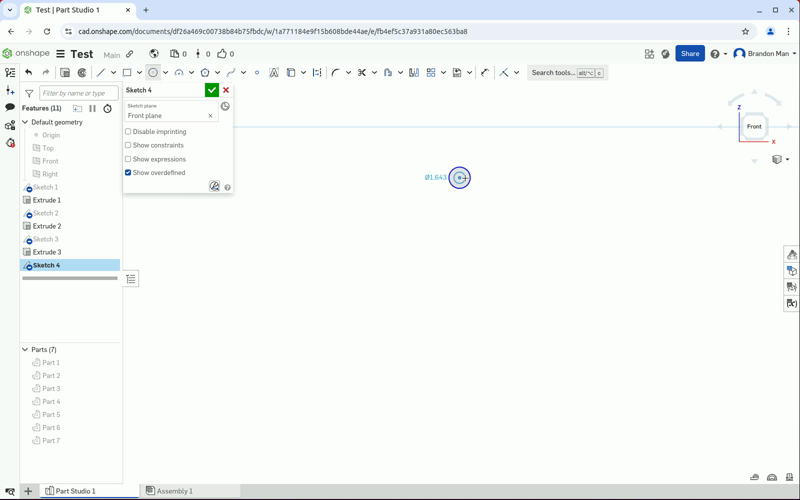
scroll(6)
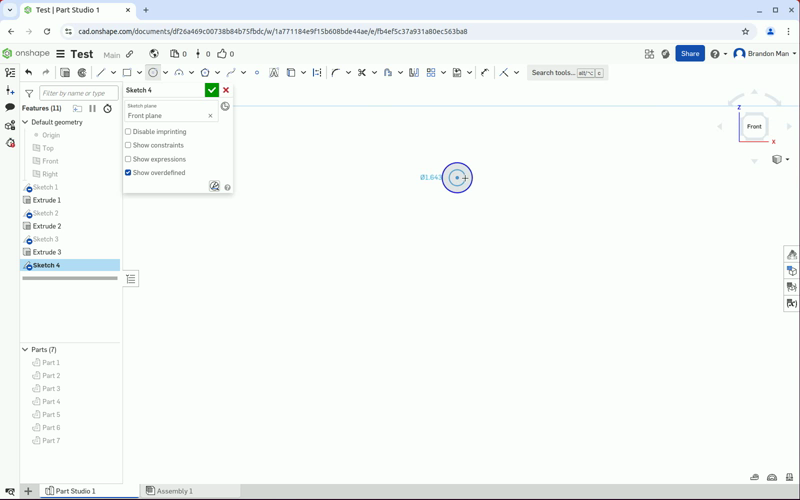
scroll(6)
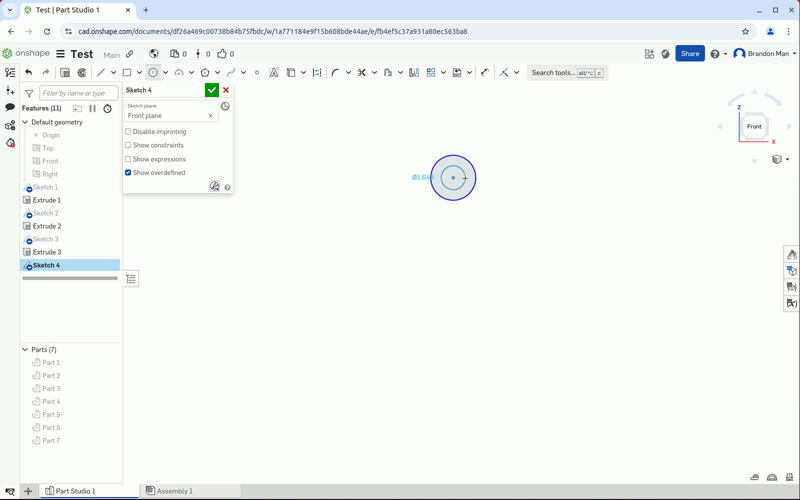
scroll(6)
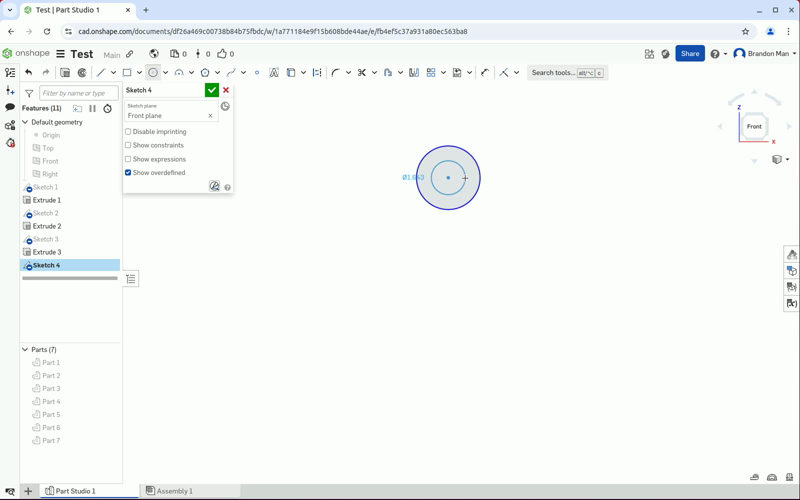
scroll(6)
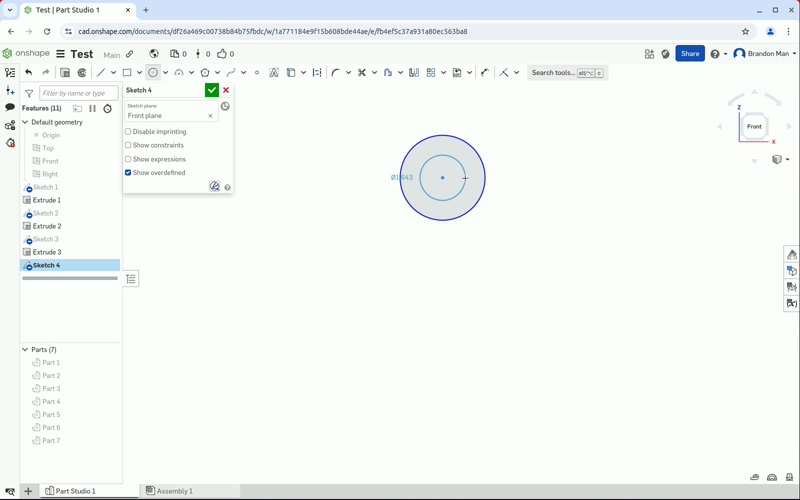
scroll(6)
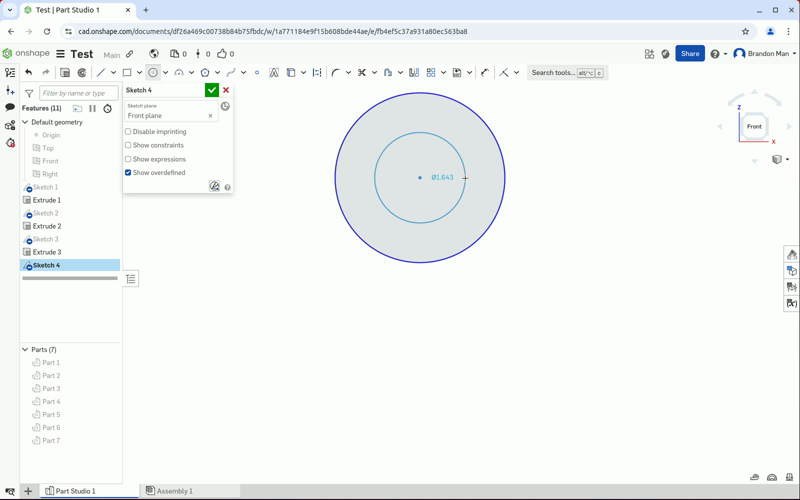
click(465, 177)
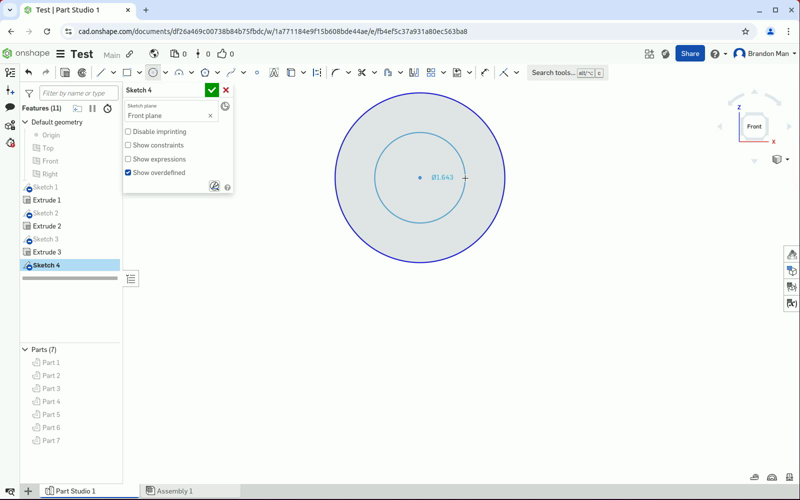
scroll(-6)
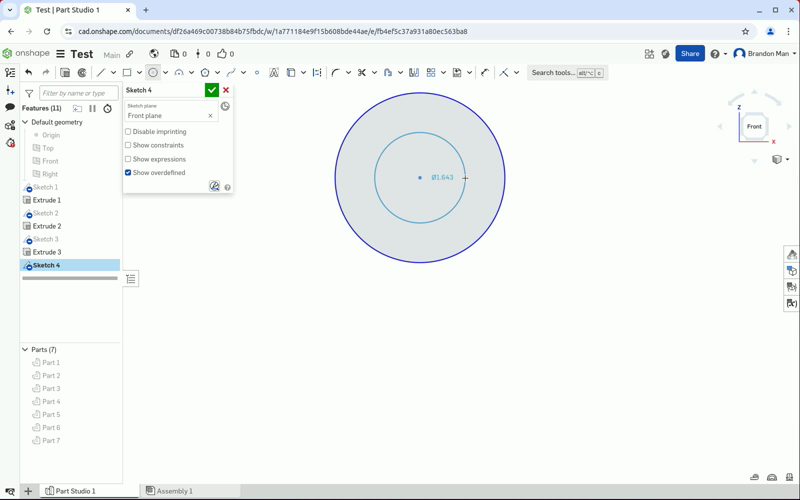
scroll(-6)
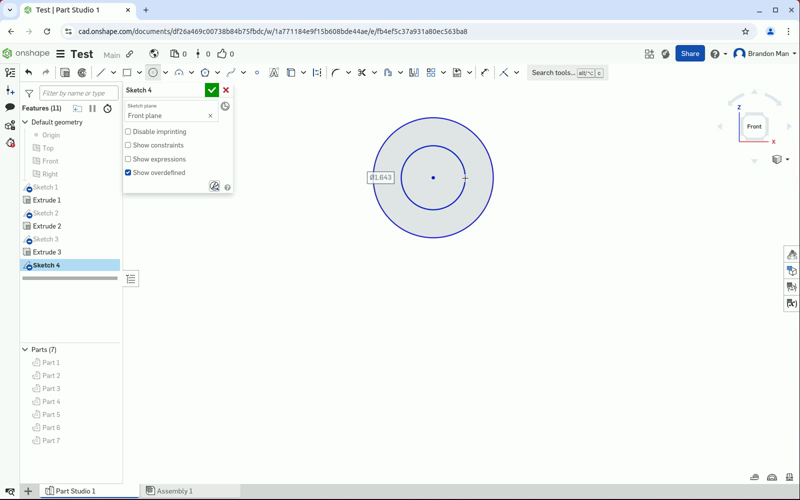
scroll(-6)
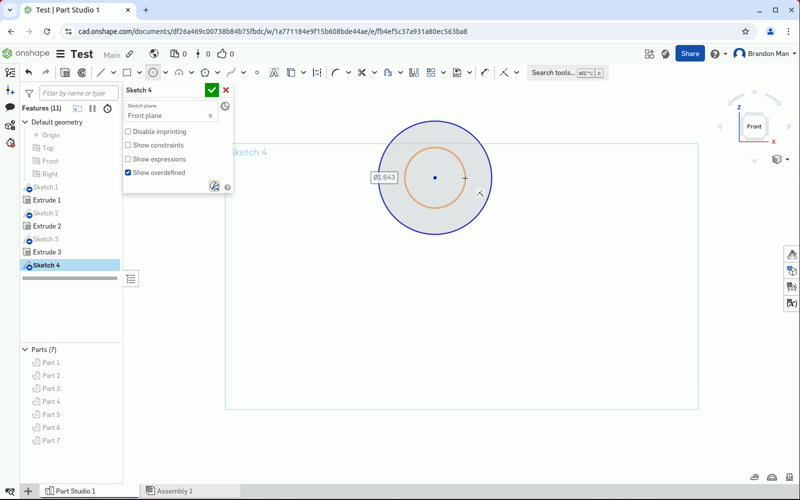
scroll(-6)
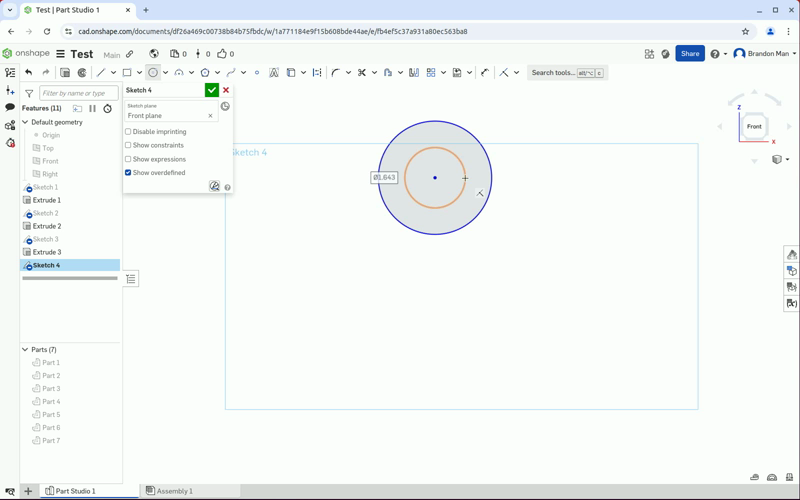
scroll(-6)
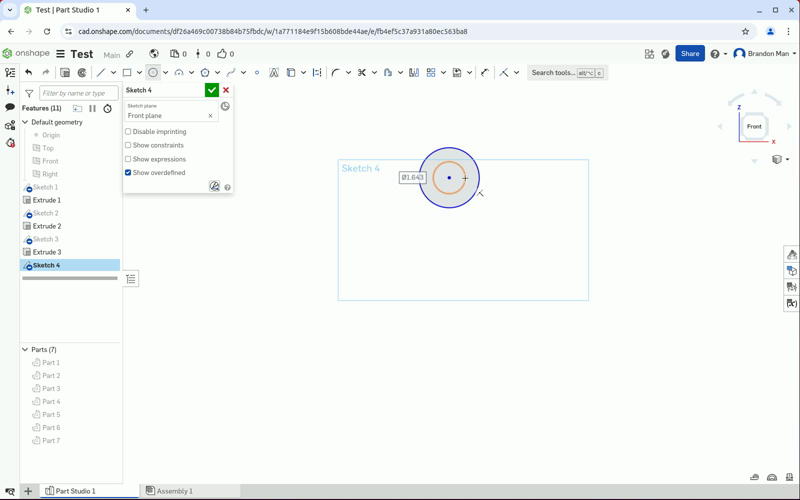
scroll(-6)
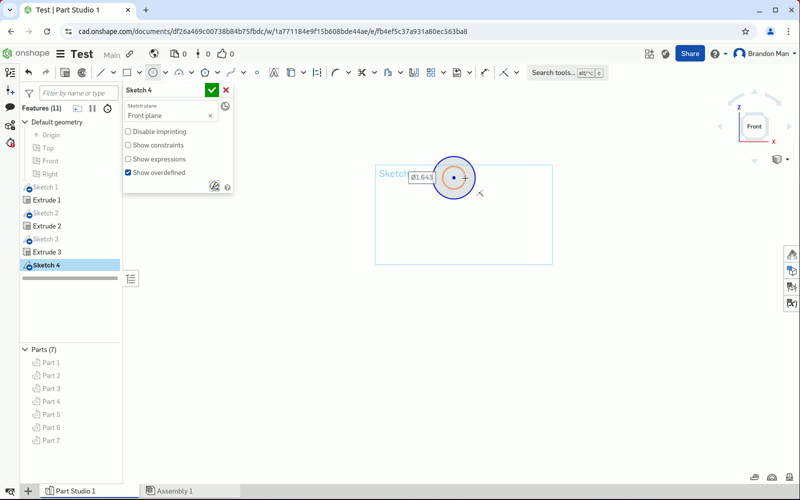
scroll(-6)
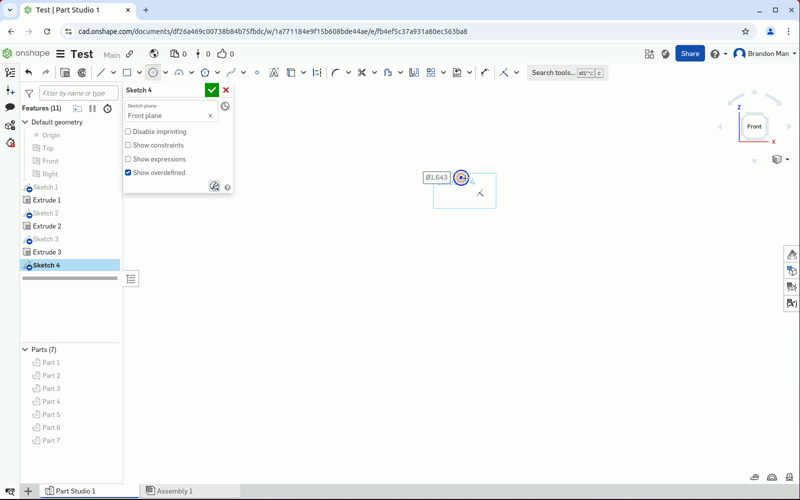
key(esc)
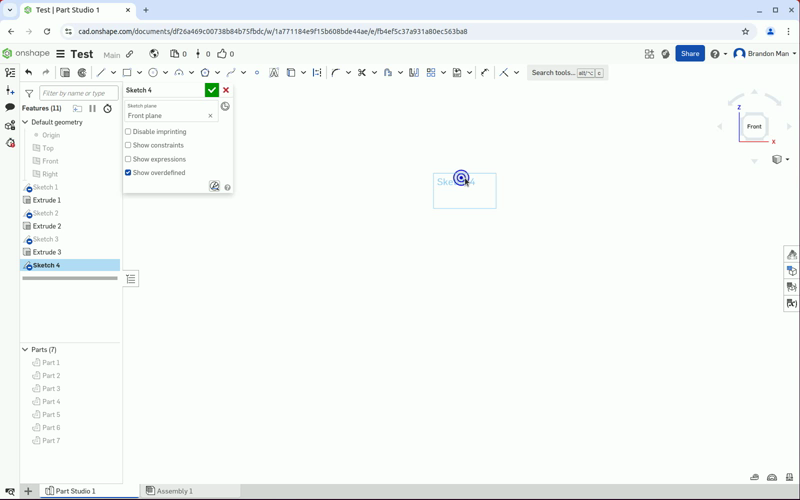
mouse_move(459, 180)
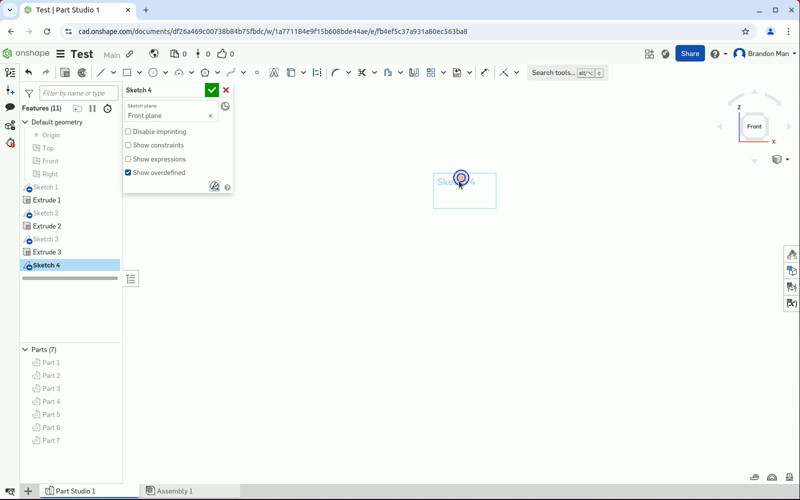
scroll(6)
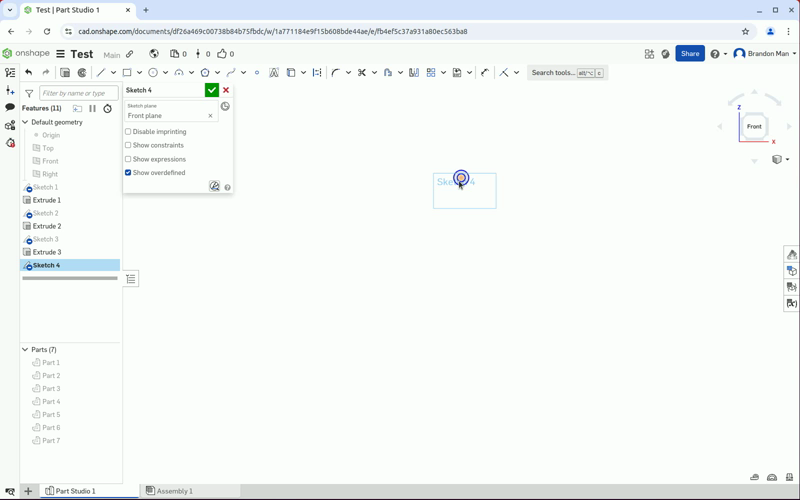
scroll(6)
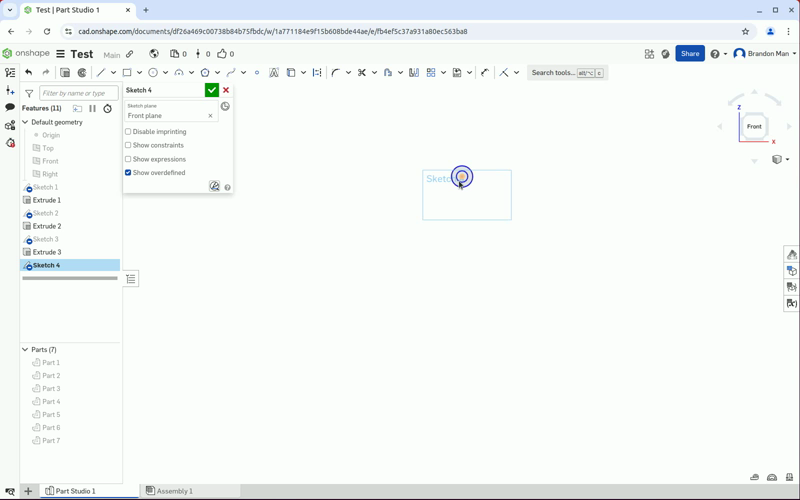
scroll(6)
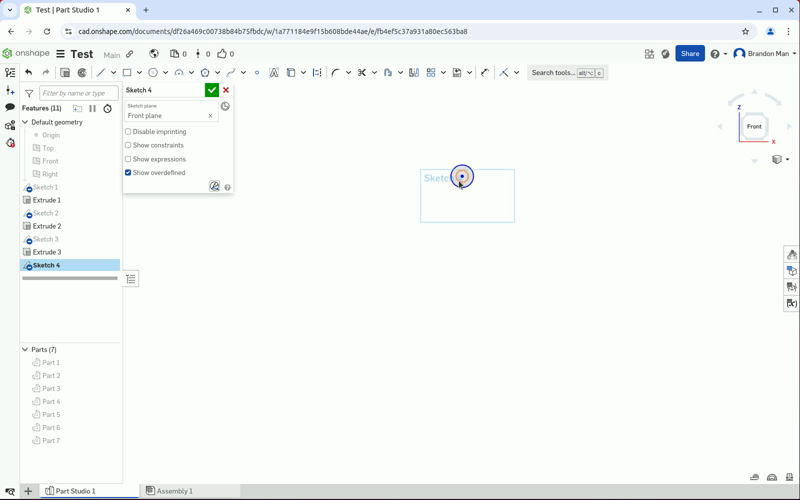
scroll(6)
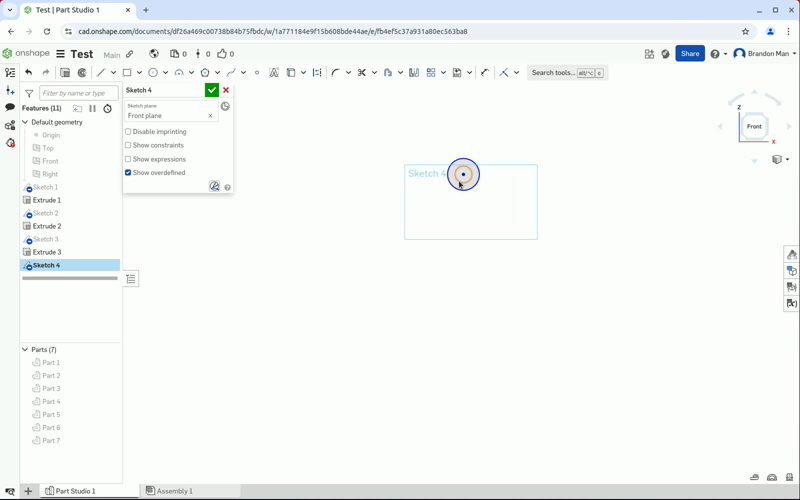
scroll(6)
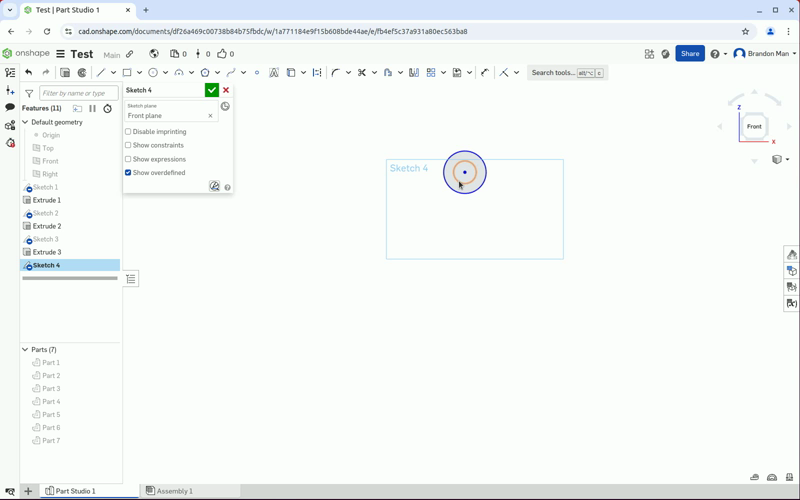
scroll(6)
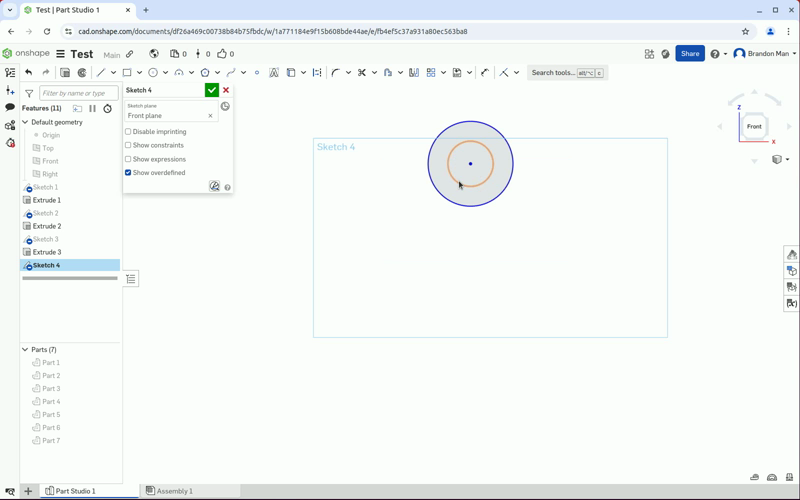
scroll(6)
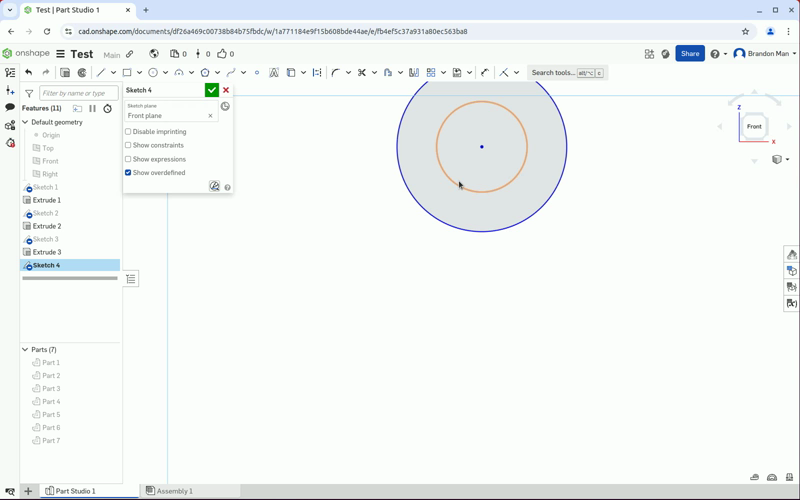
click(459, 180)
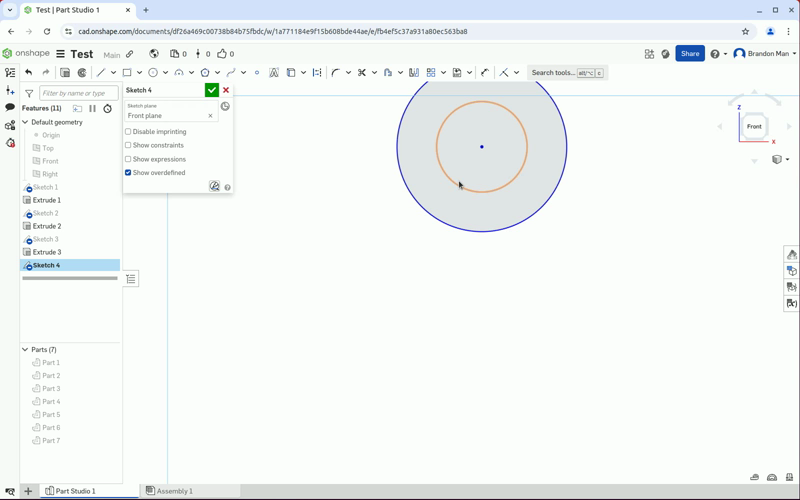
scroll(-6)
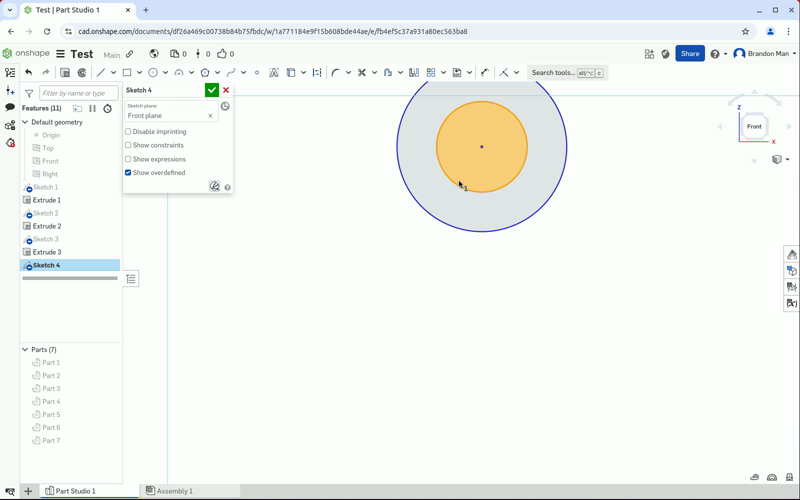
scroll(-6)
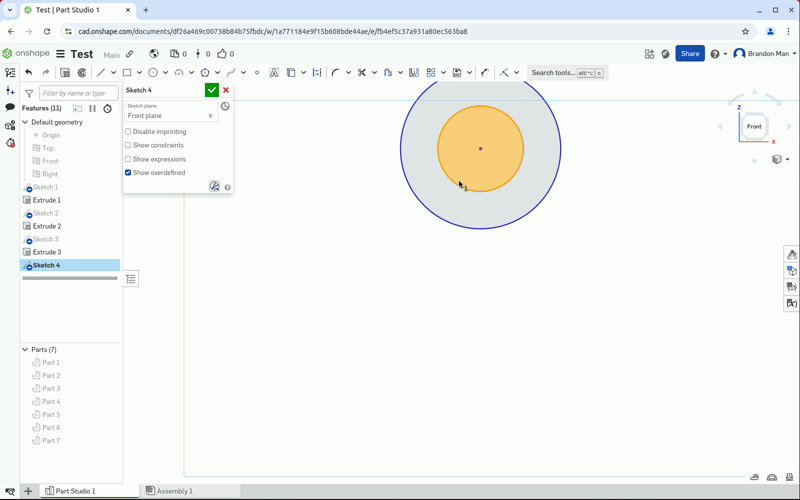
scroll(-6)
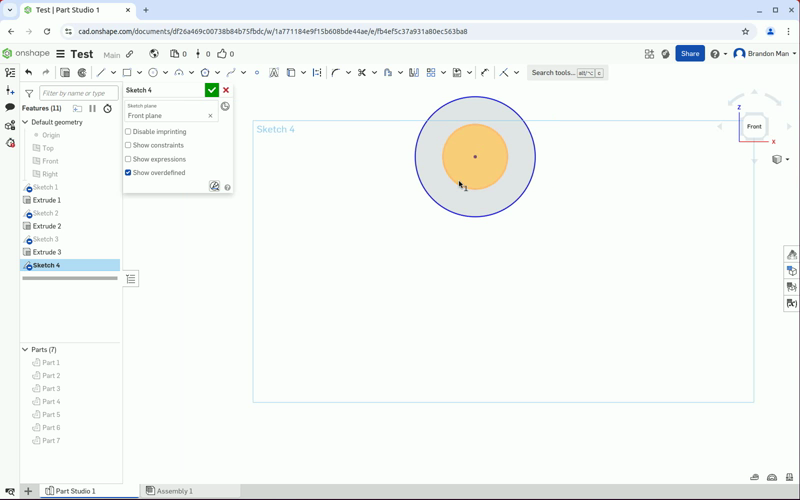
scroll(-6)
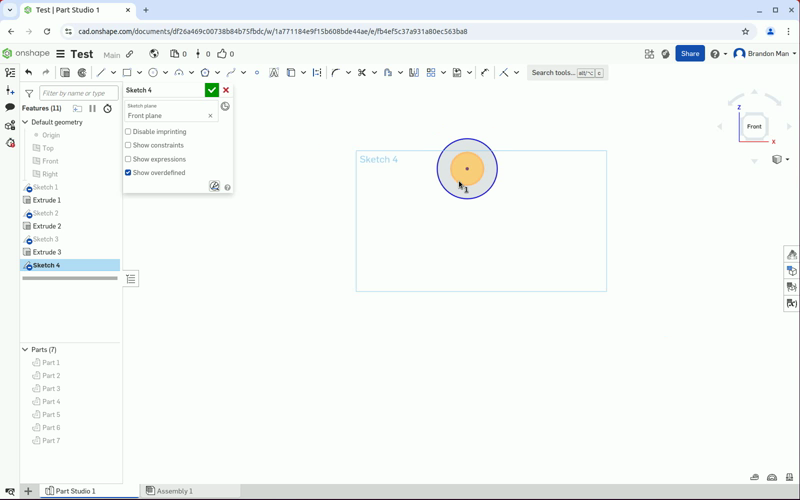
scroll(-6)
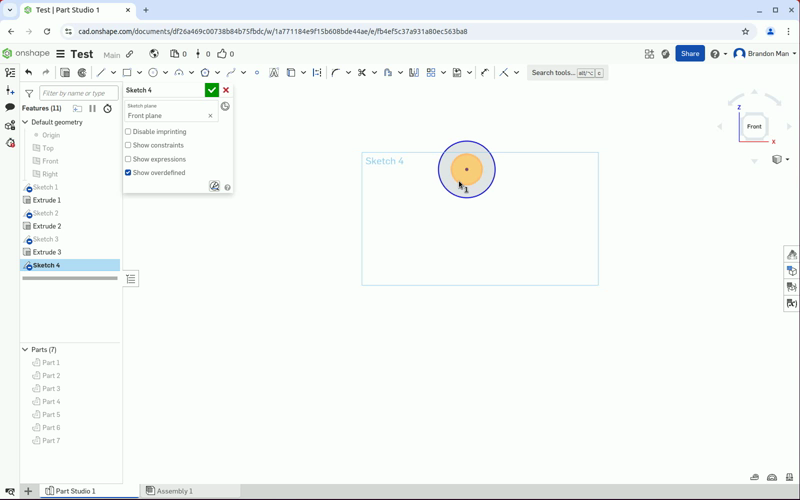
scroll(-6)
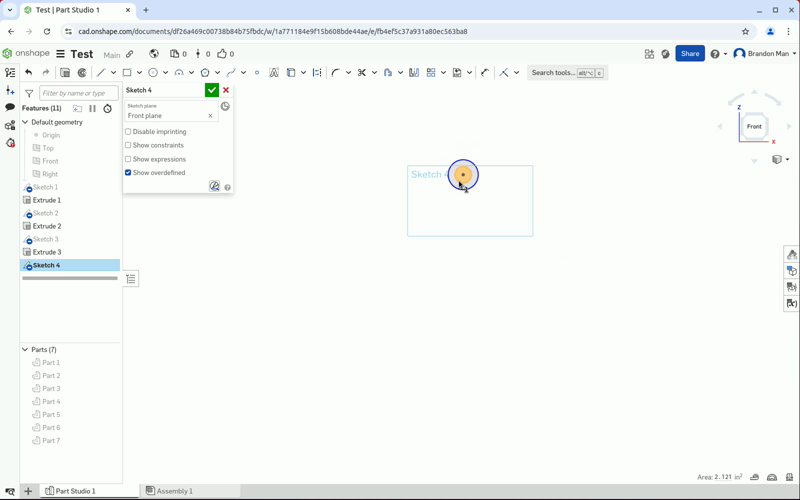
scroll(-6)
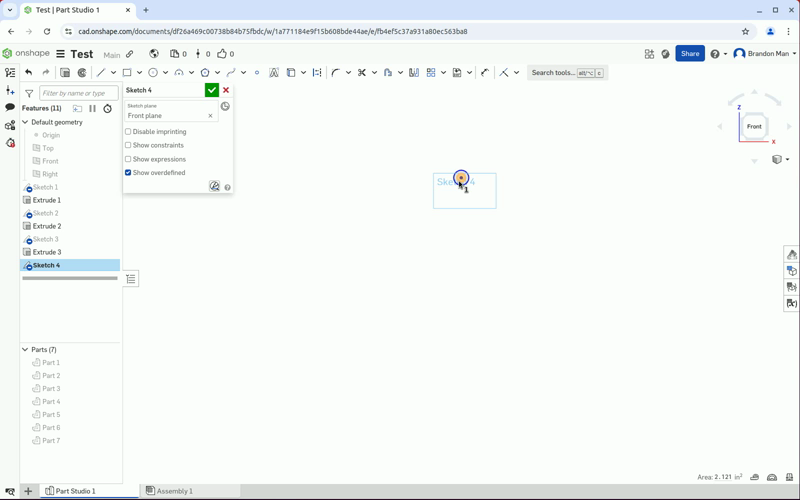
mouse_move(73, 352)
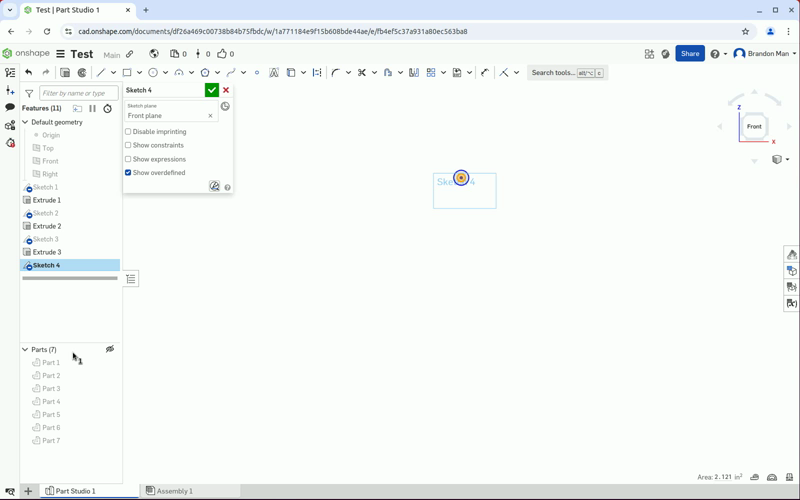
key(shift+y)
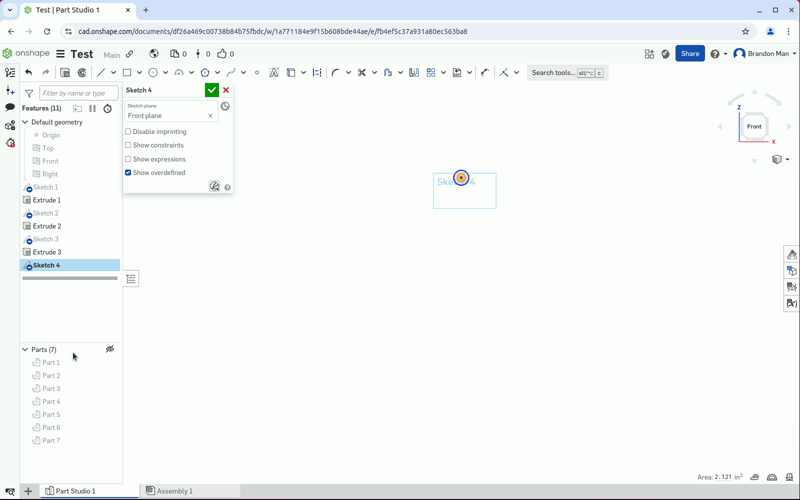
key(shift+e)
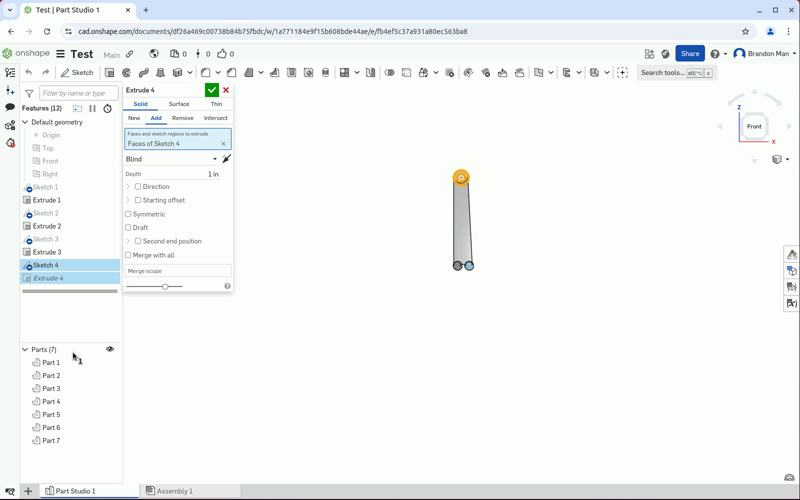
mouse_move(143, 106)
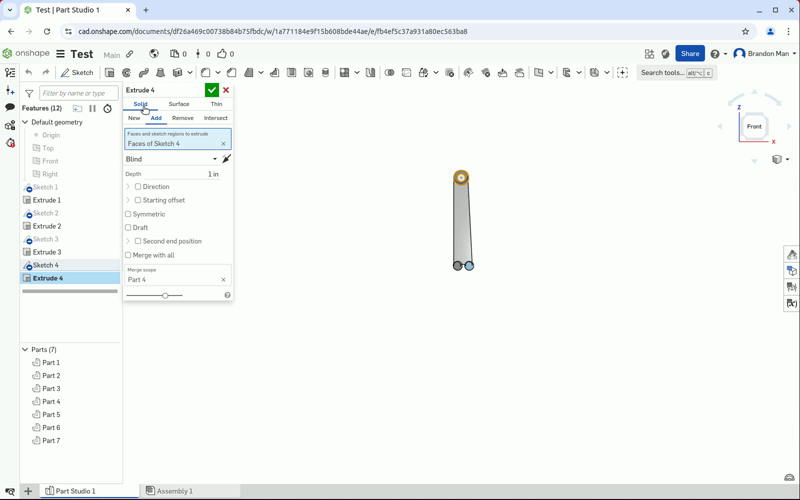
click(143, 106)
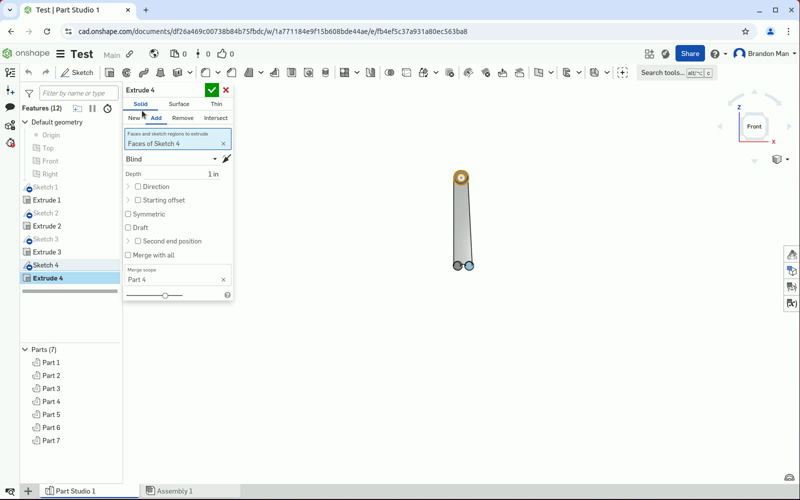
mouse_move(137, 120)
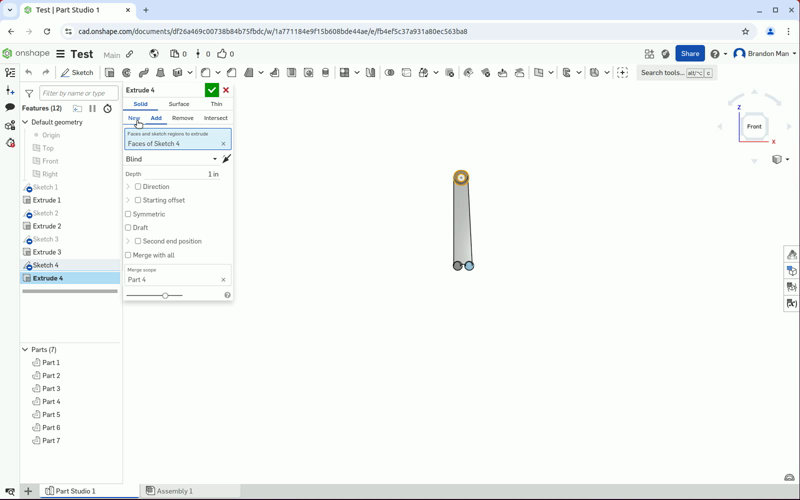
click(137, 120)
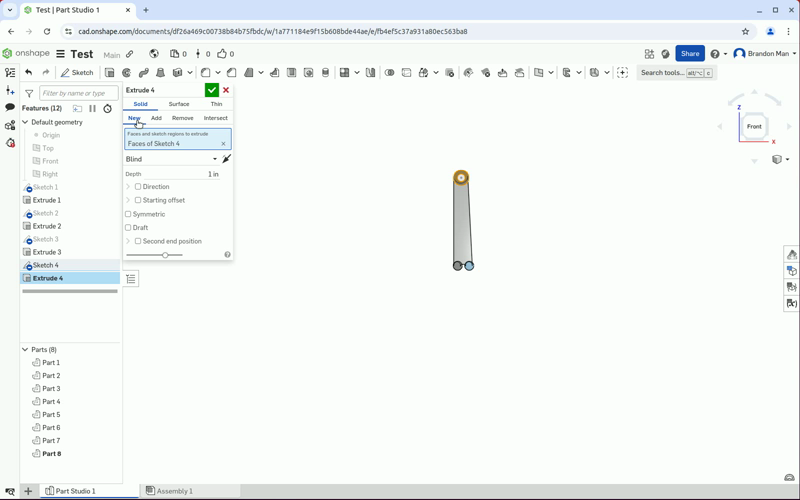
key(tab, 4)
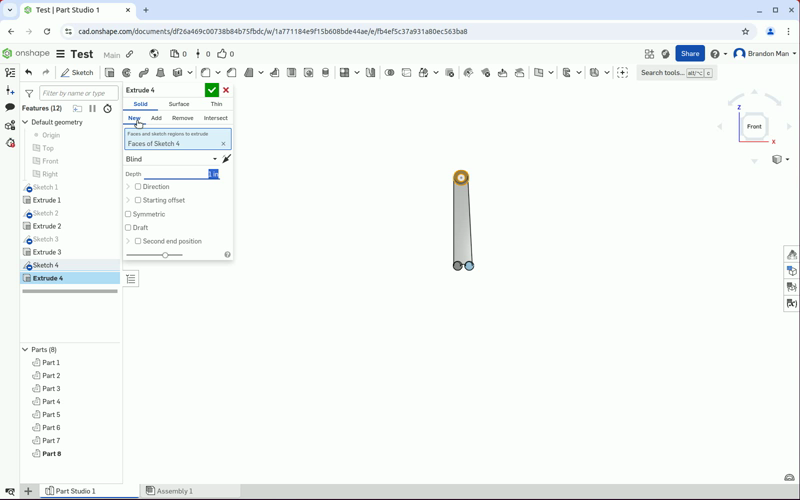
text(1.444)
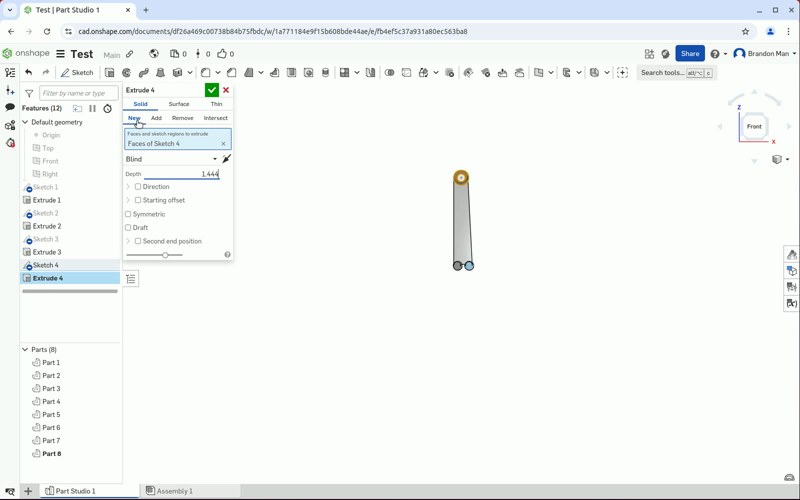
key(enter)
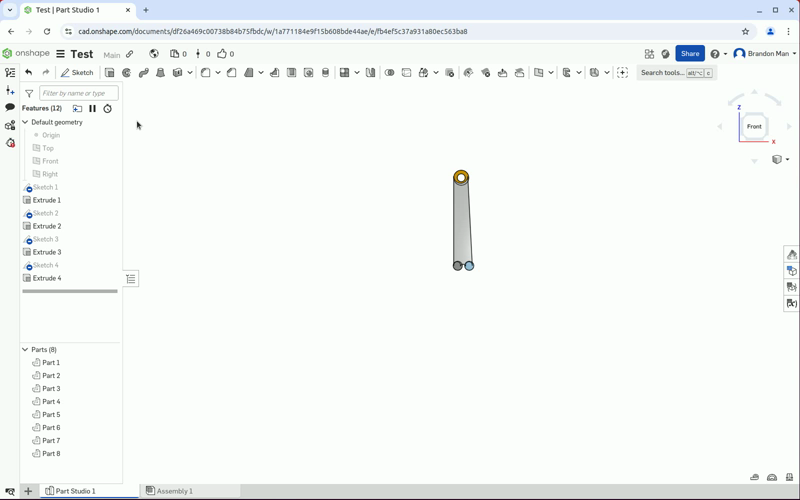
key(shift+h)
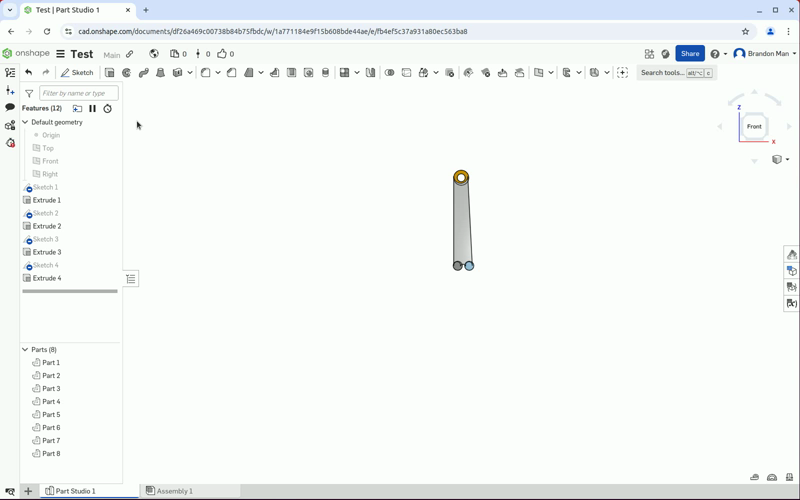
key(shift+h)
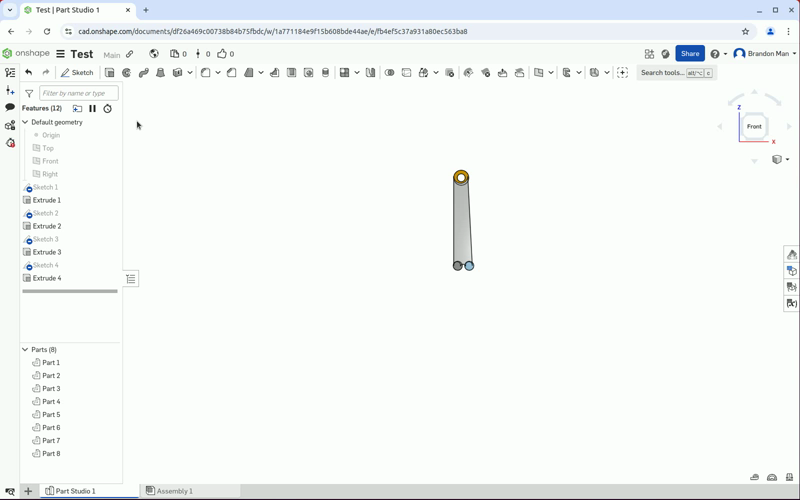
mouse_move(73, 189)
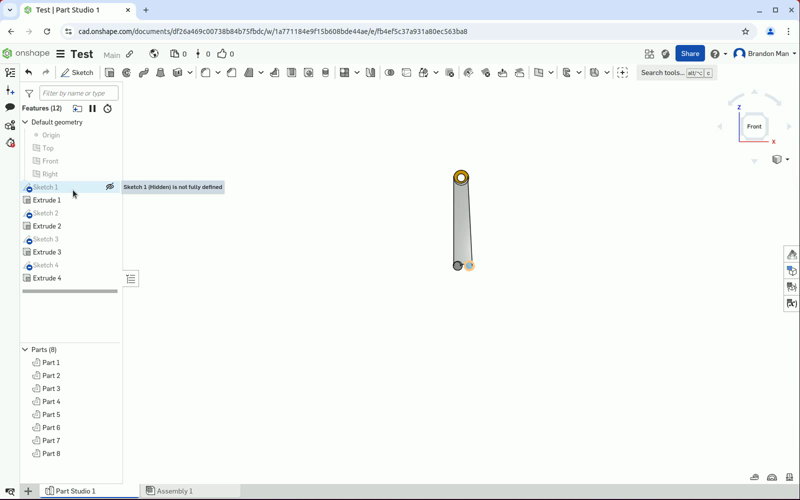
click(73, 189)
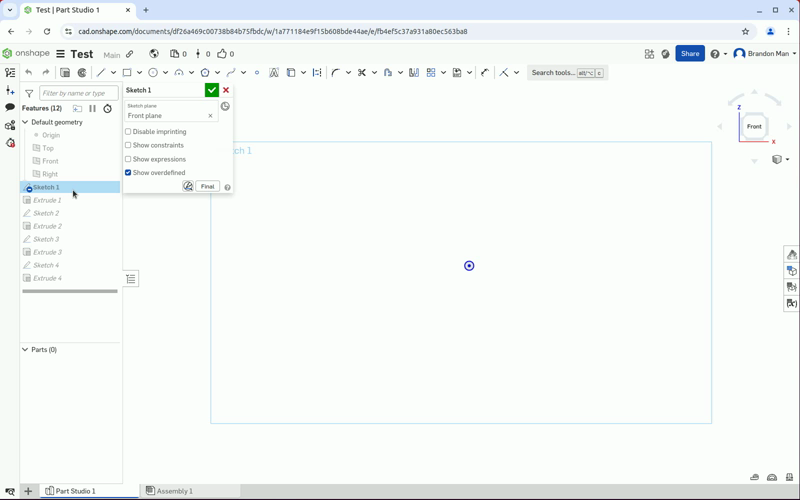
mouse_move(229, 92)
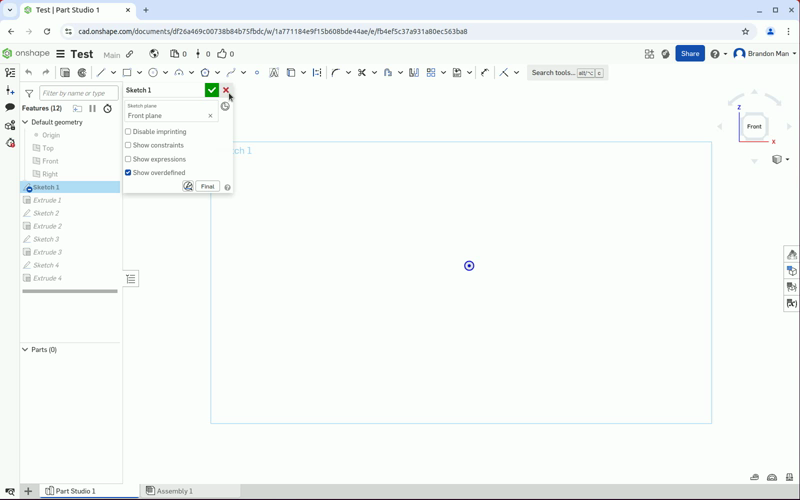
click(229, 92)
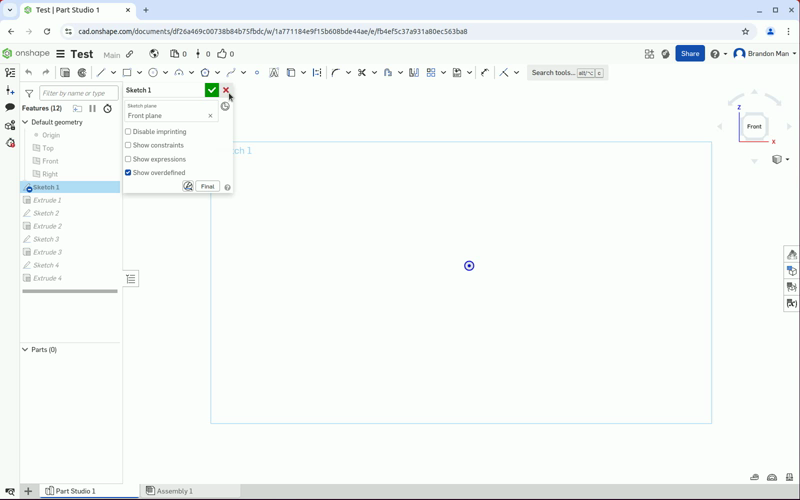
key(shift+s)
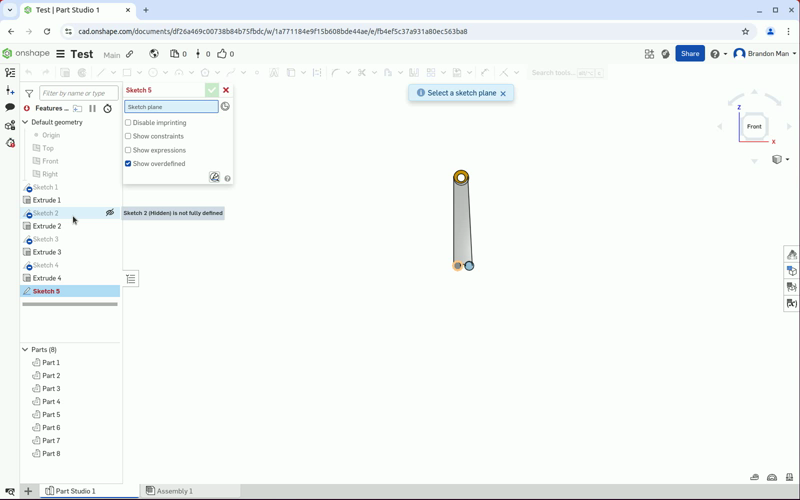
scroll(3)
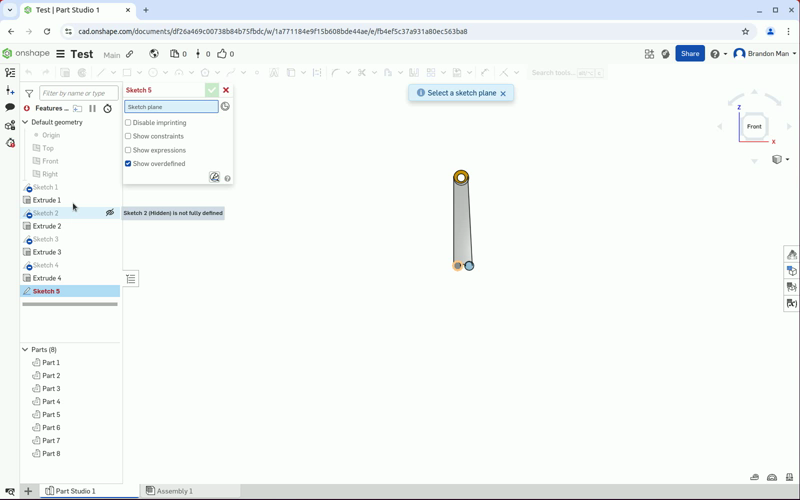
mouse_move(73, 163)
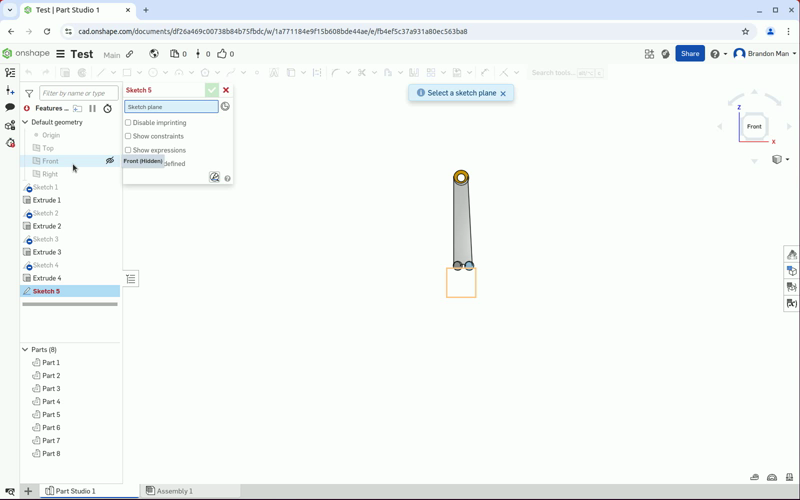
click(73, 163)
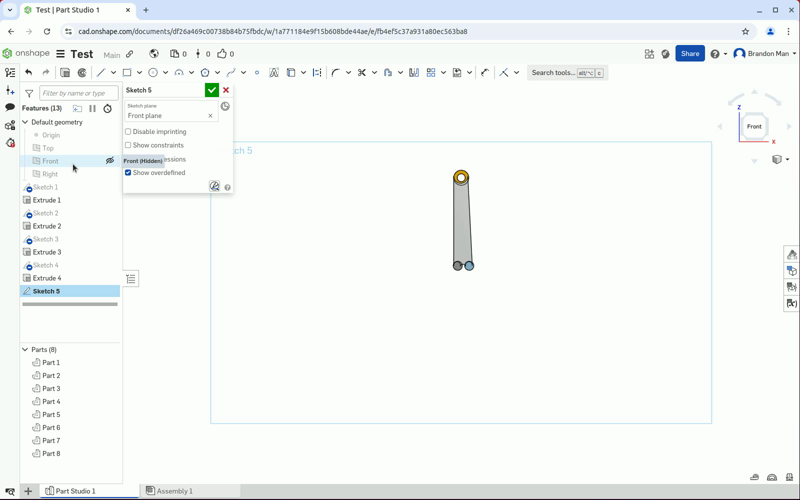
mouse_move(73, 352)
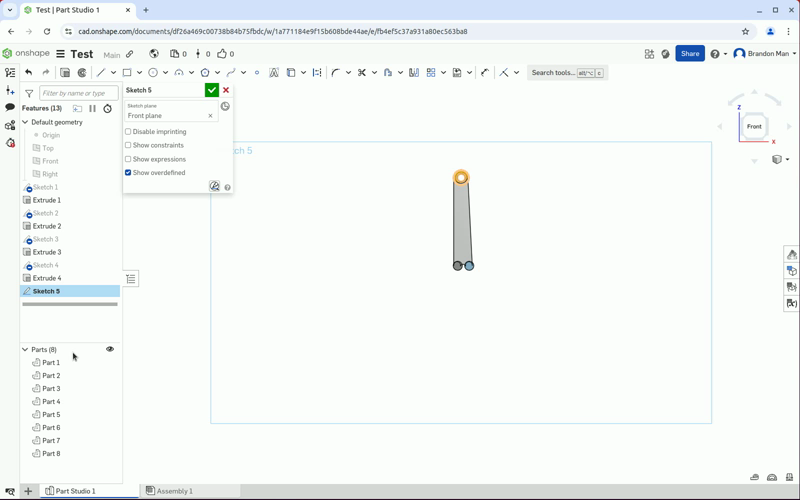
key(y)
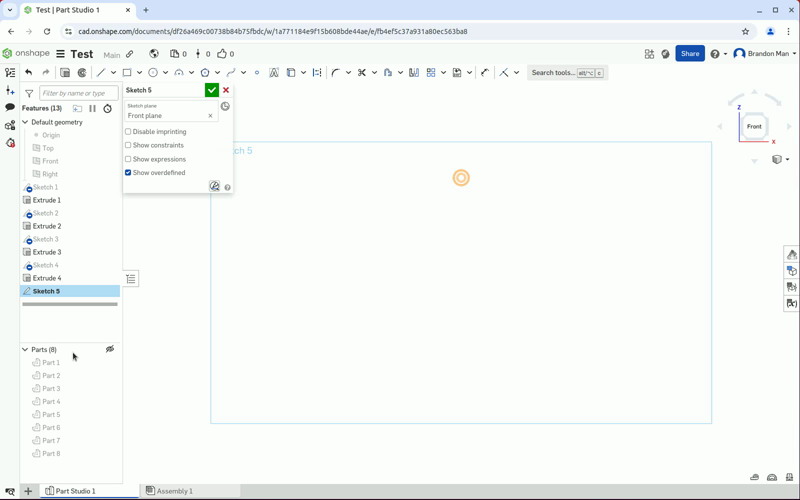
key(c)
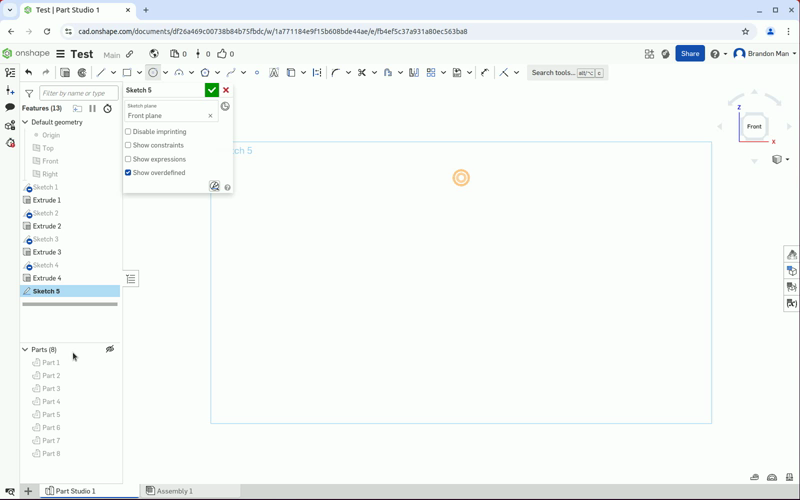
key_down(shift)
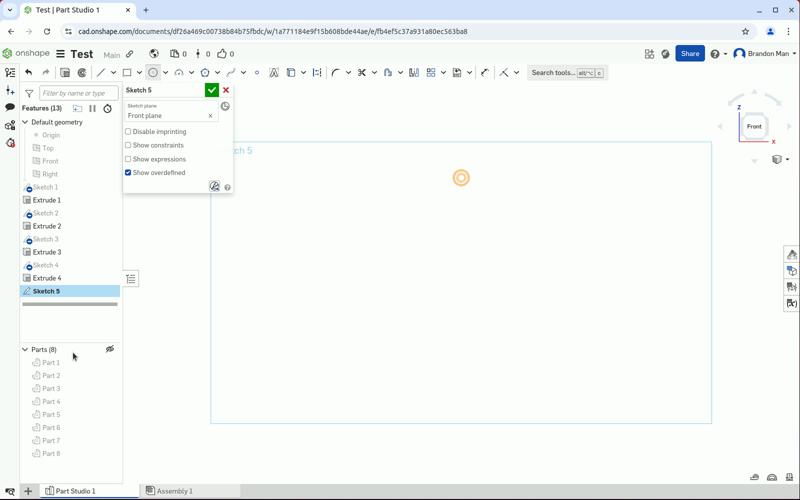
mouse_move(461, 177)
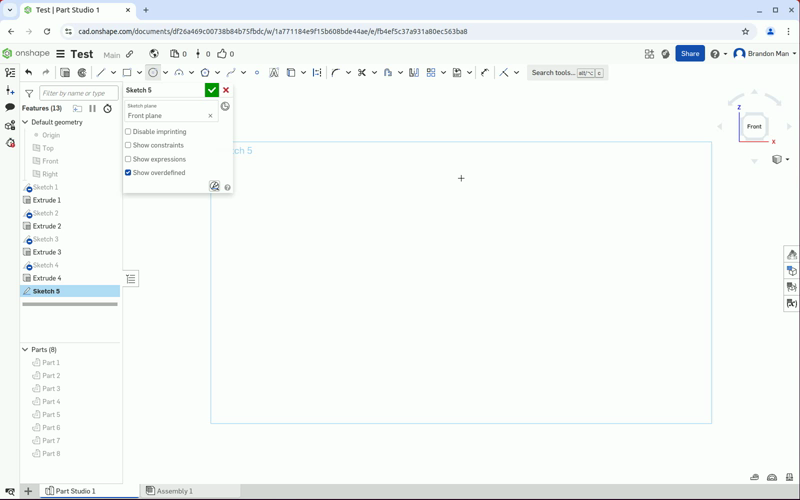
click(461, 177)
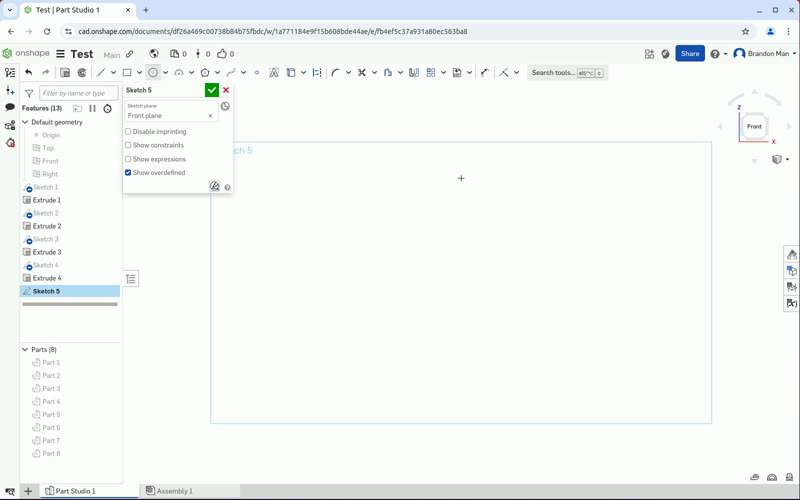
key_up(shift)
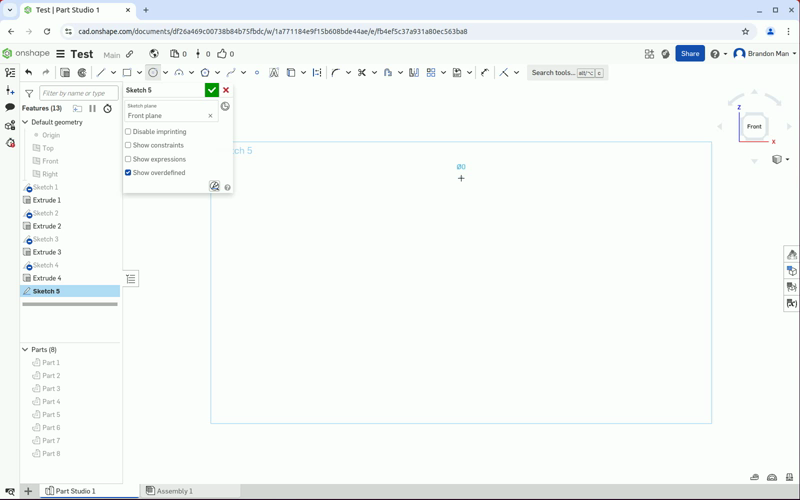
mouse_move(465, 177)
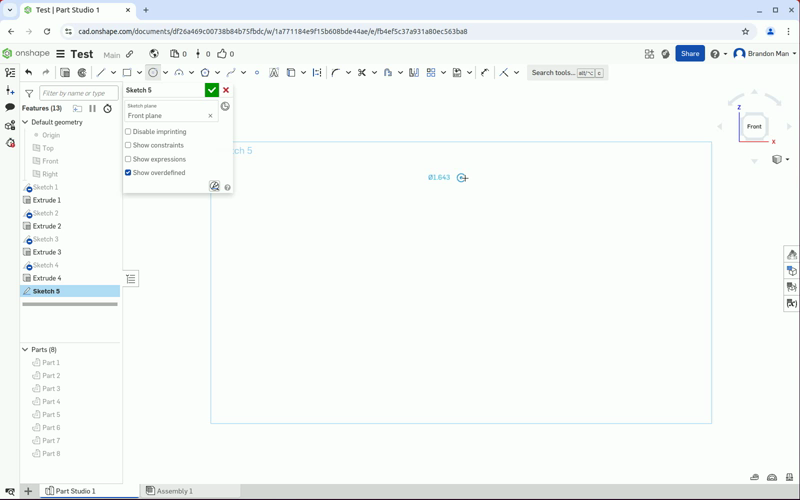
click(465, 177)
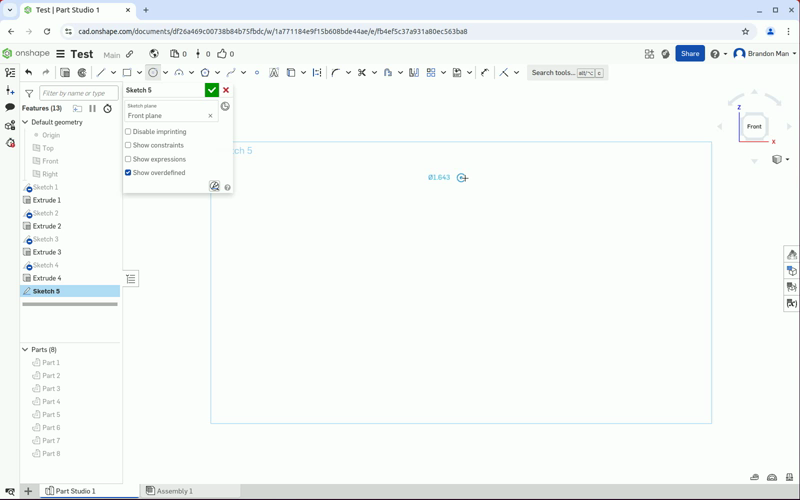
key(esc)
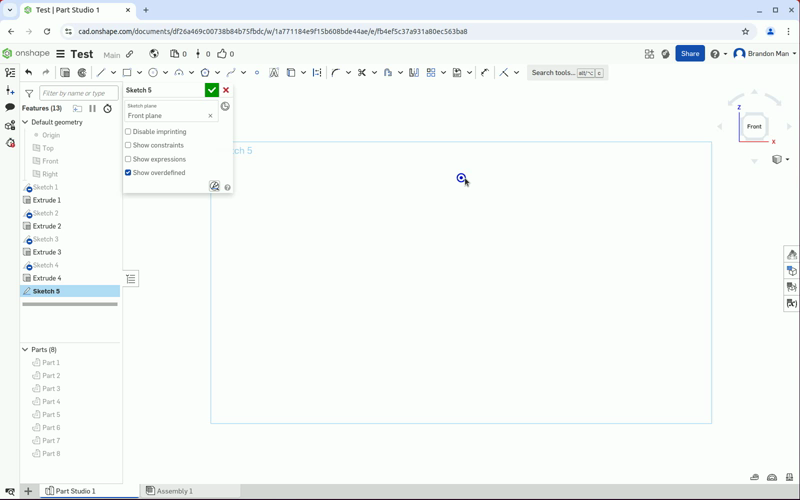
mouse_move(457, 177)
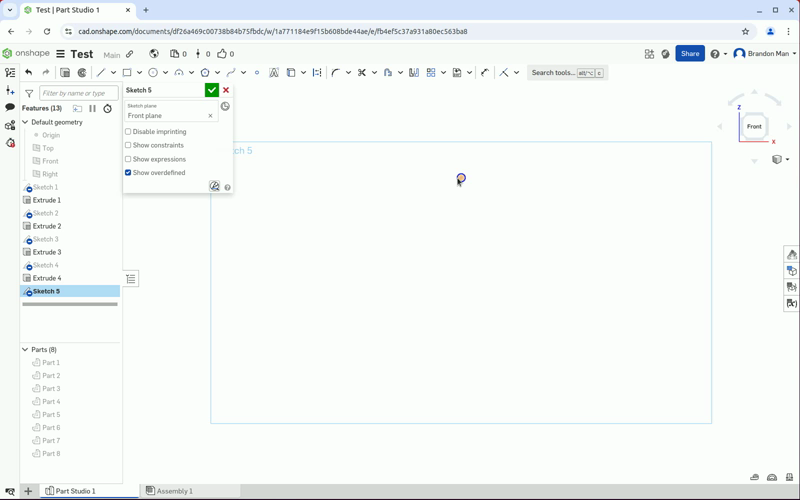
scroll(6)
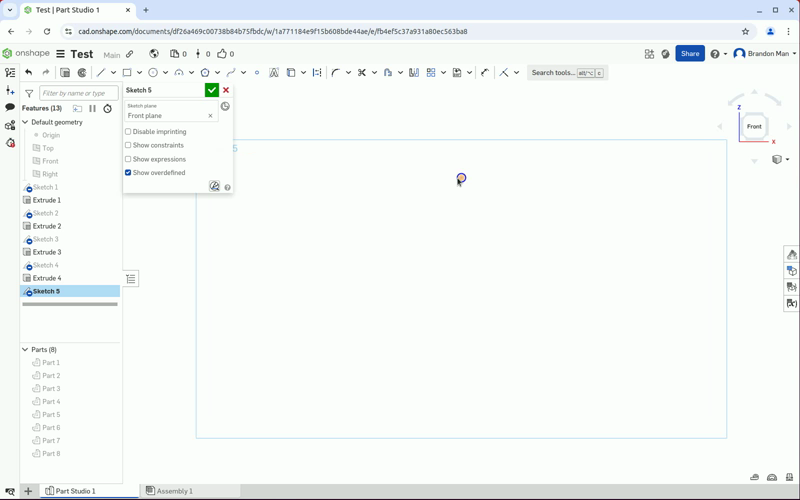
scroll(6)
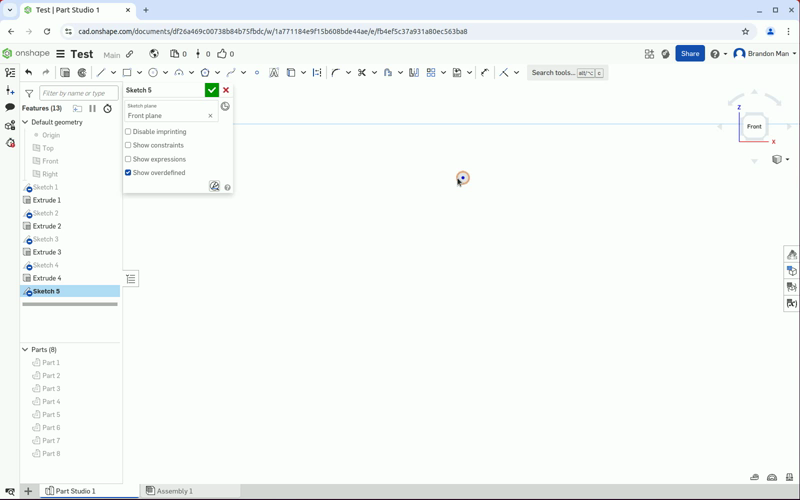
scroll(6)
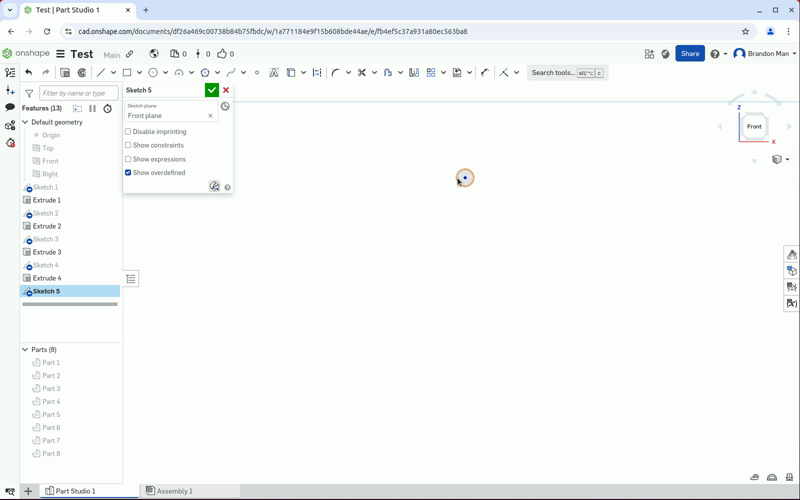
scroll(6)
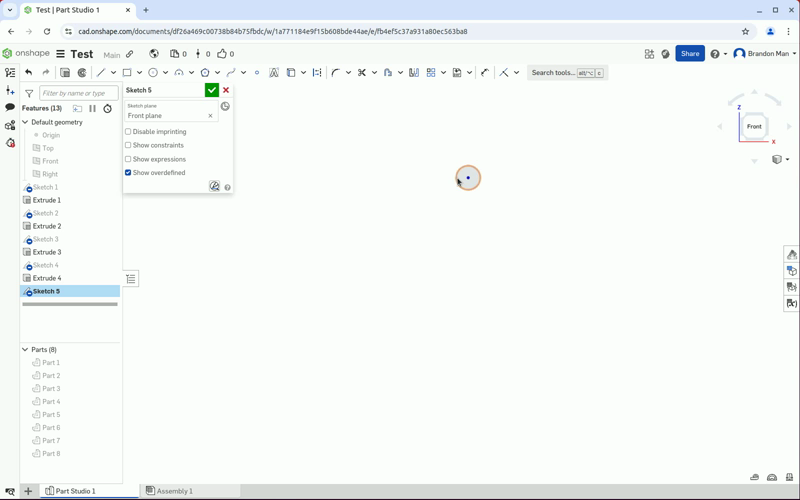
scroll(6)
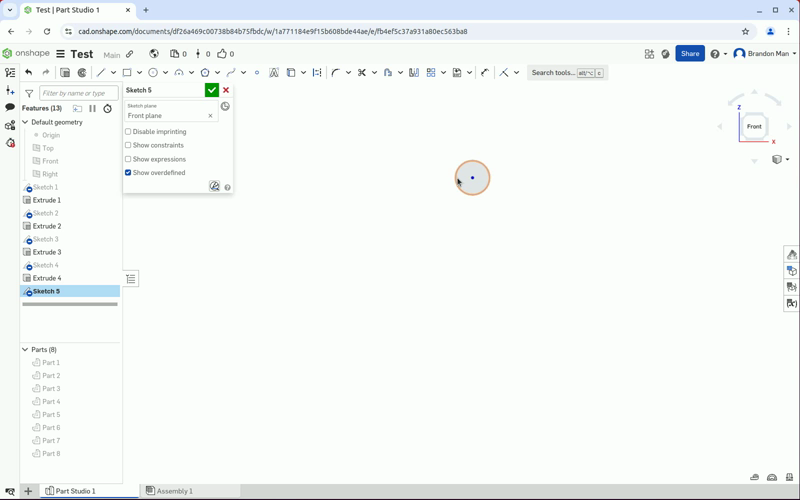
scroll(6)
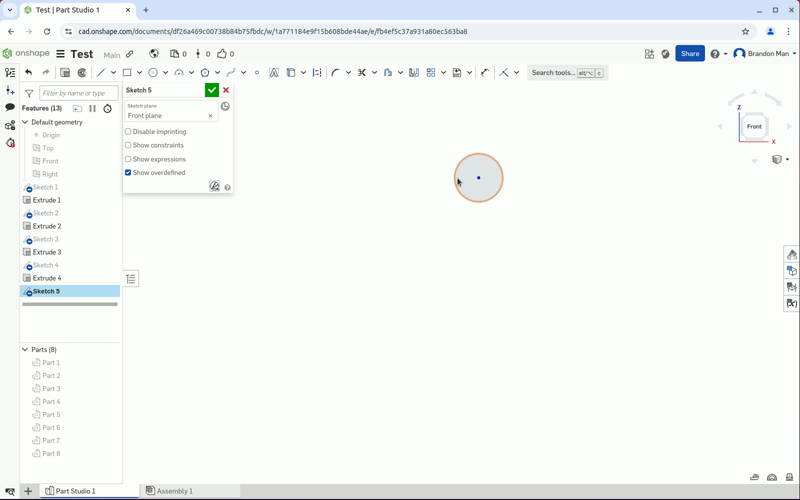
scroll(6)
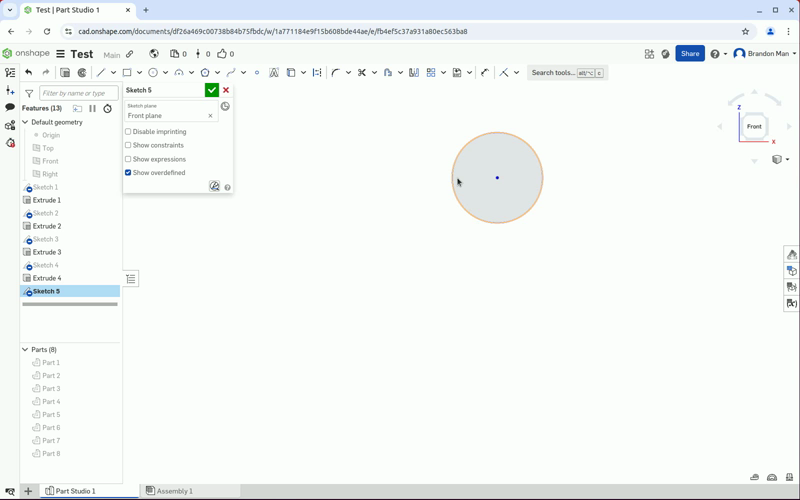
click(457, 177)
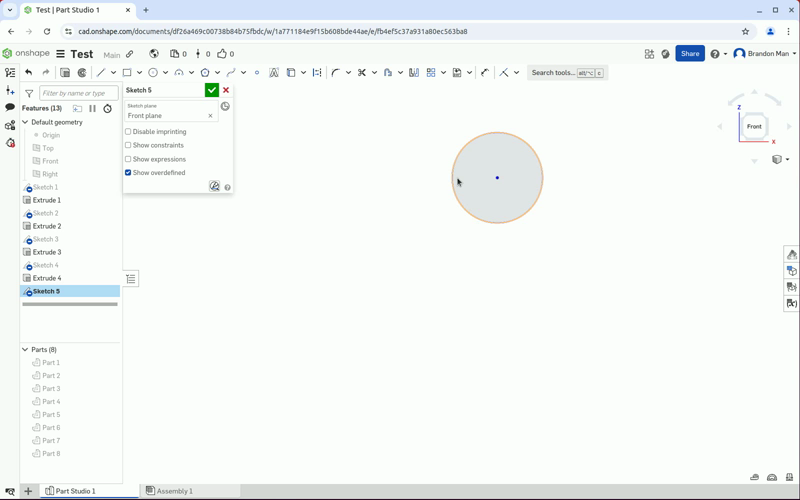
scroll(-6)
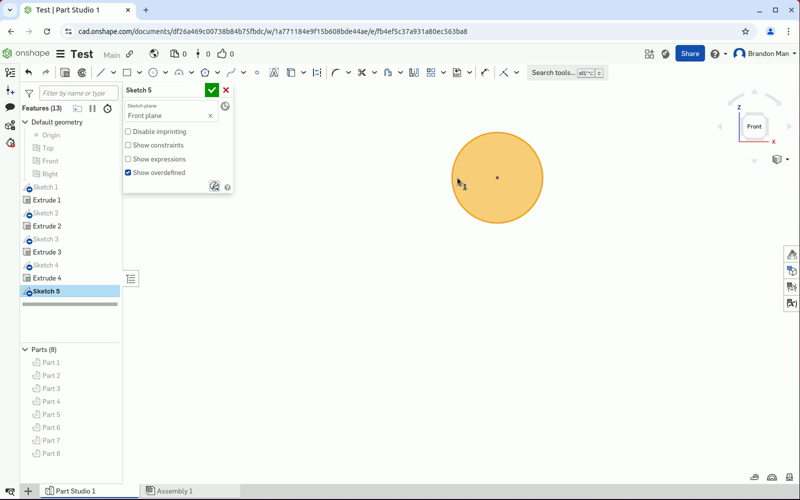
scroll(-6)
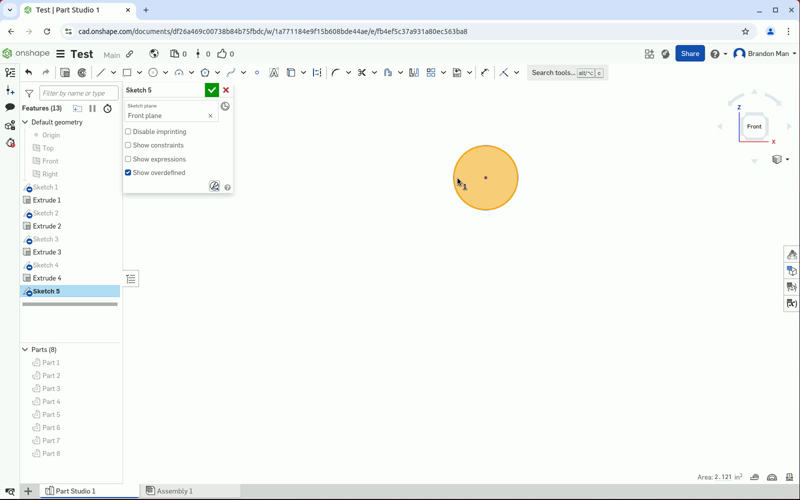
scroll(-6)
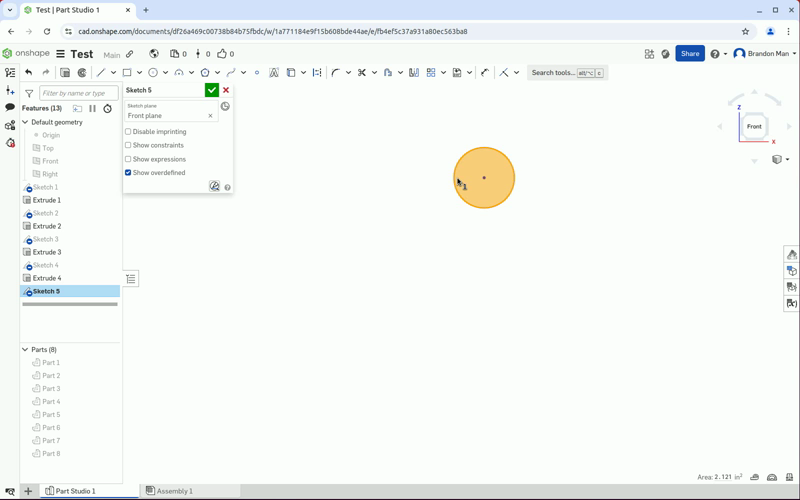
scroll(-6)
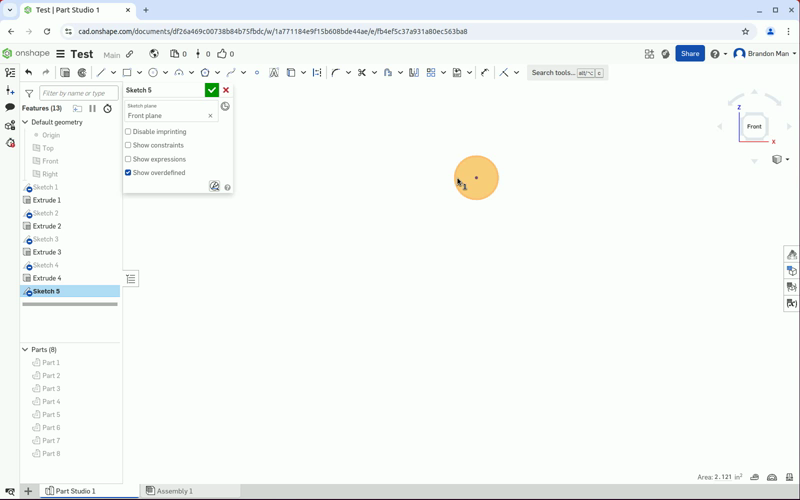
scroll(-6)
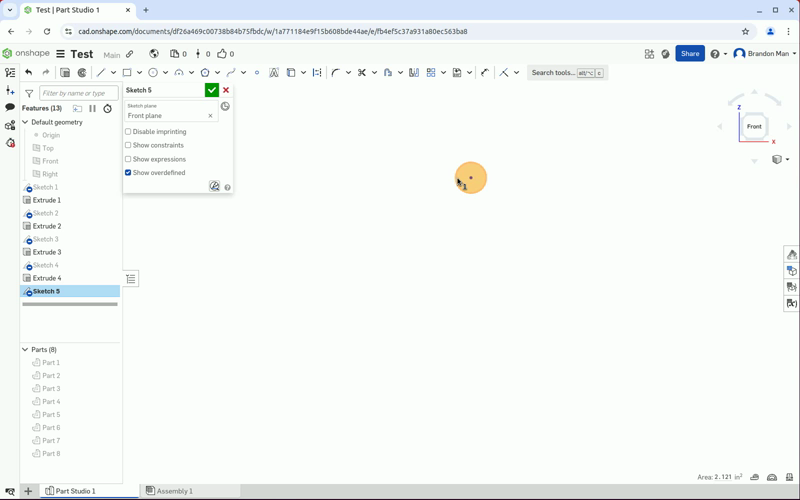
scroll(-6)
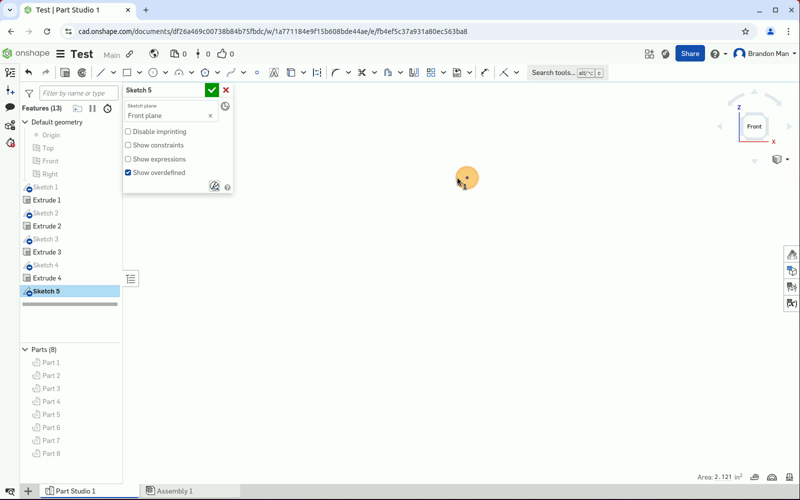
scroll(-6)
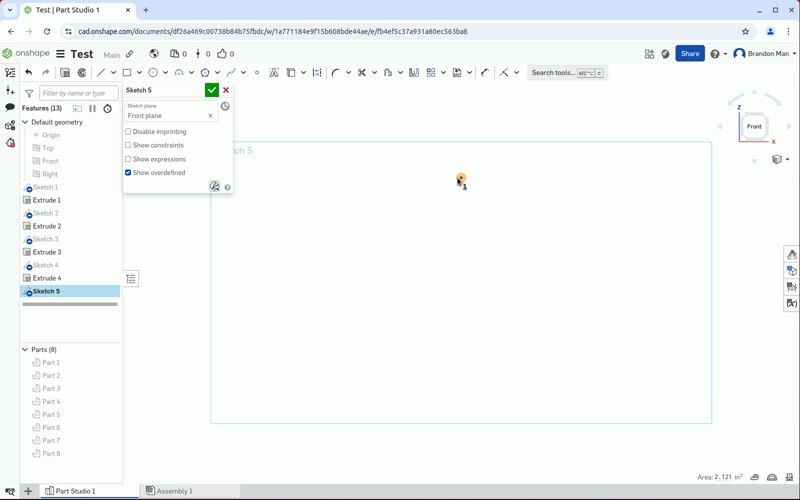
mouse_move(73, 352)
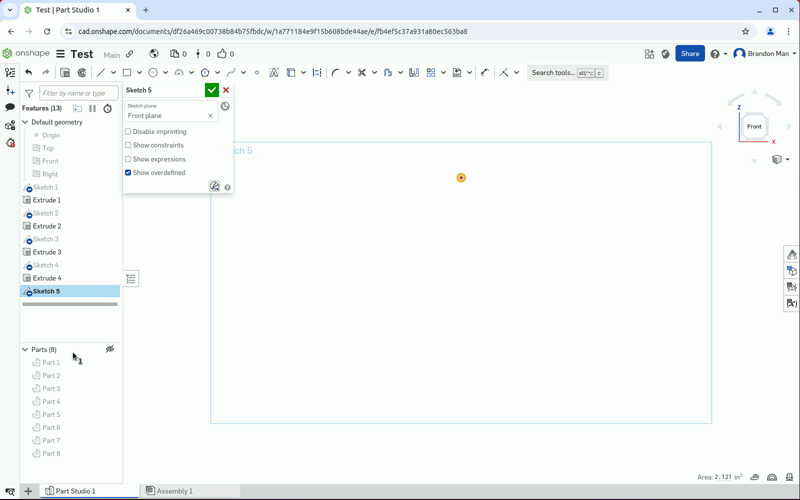
key(shift+y)
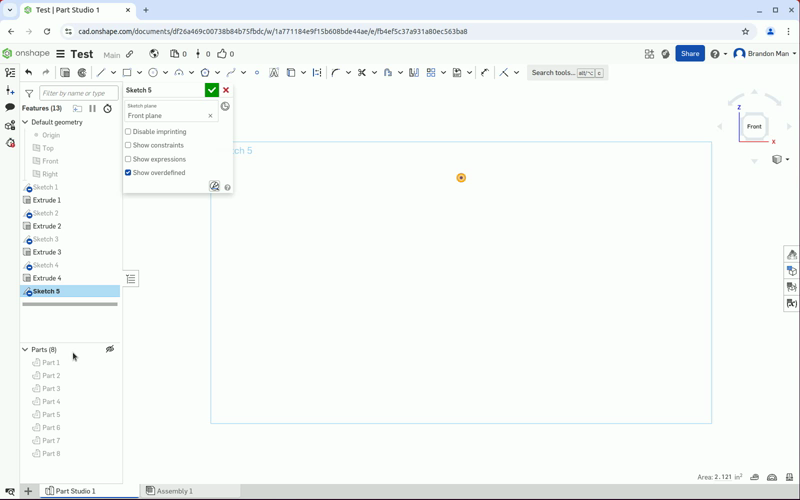
key(shift+e)
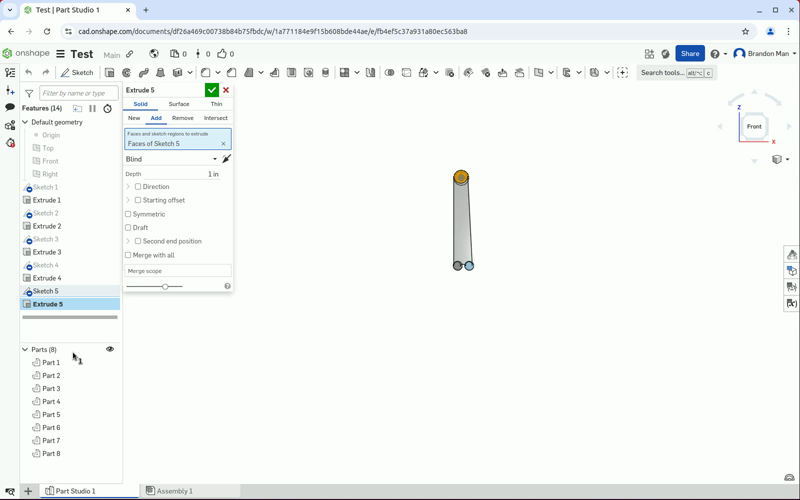
mouse_move(143, 106)
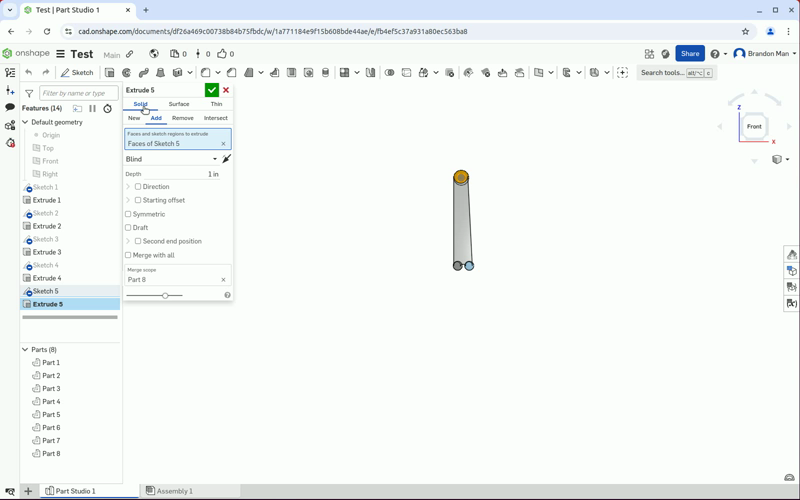
click(143, 106)
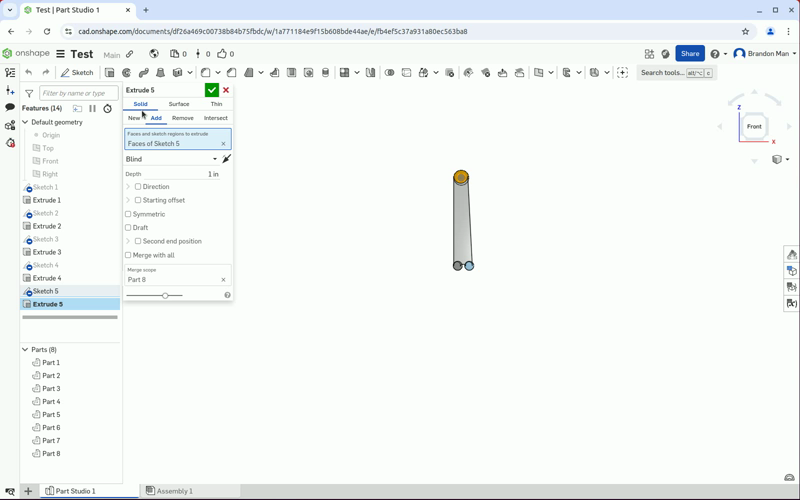
mouse_move(137, 120)
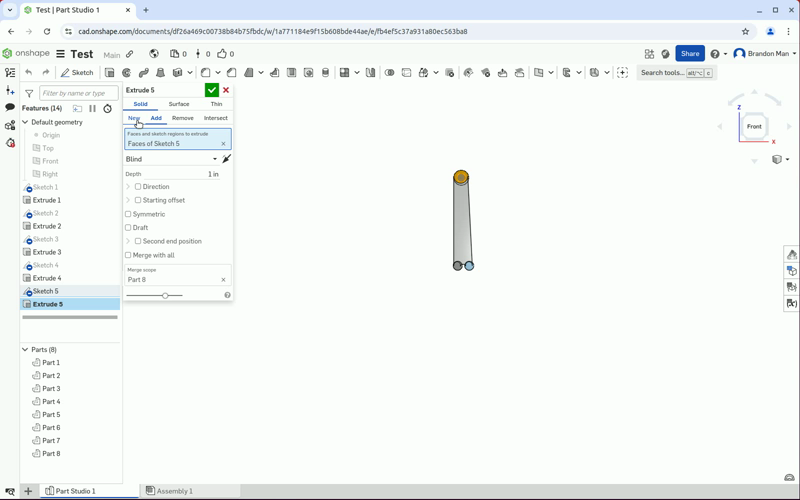
click(137, 120)
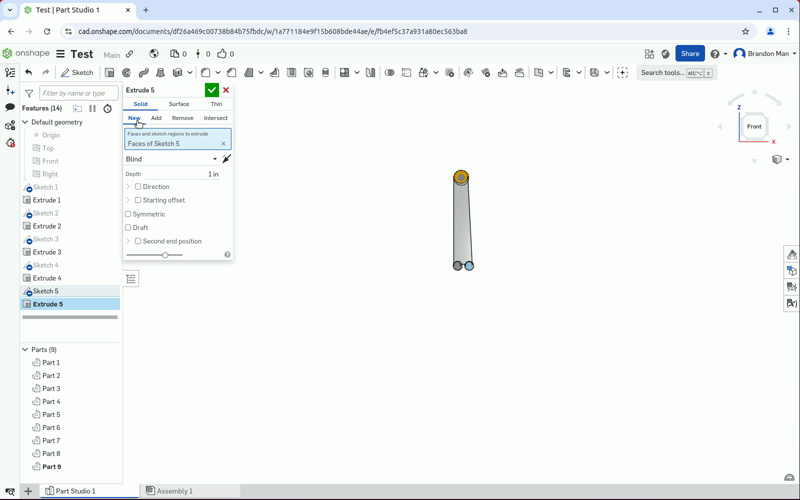
key(tab, 4)
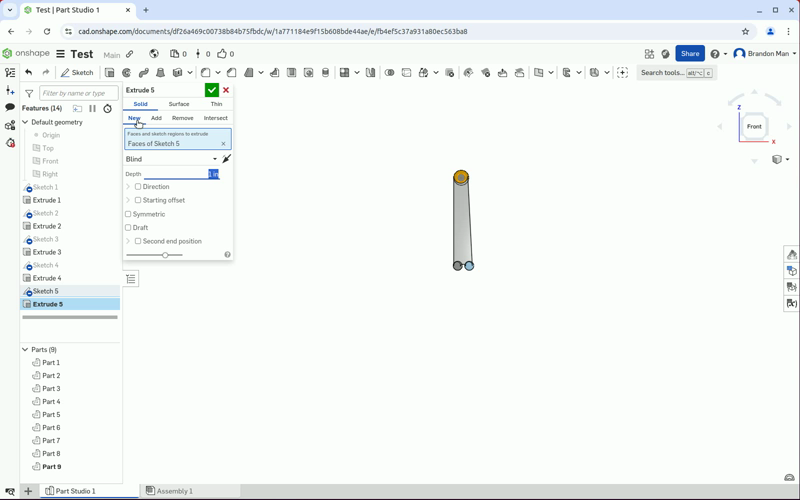
text(1.444)
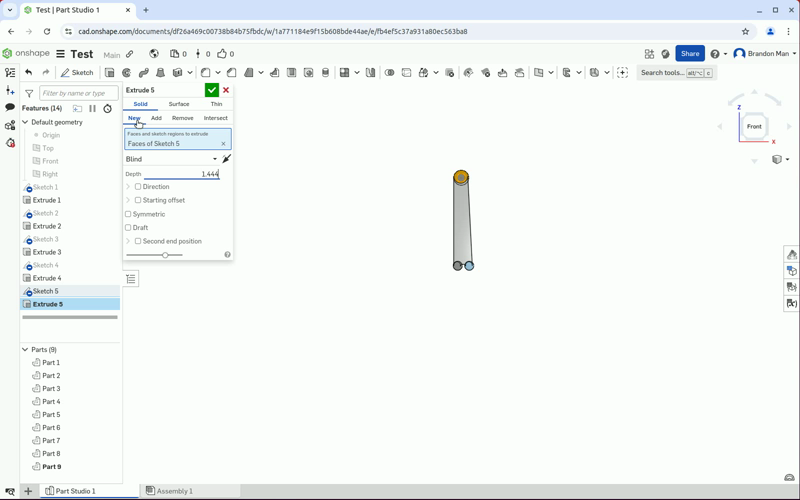
key(enter)
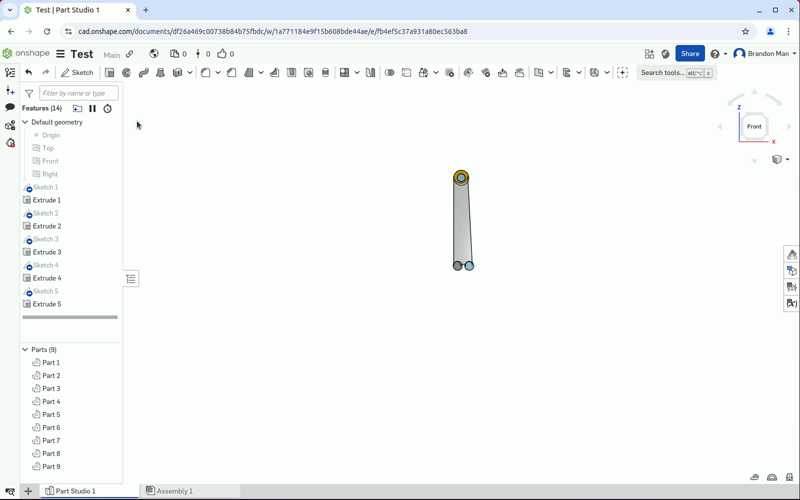
key(shift+h)
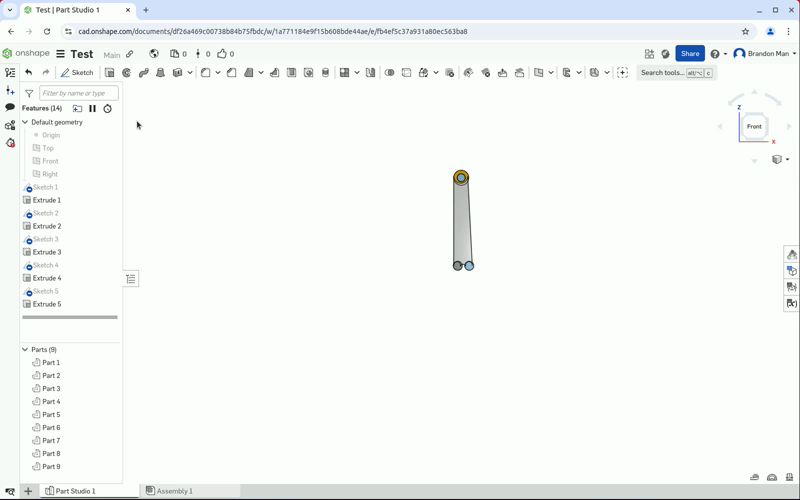
key(shift+h)
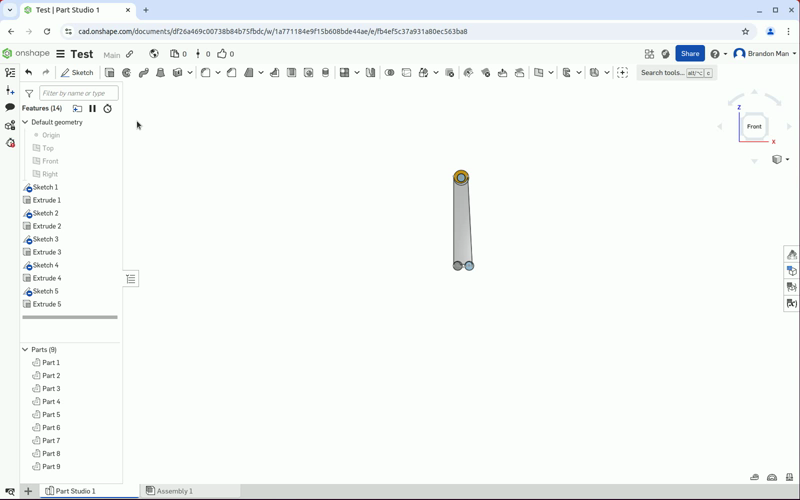
key(shift+7)
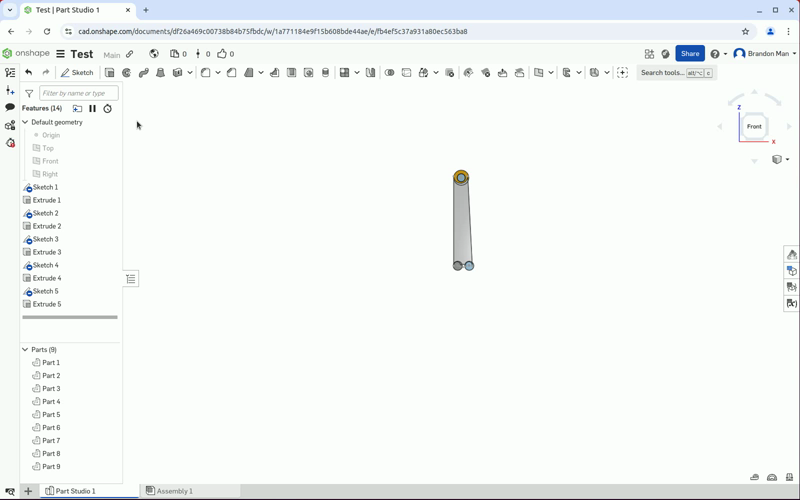
key(left, 2)
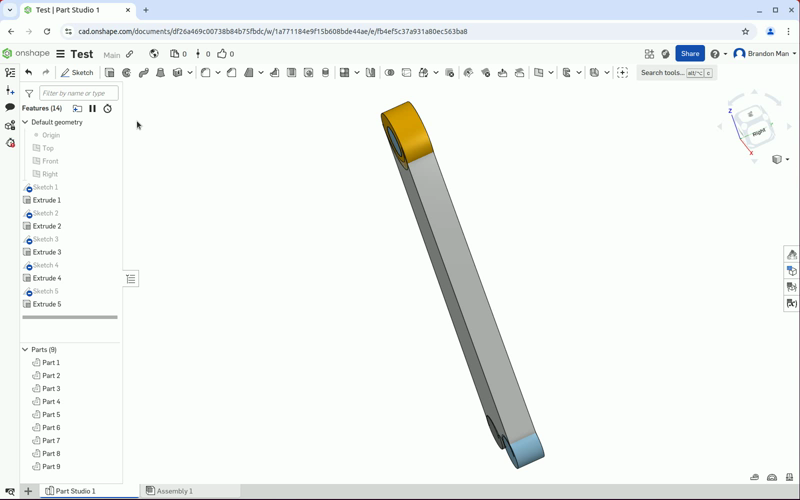
key(down, 2)
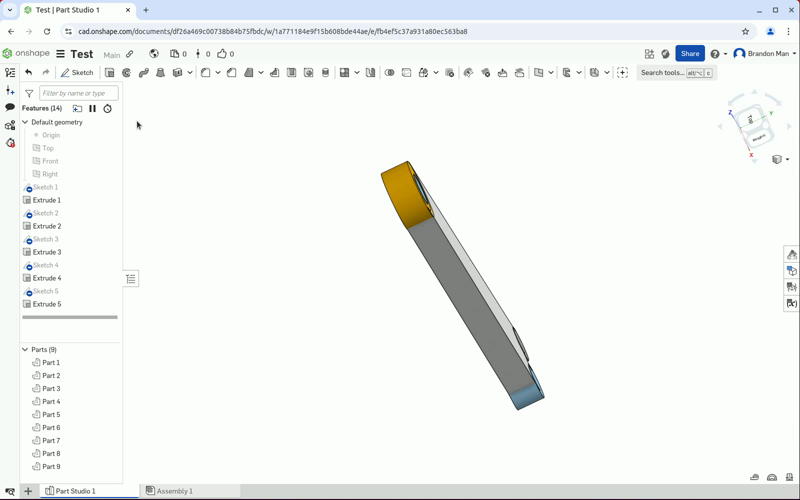
key(up, 2)
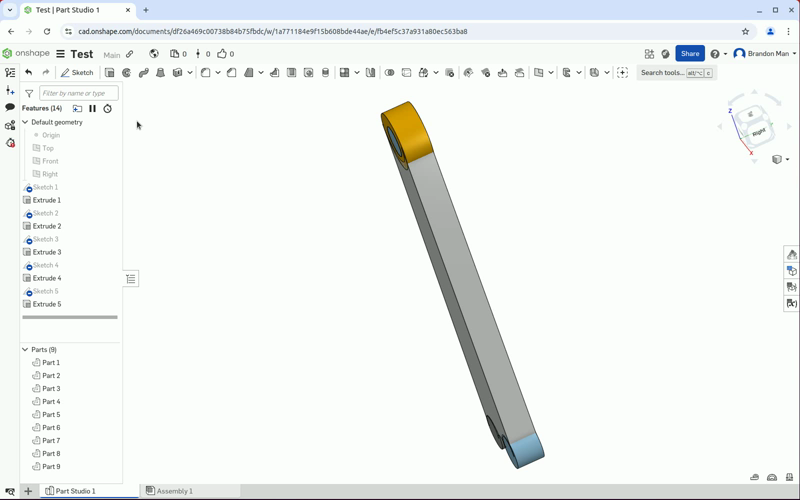
key(right, 2)
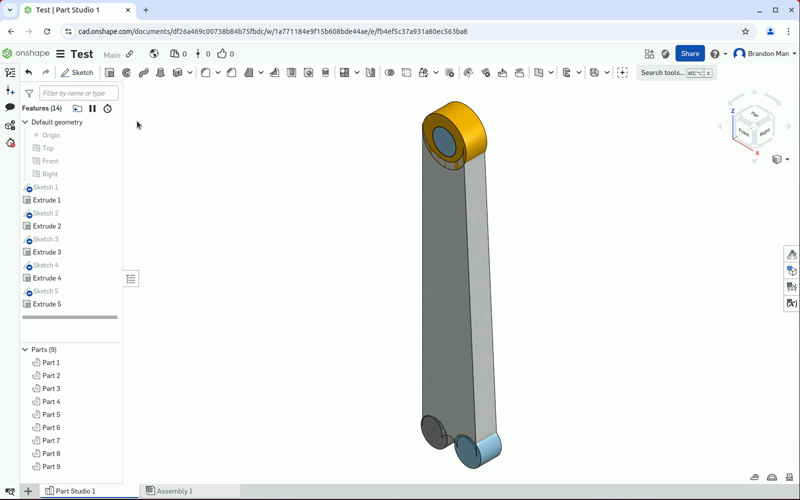
mouse_move(73, 189)
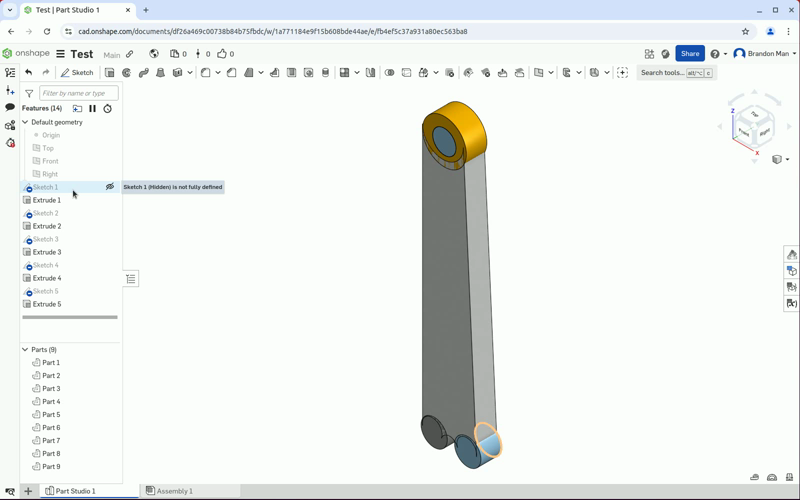
click(73, 189)